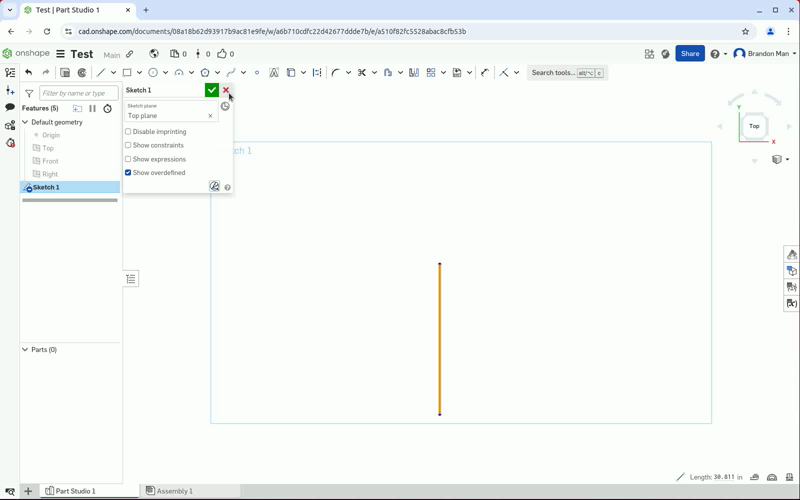
key(shift+h)
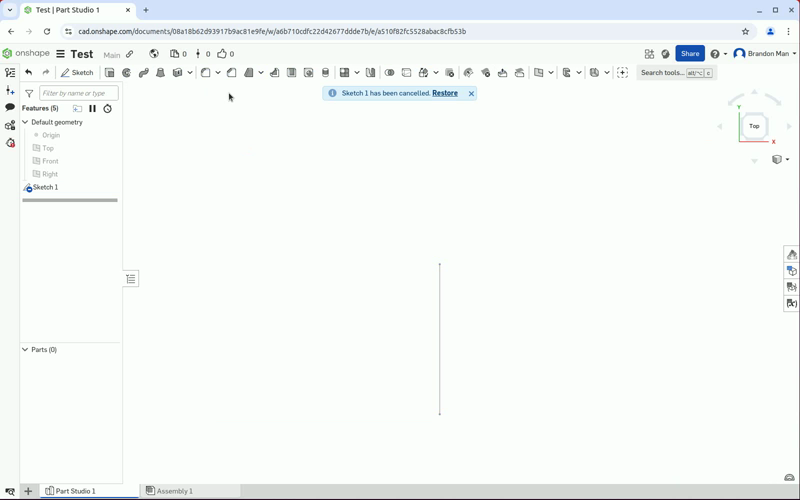
key(shift+s)
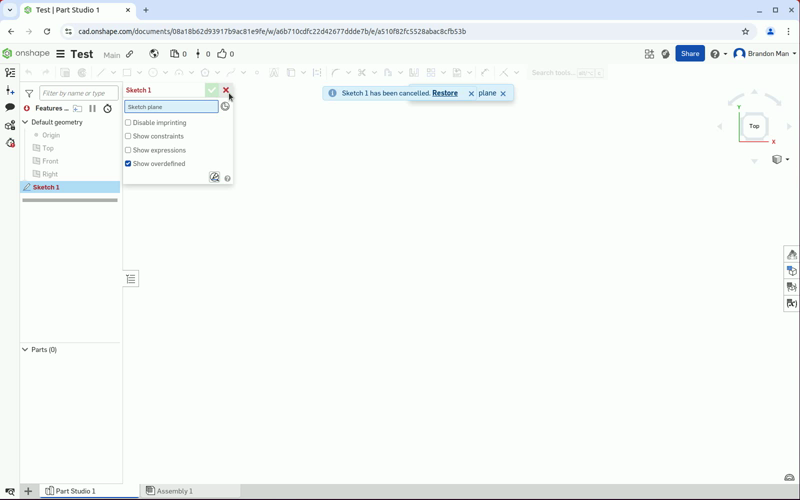
mouse_move(73, 150)
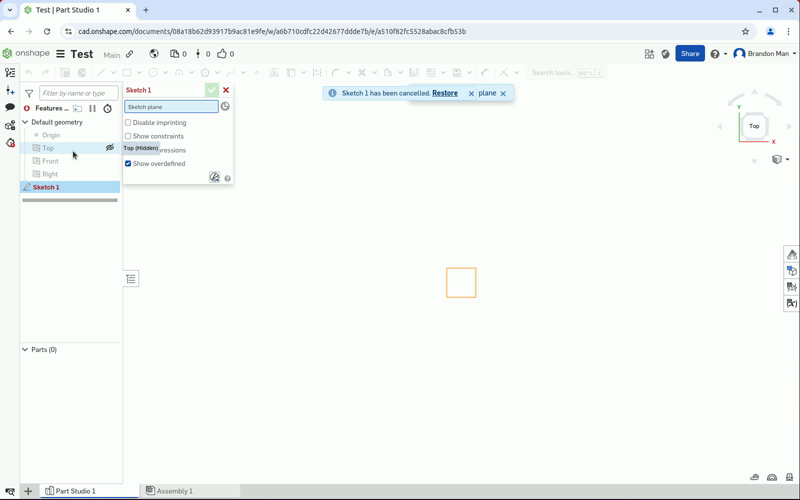
click(73, 150)
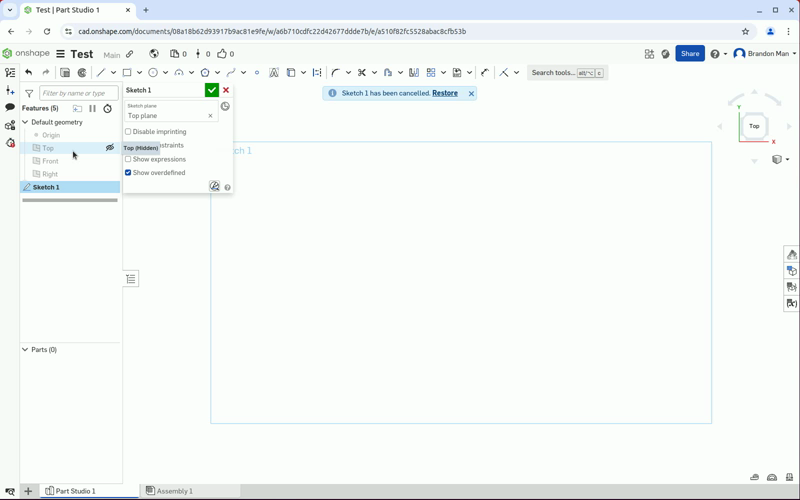
mouse_move(73, 352)
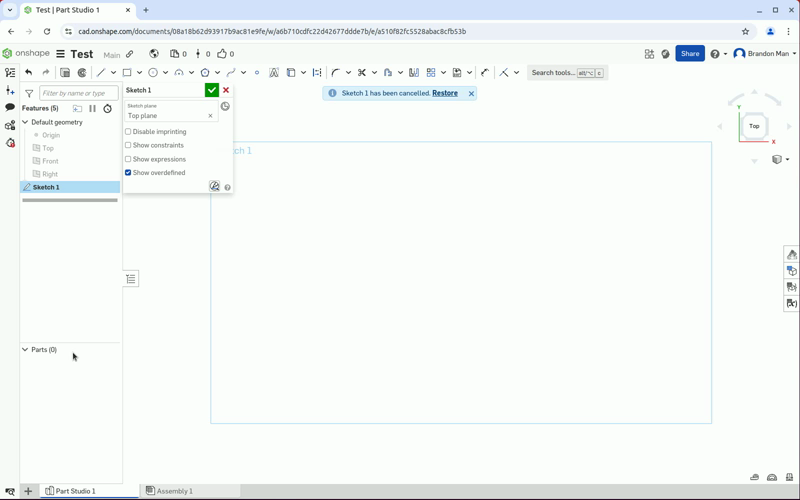
key(y)
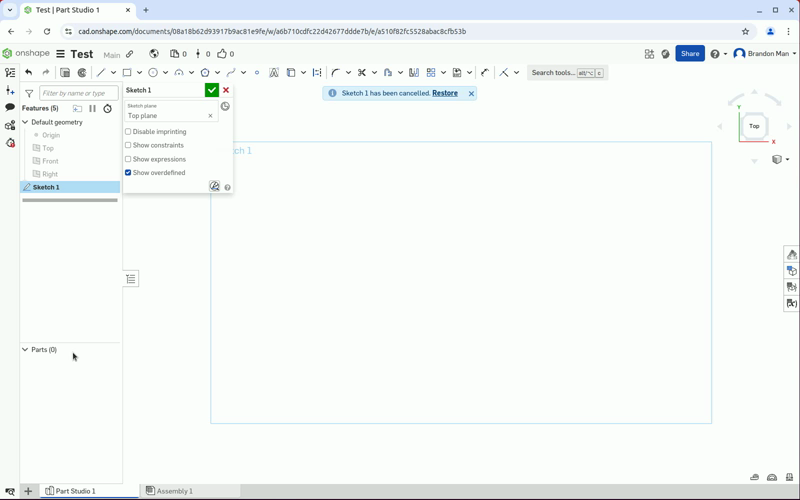
key(c)
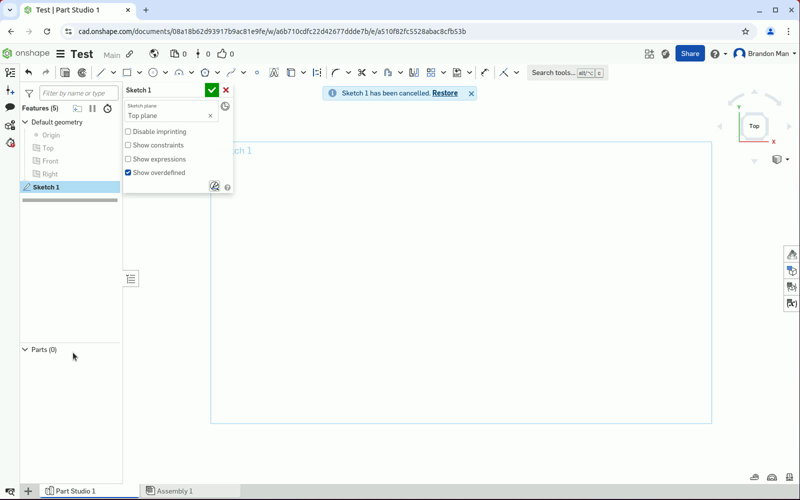
key_down(shift)
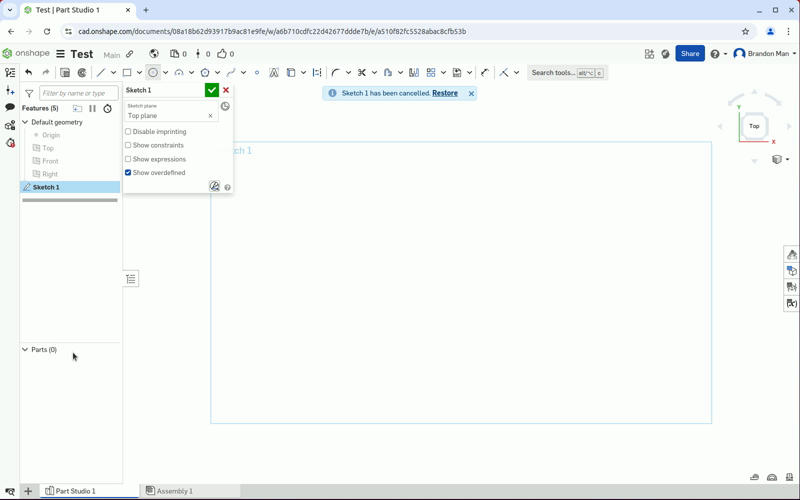
mouse_move(461, 282)
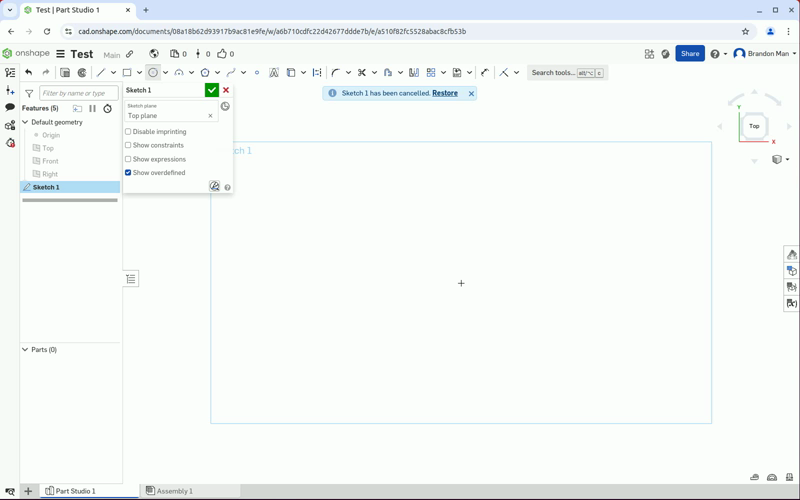
click(461, 282)
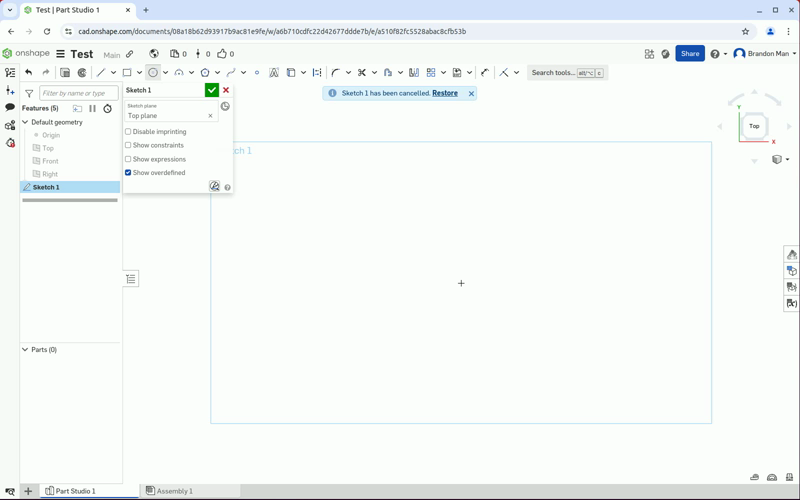
key_up(shift)
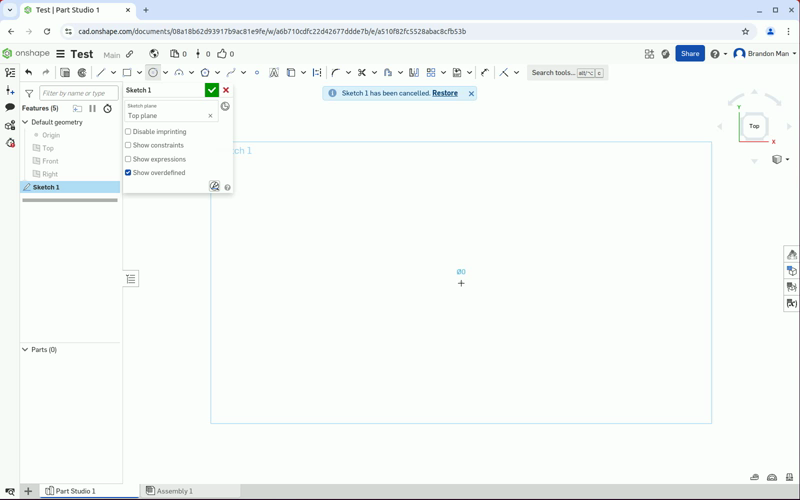
mouse_move(468, 282)
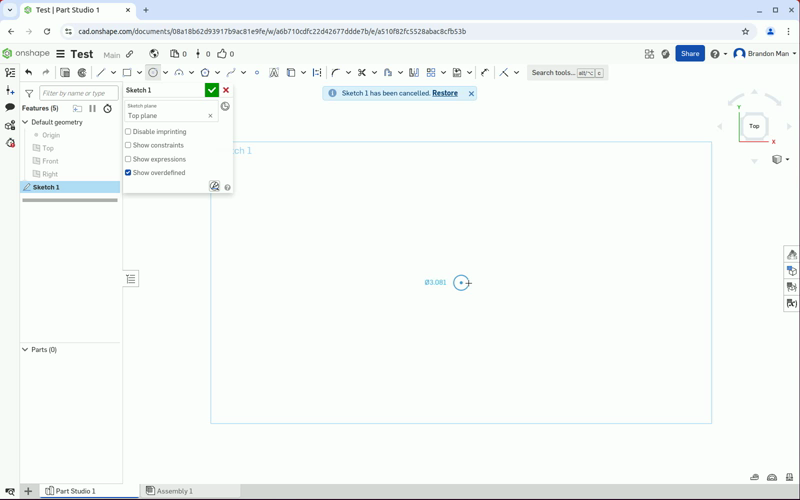
click(468, 282)
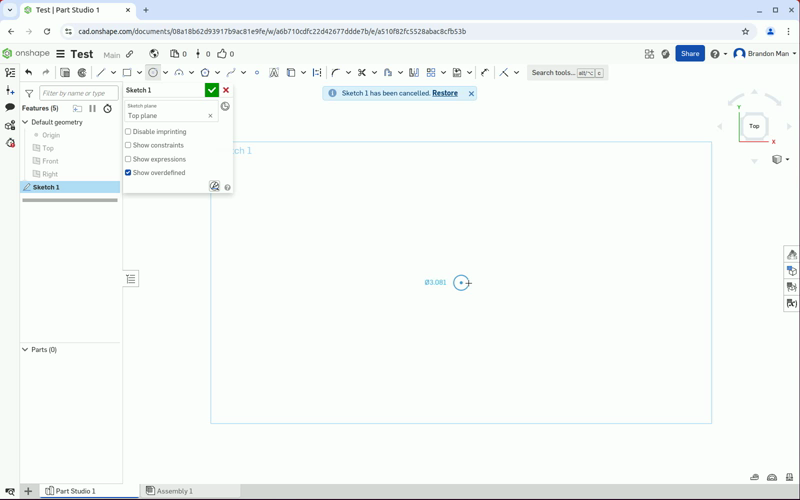
key(esc)
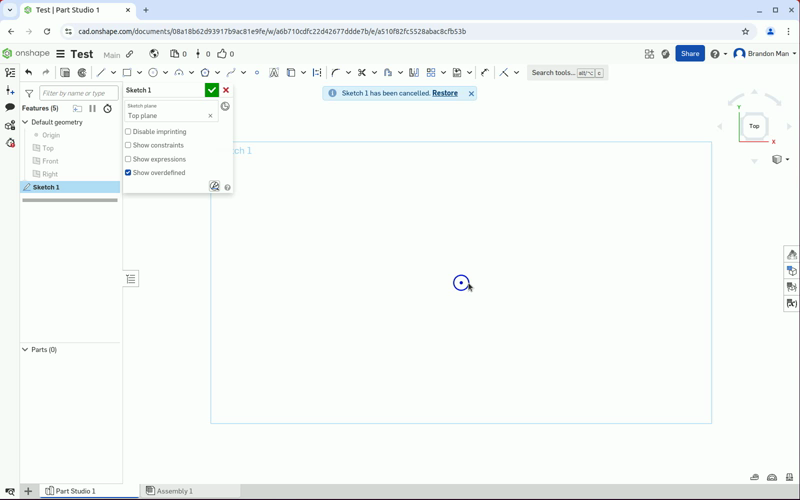
key(c)
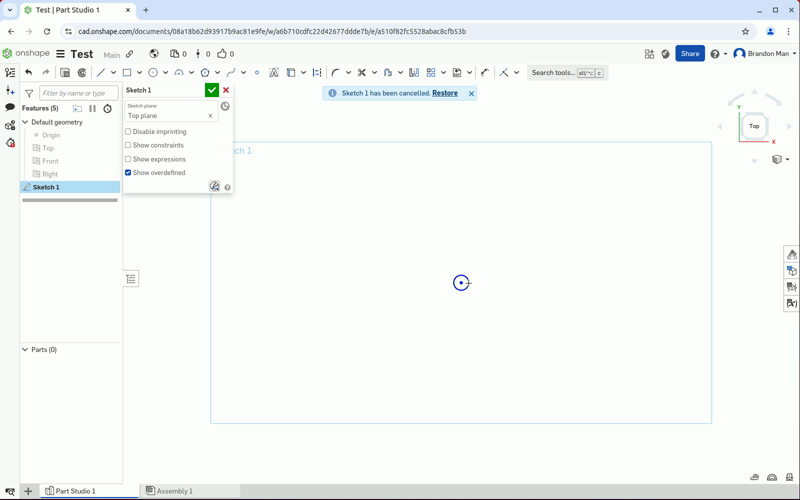
key_down(shift)
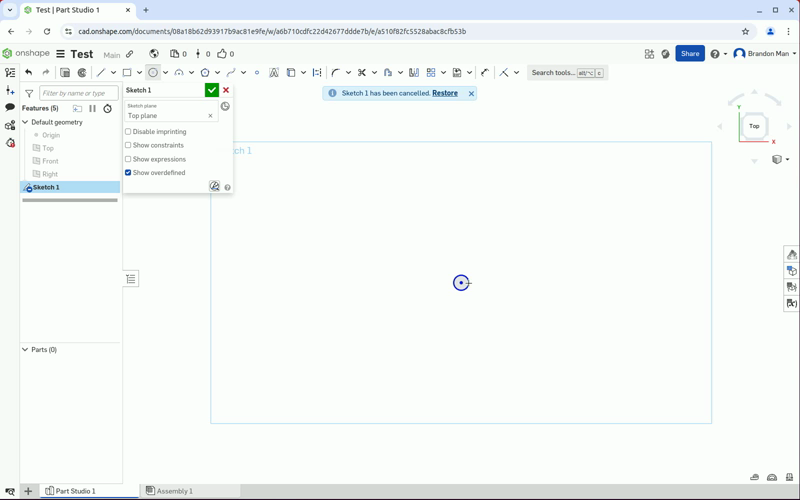
mouse_move(461, 282)
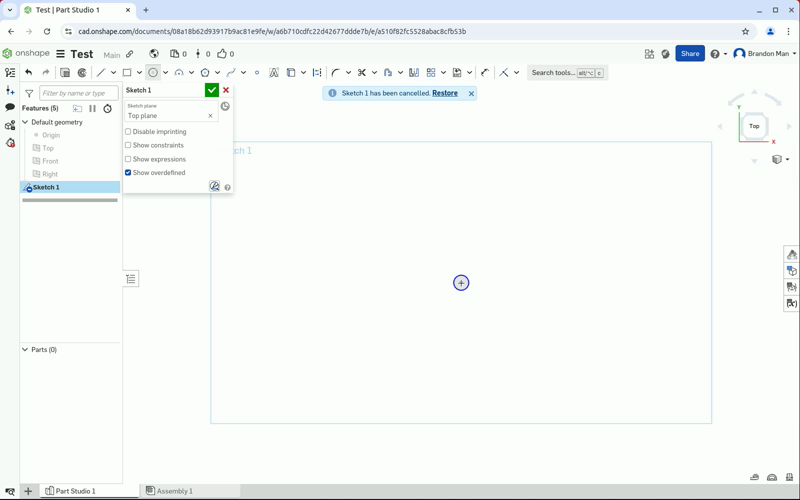
click(461, 282)
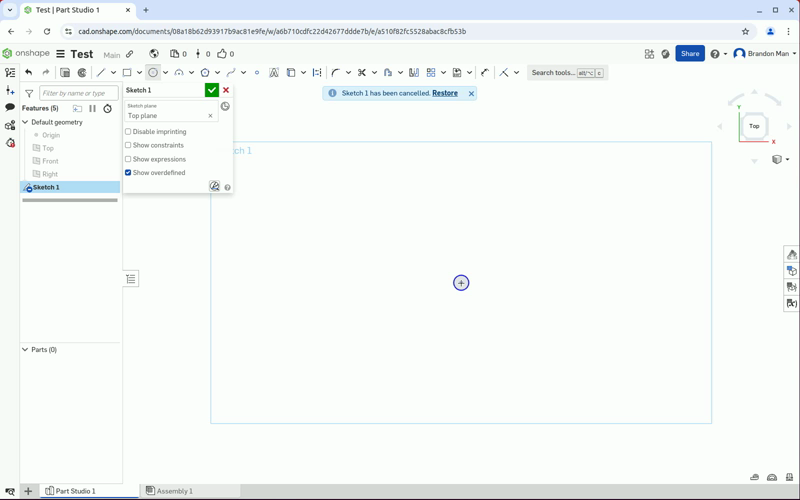
key_up(shift)
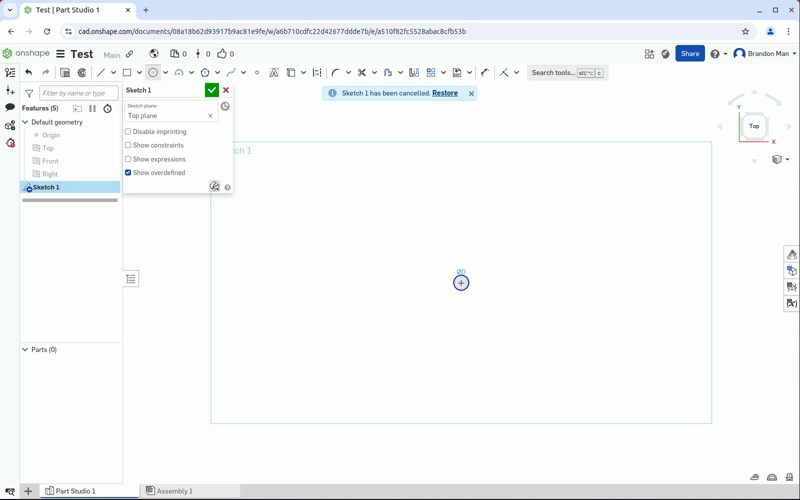
mouse_move(464, 282)
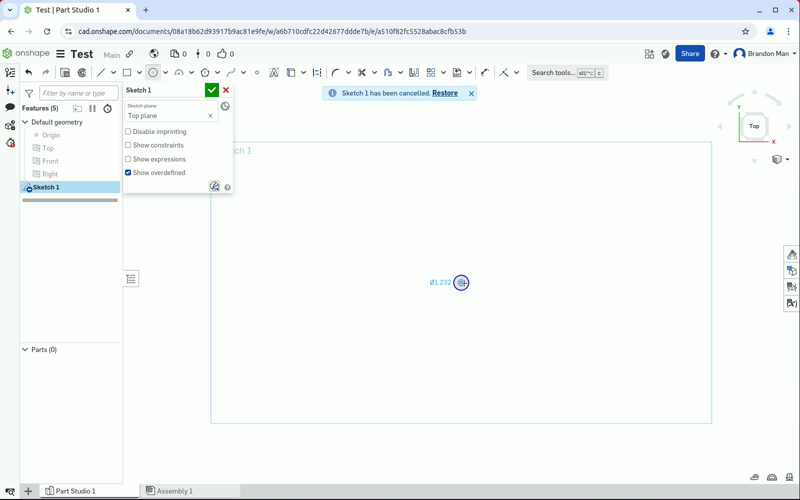
scroll(6)
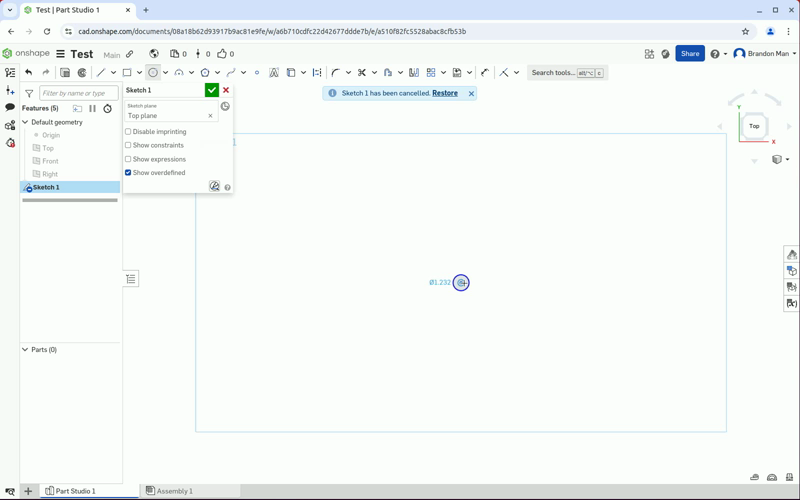
scroll(6)
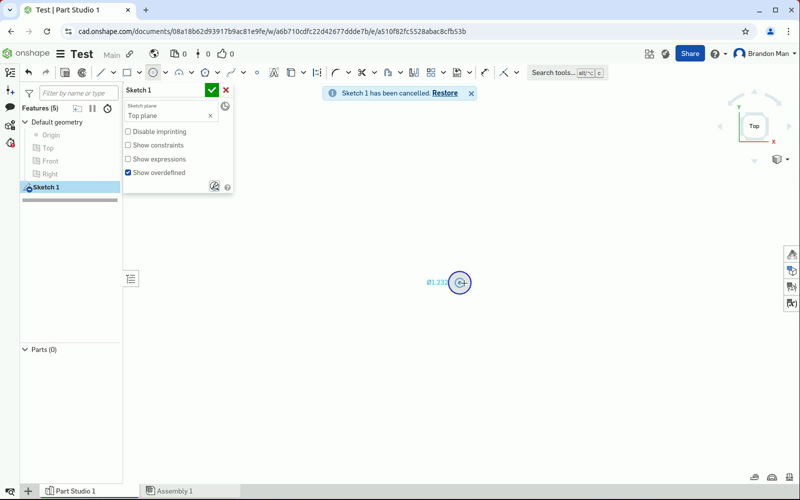
scroll(6)
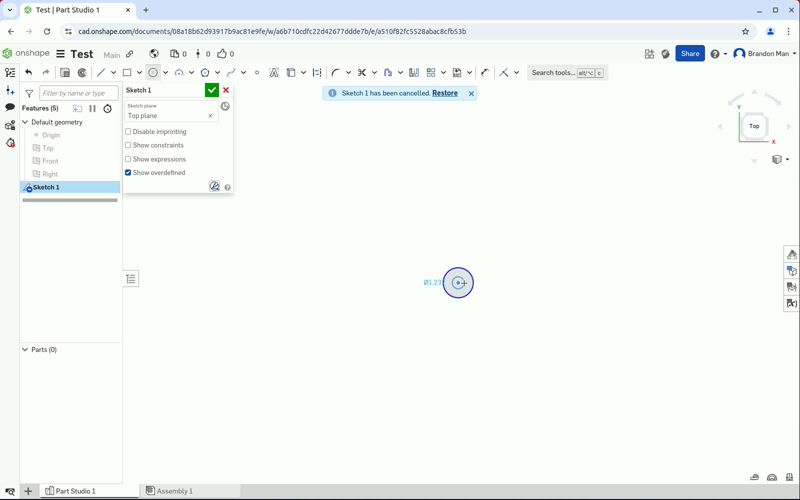
scroll(6)
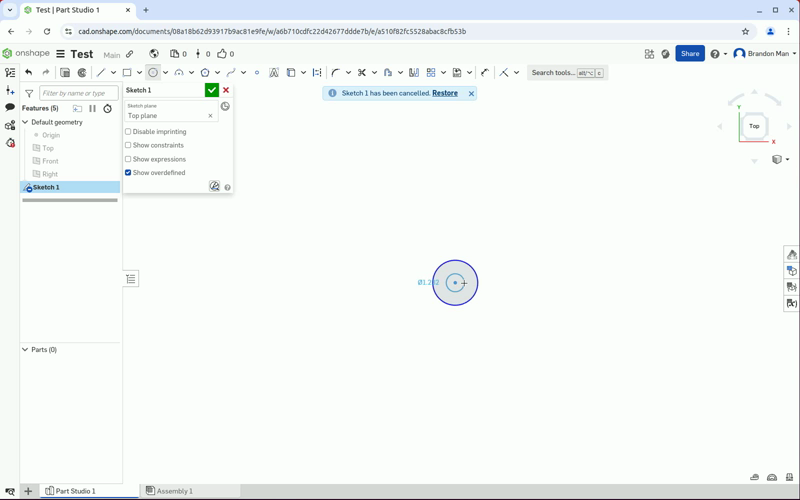
scroll(6)
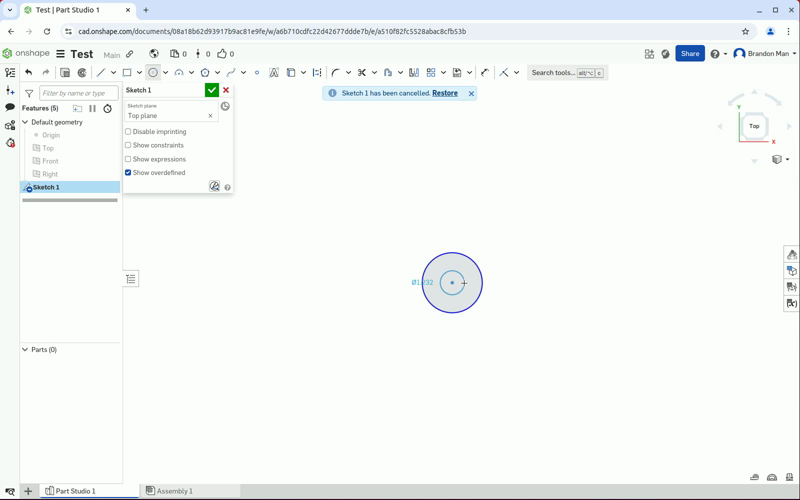
scroll(6)
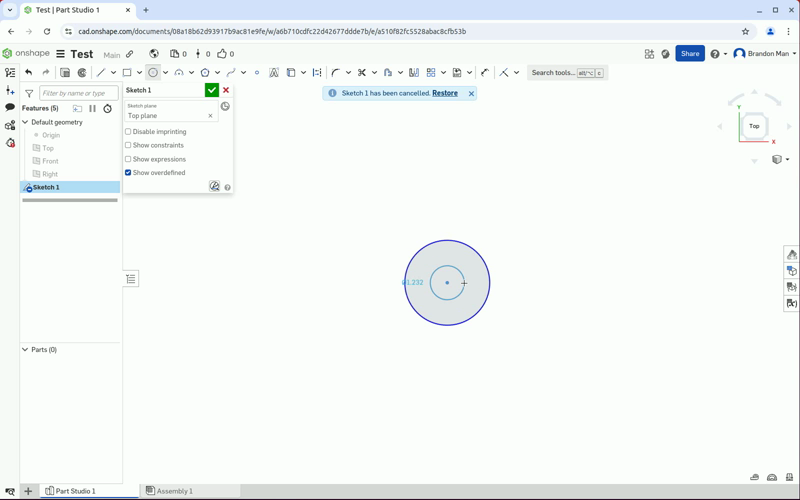
scroll(6)
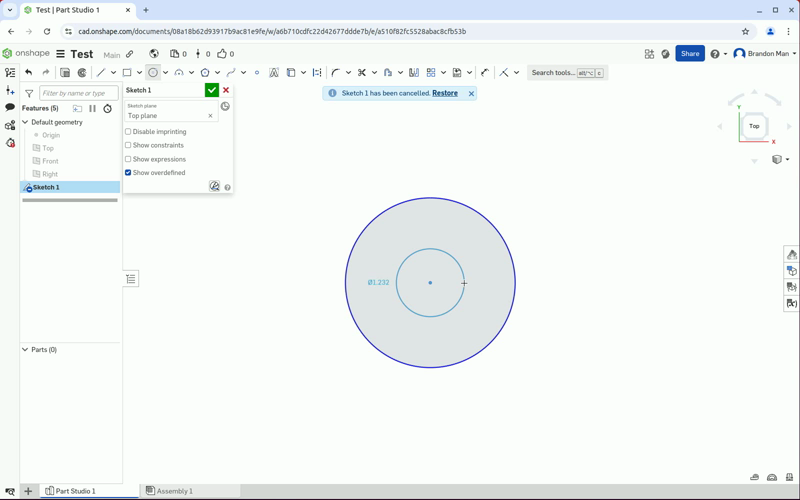
click(464, 282)
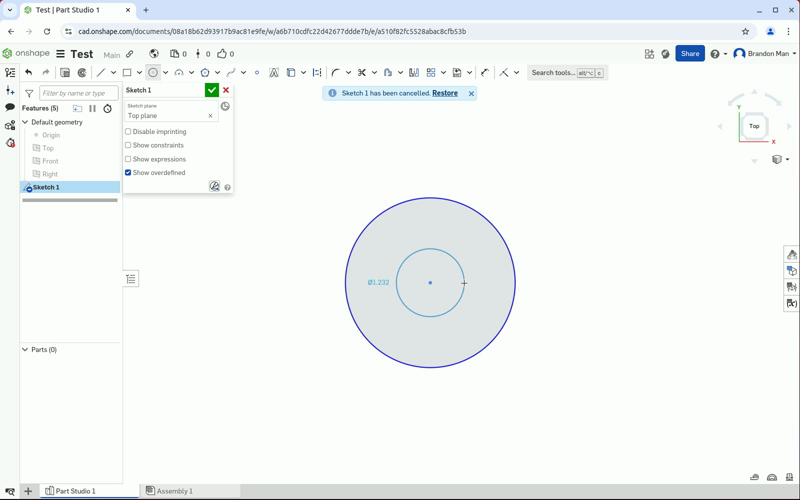
scroll(-6)
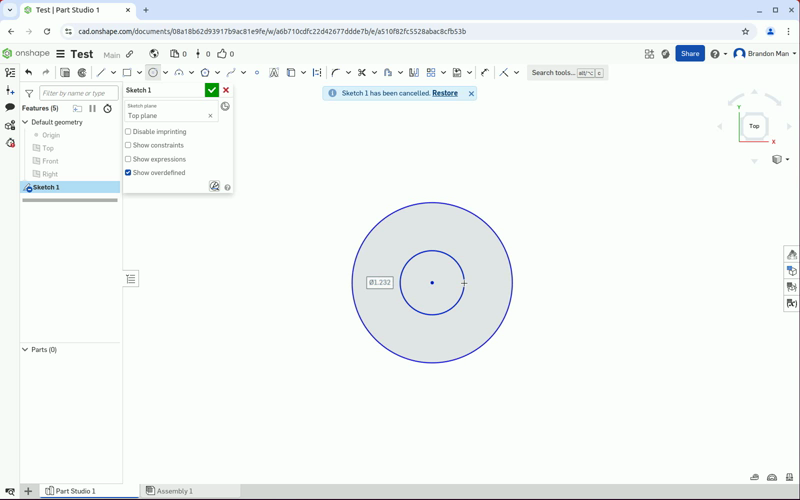
scroll(-6)
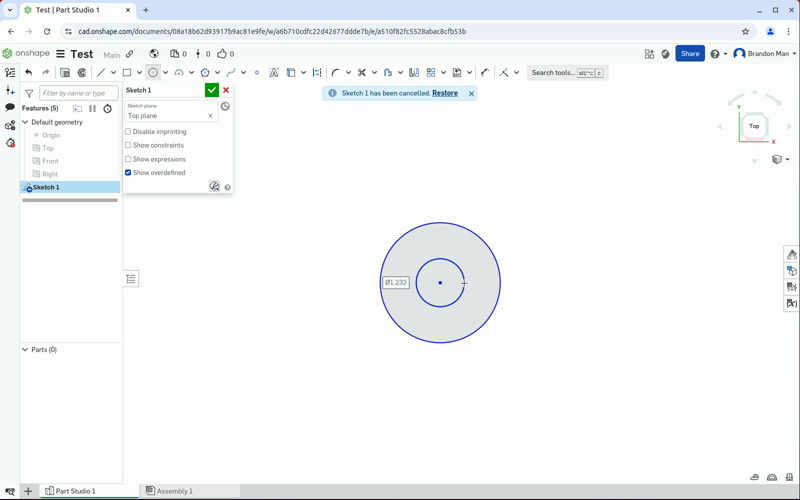
scroll(-6)
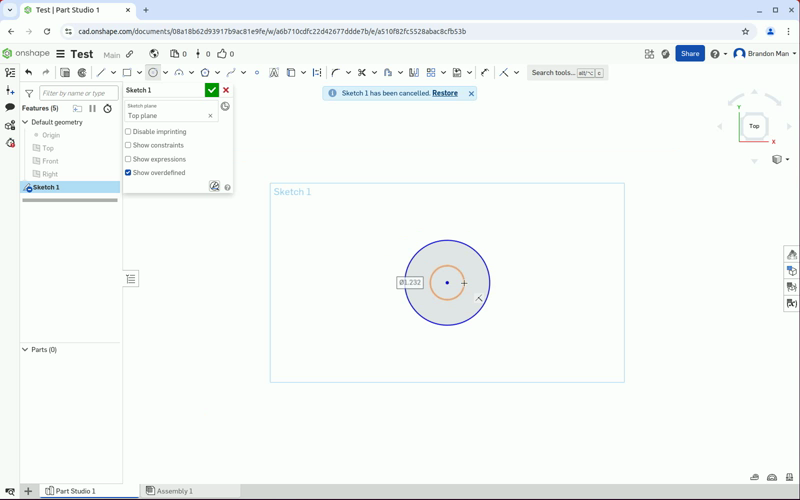
scroll(-6)
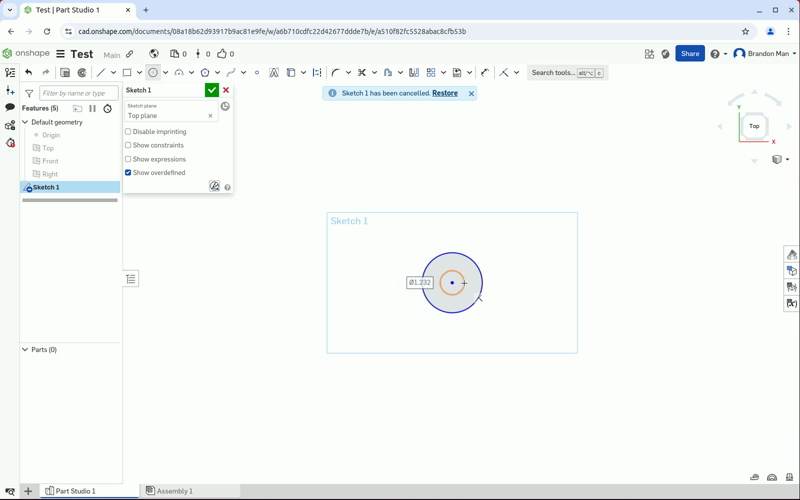
scroll(-6)
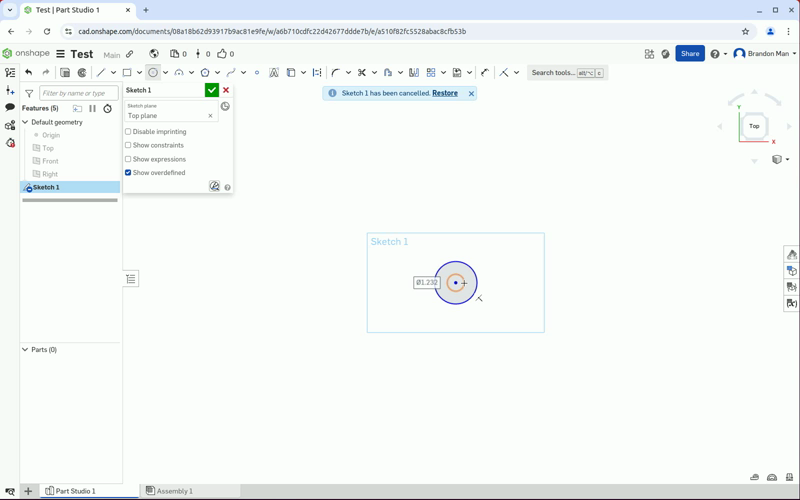
scroll(-6)
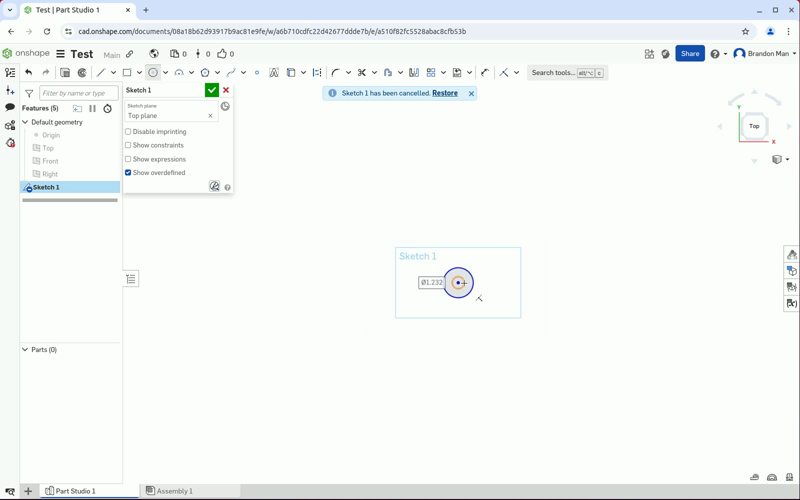
scroll(-6)
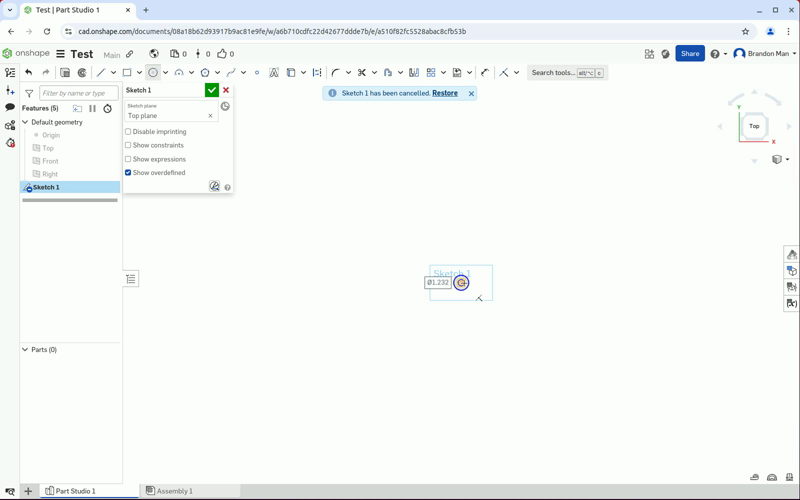
key(esc)
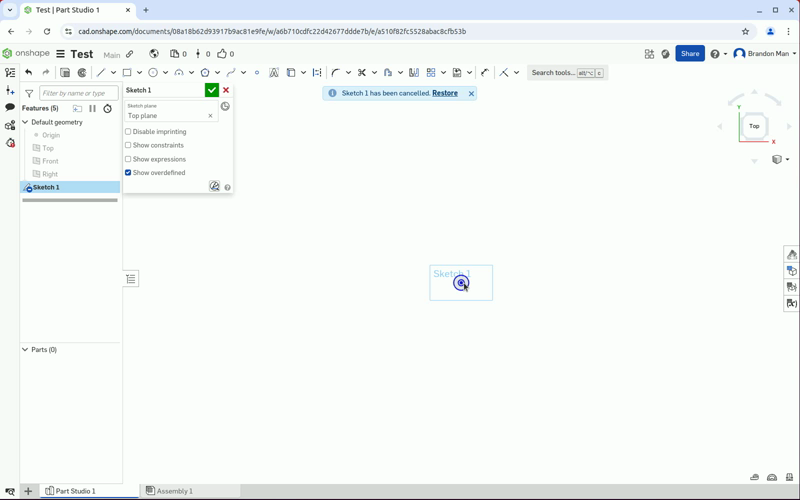
mouse_move(462, 278)
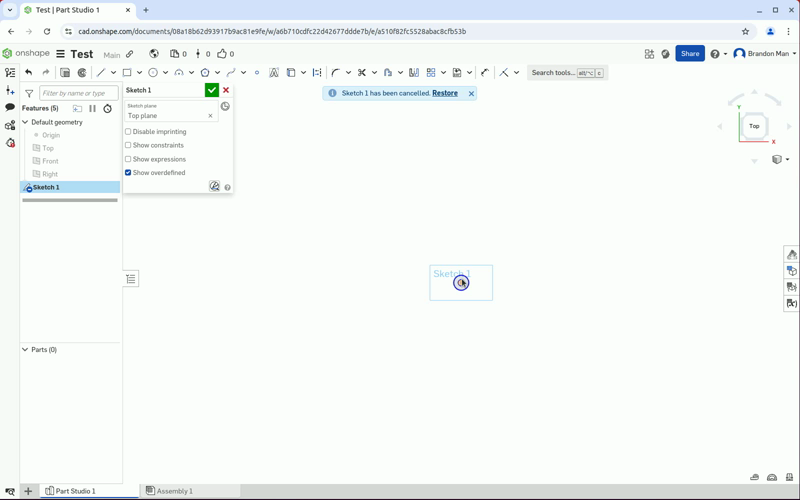
scroll(6)
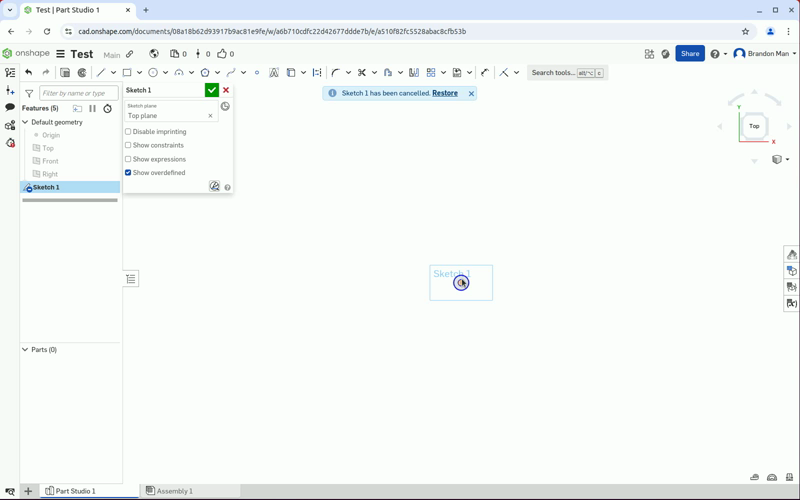
scroll(6)
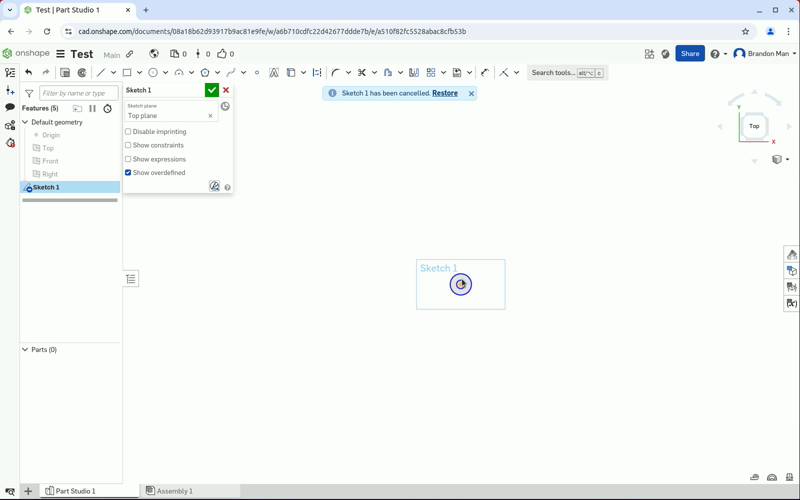
scroll(6)
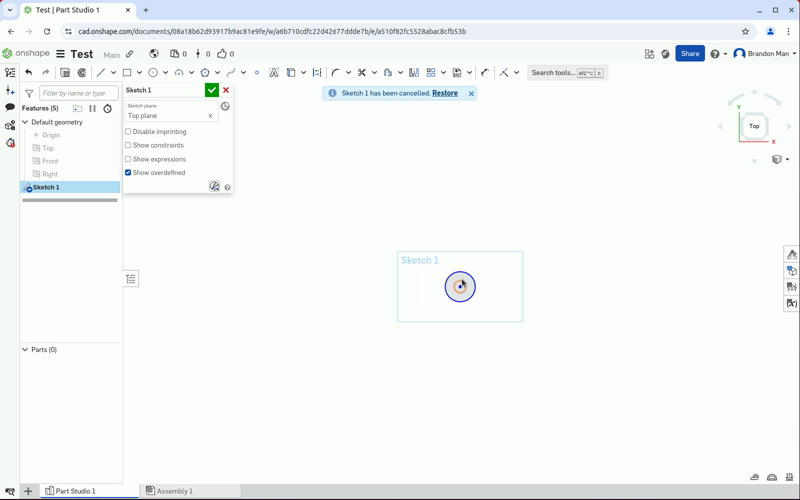
scroll(6)
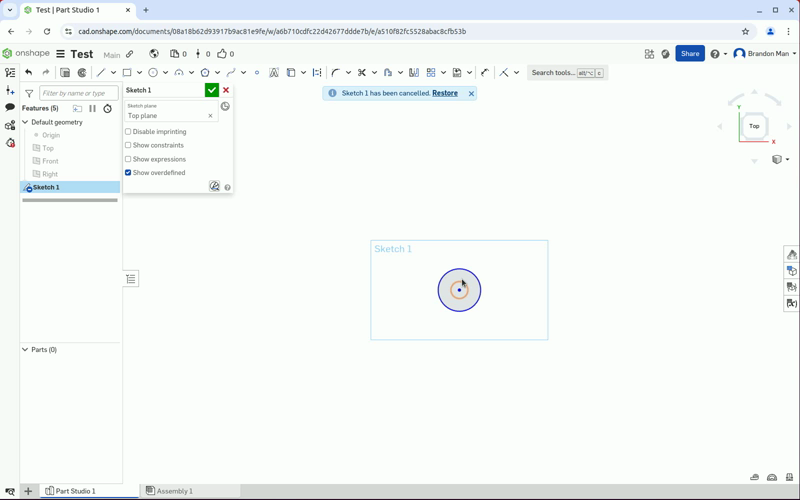
scroll(6)
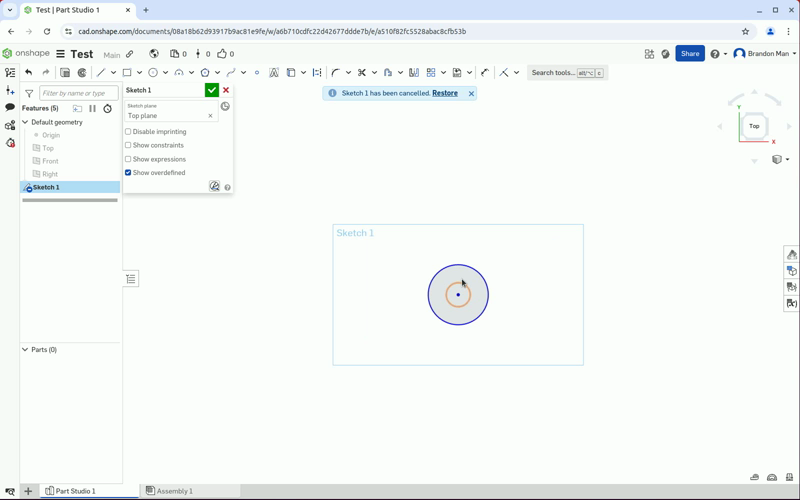
scroll(6)
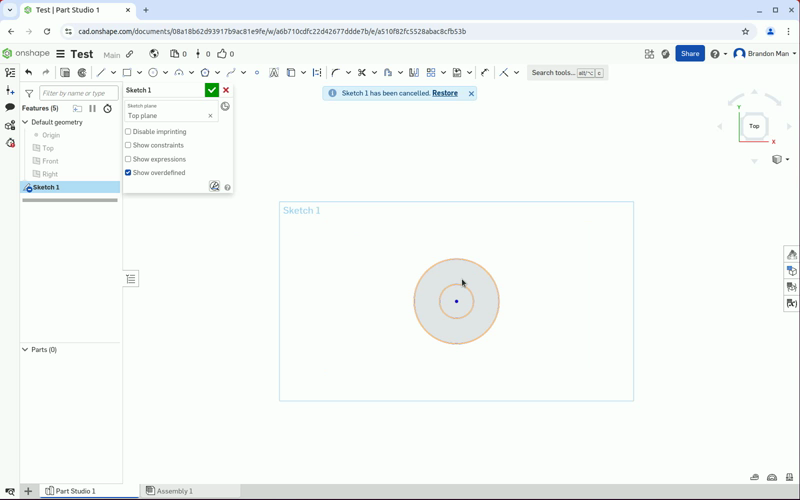
scroll(6)
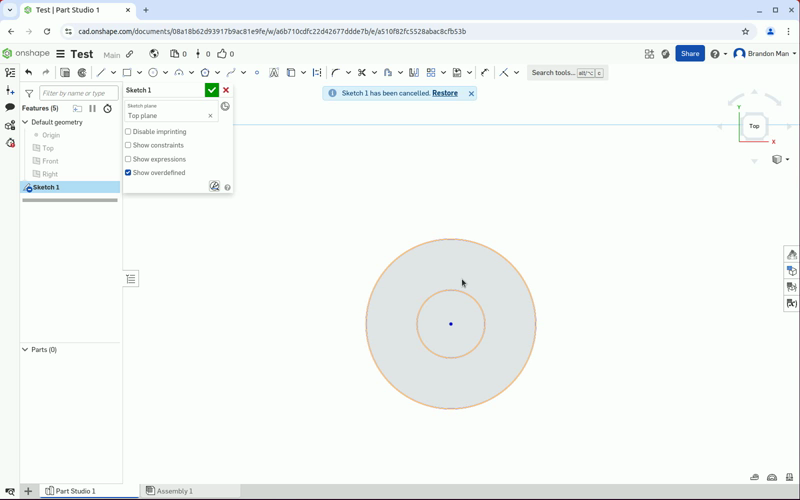
click(462, 278)
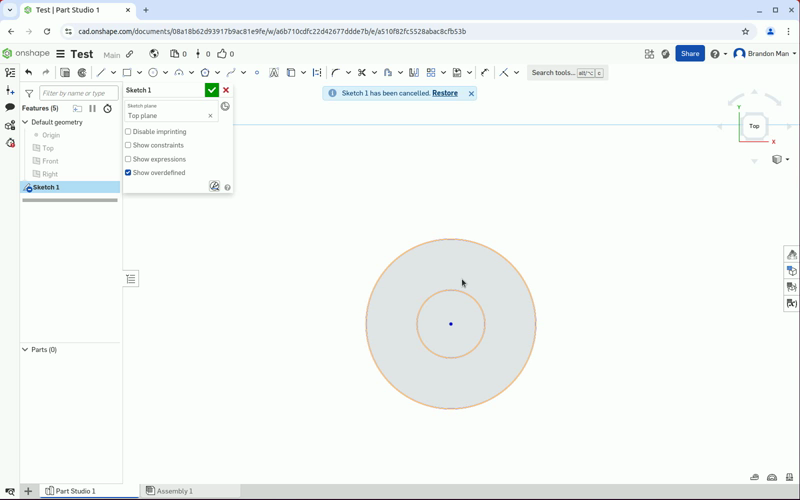
scroll(-6)
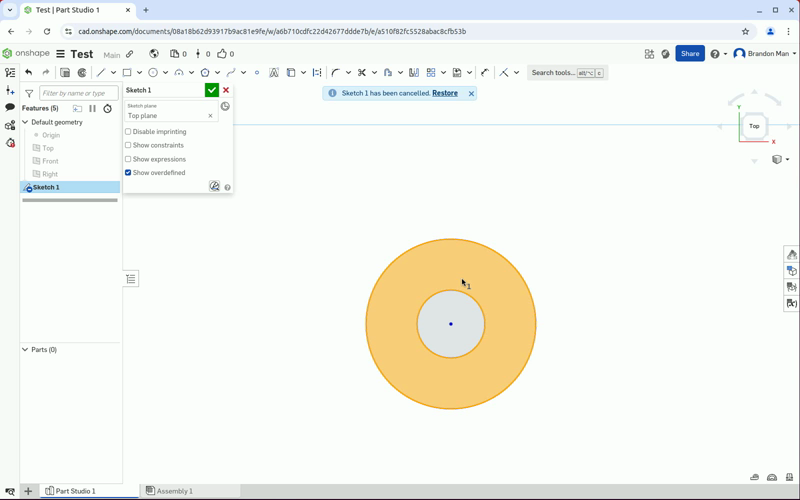
scroll(-6)
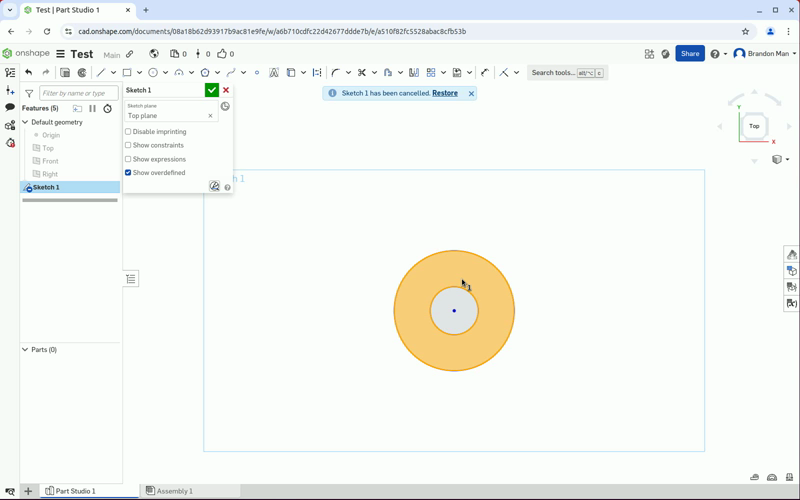
scroll(-6)
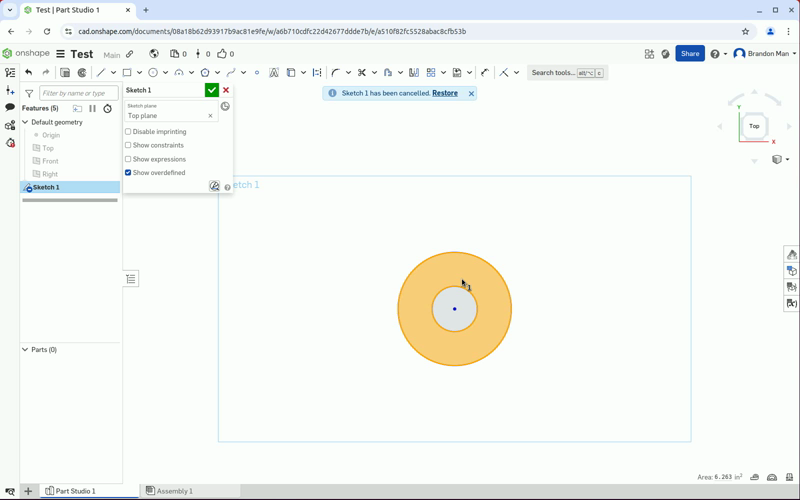
scroll(-6)
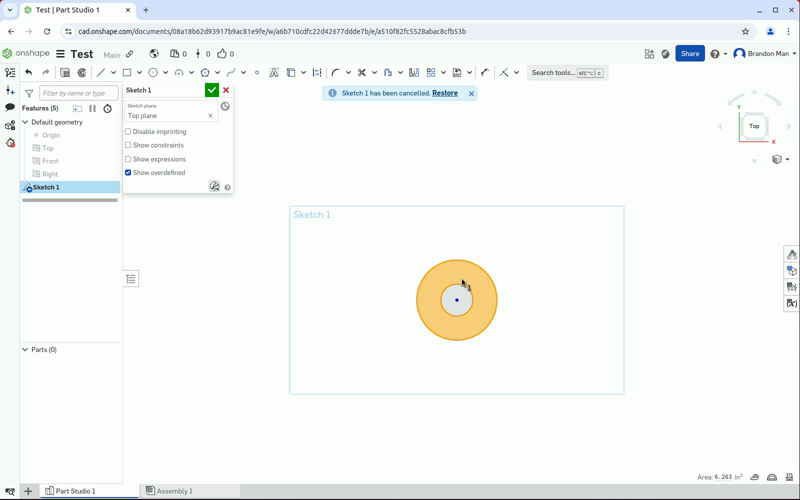
scroll(-6)
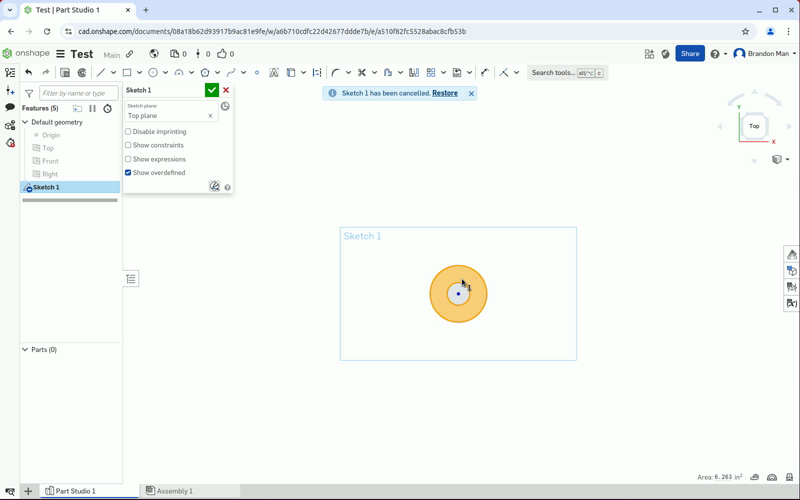
scroll(-6)
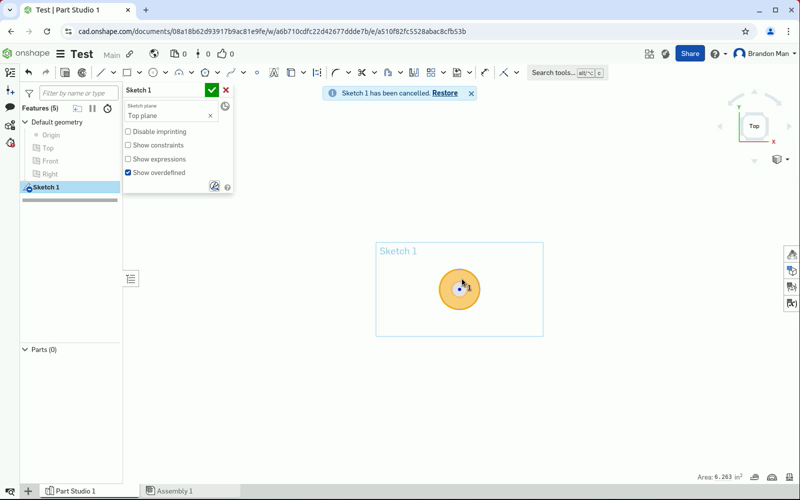
scroll(-6)
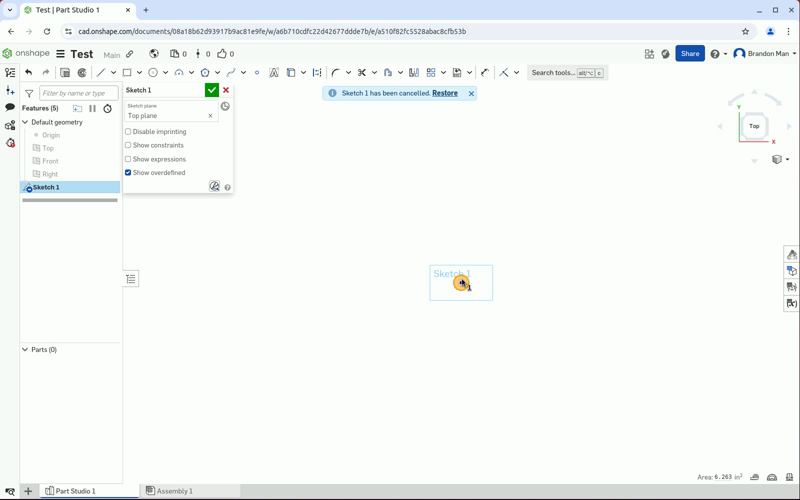
mouse_move(73, 352)
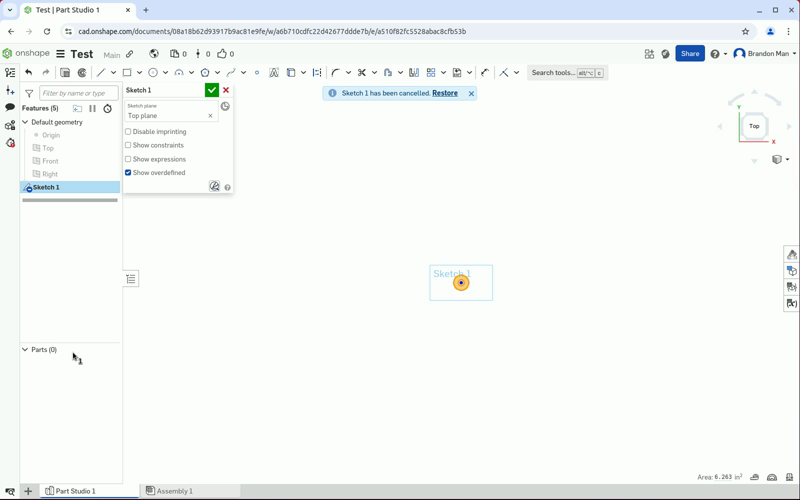
key(shift+y)
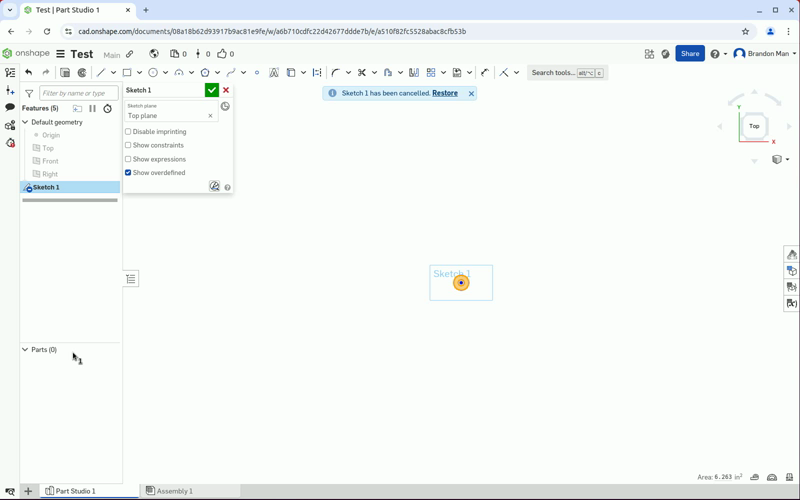
key(shift+e)
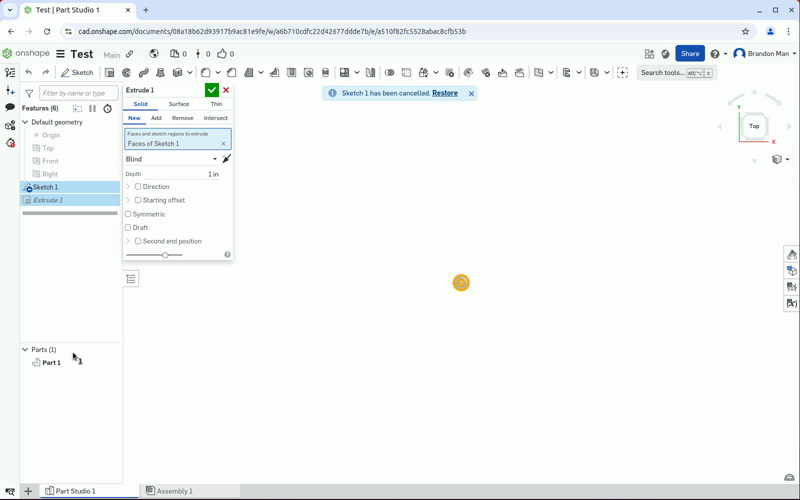
mouse_move(143, 106)
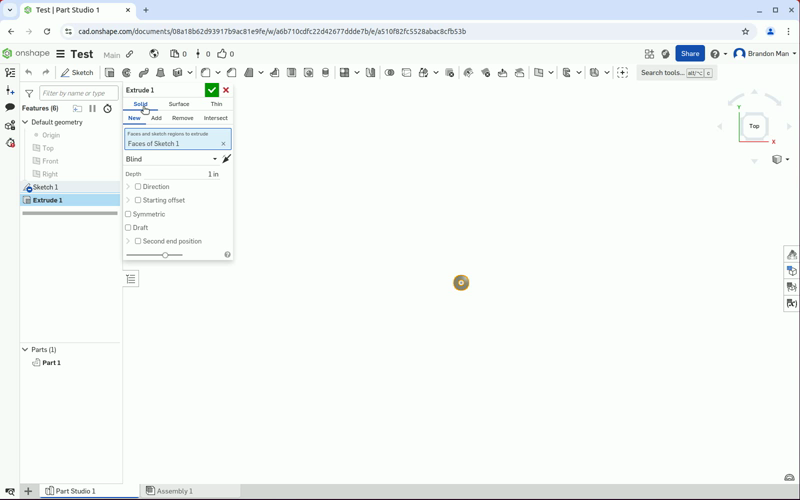
click(143, 106)
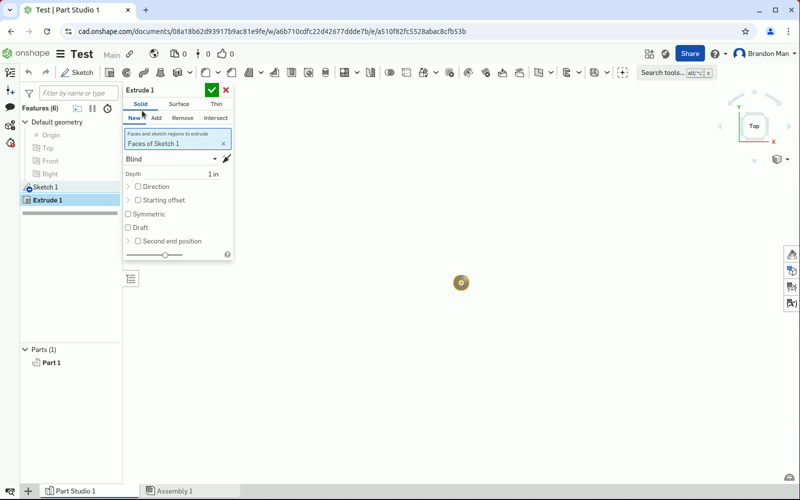
mouse_move(137, 120)
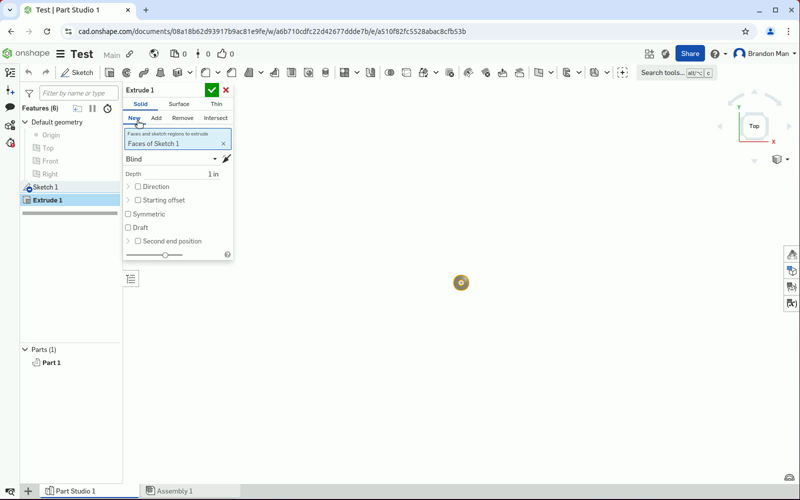
click(137, 120)
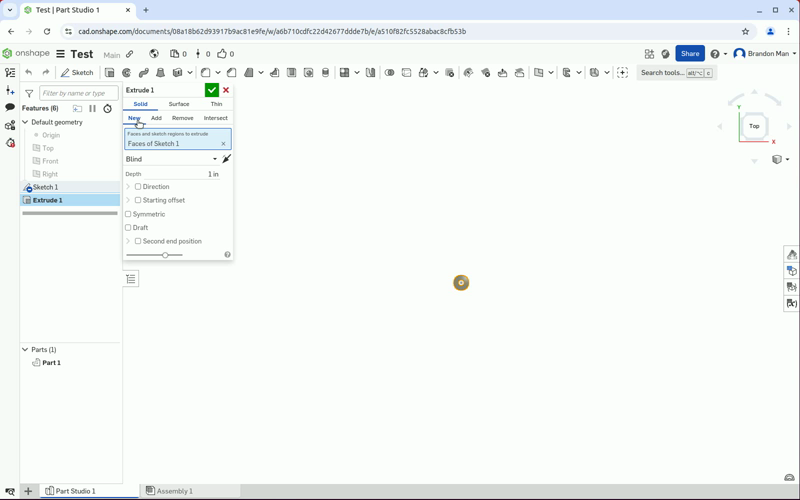
key(tab, 4)
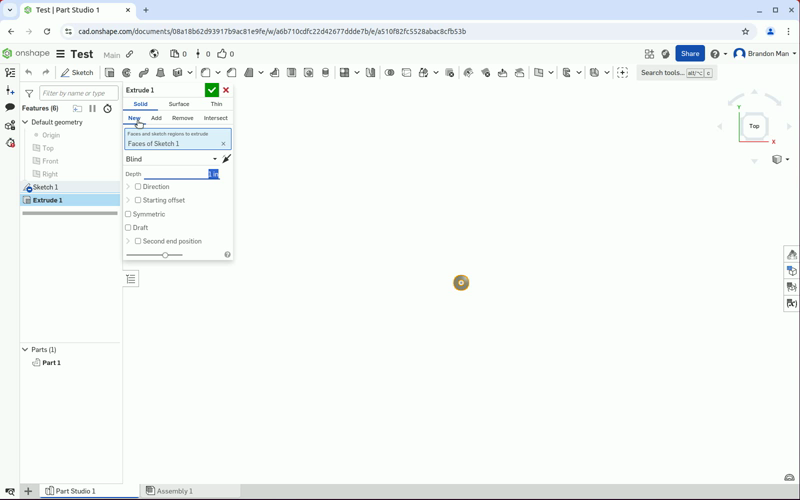
text(23.108)
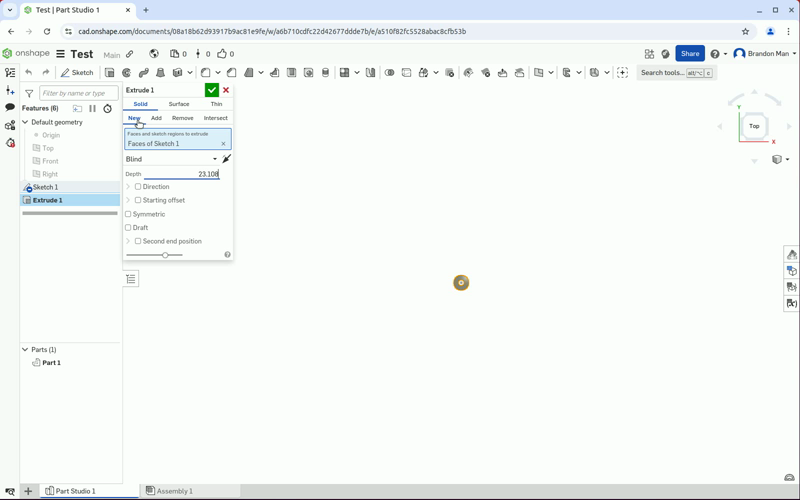
key(enter)
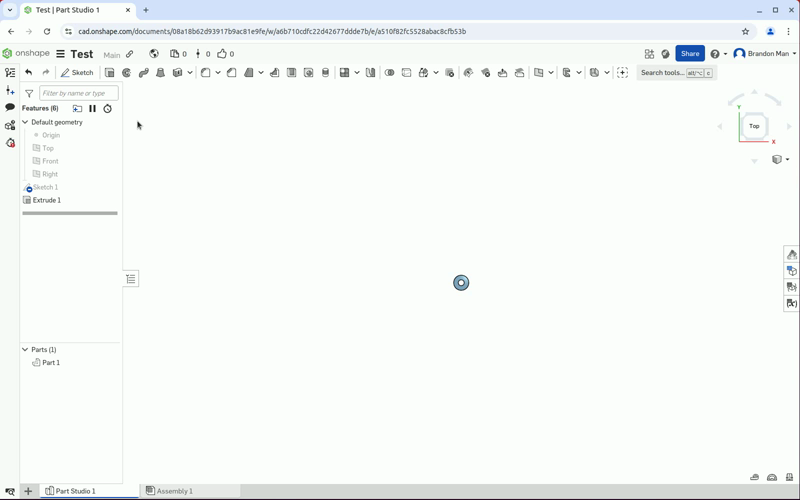
key(shift+h)
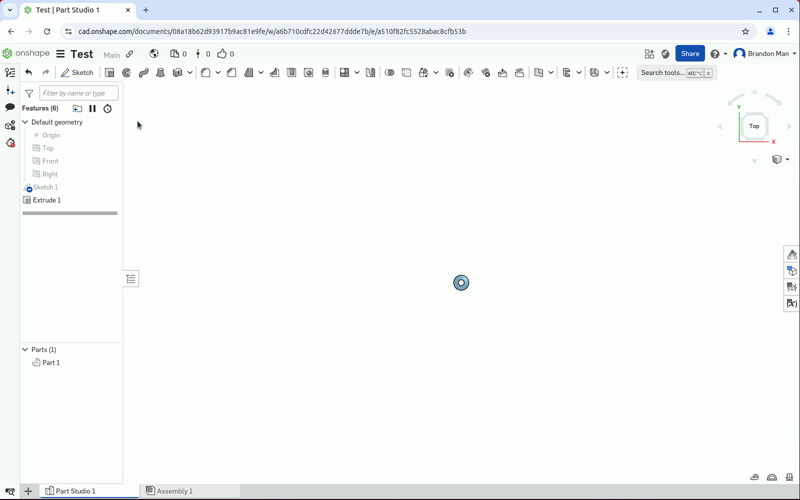
key(shift+h)
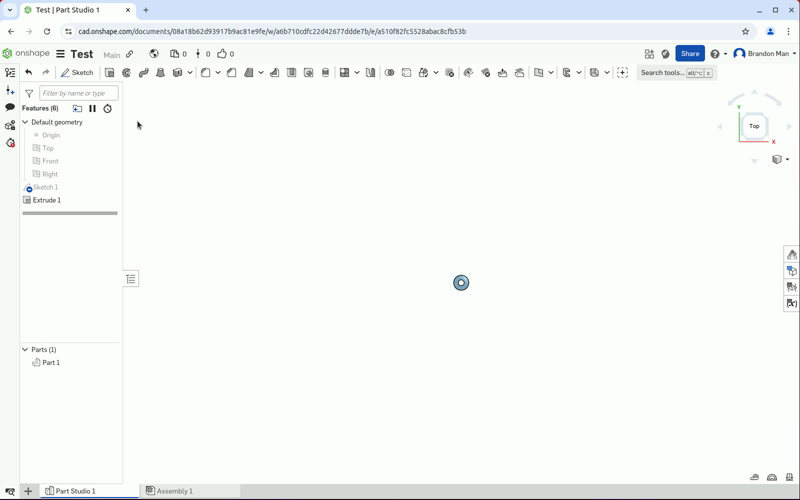
mouse_move(73, 189)
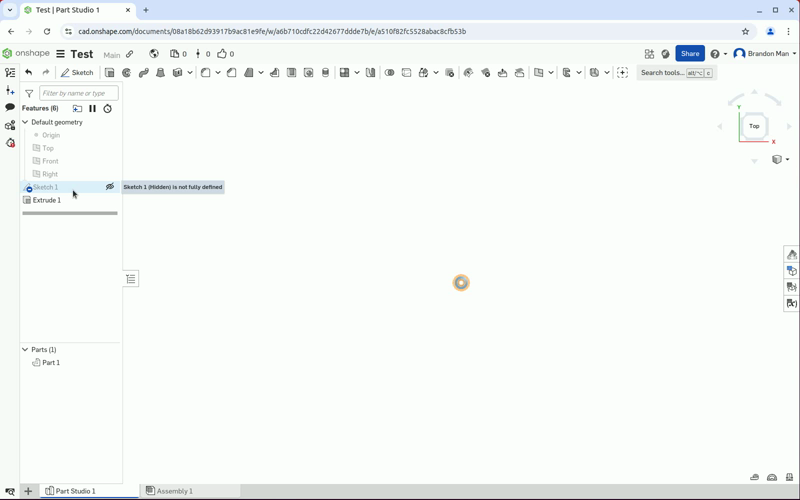
click(73, 189)
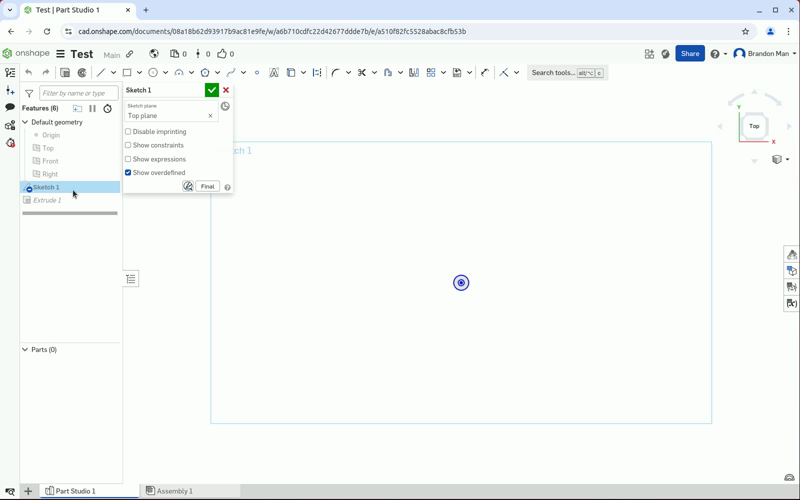
mouse_move(229, 92)
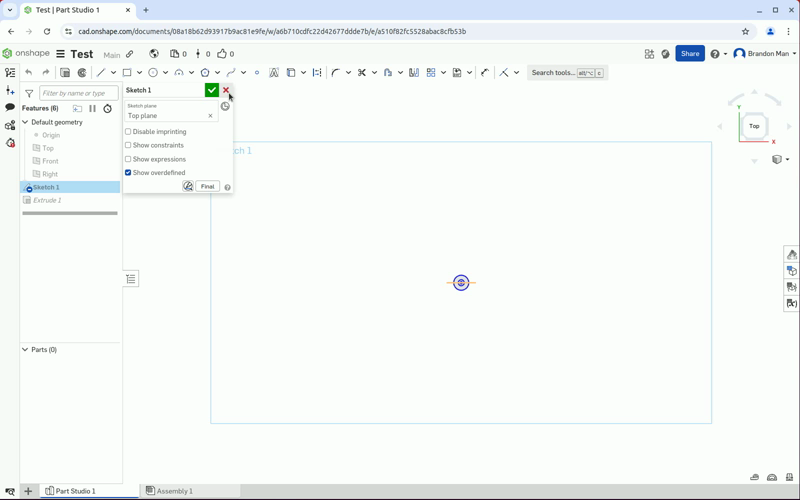
click(229, 92)
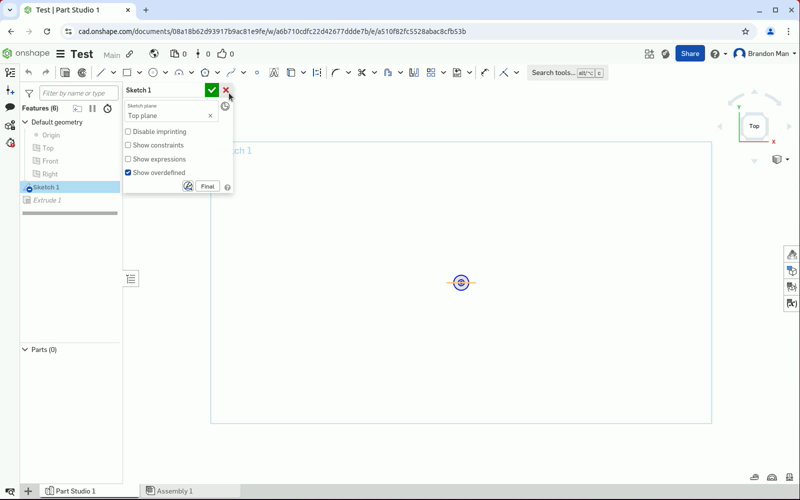
key(shift+s)
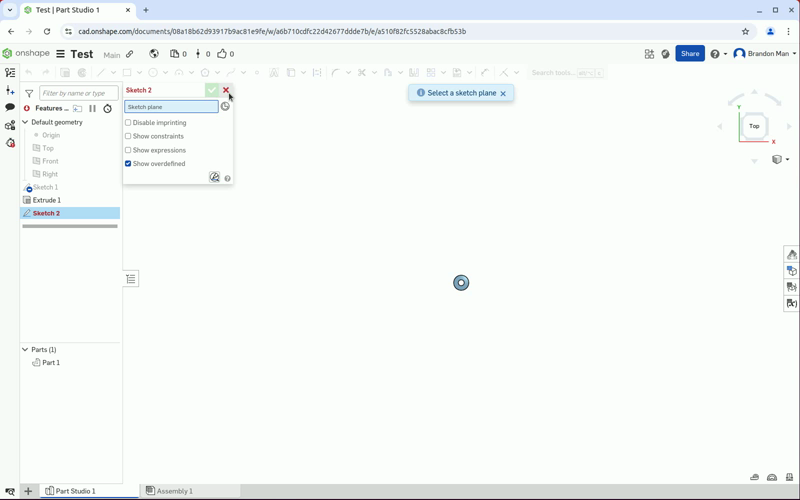
mouse_move(73, 150)
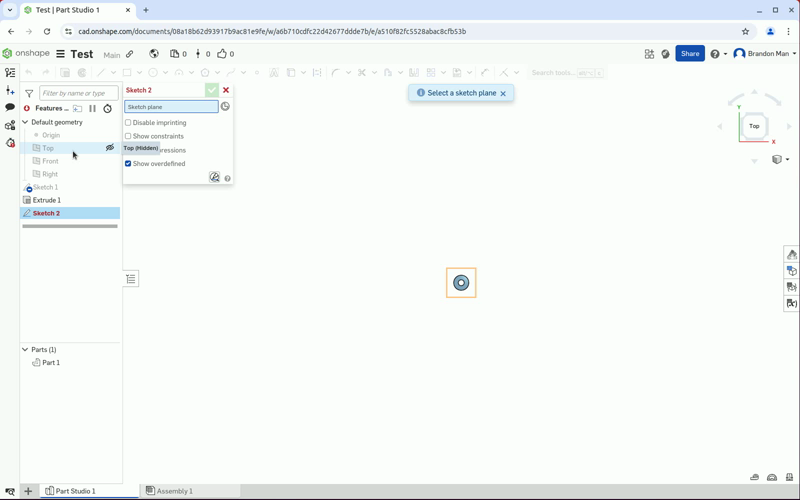
click(73, 150)
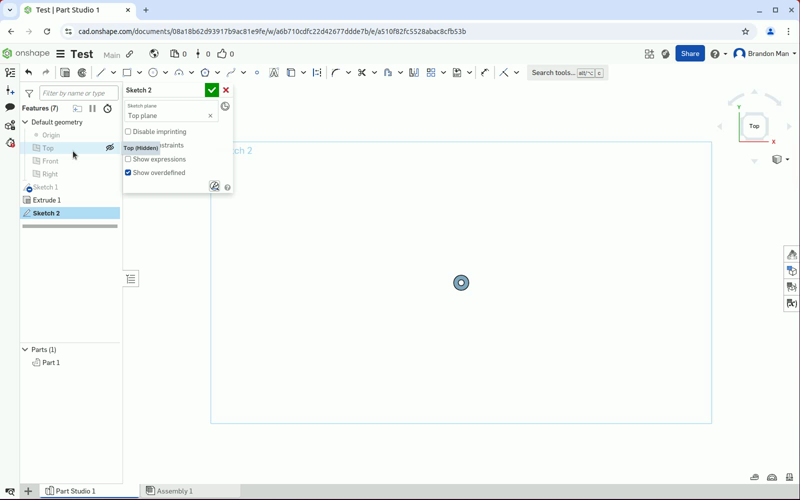
mouse_move(73, 352)
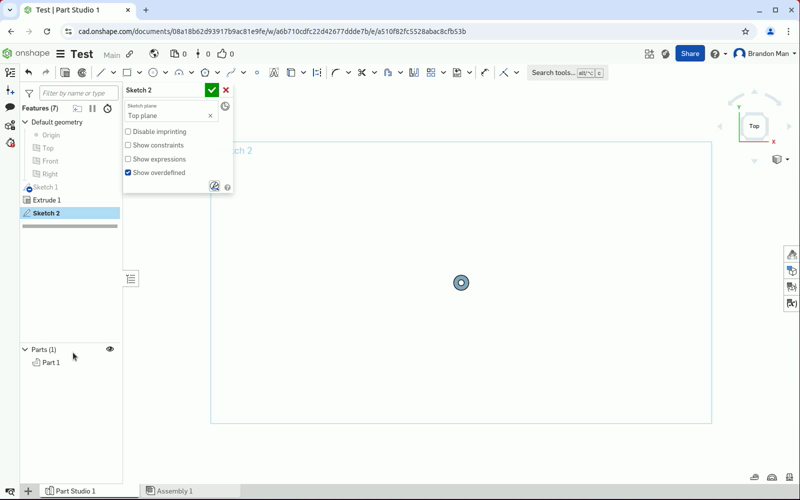
key(y)
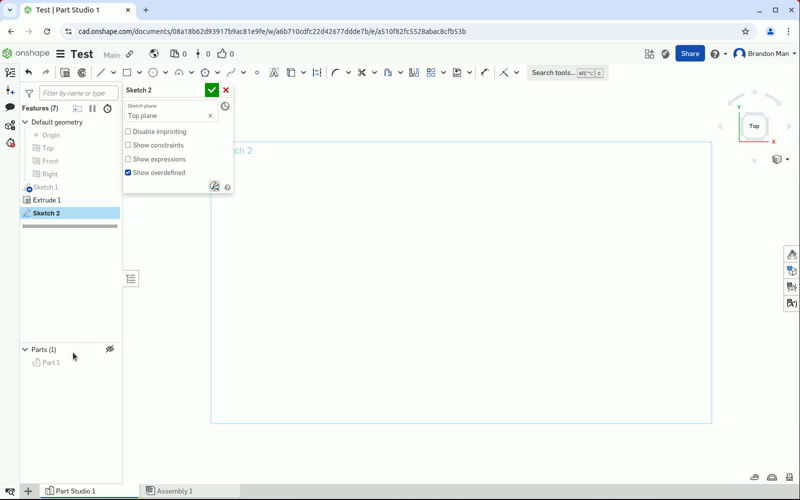
key(c)
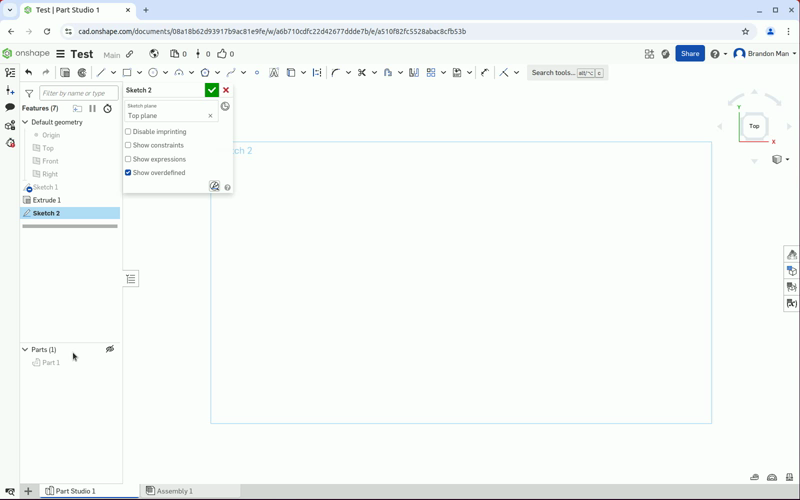
key_down(shift)
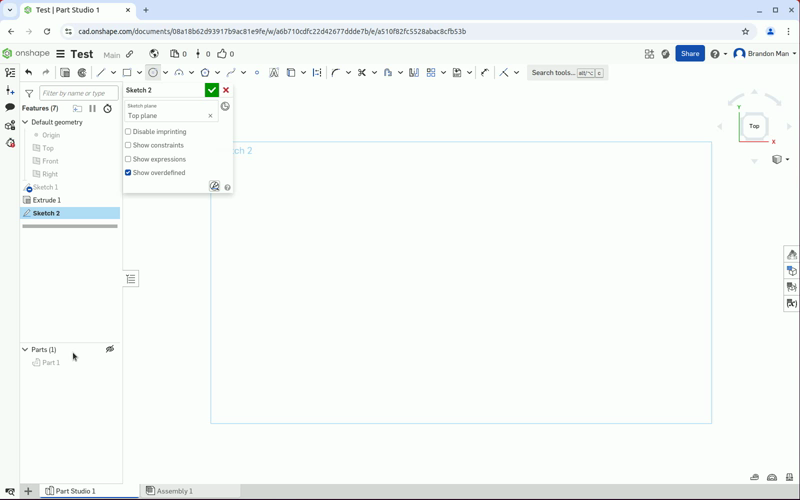
mouse_move(461, 282)
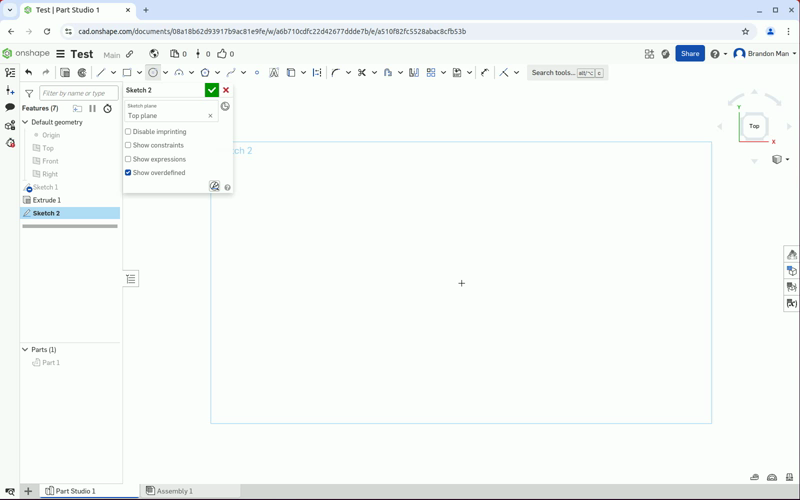
click(461, 282)
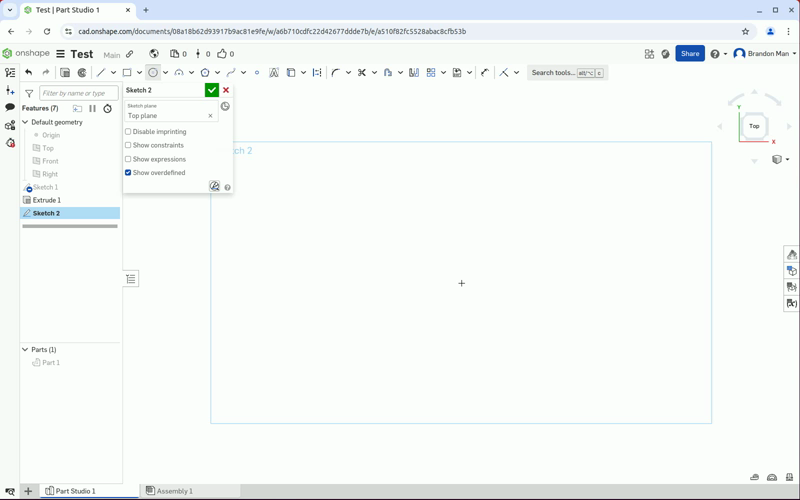
key_up(shift)
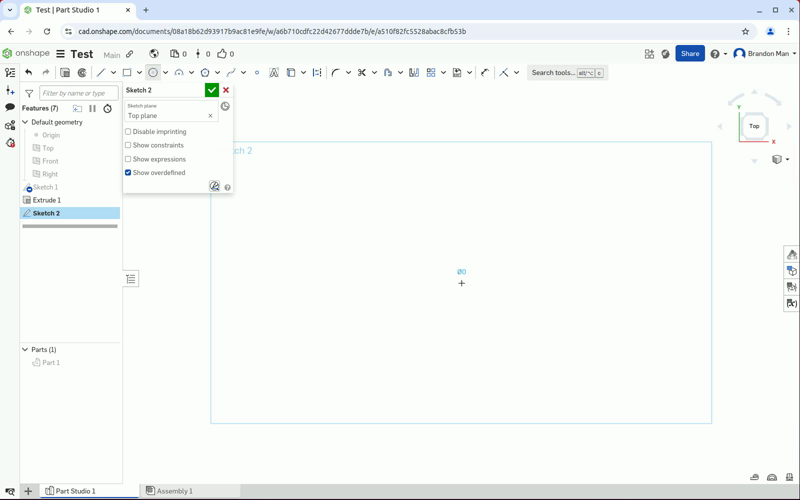
mouse_move(479, 282)
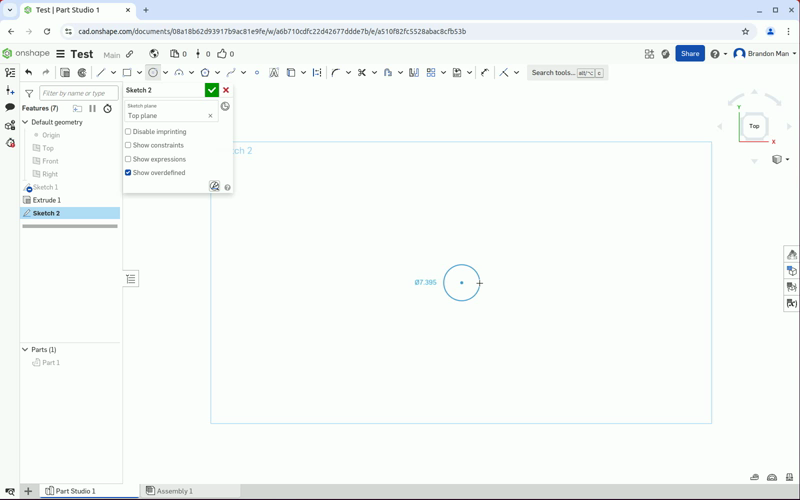
click(479, 282)
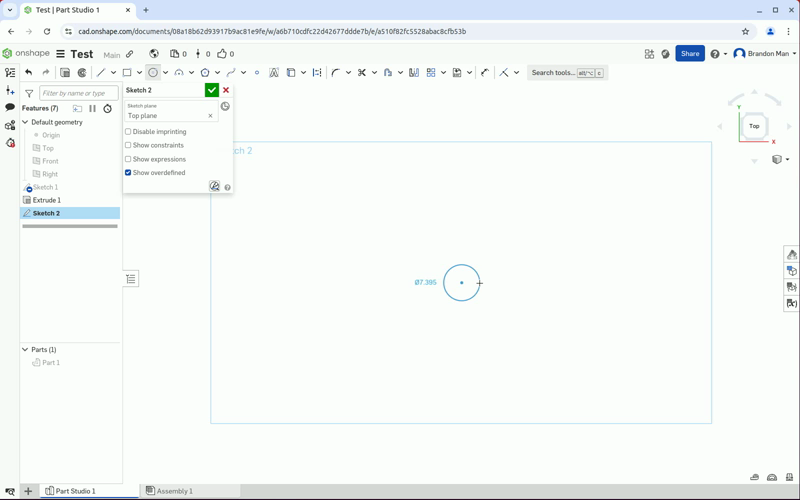
key(esc)
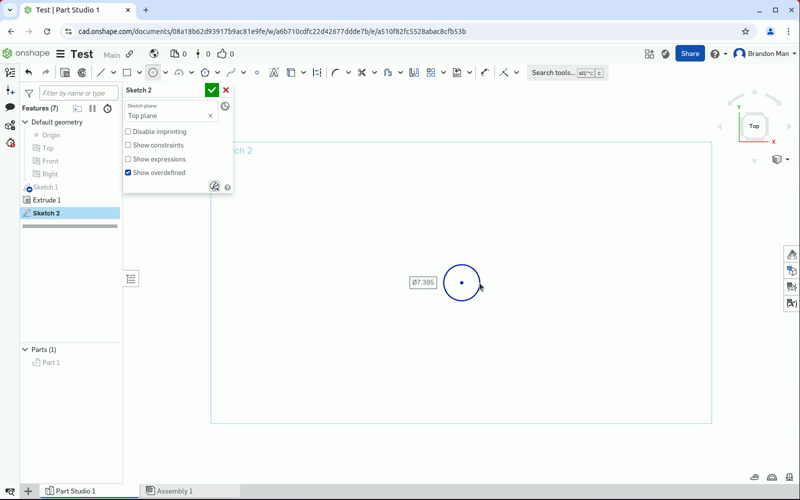
key(c)
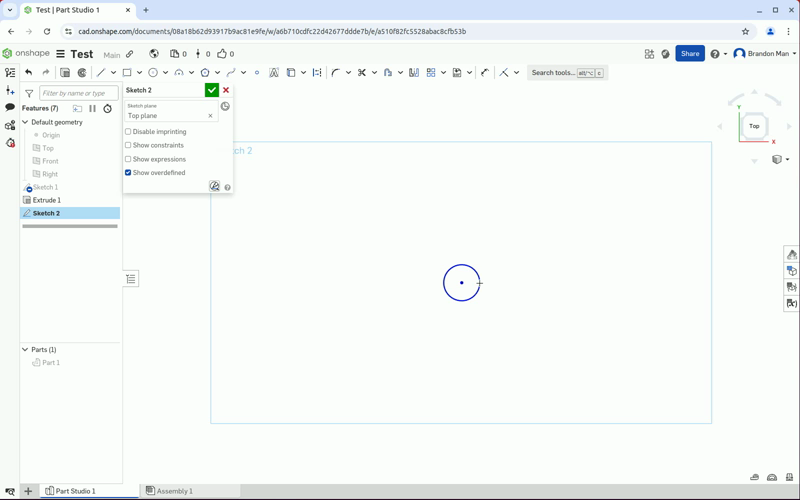
key_down(shift)
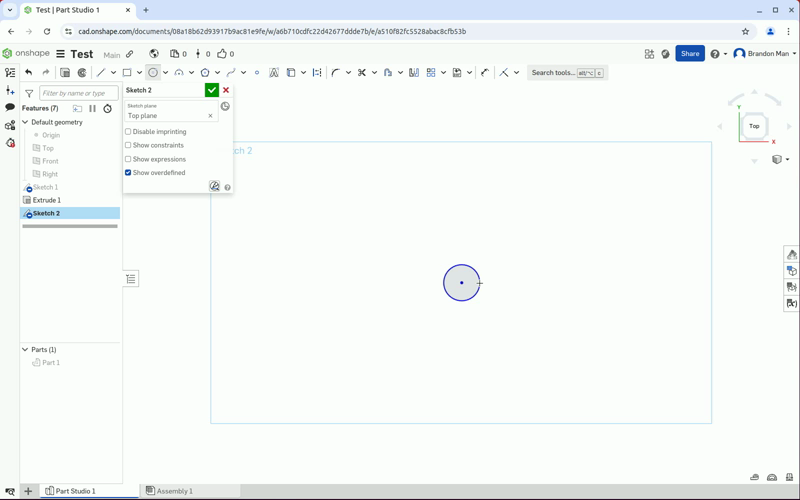
mouse_move(461, 282)
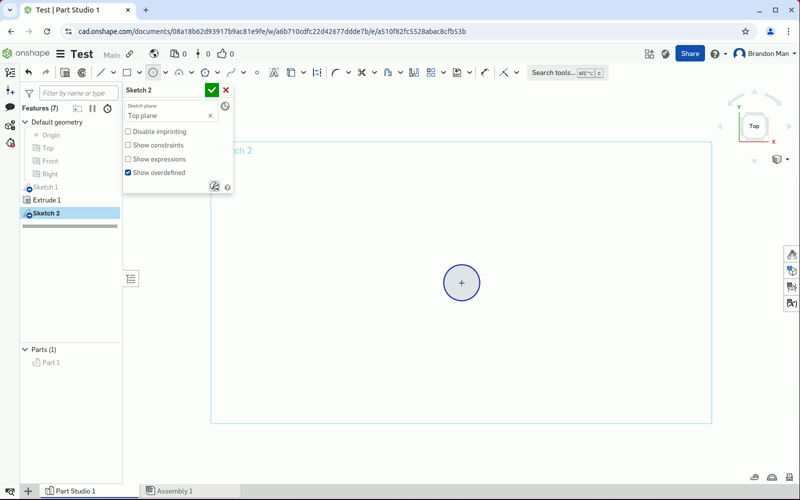
click(461, 282)
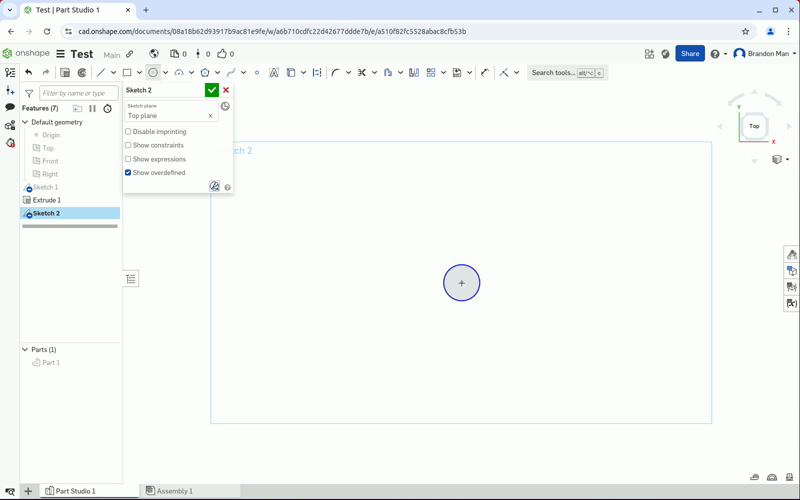
key_up(shift)
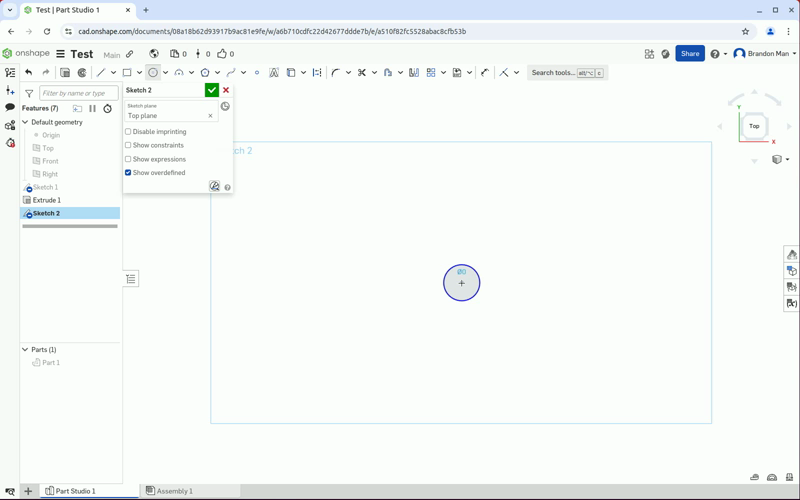
mouse_move(469, 282)
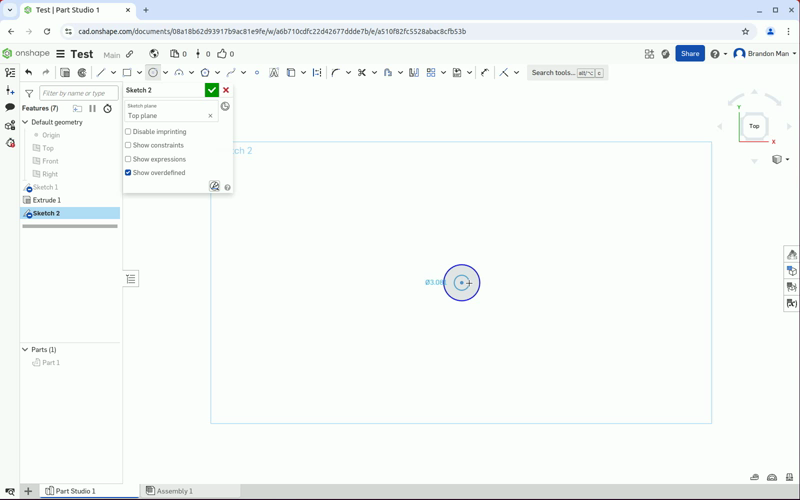
click(469, 282)
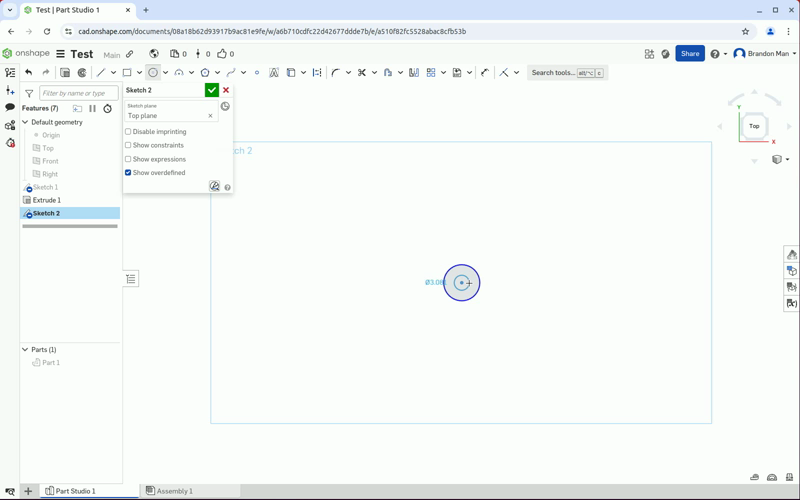
key(esc)
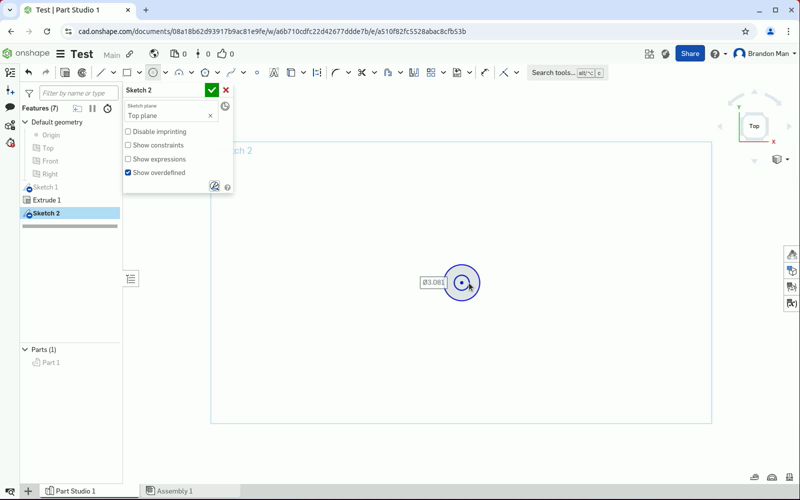
mouse_move(460, 292)
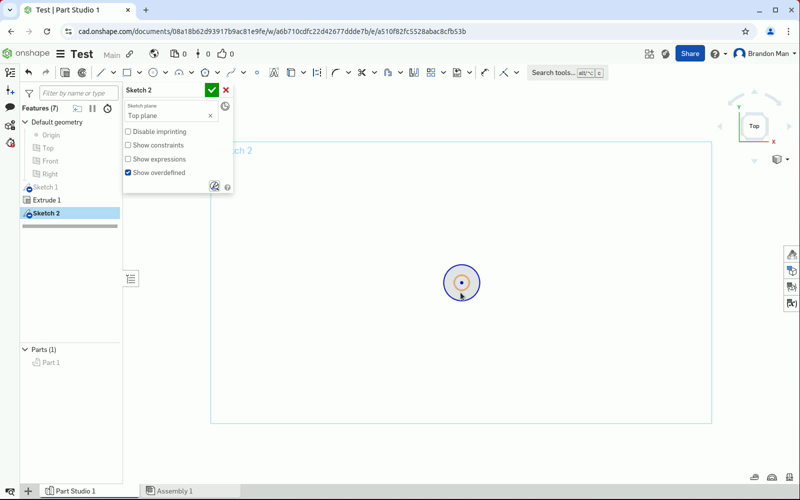
scroll(6)
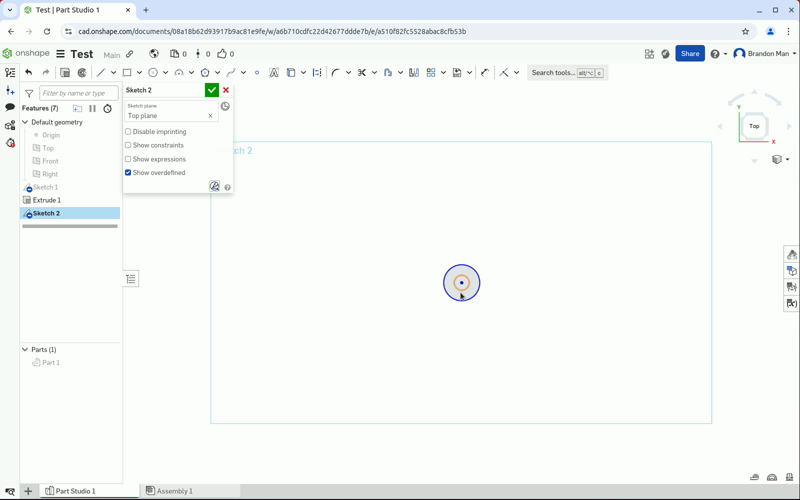
scroll(6)
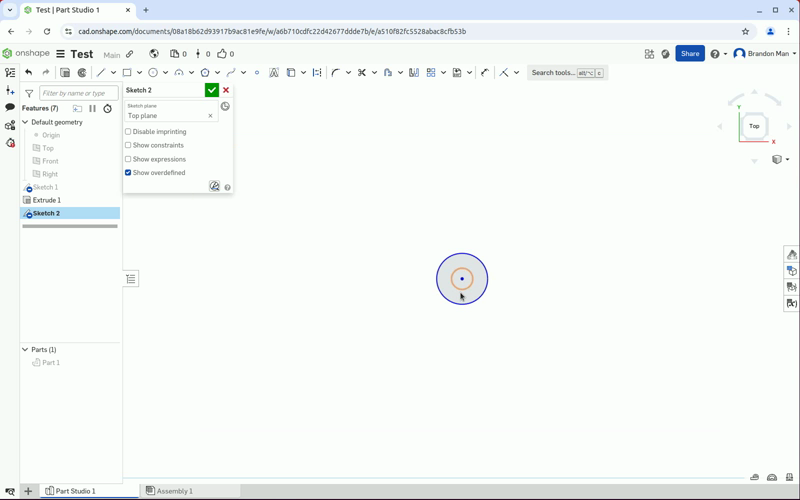
scroll(6)
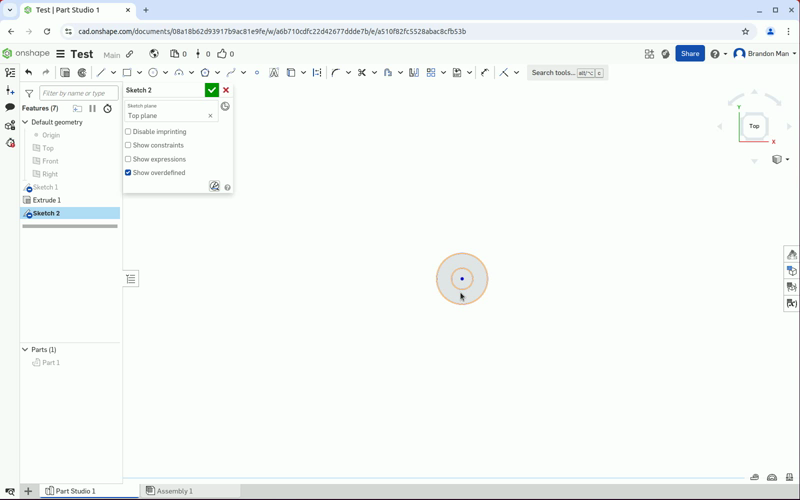
scroll(6)
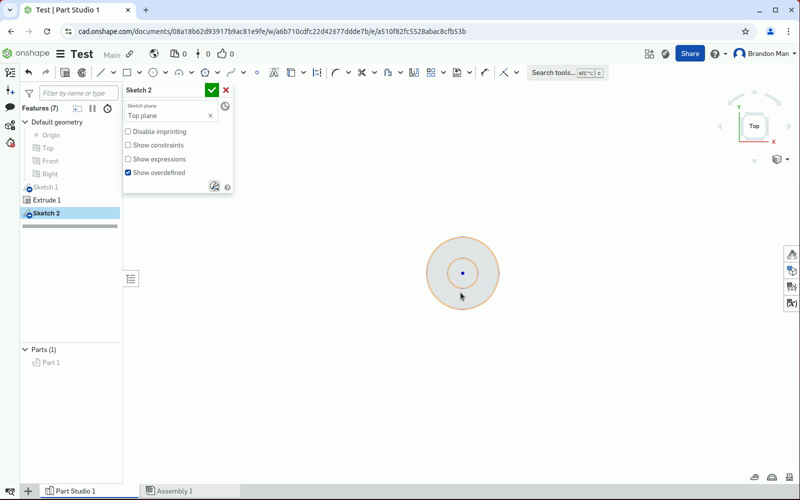
scroll(6)
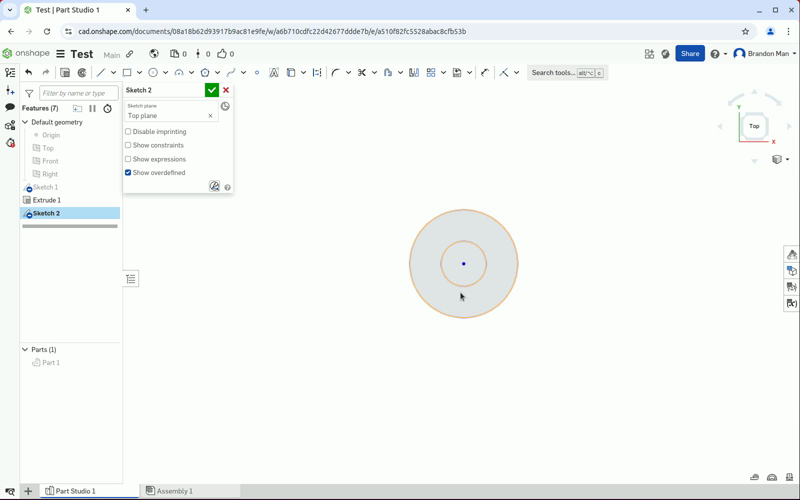
scroll(6)
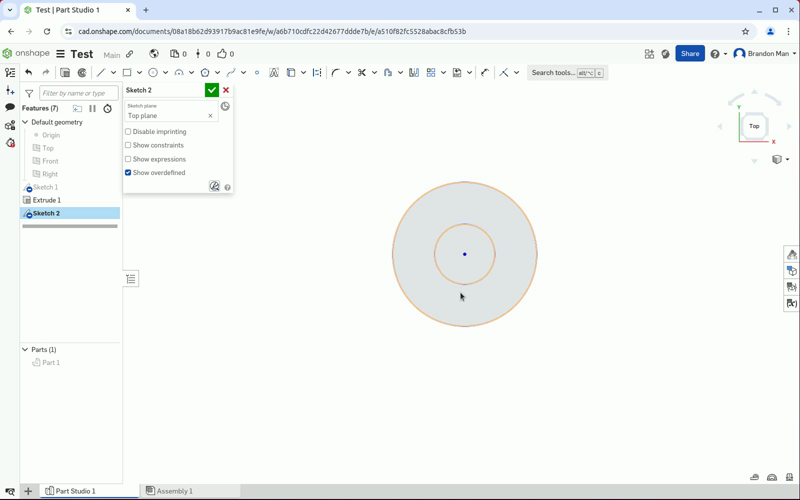
scroll(6)
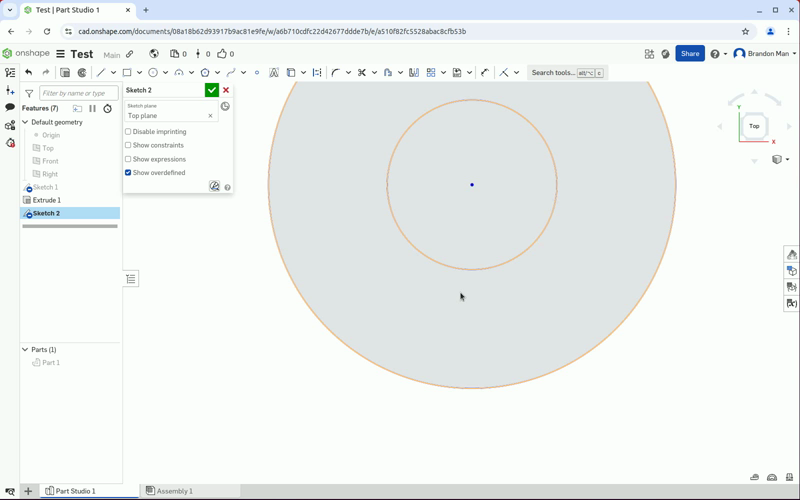
click(460, 292)
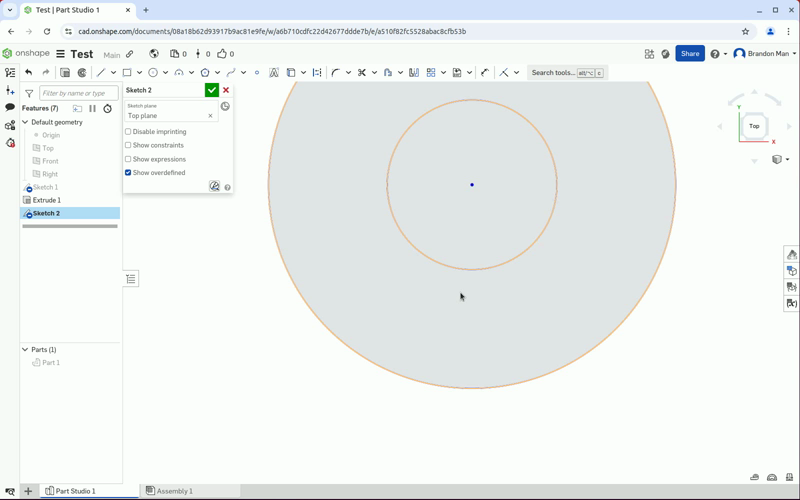
scroll(-6)
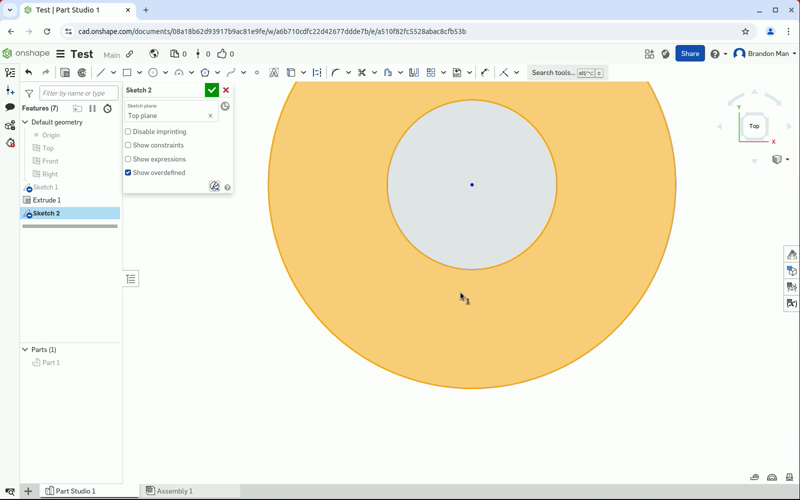
scroll(-6)
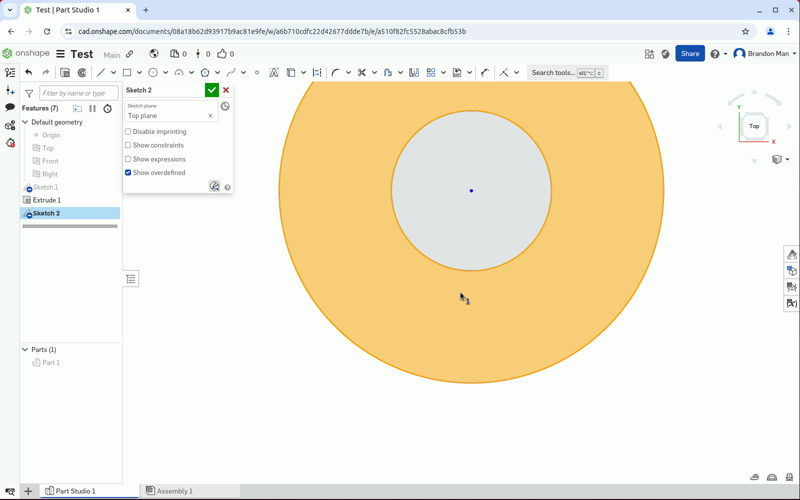
scroll(-6)
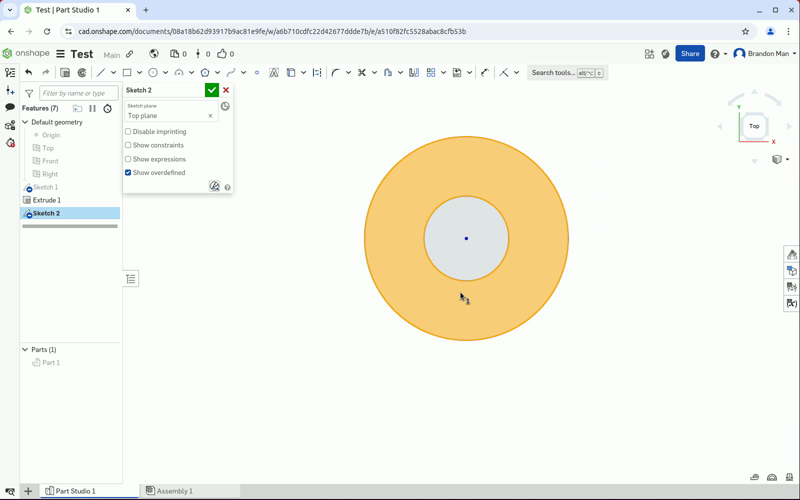
scroll(-6)
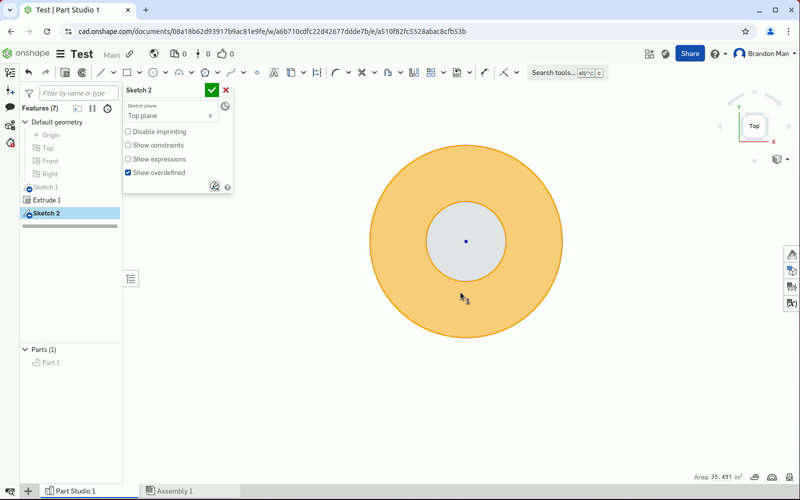
scroll(-6)
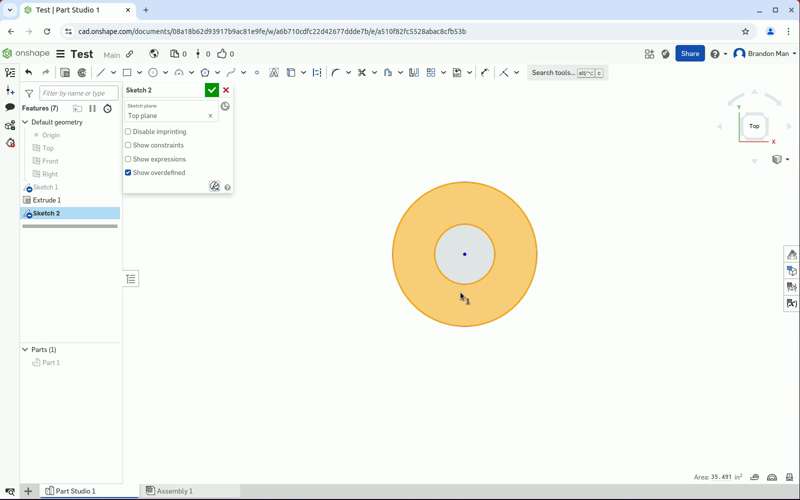
scroll(-6)
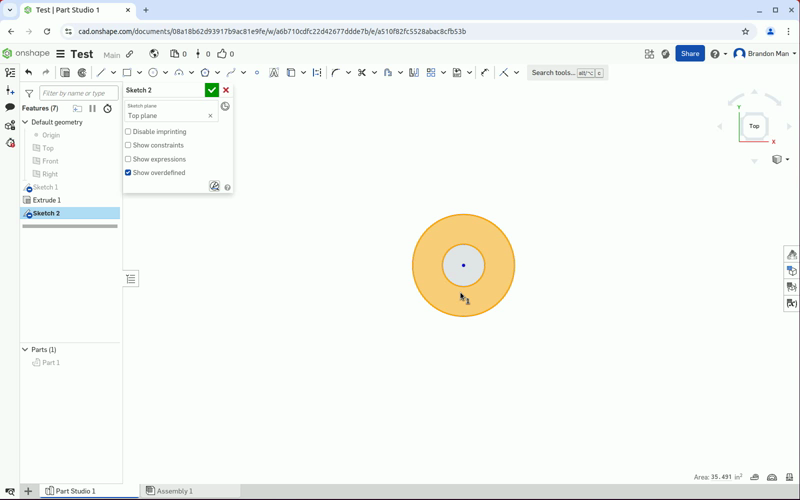
scroll(-6)
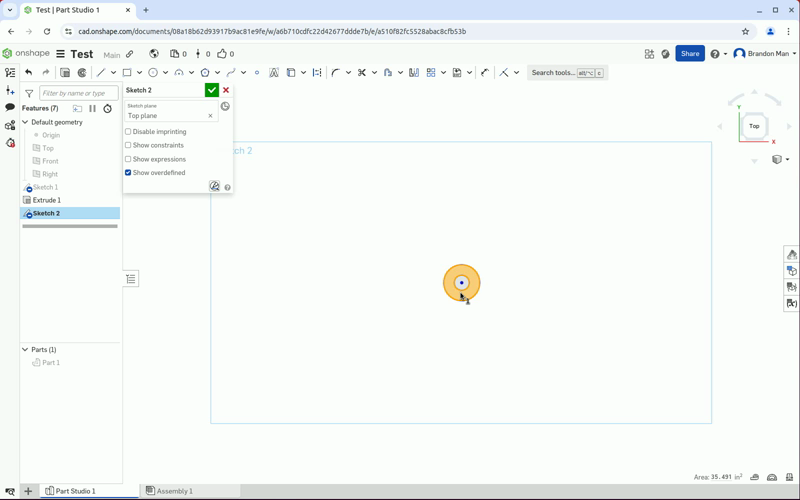
mouse_move(73, 352)
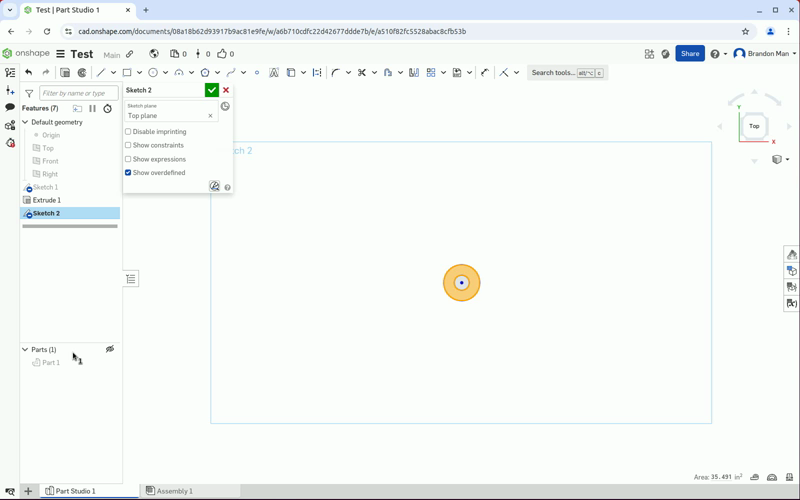
key(shift+y)
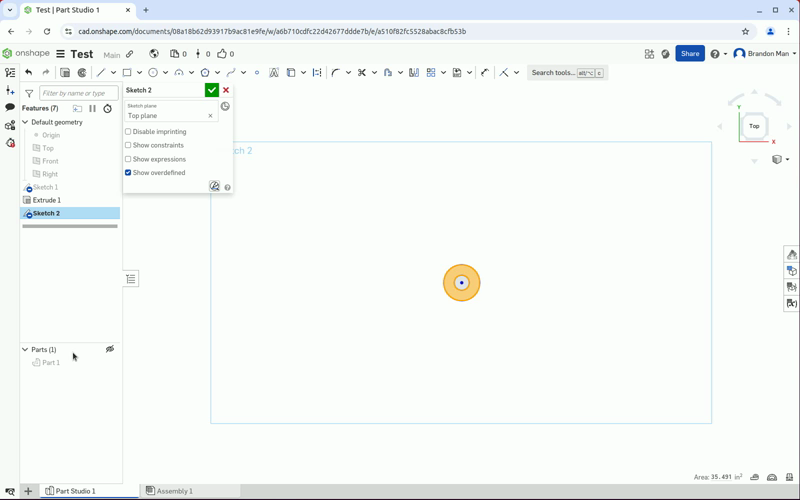
key(shift+e)
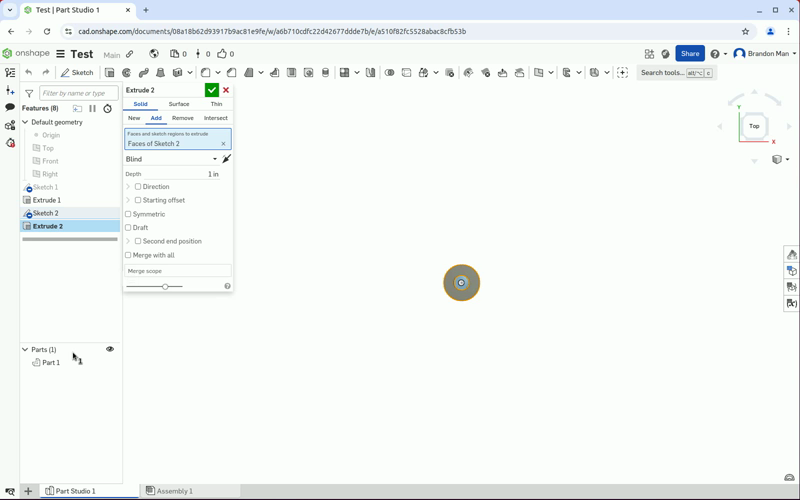
mouse_move(143, 106)
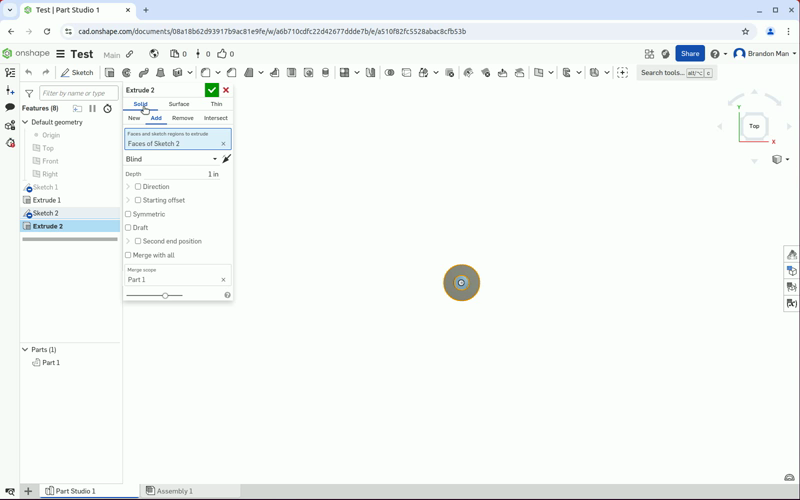
click(143, 106)
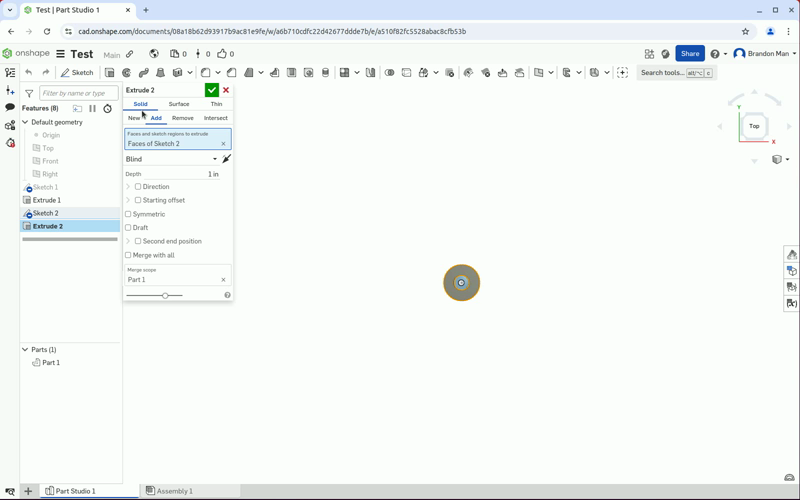
mouse_move(137, 120)
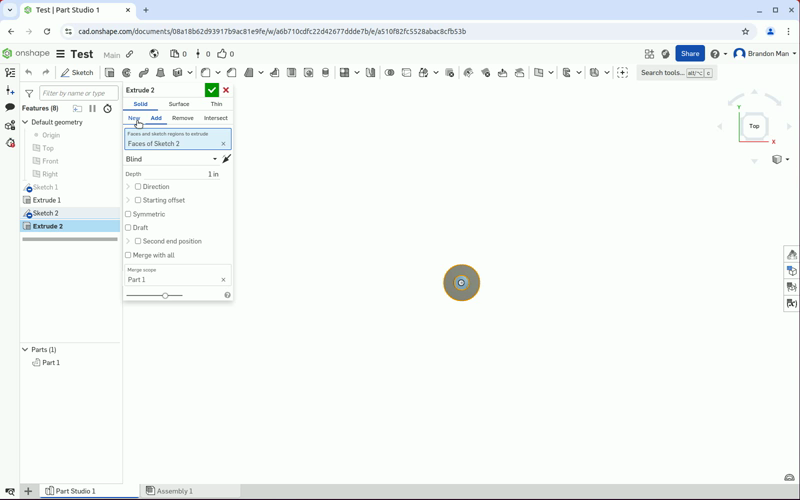
click(137, 120)
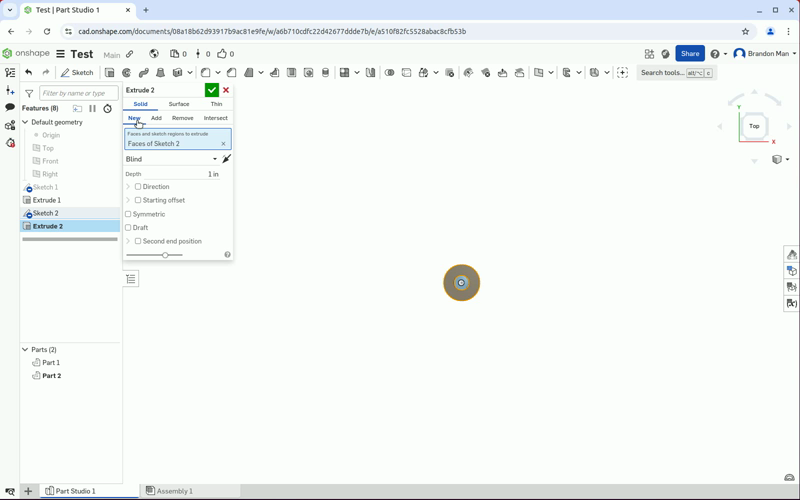
key(tab, 4)
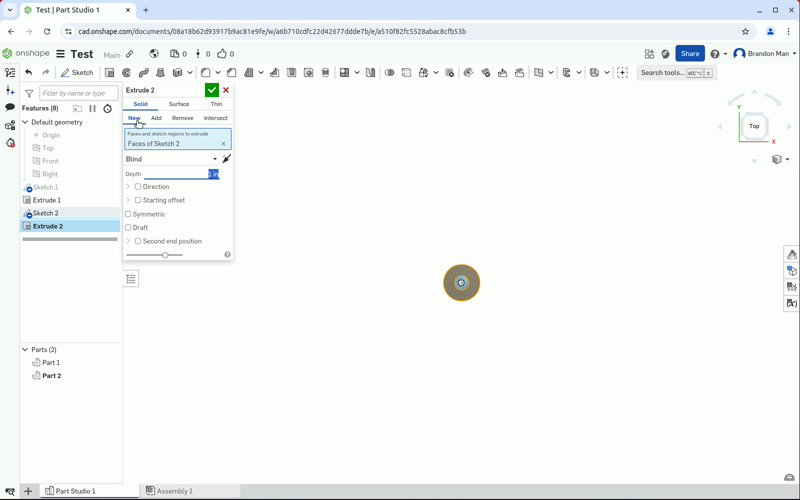
text(2.648)
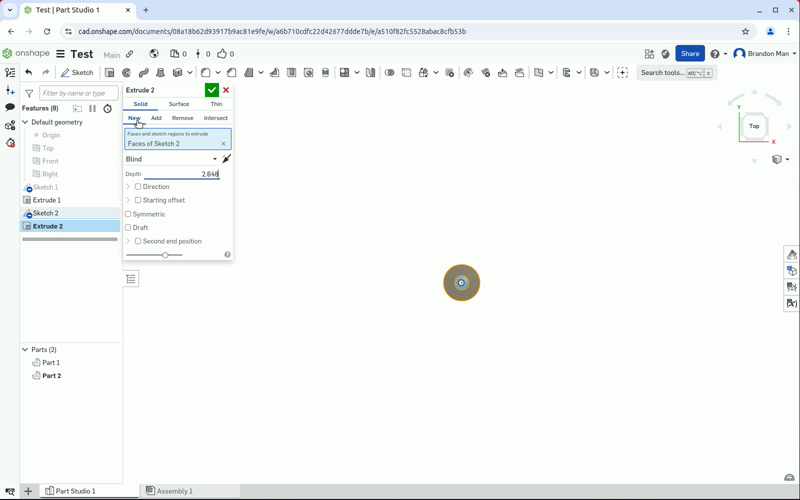
key(enter)
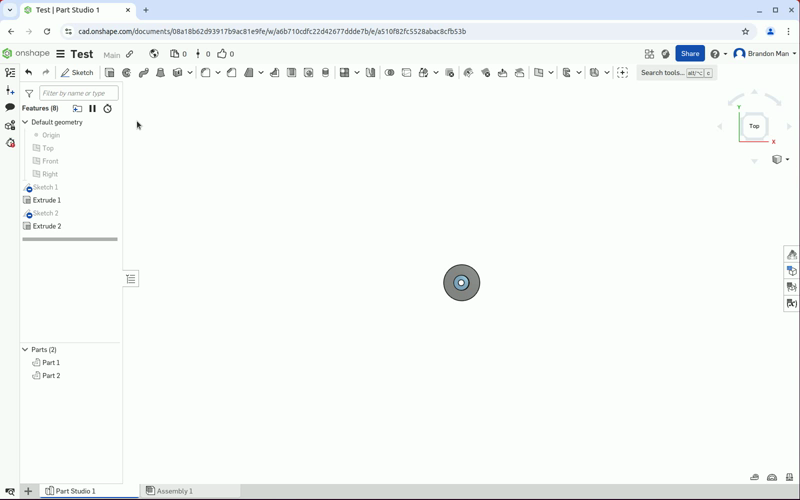
key(shift+h)
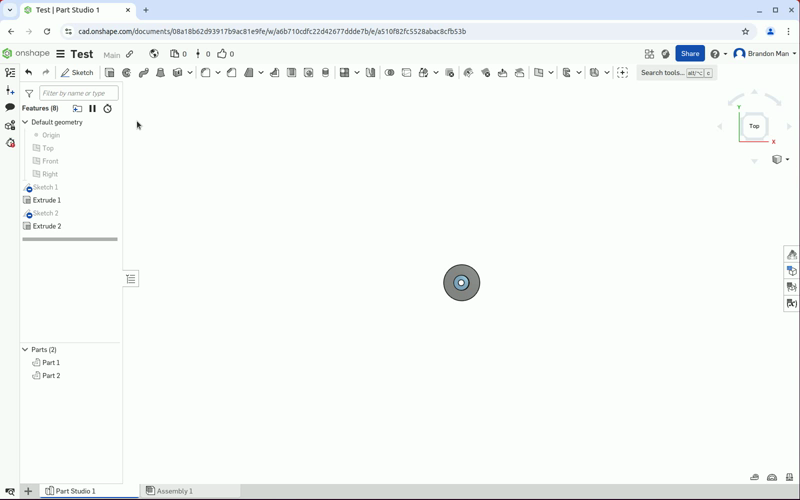
key(shift+h)
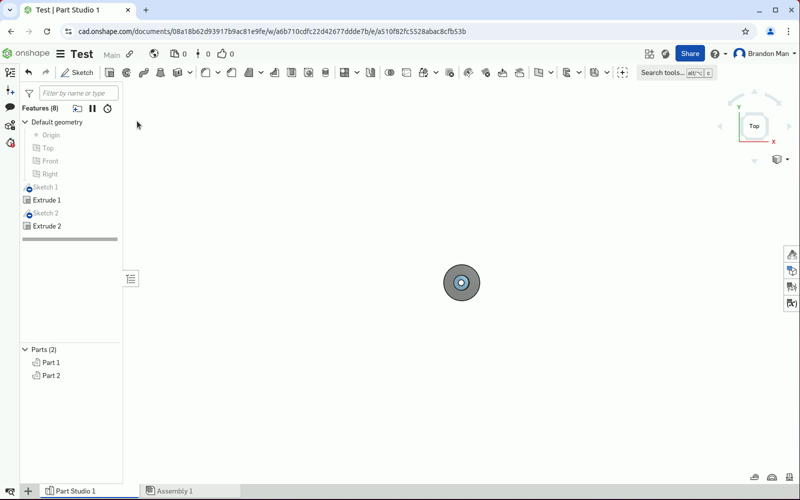
mouse_move(73, 189)
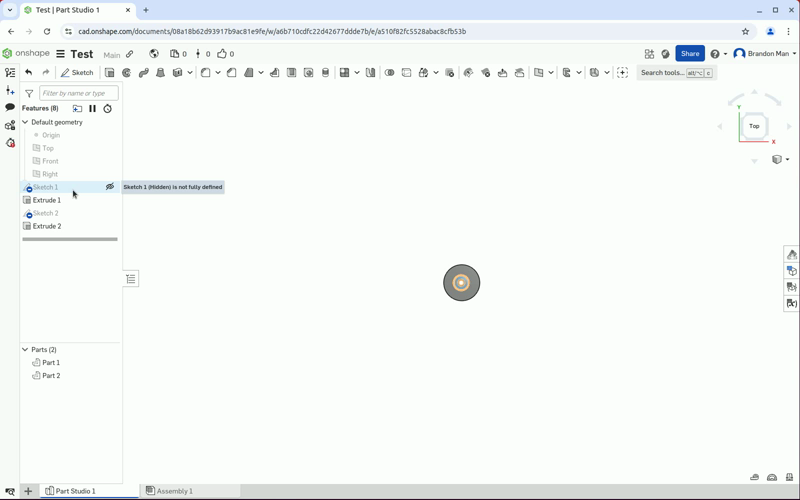
click(73, 189)
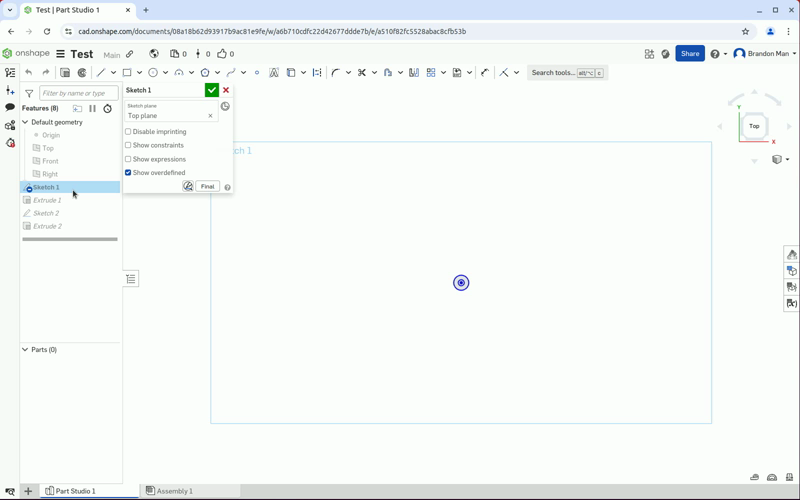
mouse_move(229, 92)
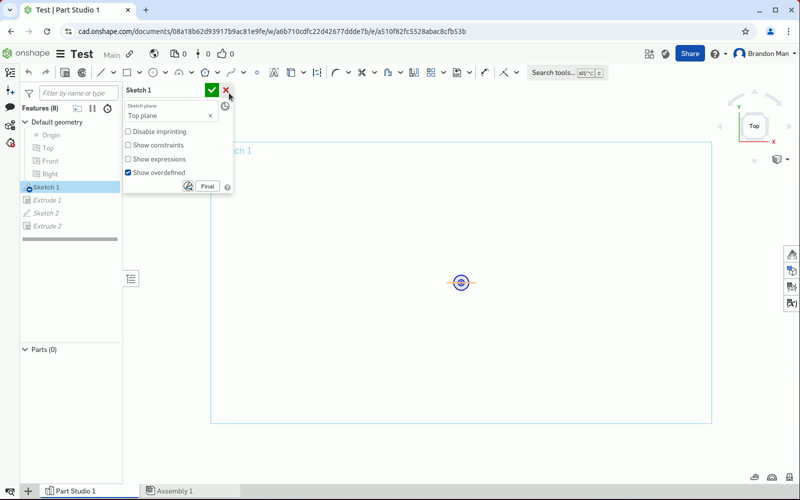
click(229, 92)
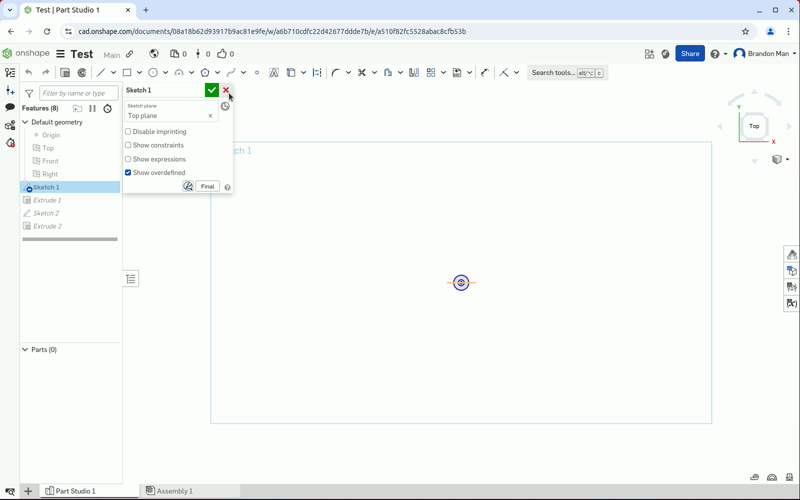
key(shift+s)
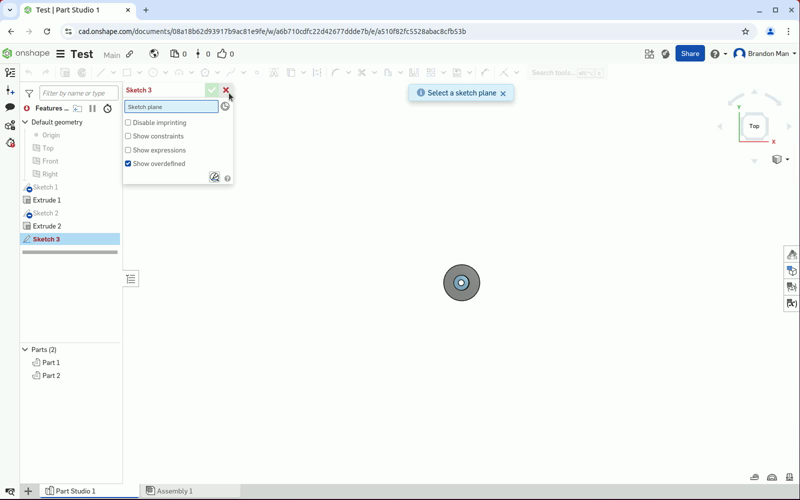
mouse_move(73, 150)
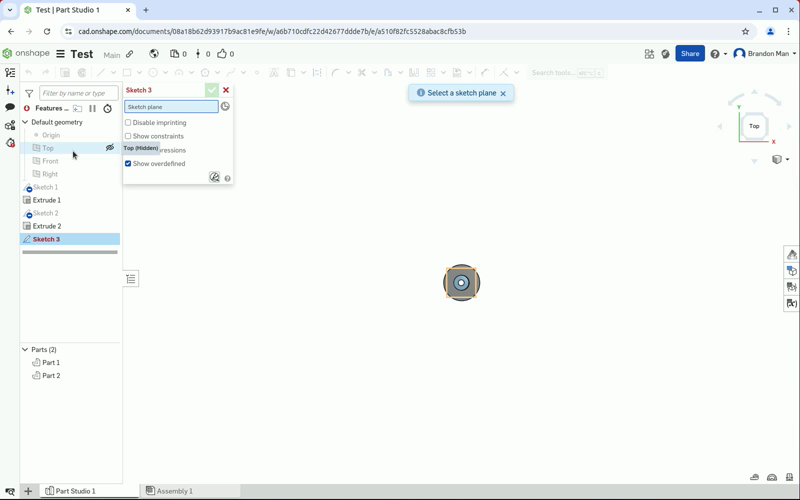
click(73, 150)
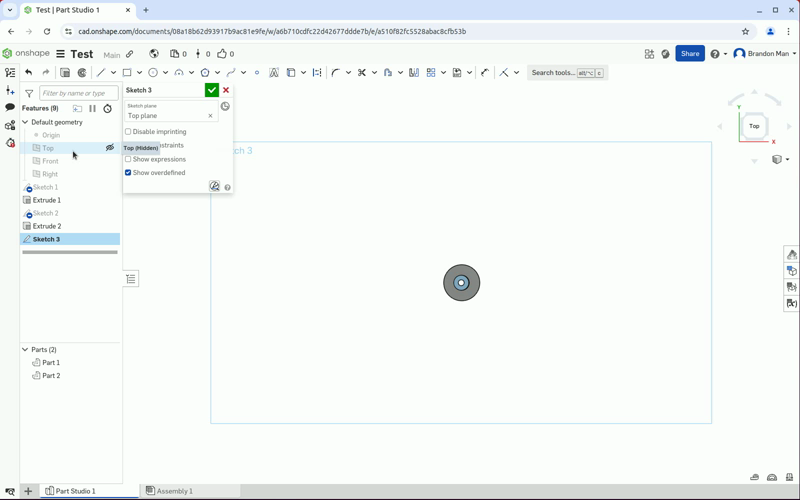
mouse_move(73, 352)
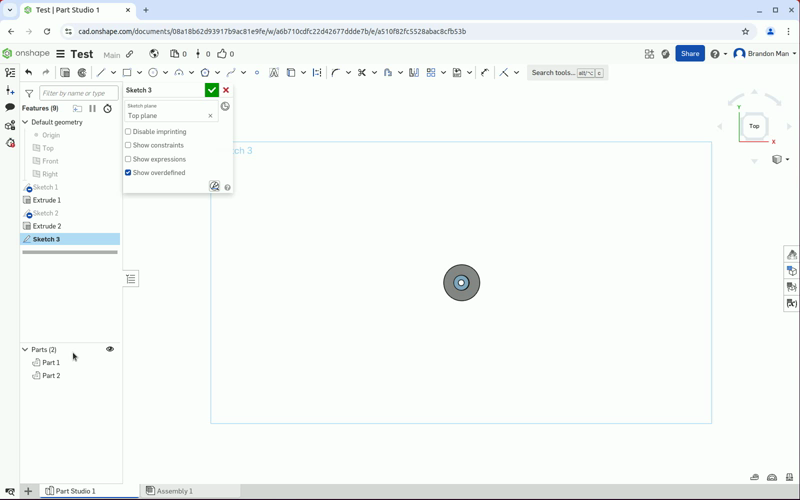
key(y)
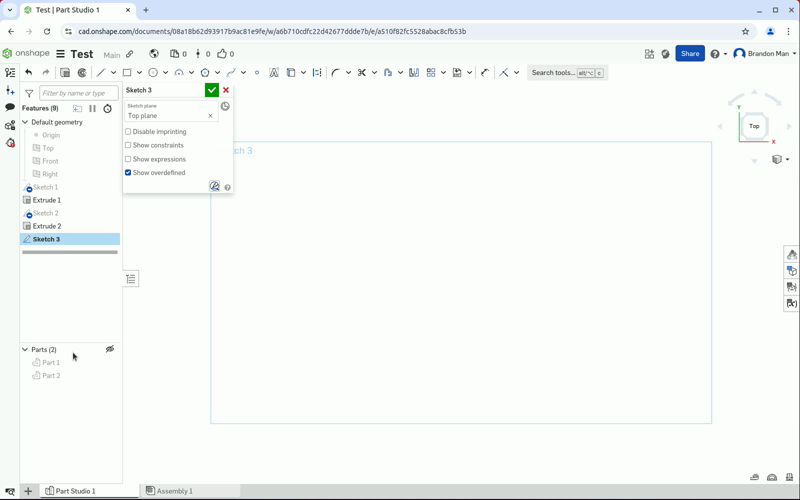
key(c)
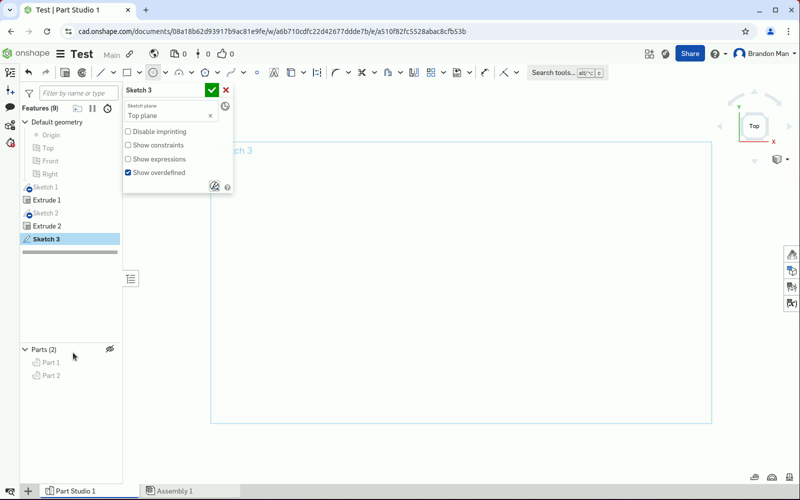
key_down(shift)
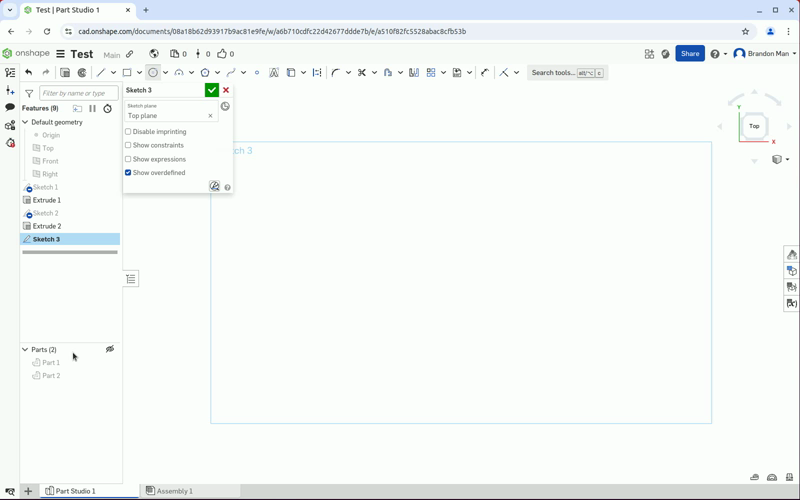
mouse_move(461, 282)
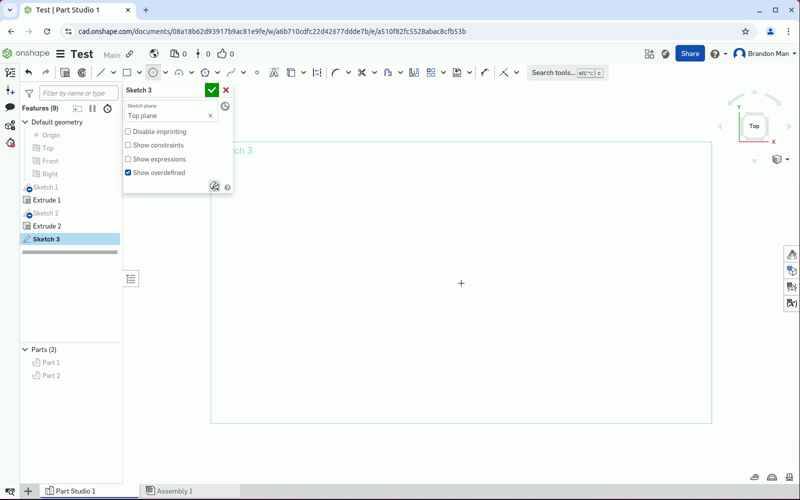
click(461, 282)
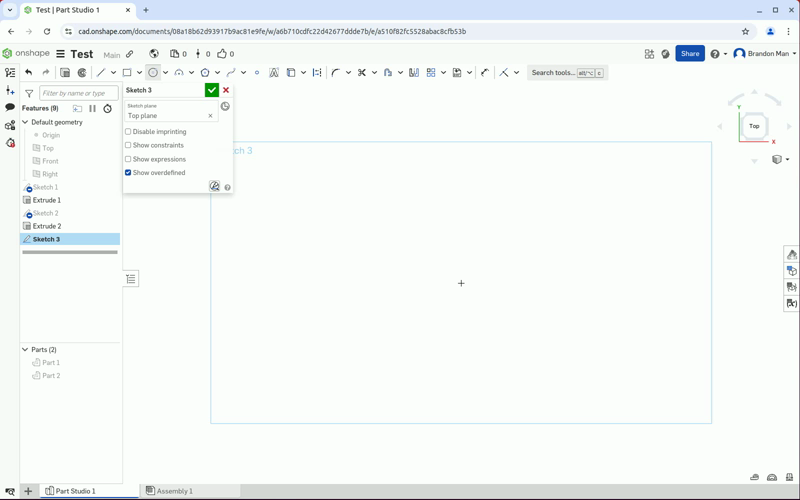
key_up(shift)
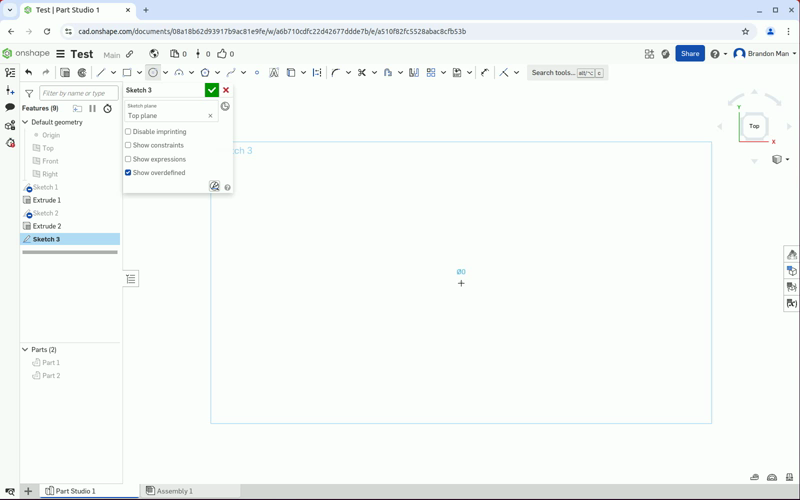
mouse_move(480, 282)
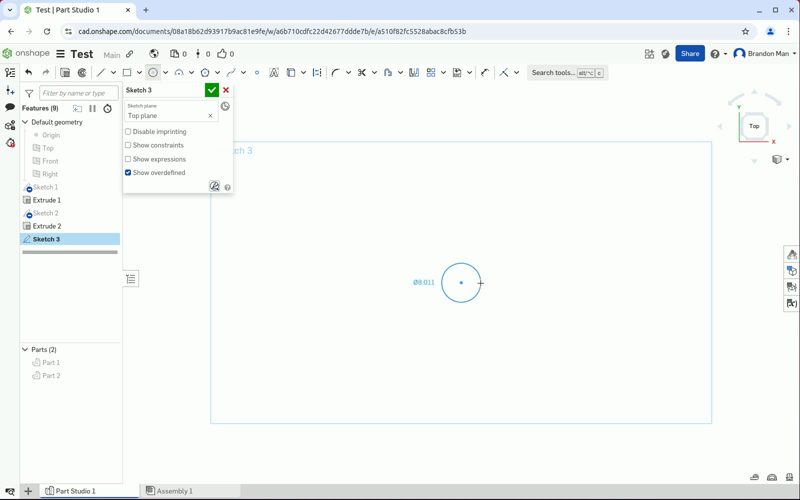
click(480, 282)
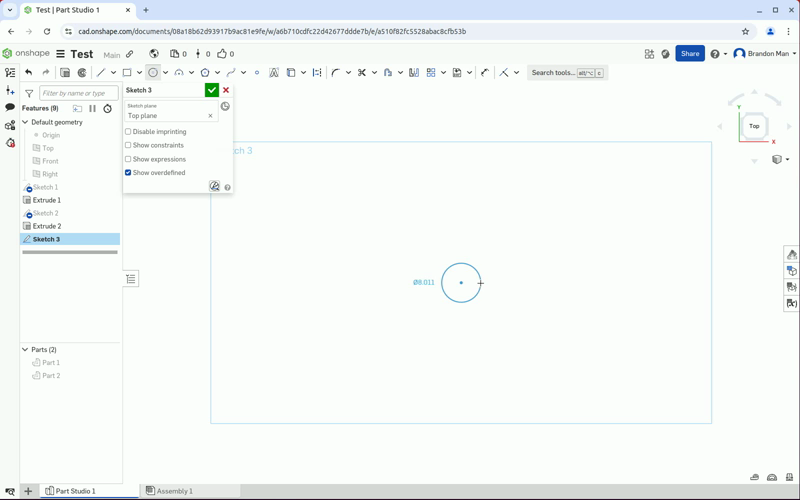
key(esc)
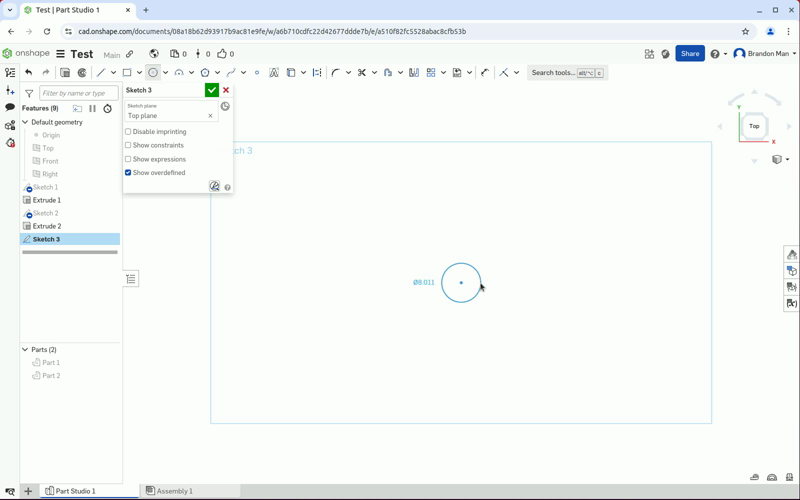
key(c)
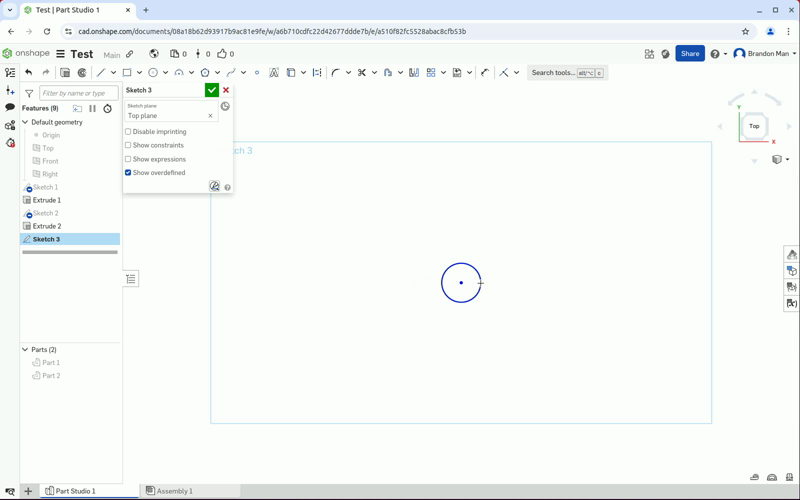
key_down(shift)
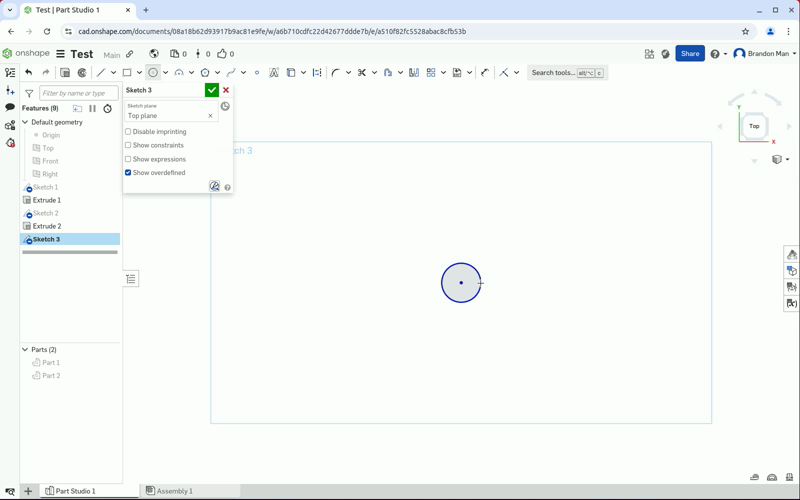
mouse_move(461, 282)
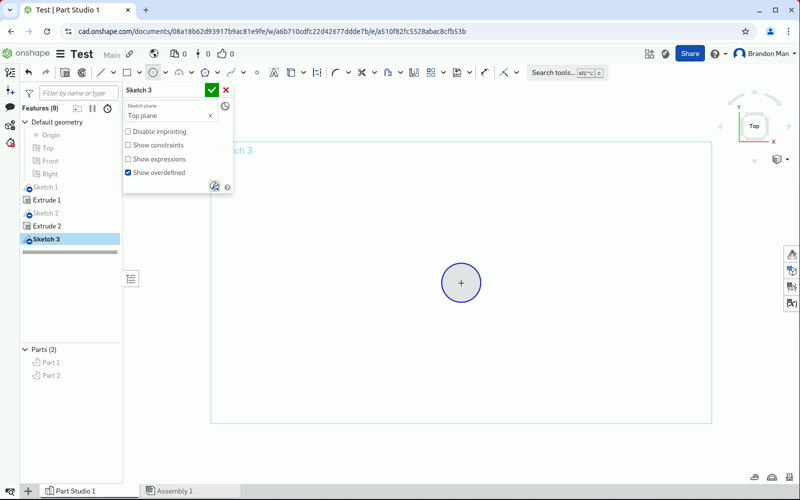
click(461, 282)
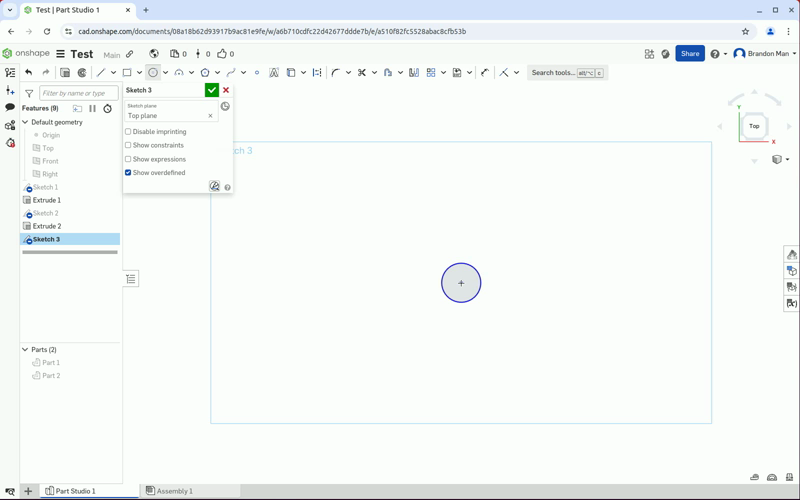
key_up(shift)
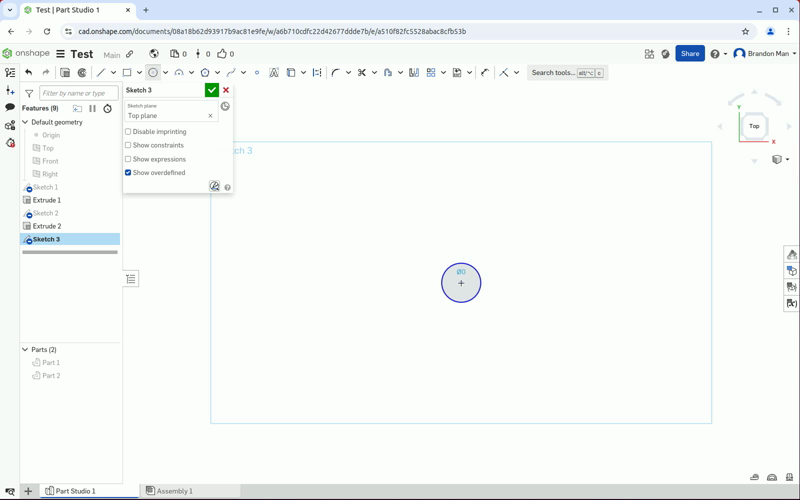
mouse_move(478, 282)
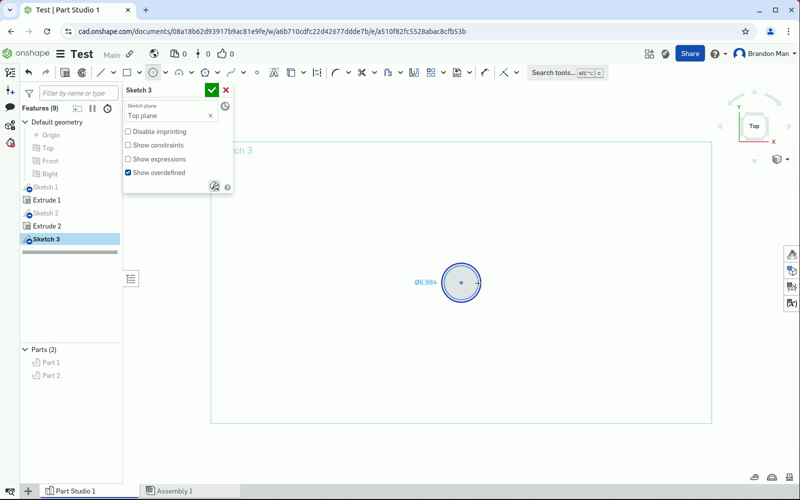
scroll(6)
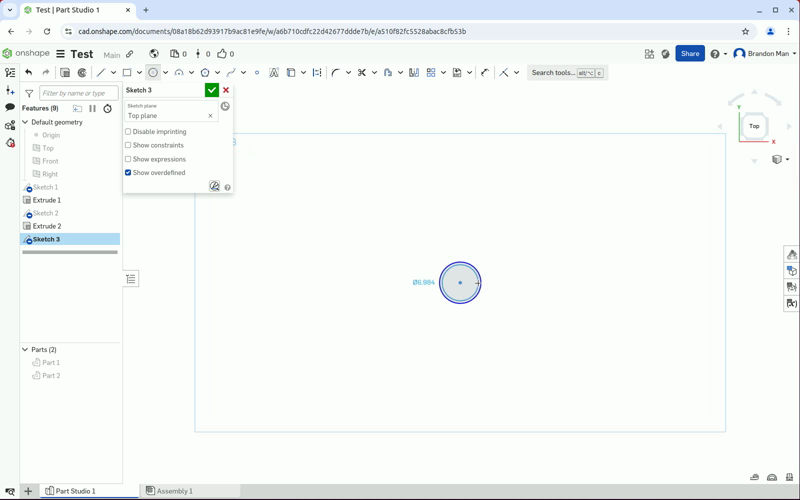
scroll(6)
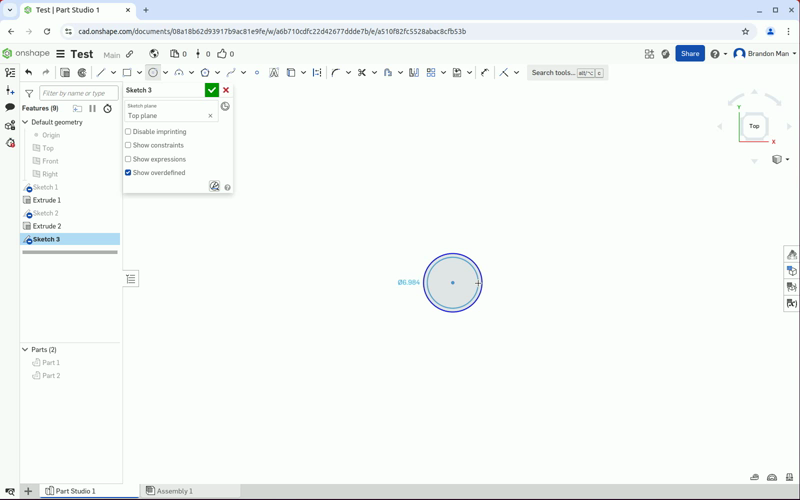
scroll(6)
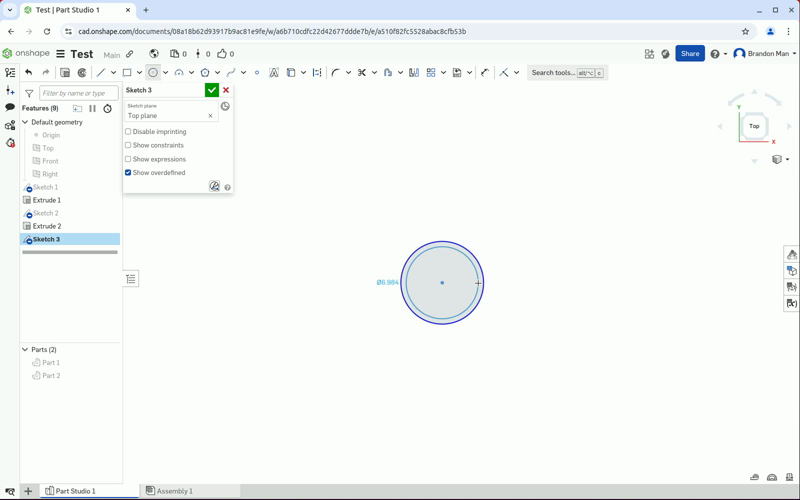
scroll(6)
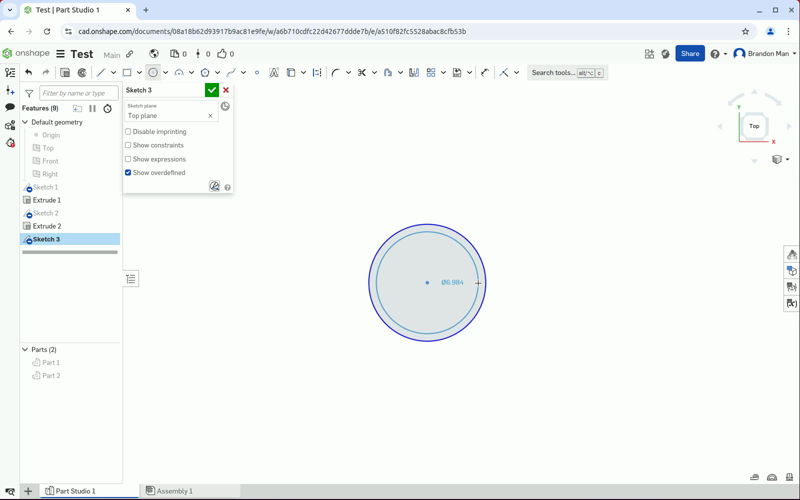
scroll(6)
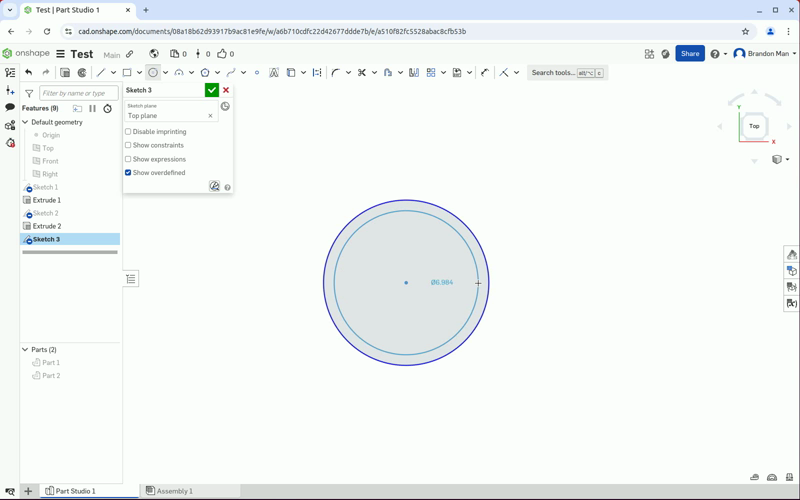
scroll(6)
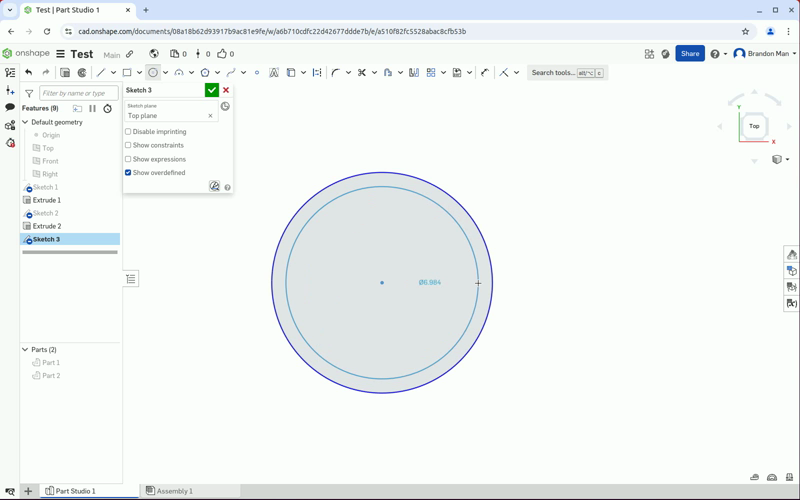
scroll(6)
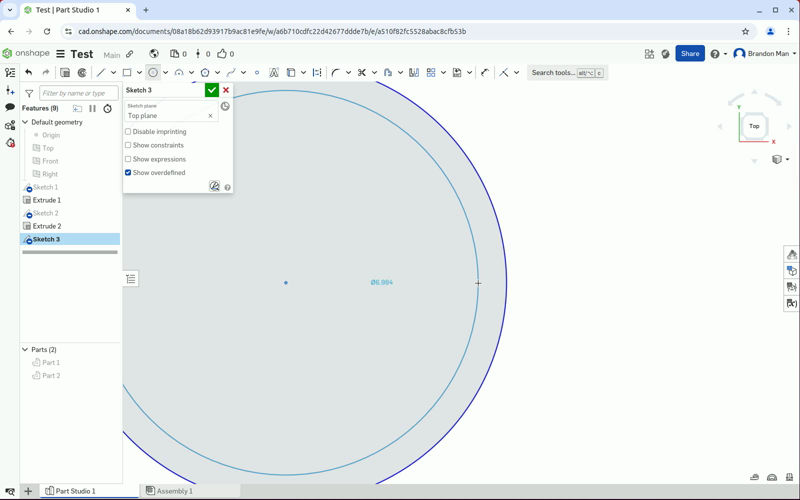
click(478, 282)
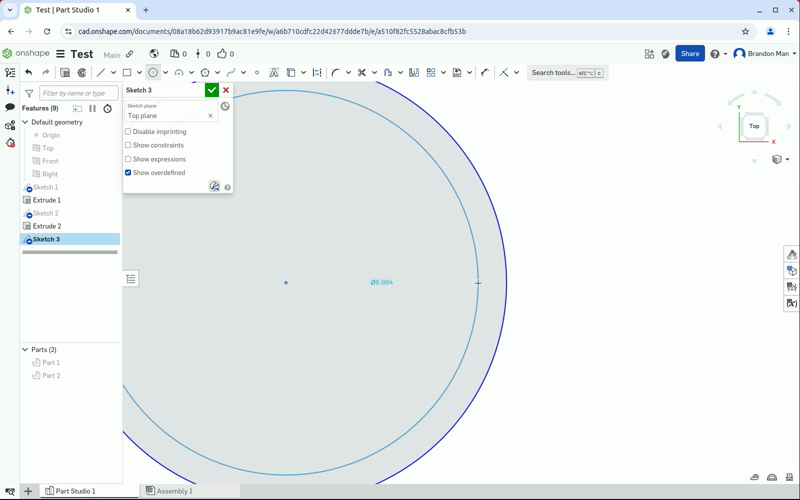
scroll(-6)
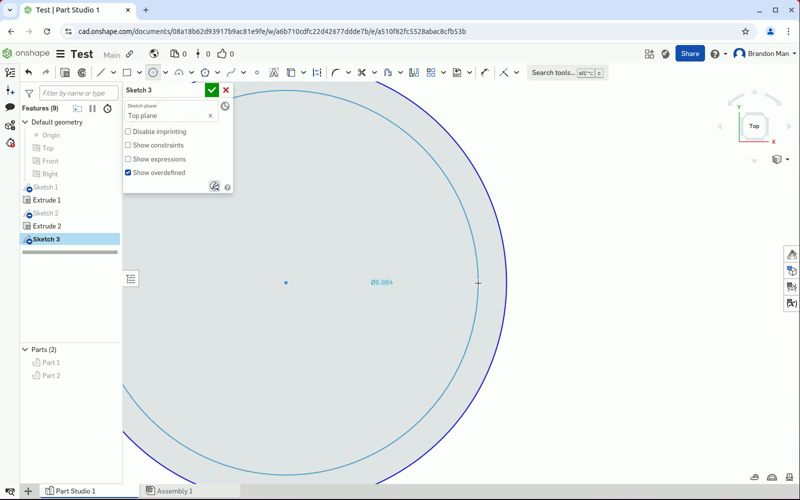
scroll(-6)
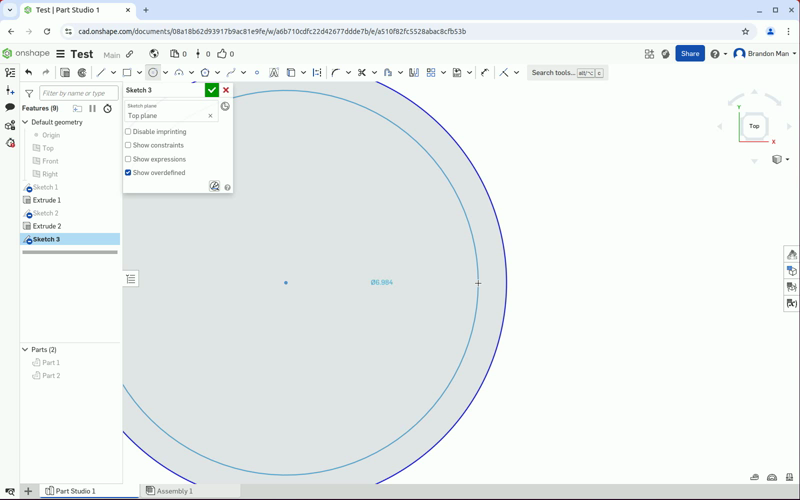
scroll(-6)
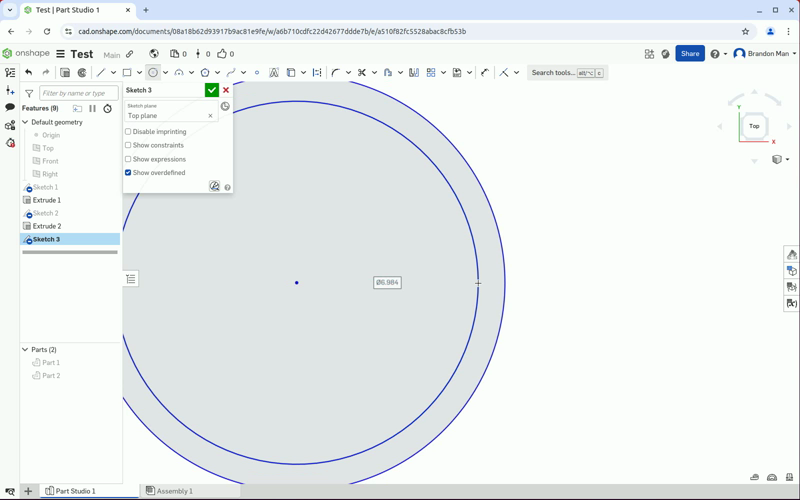
scroll(-6)
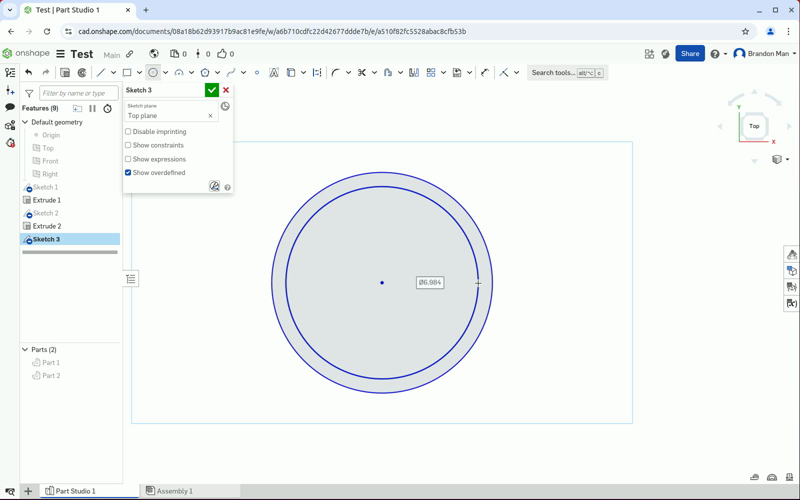
scroll(-6)
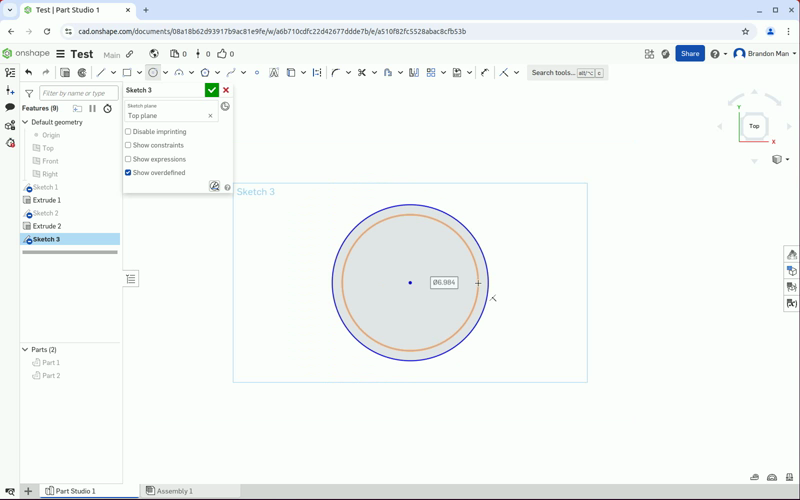
scroll(-6)
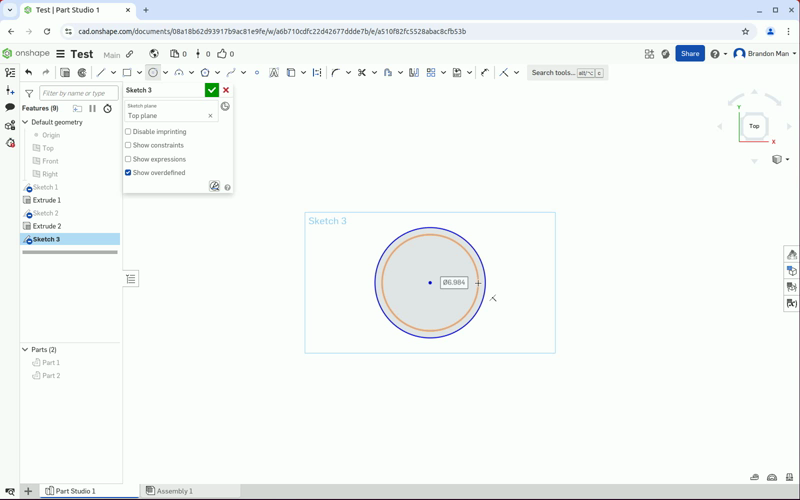
scroll(-6)
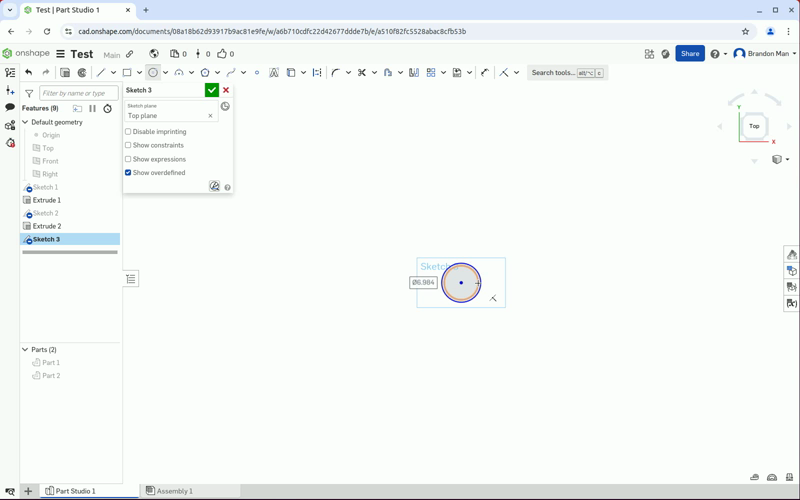
key(esc)
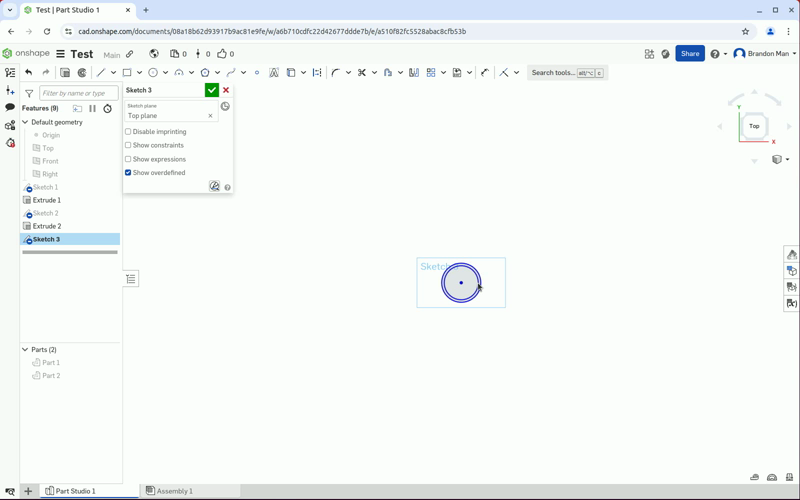
mouse_move(446, 294)
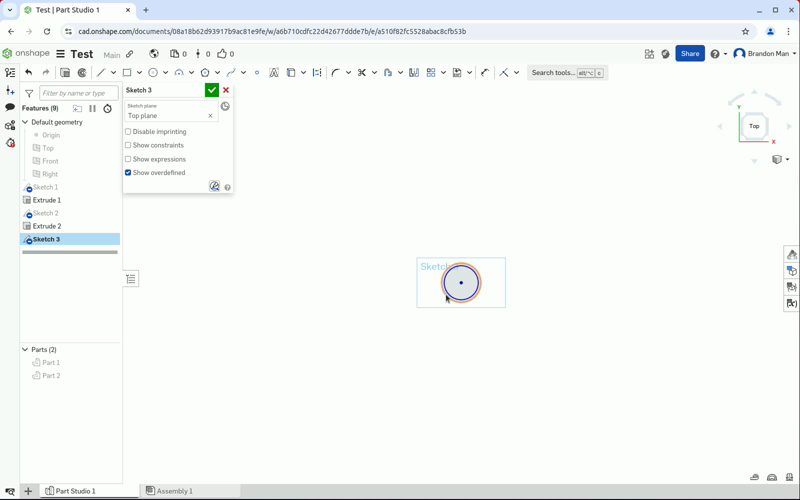
scroll(6)
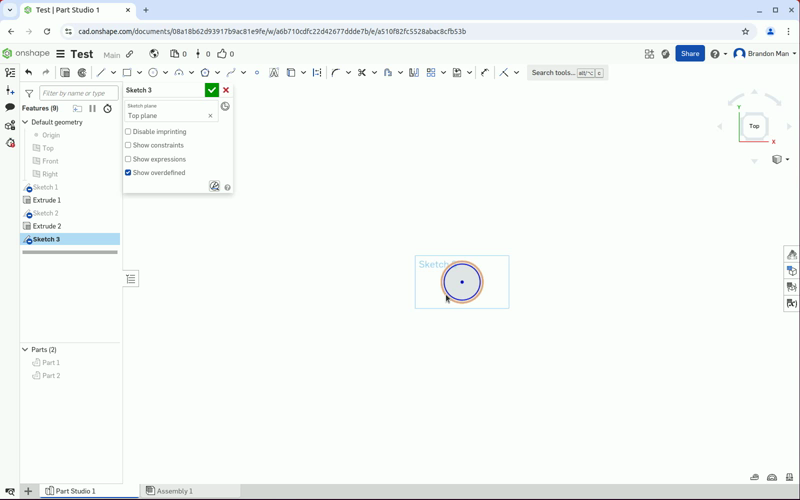
scroll(6)
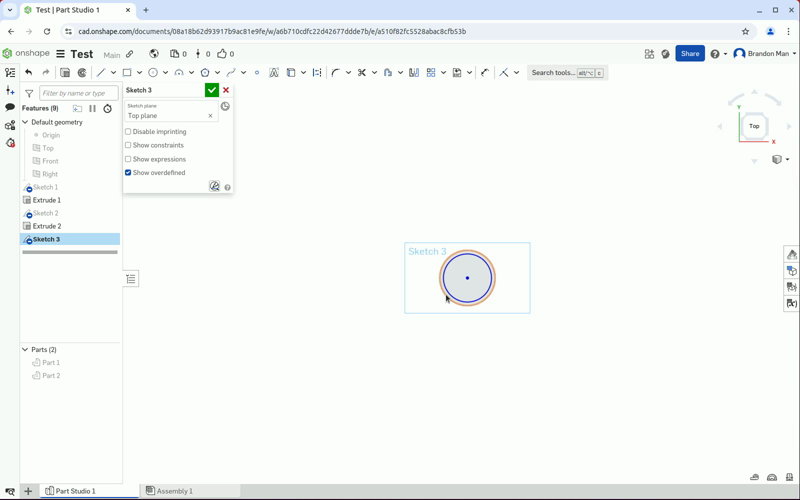
scroll(6)
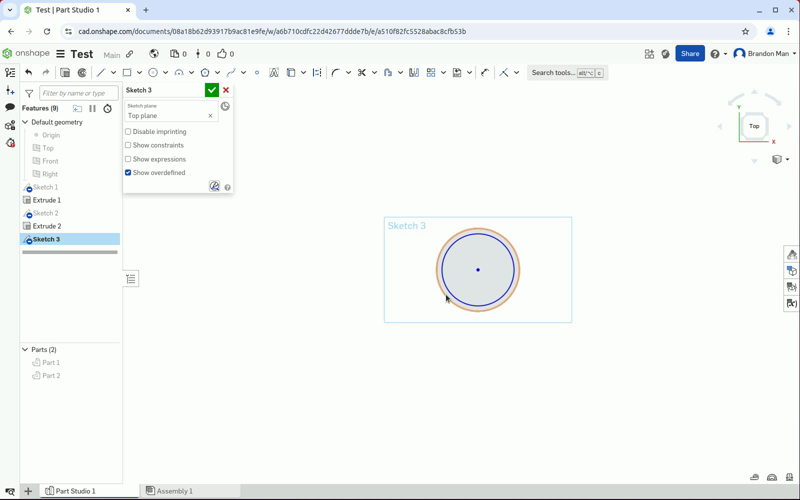
scroll(6)
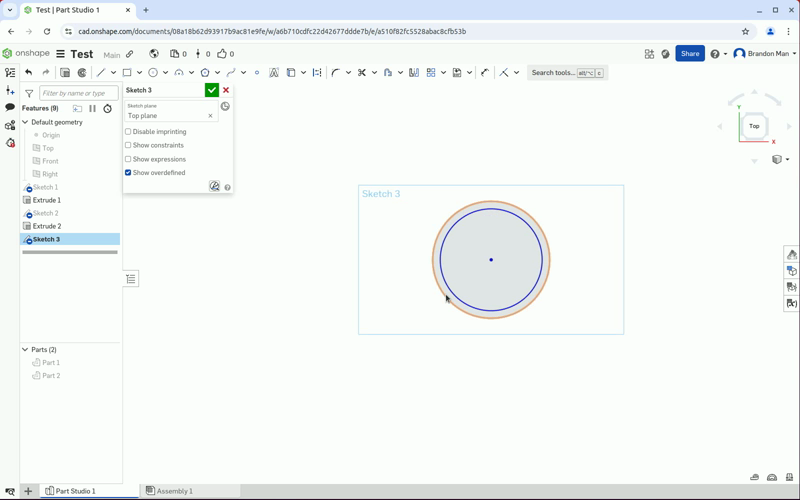
scroll(6)
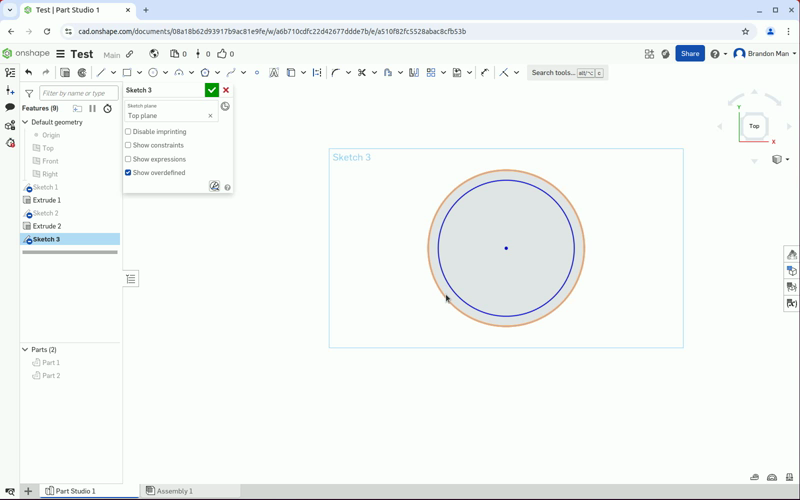
scroll(6)
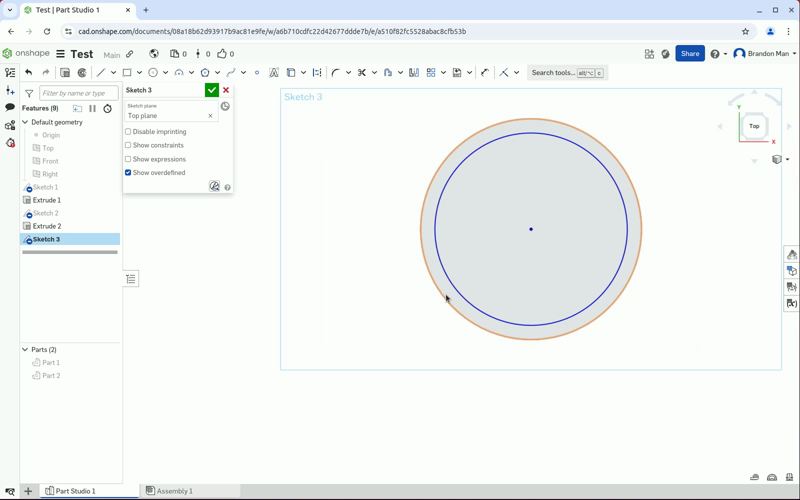
scroll(6)
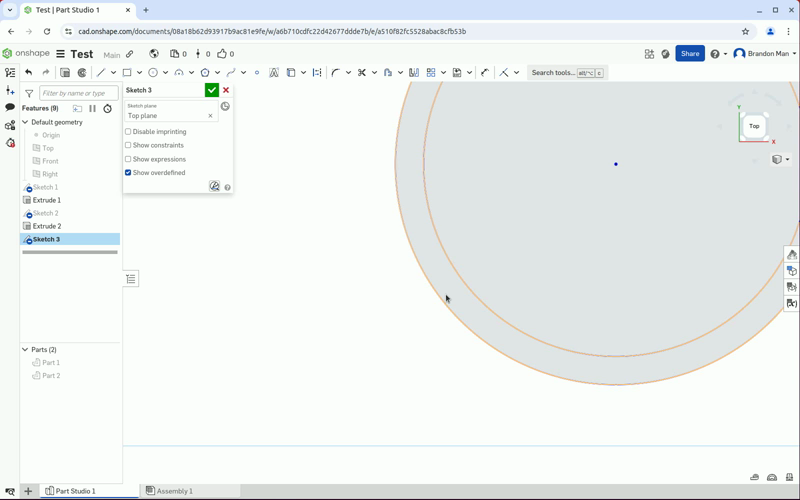
click(446, 294)
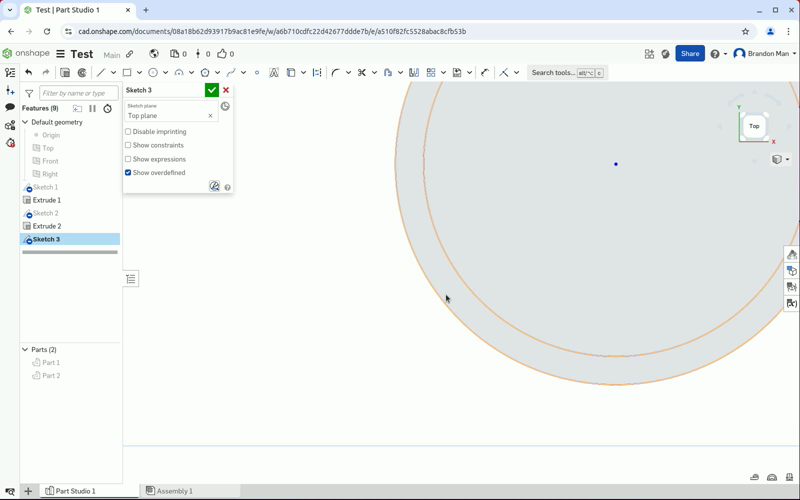
scroll(-6)
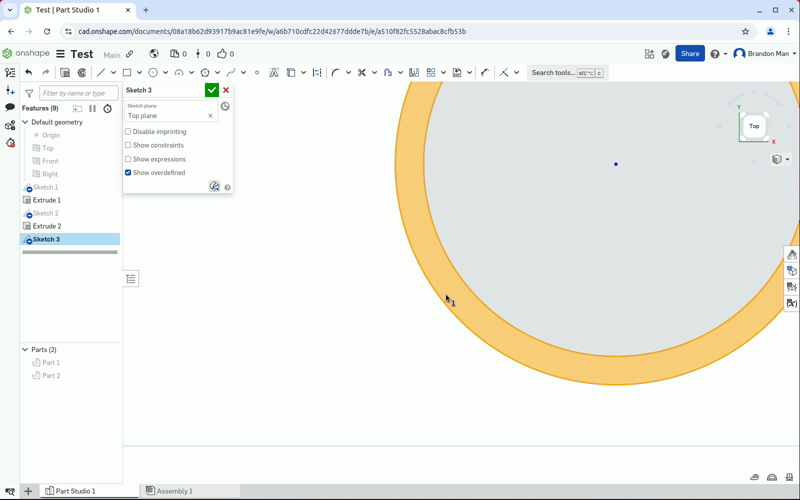
scroll(-6)
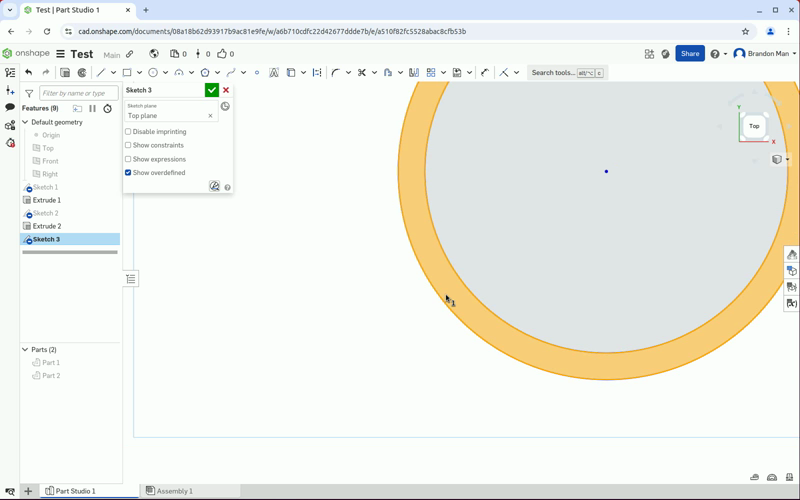
scroll(-6)
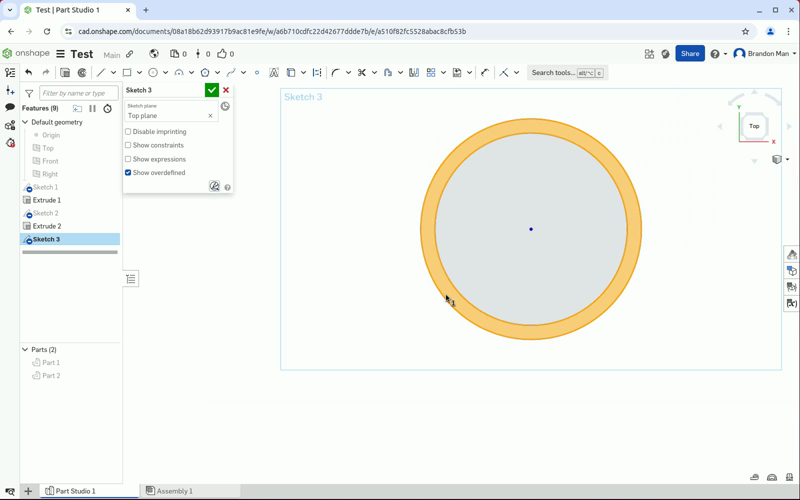
scroll(-6)
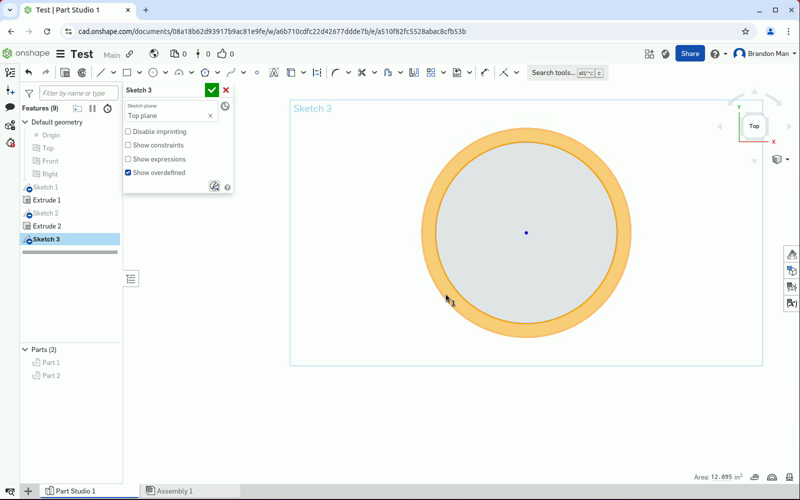
scroll(-6)
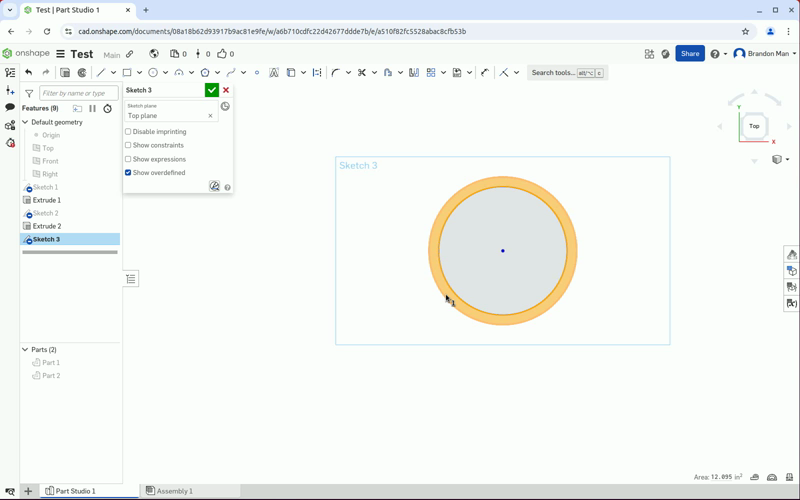
scroll(-6)
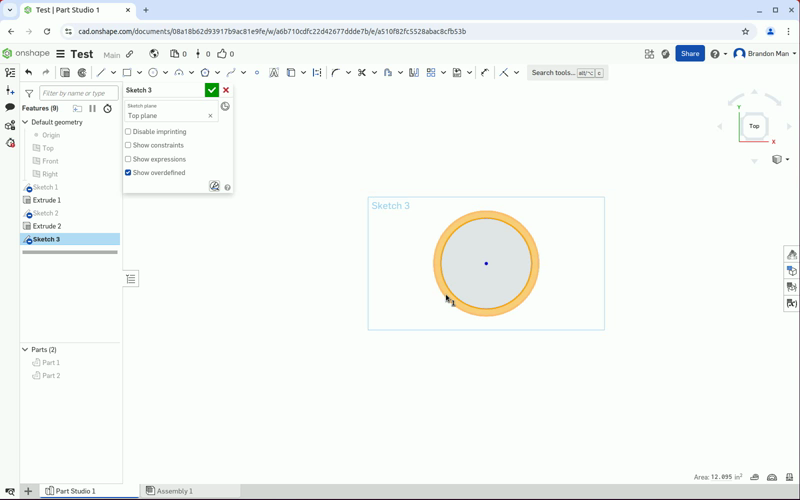
scroll(-6)
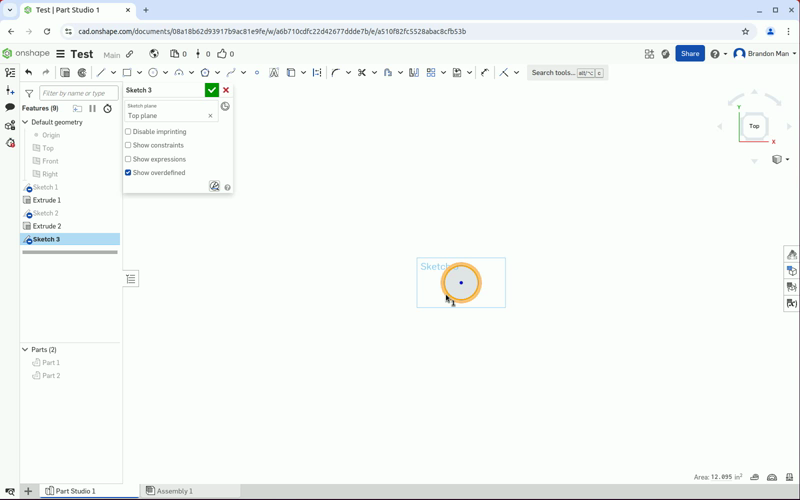
mouse_move(73, 352)
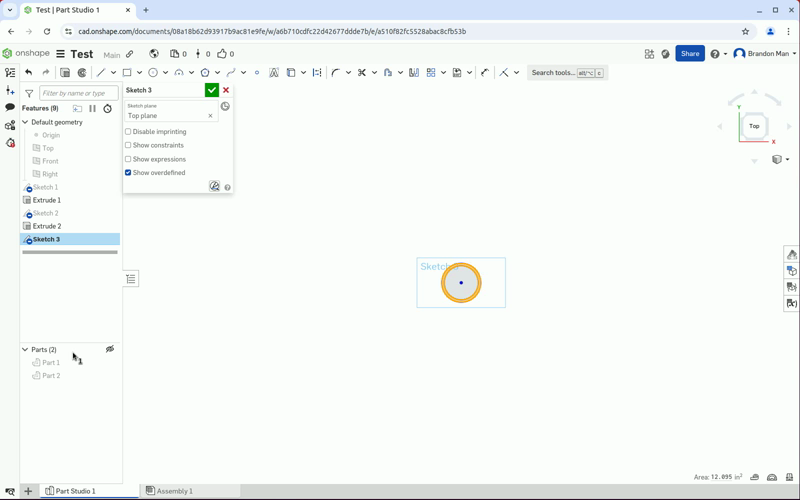
key(shift+y)
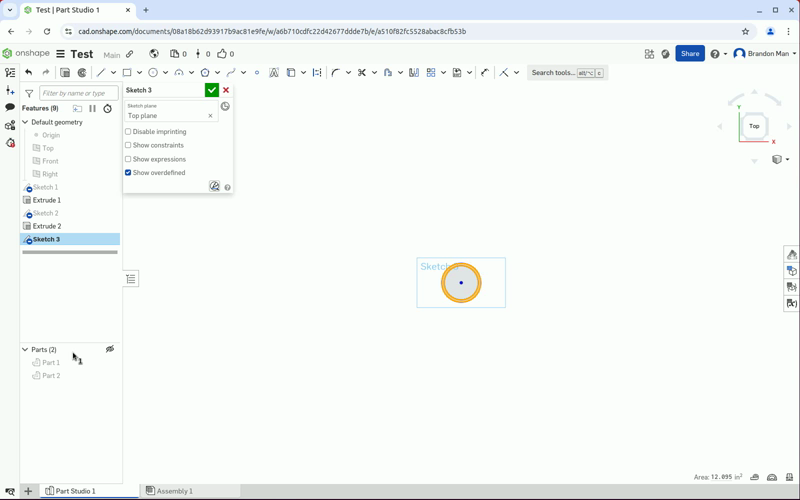
key(shift+e)
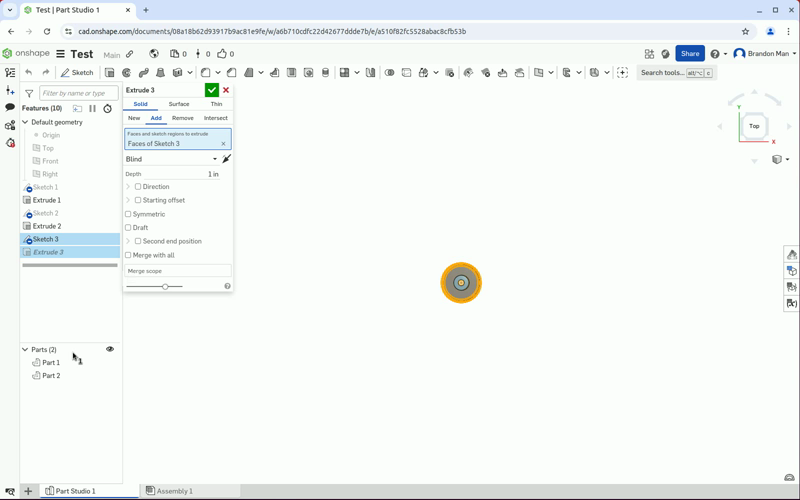
mouse_move(143, 106)
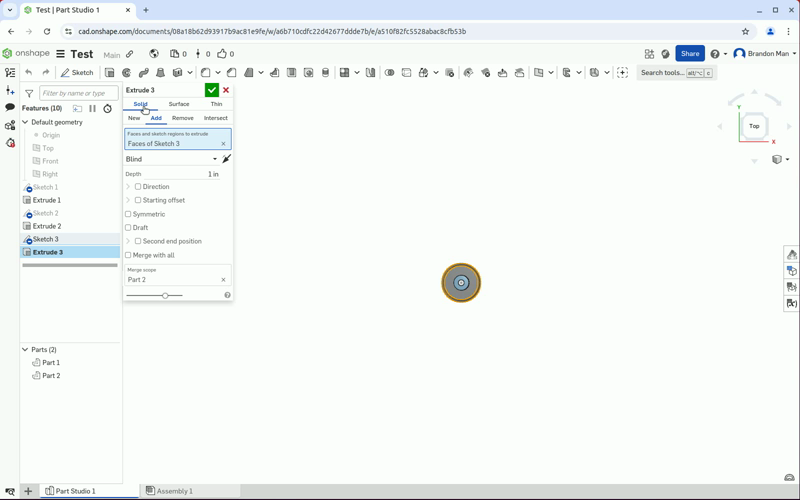
click(143, 106)
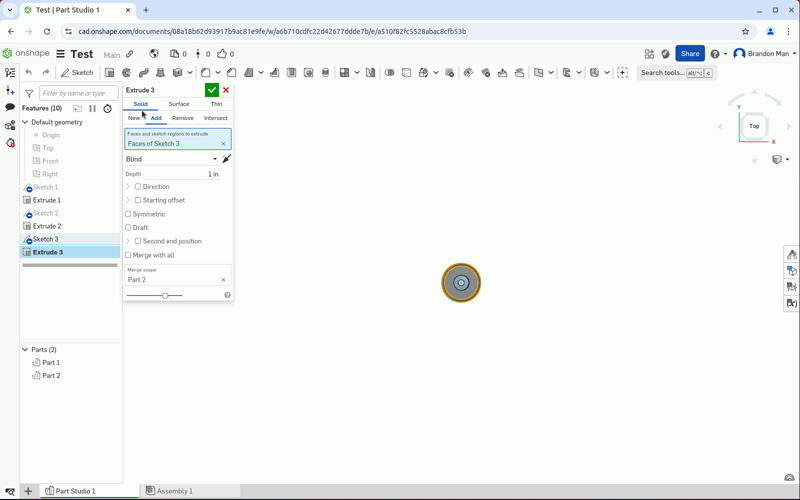
mouse_move(137, 120)
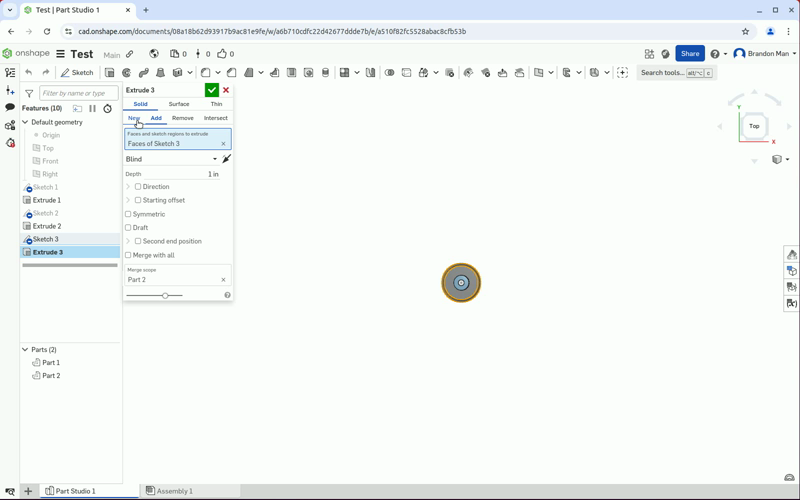
click(137, 120)
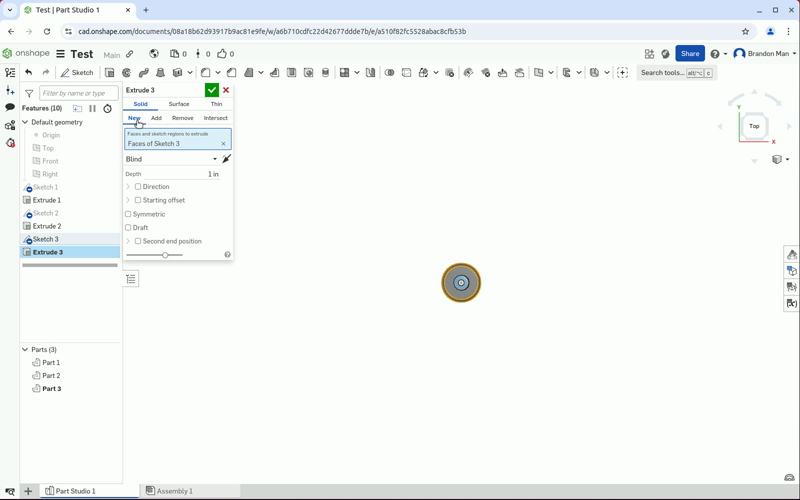
key(tab, 4)
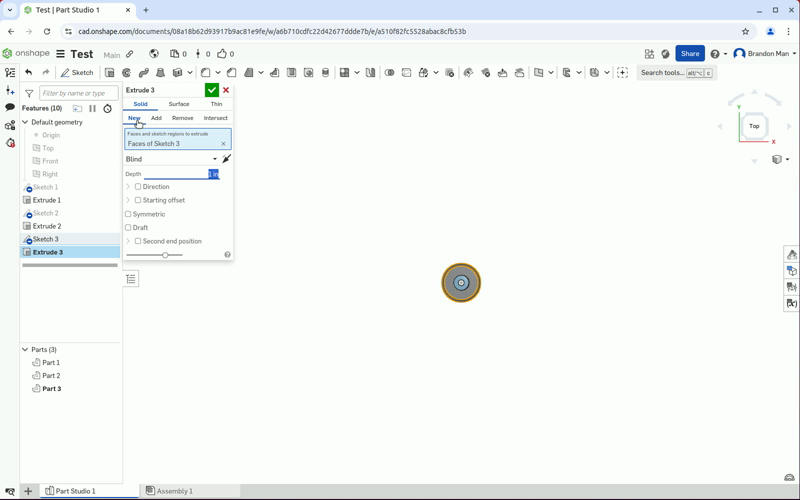
text(1.204)
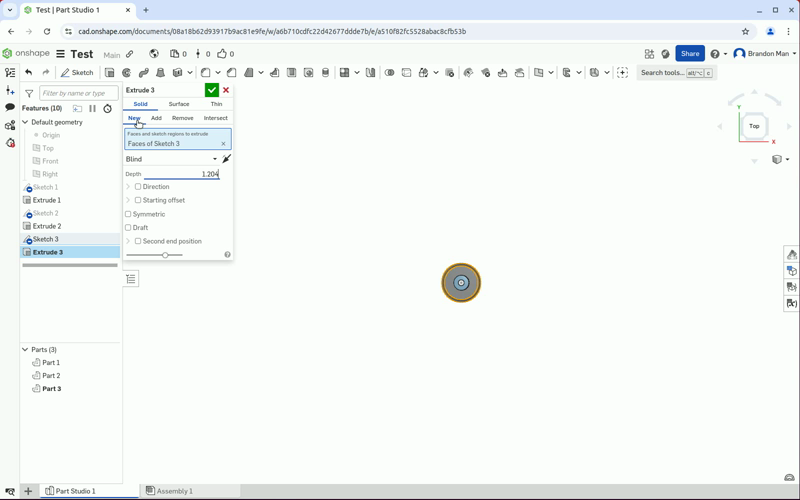
key(enter)
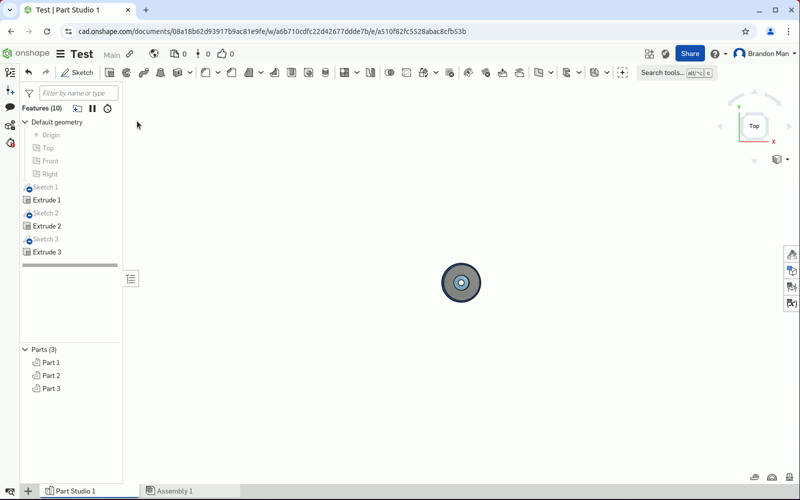
key(shift+h)
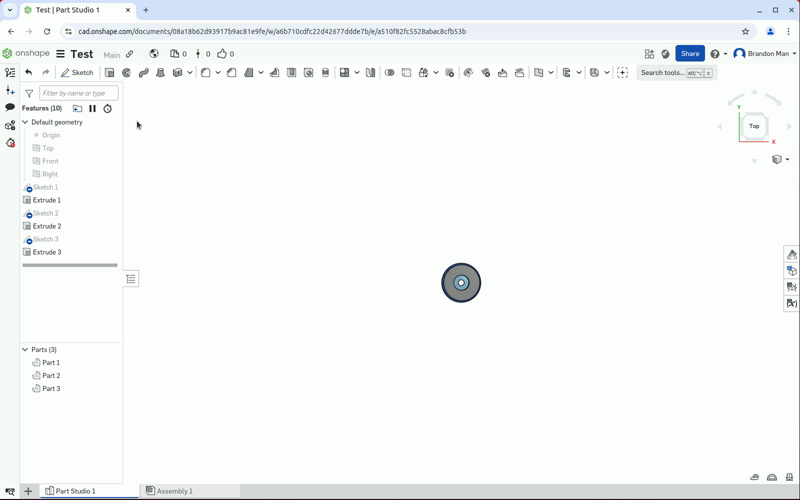
key(shift+h)
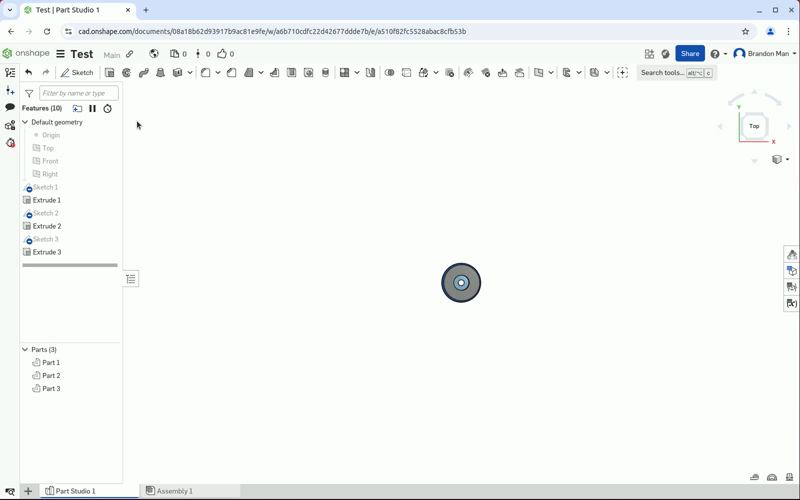
mouse_move(73, 189)
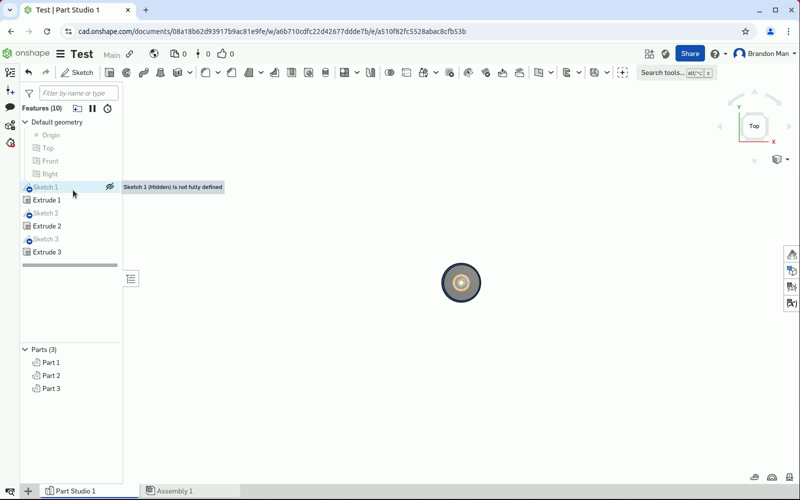
click(73, 189)
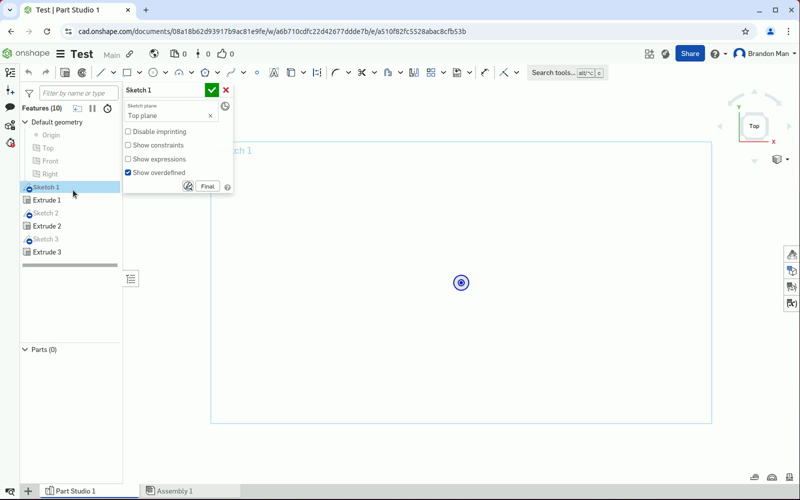
mouse_move(229, 92)
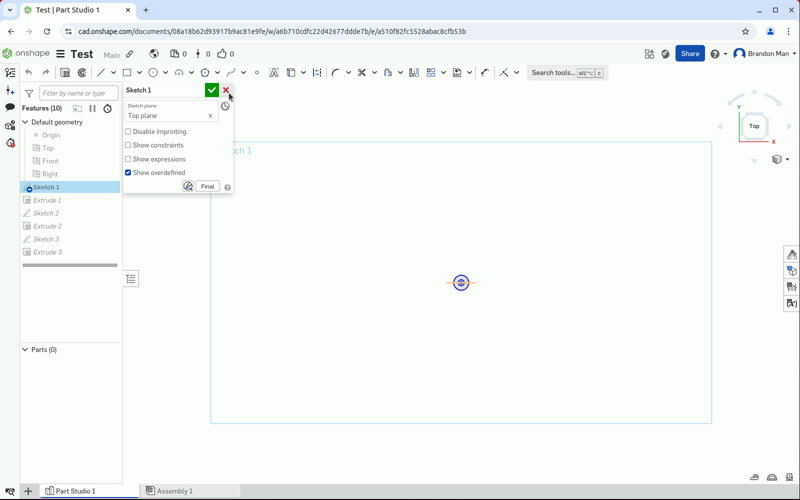
click(229, 92)
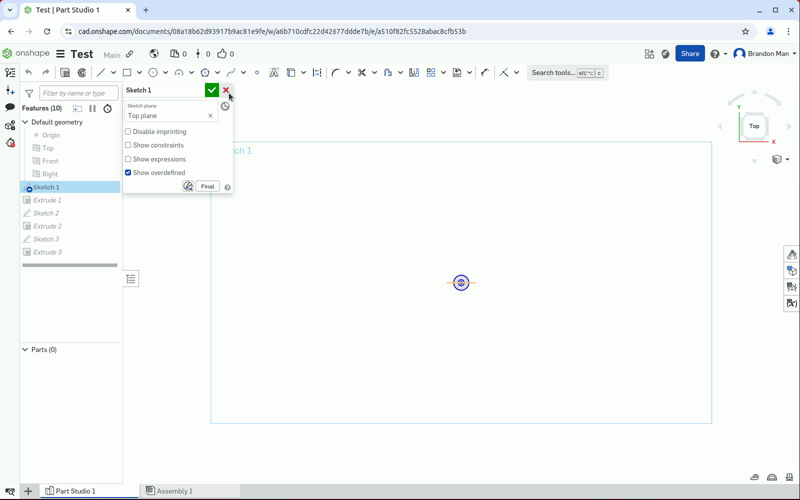
key(shift+s)
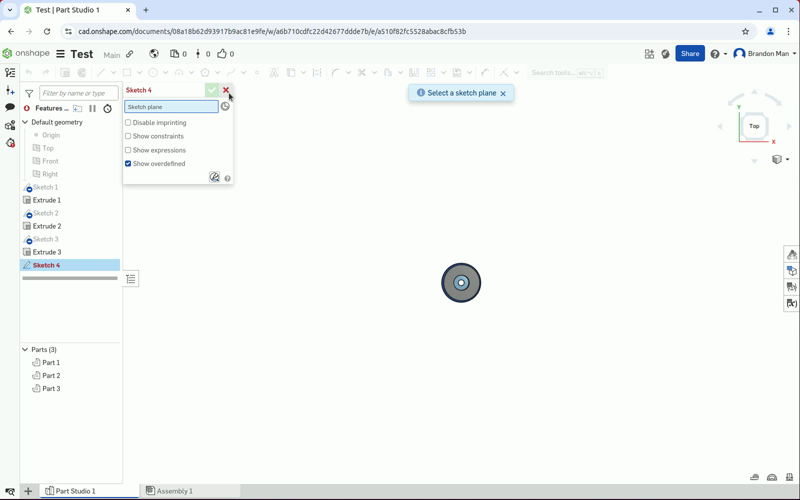
mouse_move(73, 150)
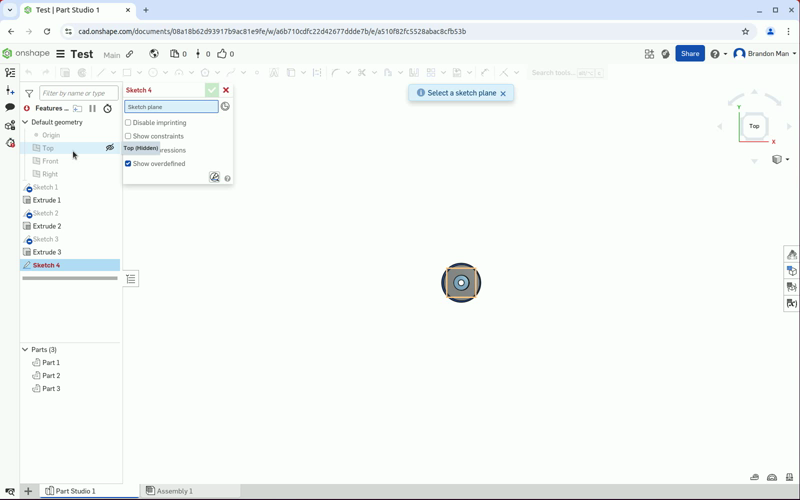
click(73, 150)
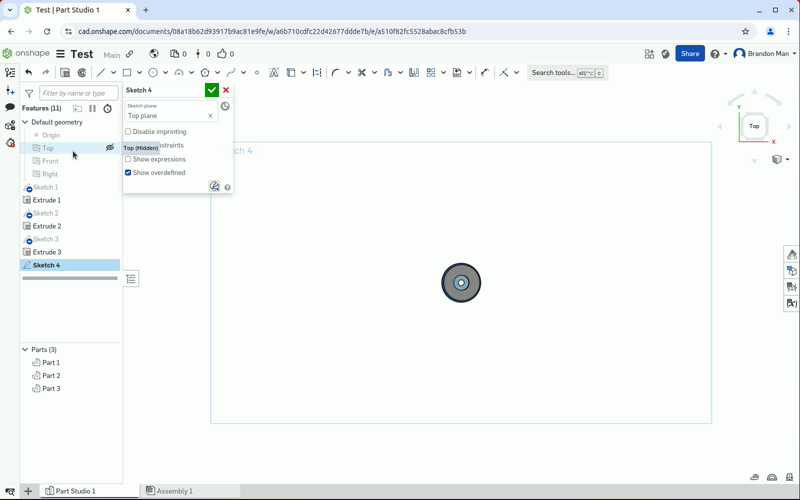
mouse_move(73, 352)
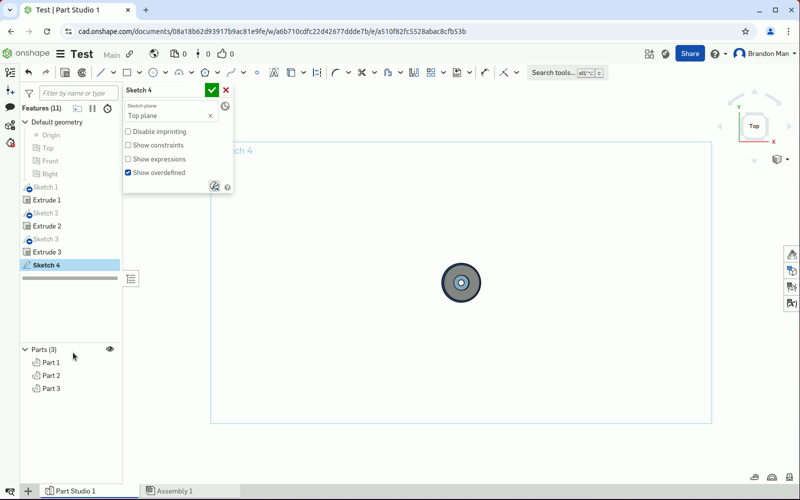
key(y)
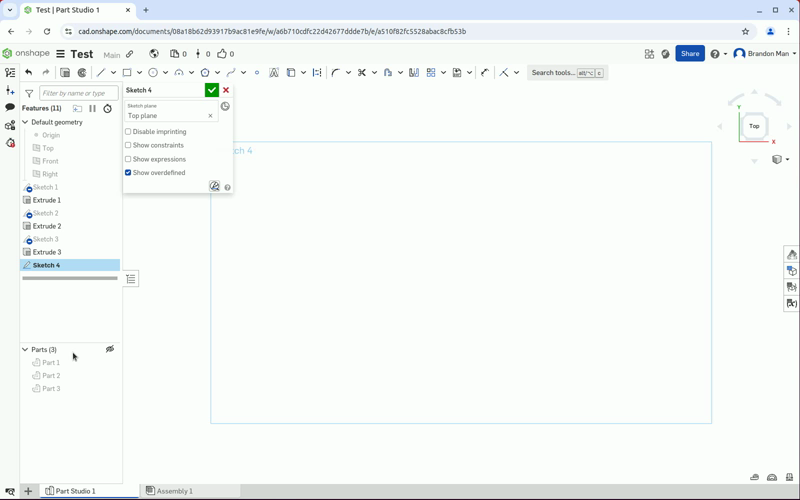
key(c)
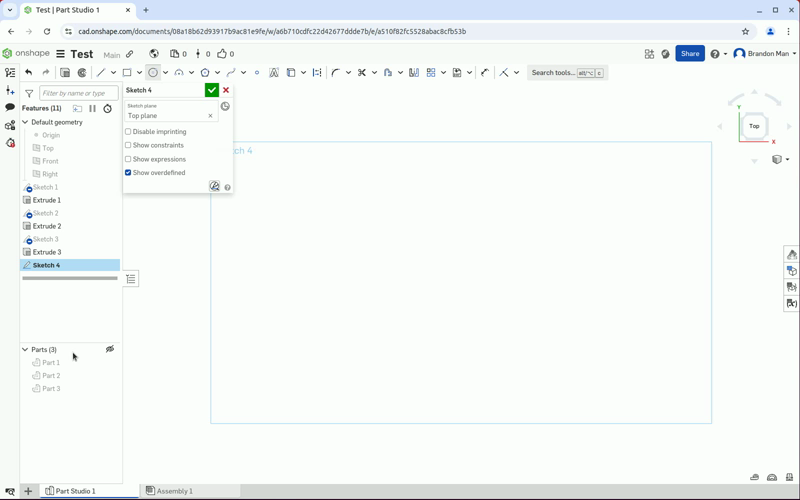
key_down(shift)
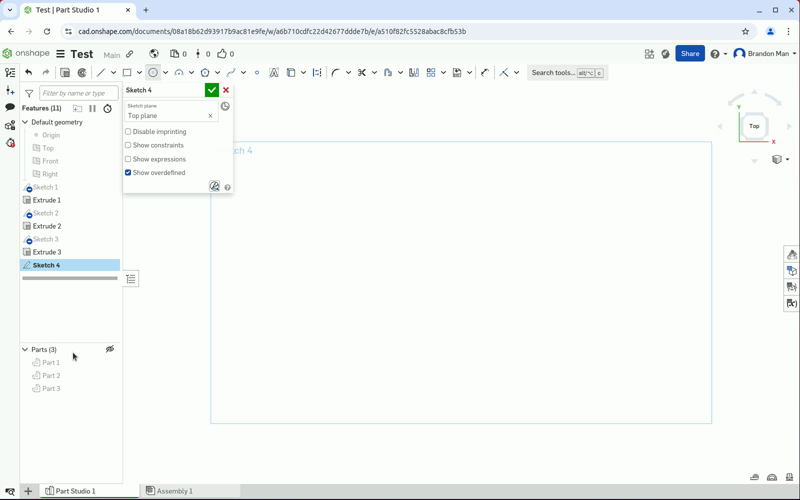
mouse_move(461, 282)
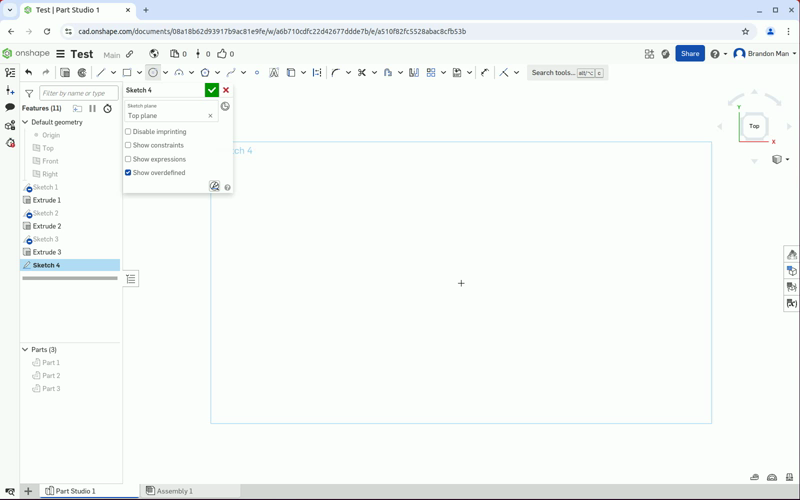
click(461, 282)
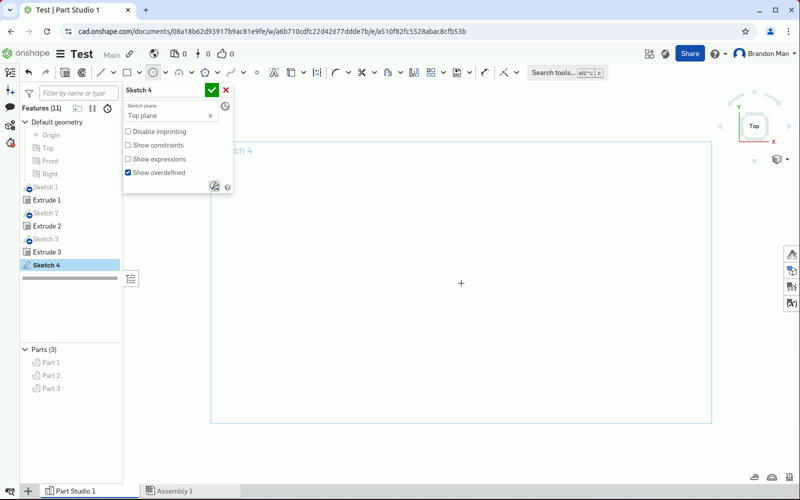
key_up(shift)
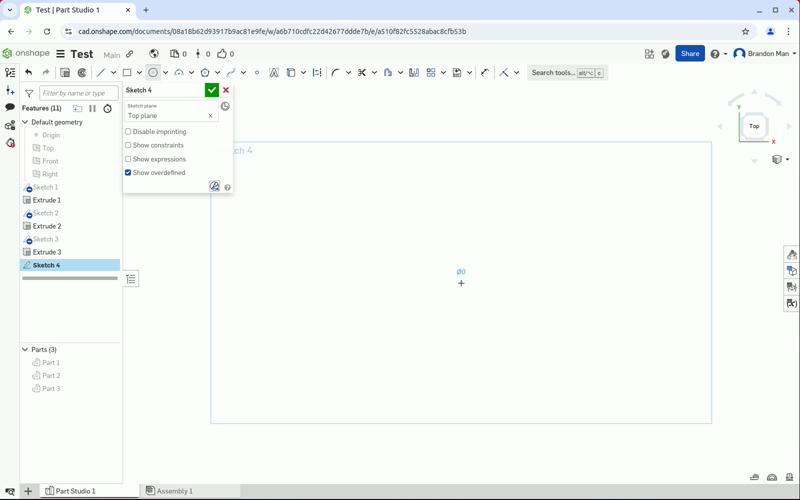
mouse_move(468, 282)
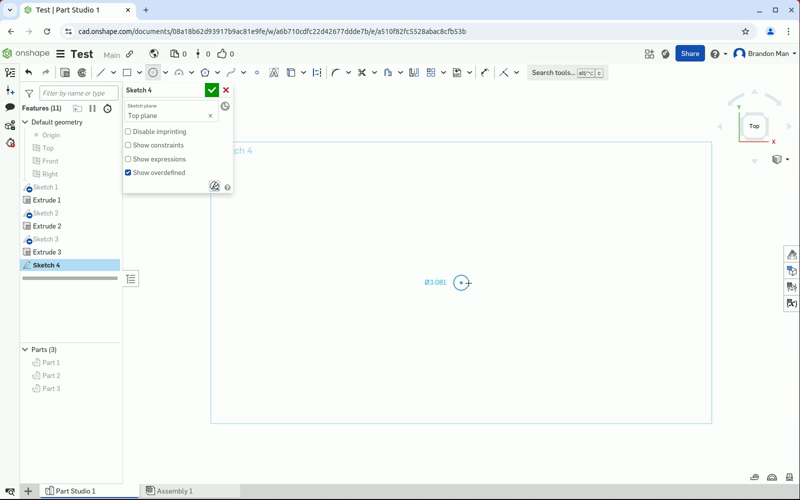
click(468, 282)
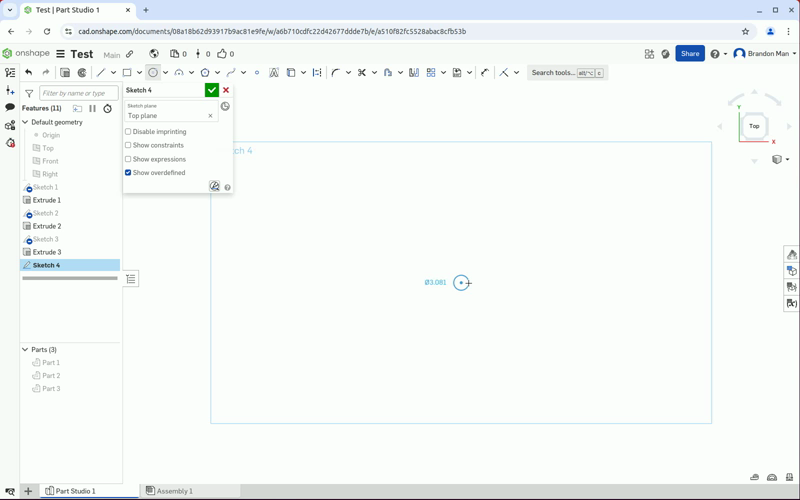
key(esc)
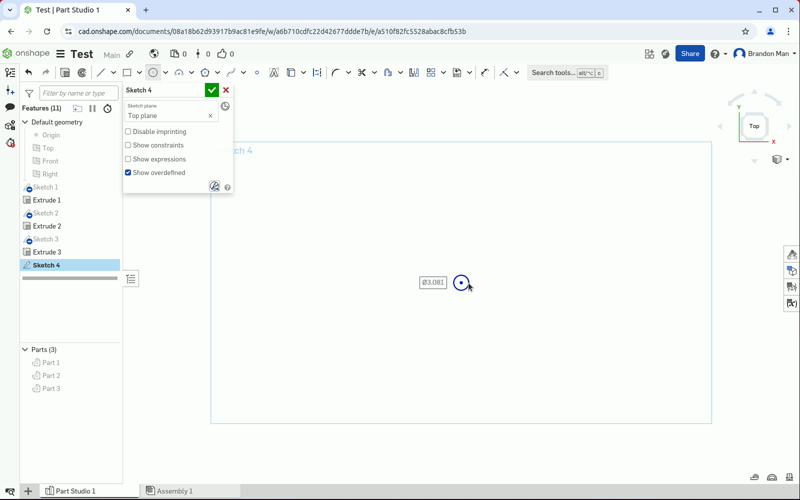
mouse_move(465, 287)
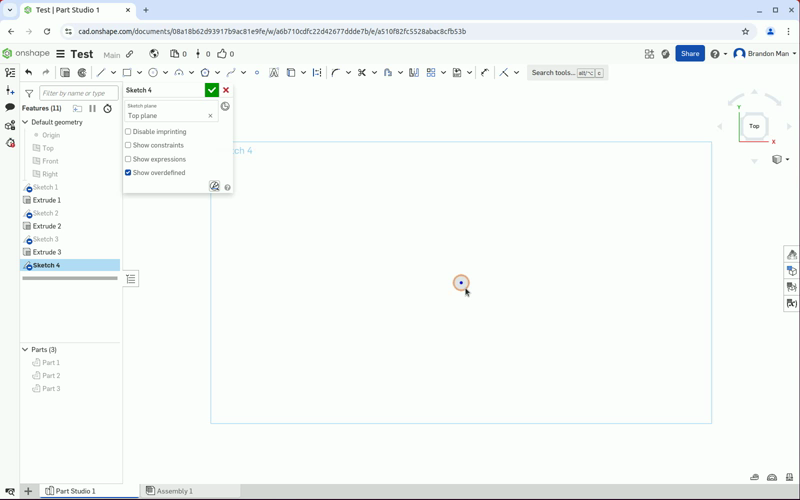
scroll(6)
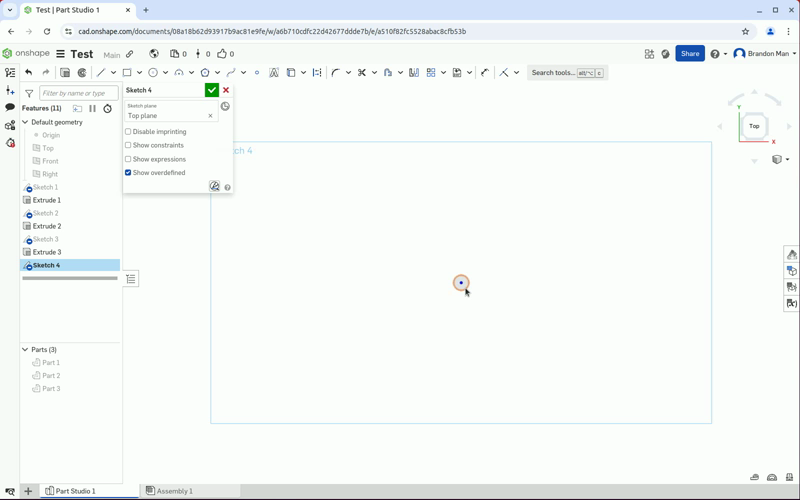
scroll(6)
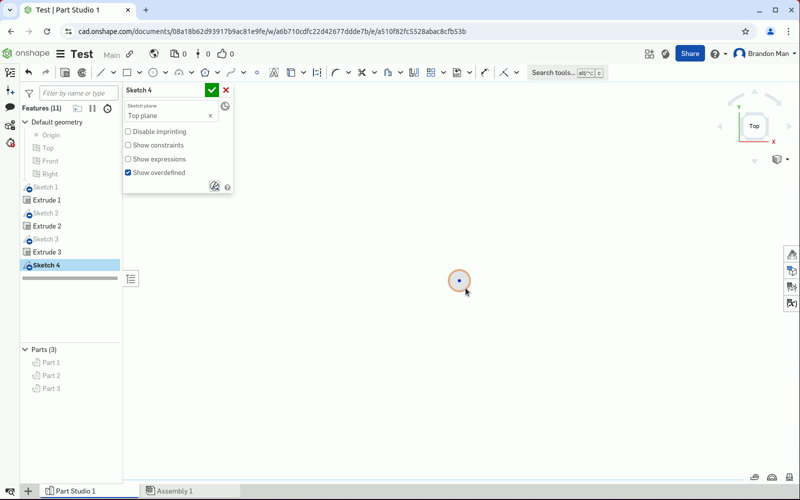
scroll(6)
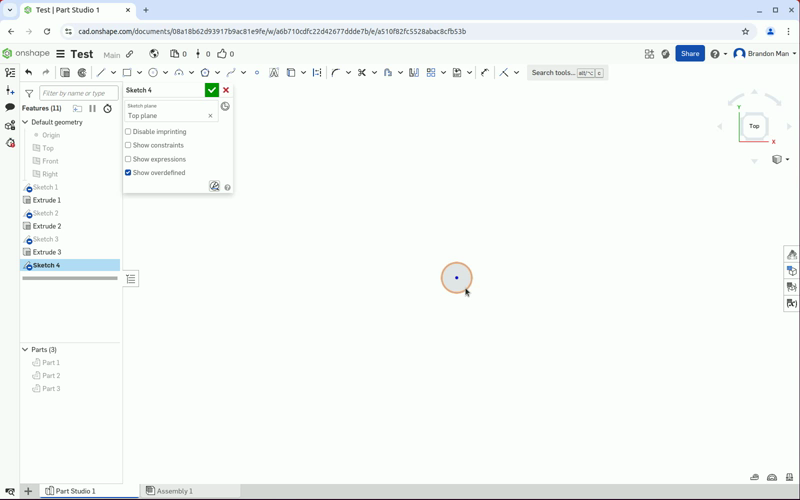
scroll(6)
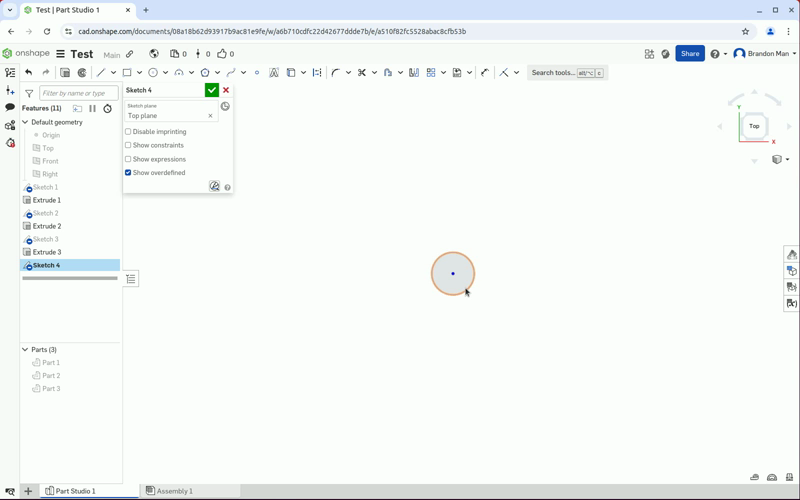
scroll(6)
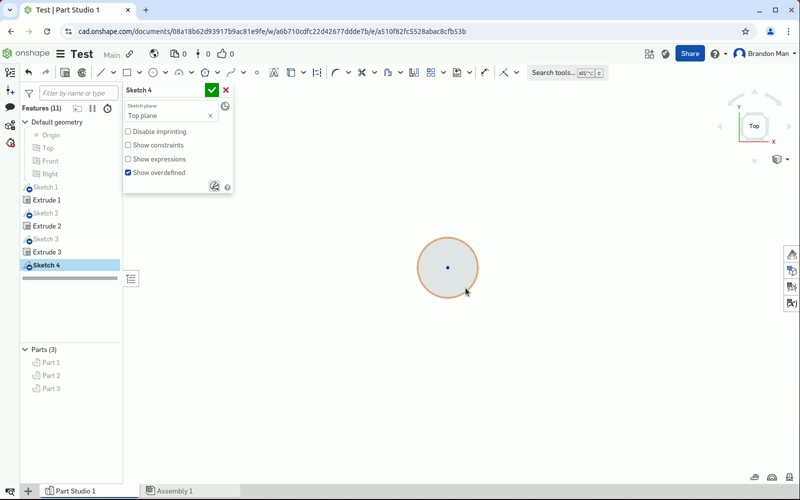
scroll(6)
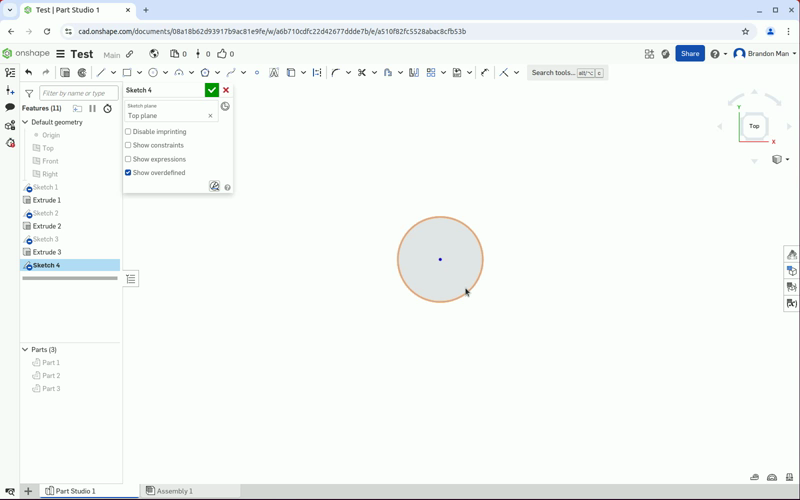
scroll(6)
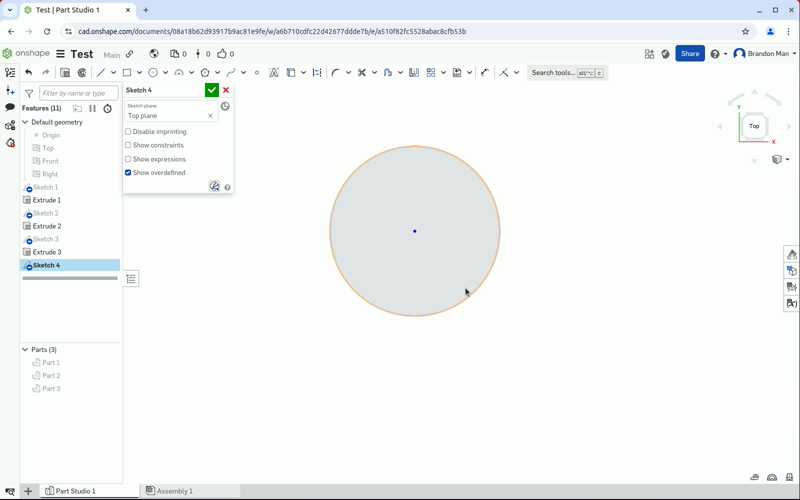
click(465, 287)
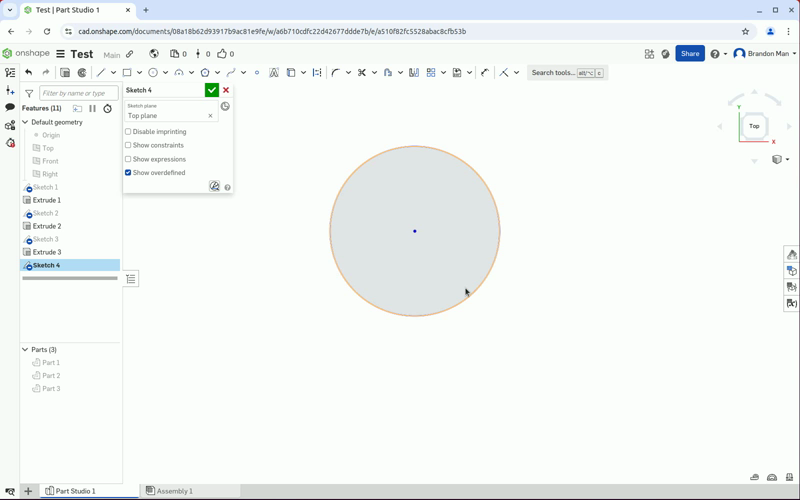
scroll(-6)
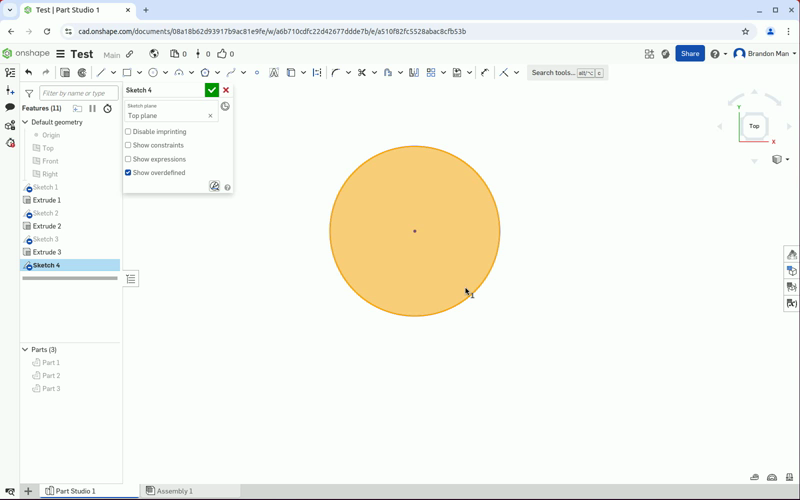
scroll(-6)
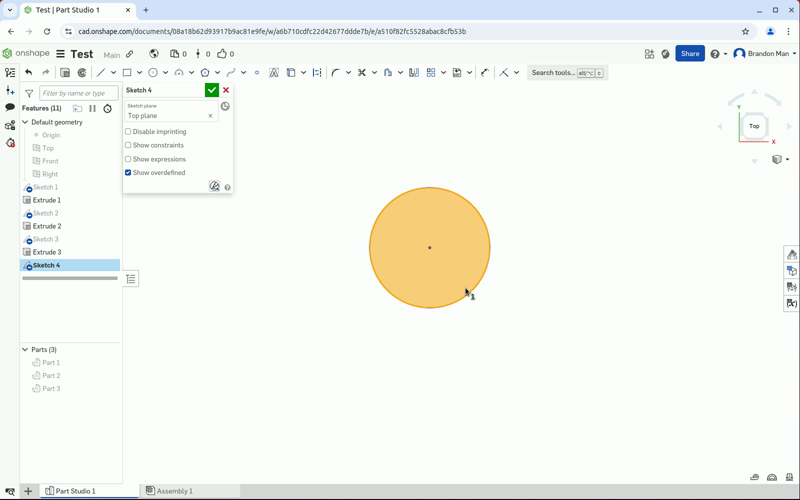
scroll(-6)
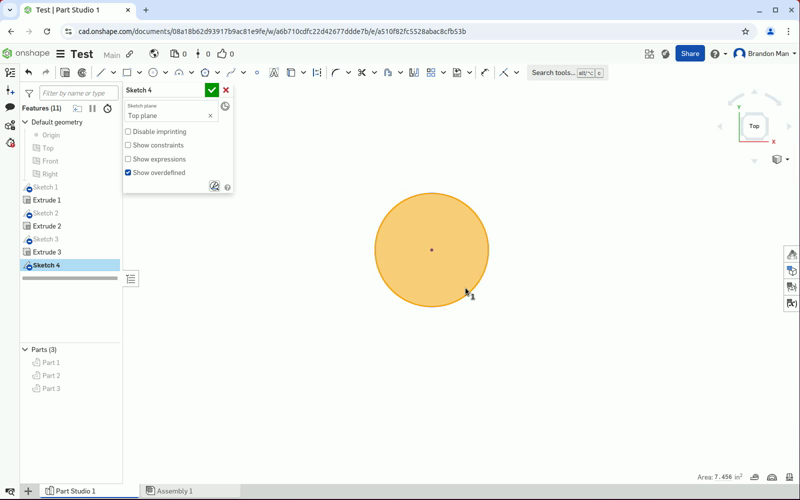
scroll(-6)
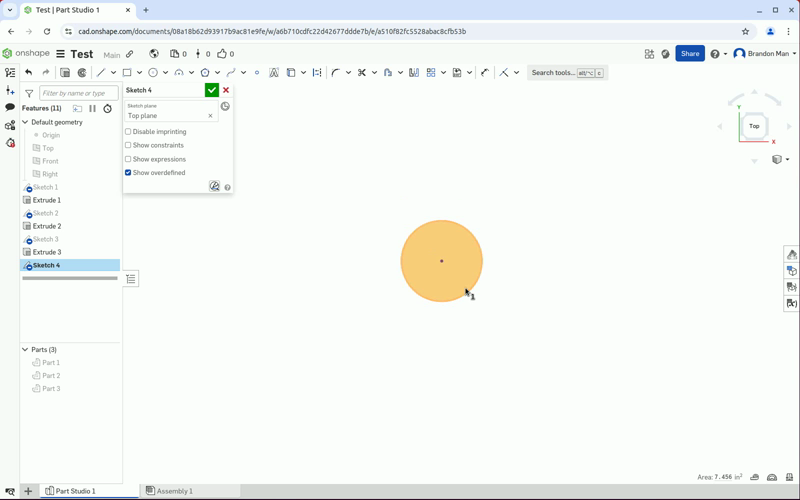
scroll(-6)
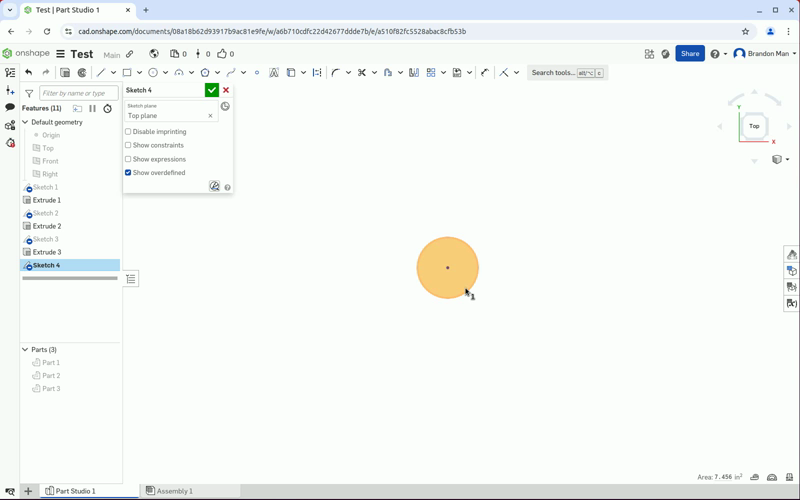
scroll(-6)
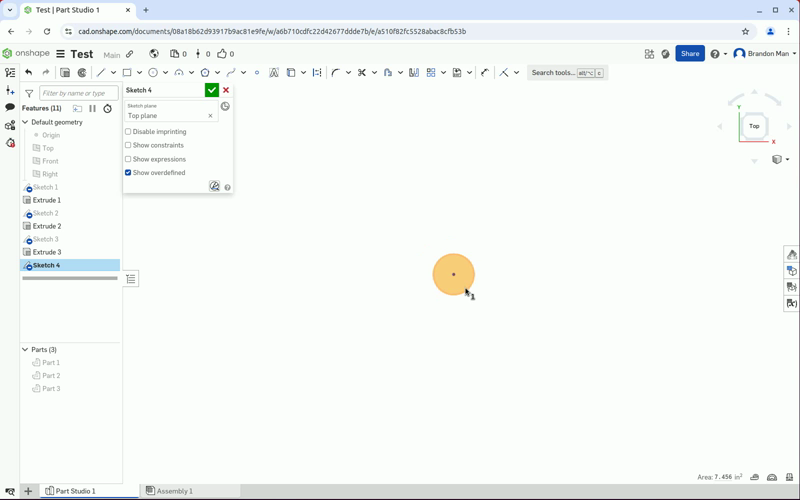
scroll(-6)
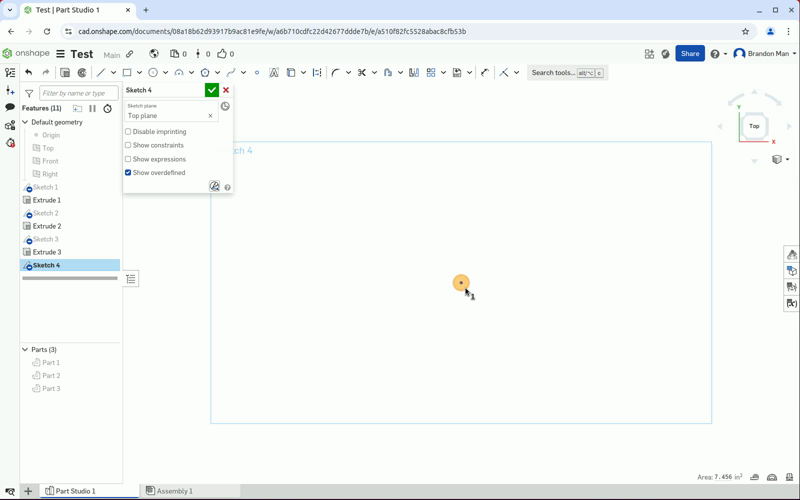
mouse_move(73, 352)
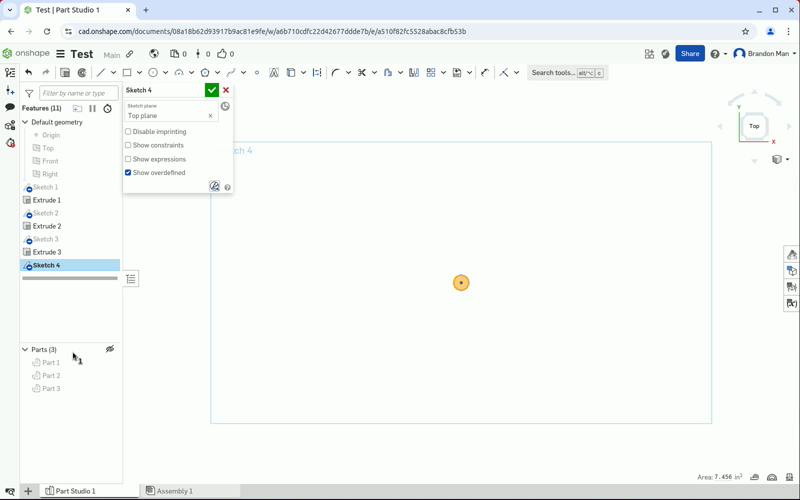
key(shift+y)
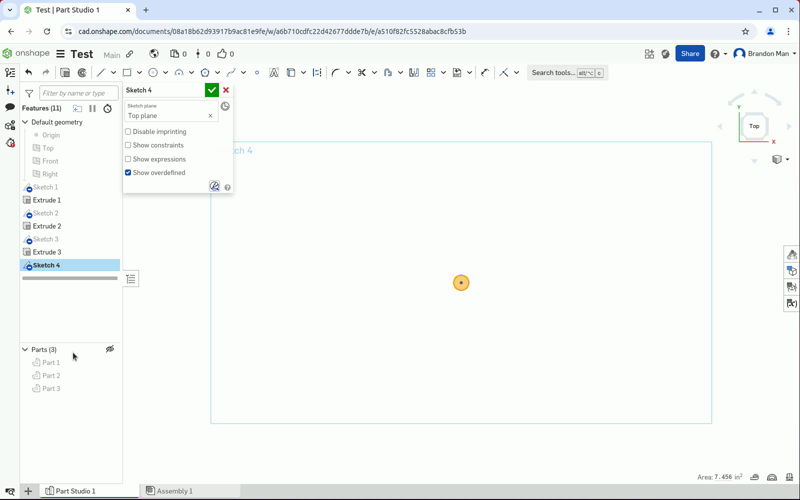
key(shift+e)
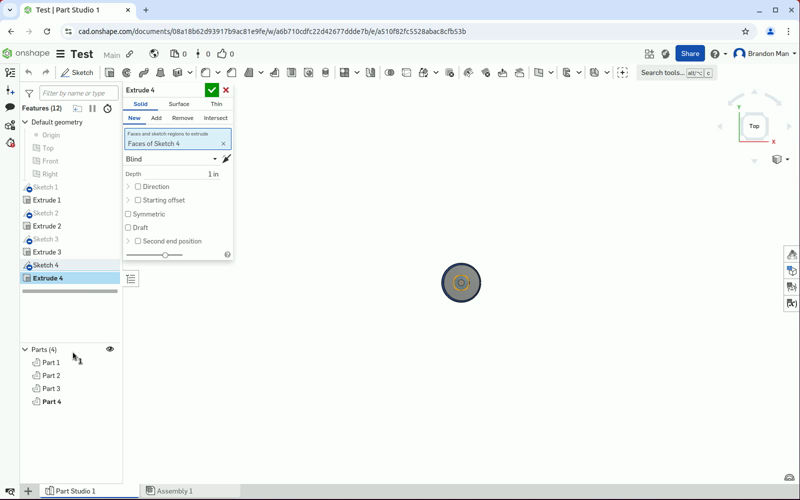
mouse_move(143, 106)
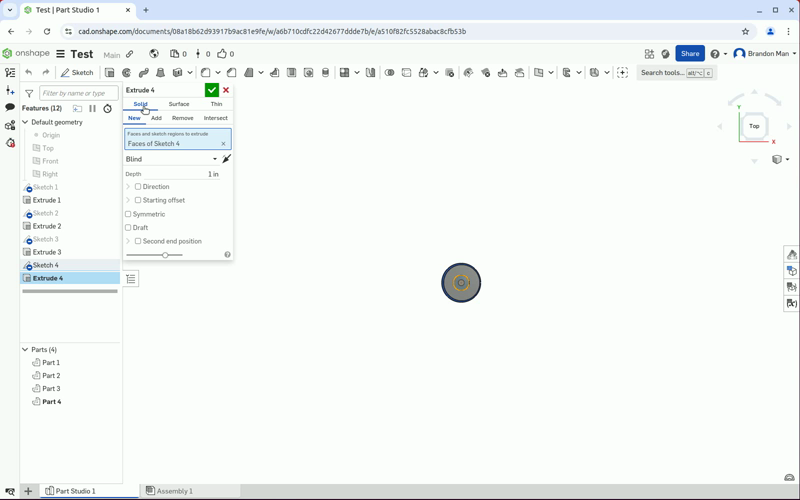
click(143, 106)
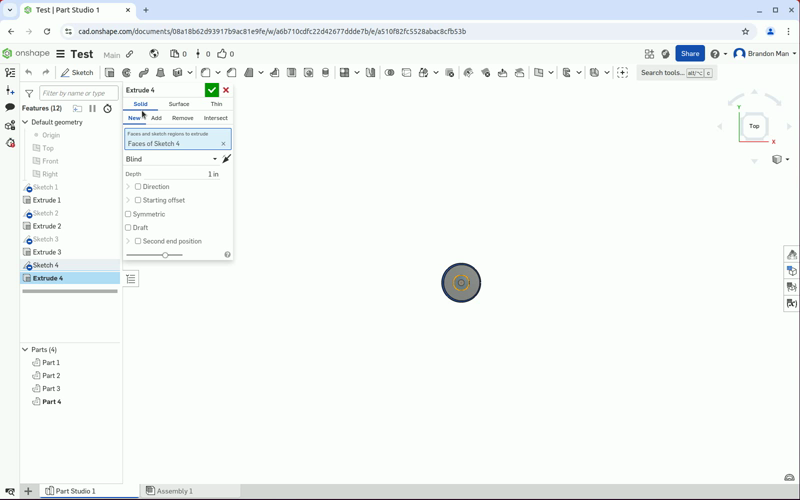
mouse_move(137, 120)
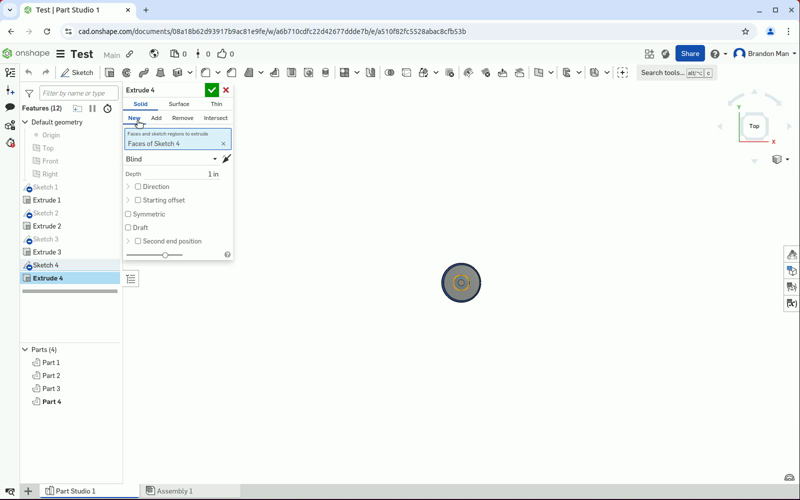
click(137, 120)
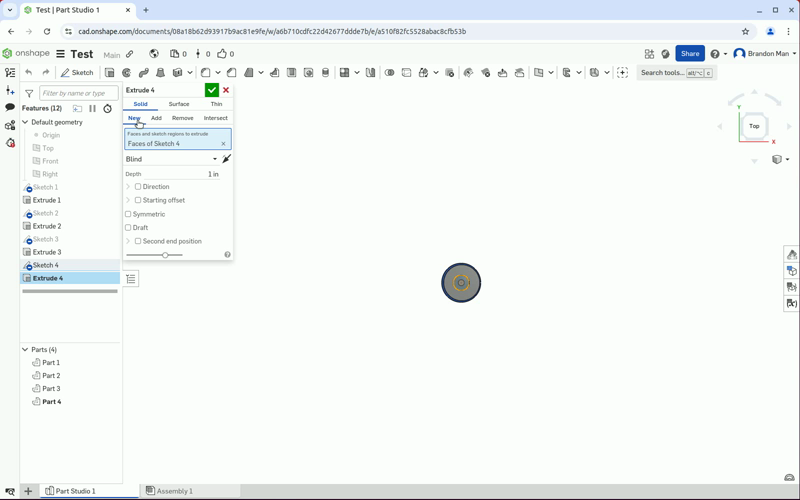
key(tab, 4)
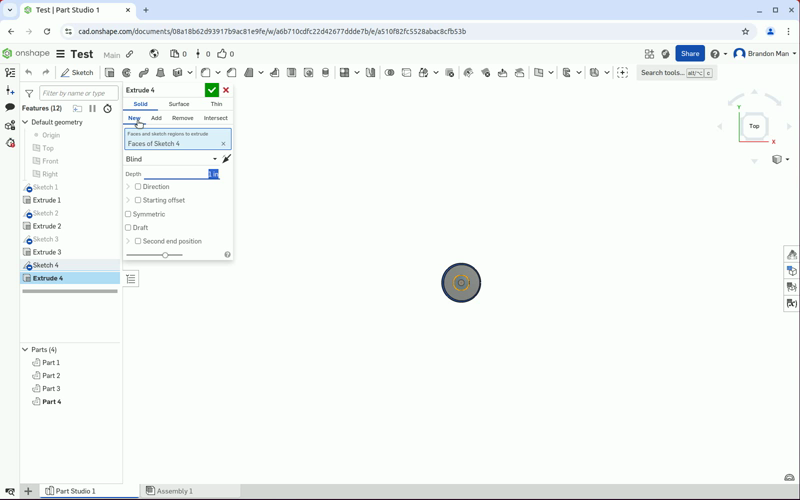
text(1.204)
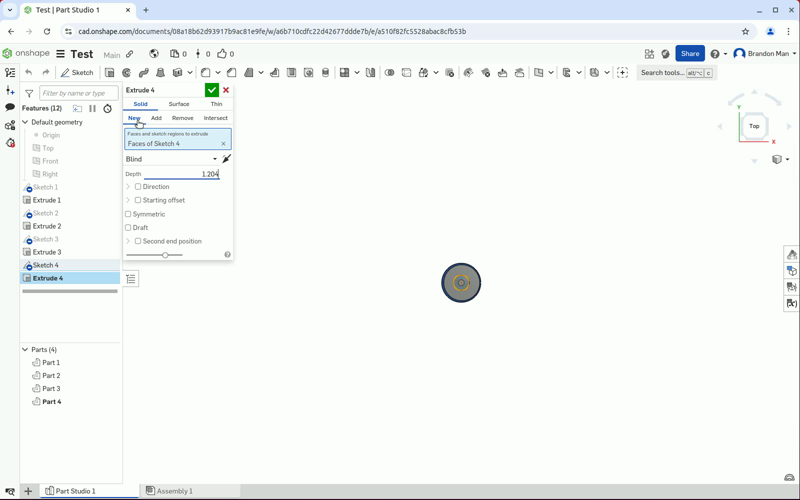
key(enter)
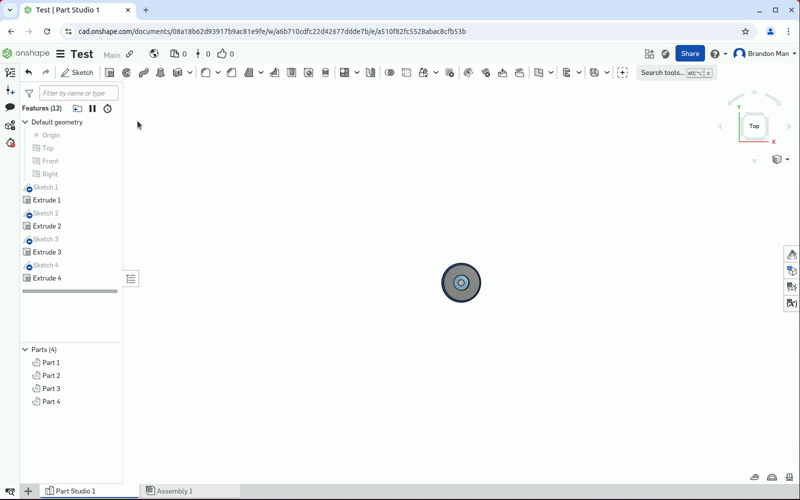
key(shift+h)
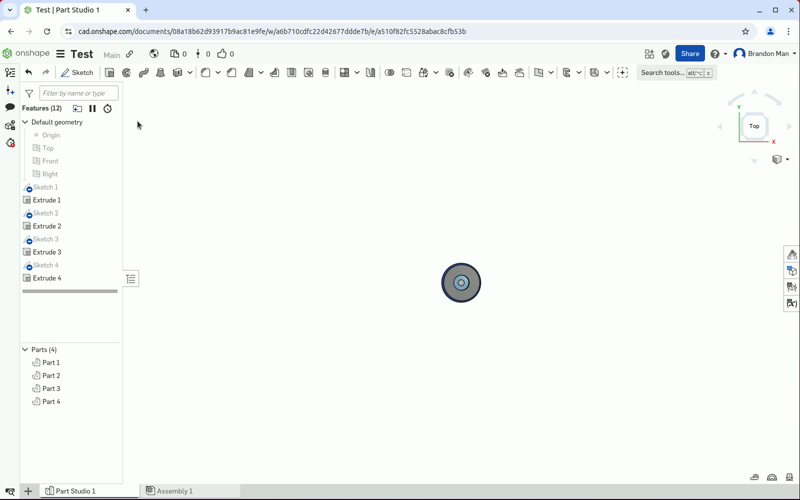
key(shift+h)
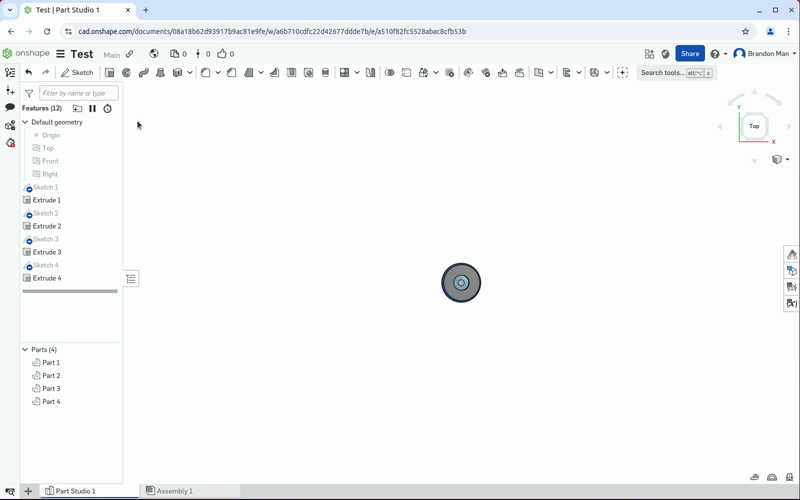
mouse_move(73, 189)
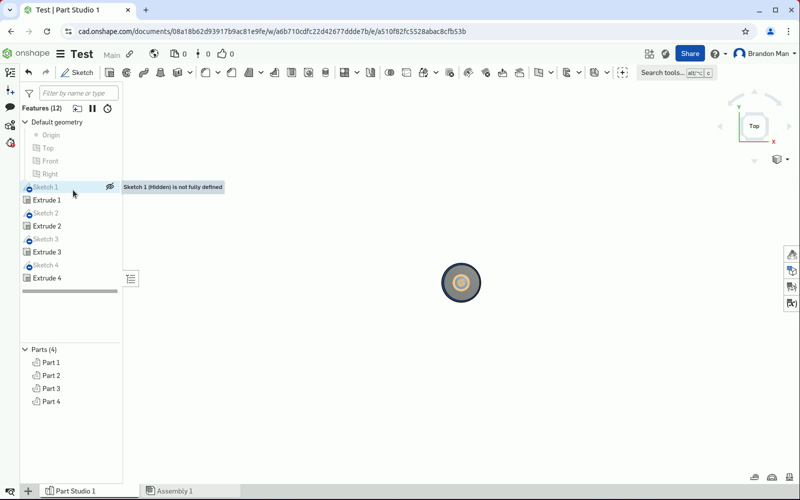
click(73, 189)
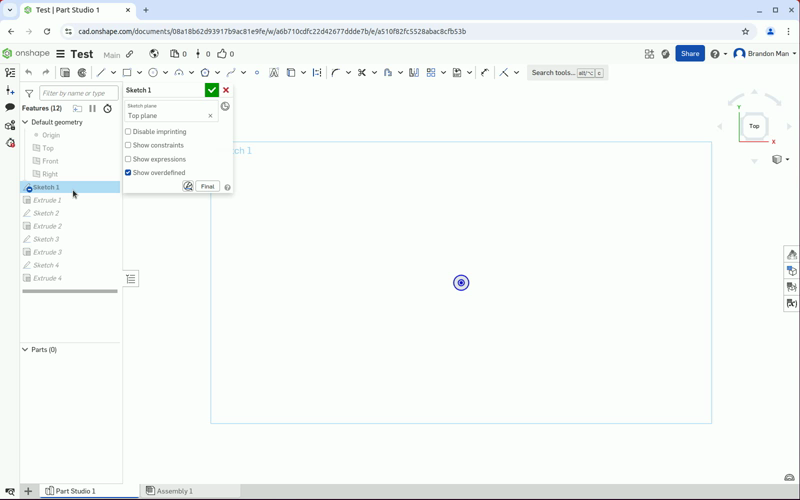
mouse_move(229, 92)
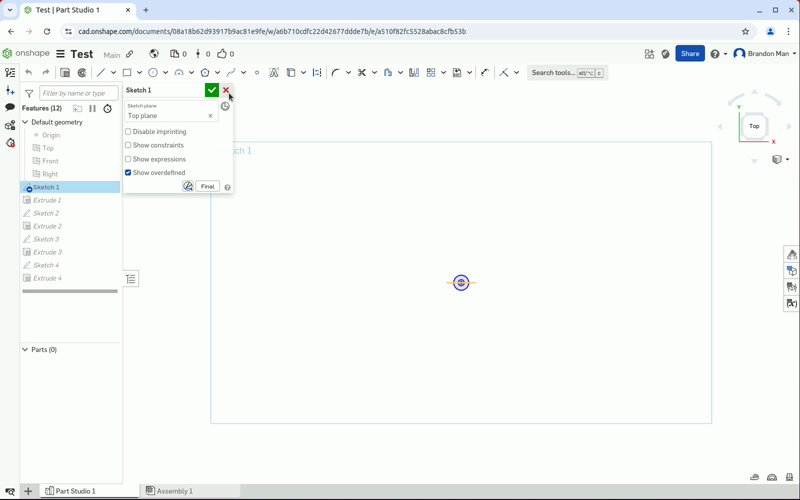
click(229, 92)
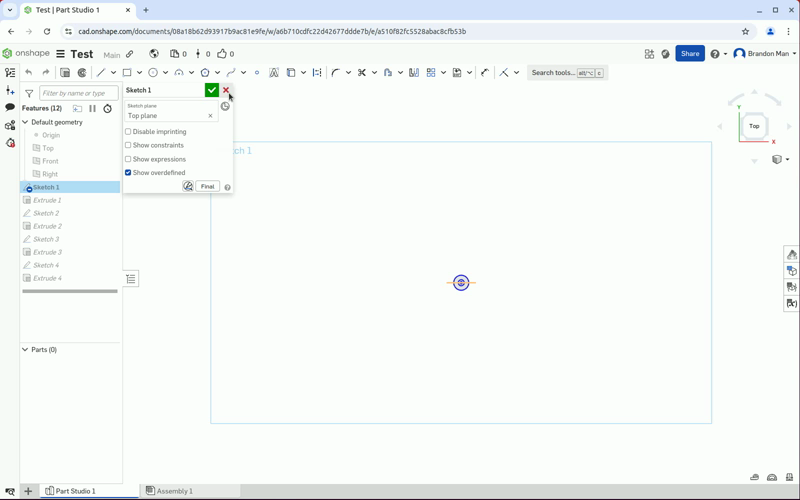
key(shift+s)
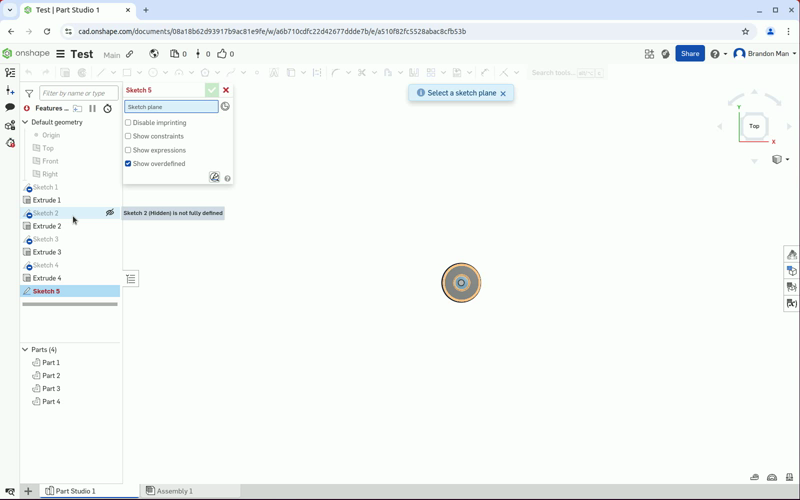
scroll(3)
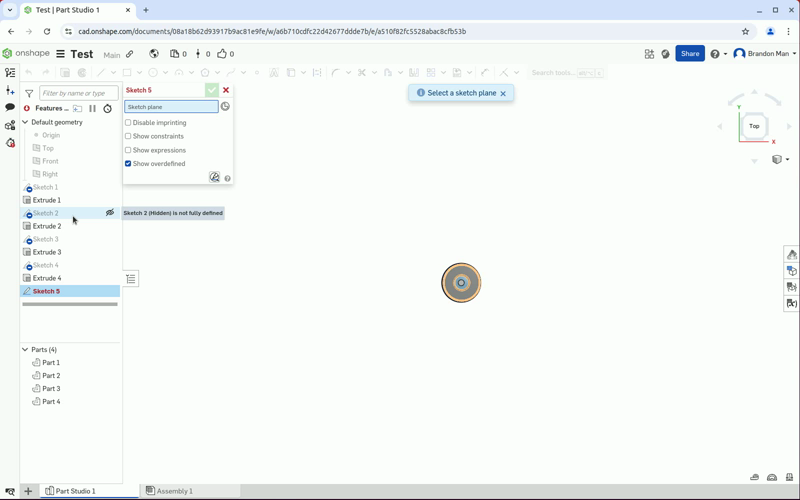
mouse_move(73, 150)
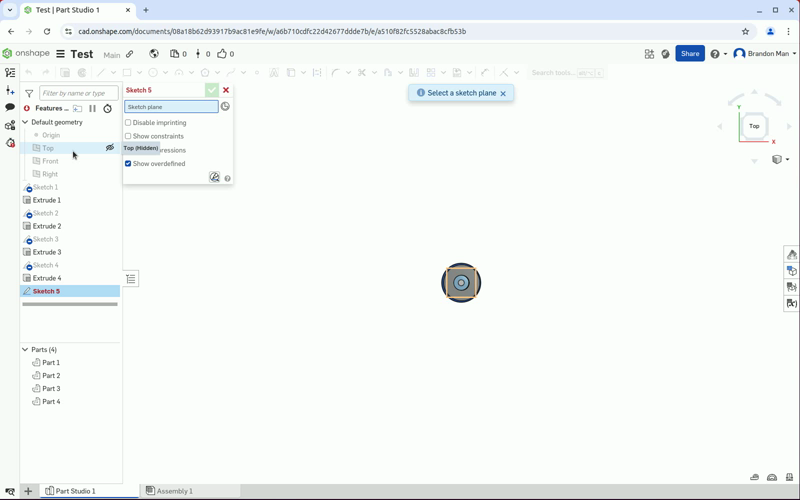
click(73, 150)
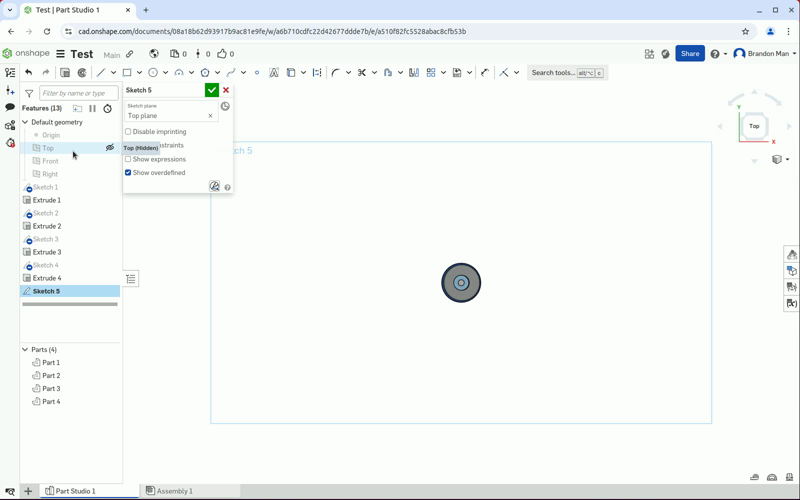
mouse_move(73, 352)
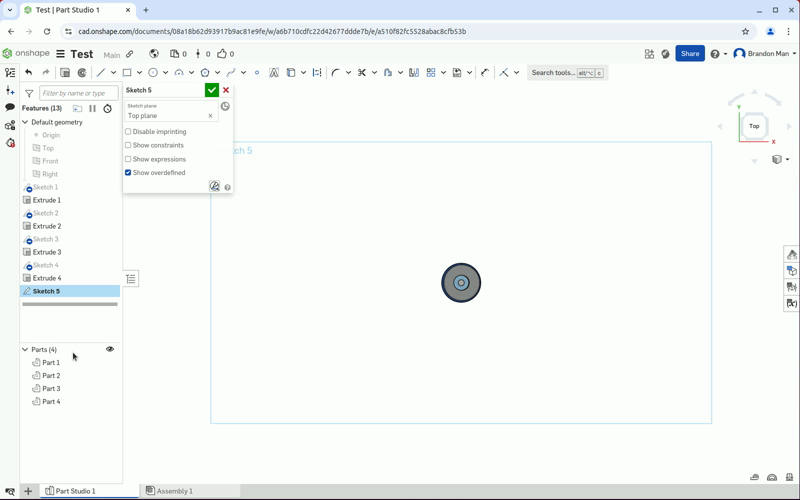
key(y)
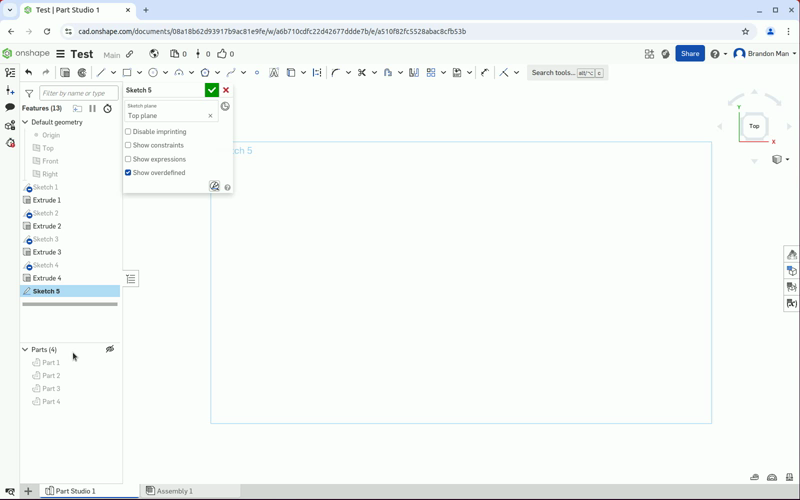
key(c)
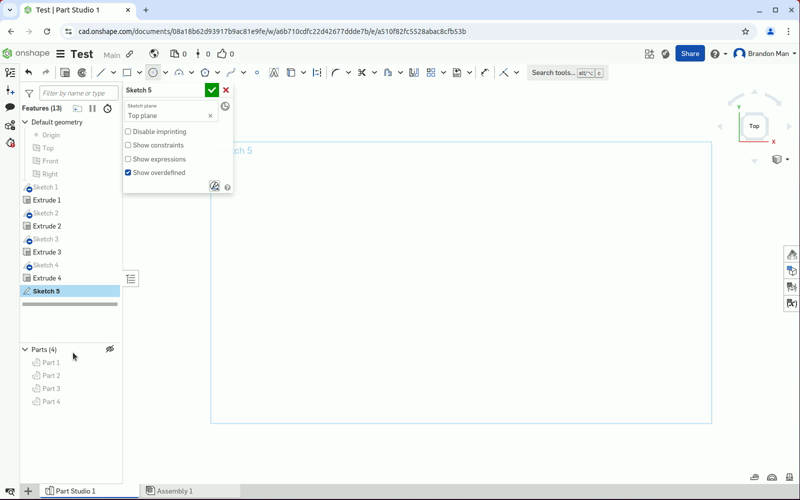
key_down(shift)
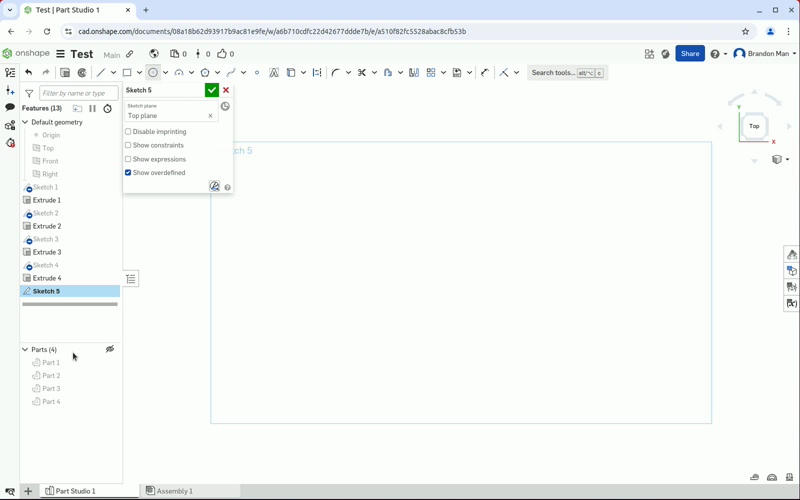
mouse_move(461, 282)
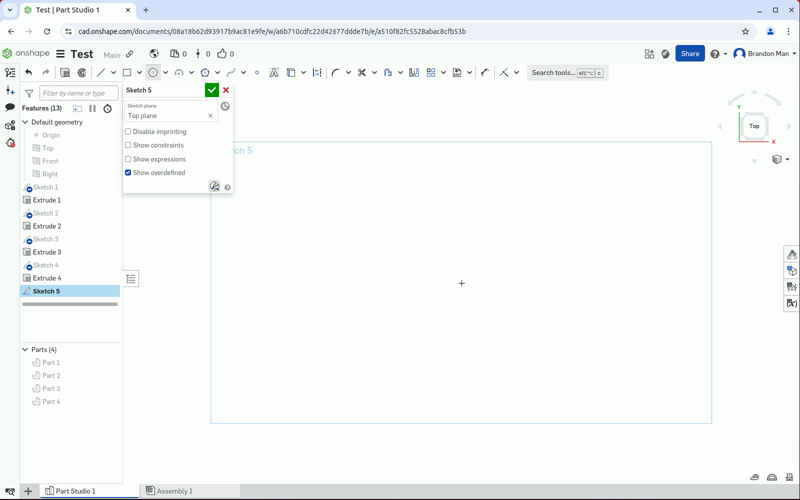
click(461, 282)
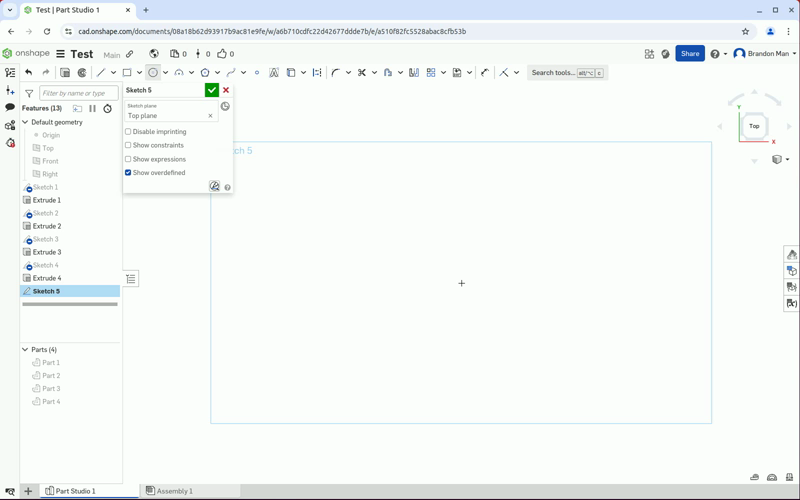
key_up(shift)
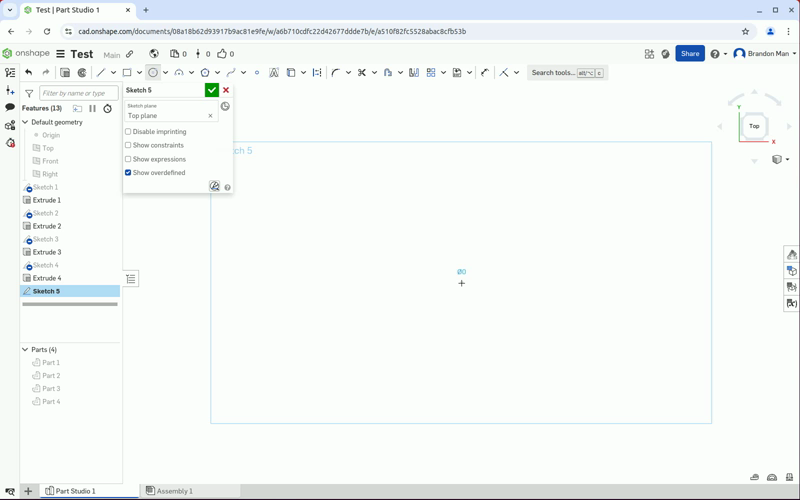
mouse_move(479, 282)
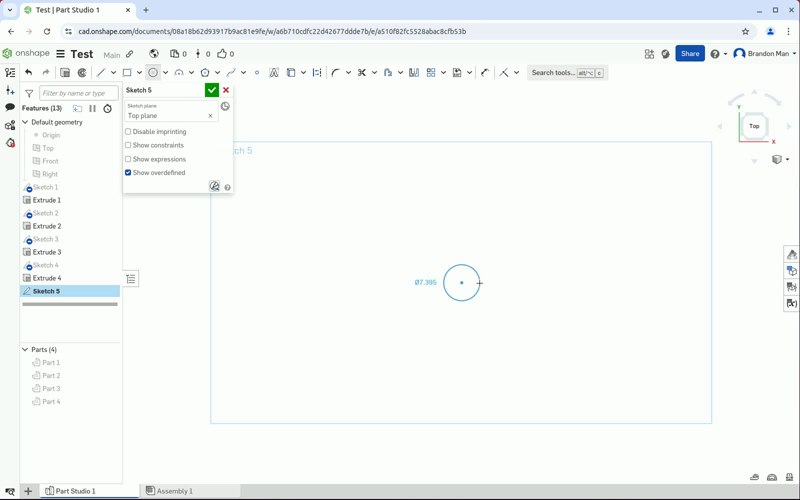
click(479, 282)
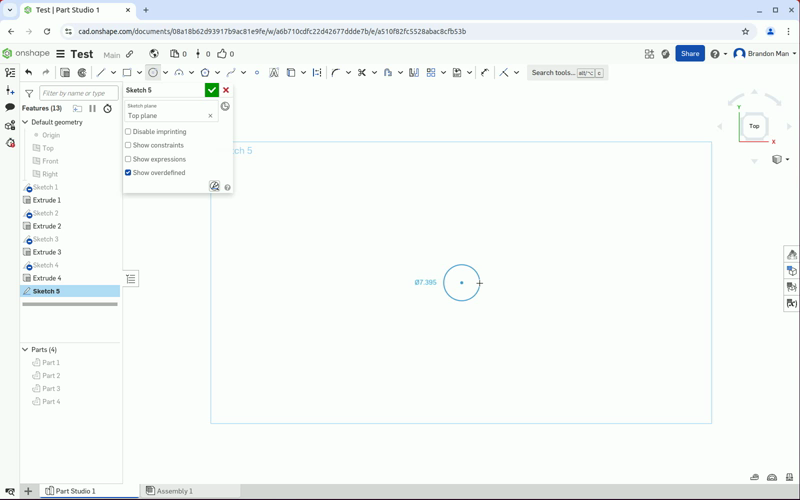
key(esc)
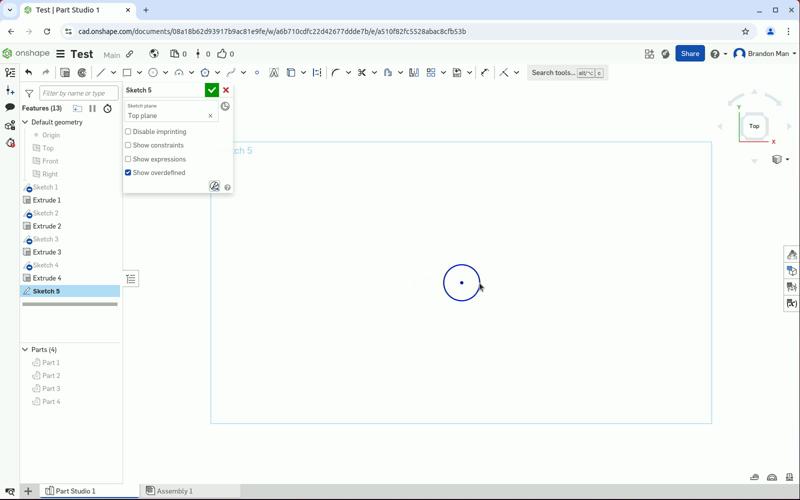
key(c)
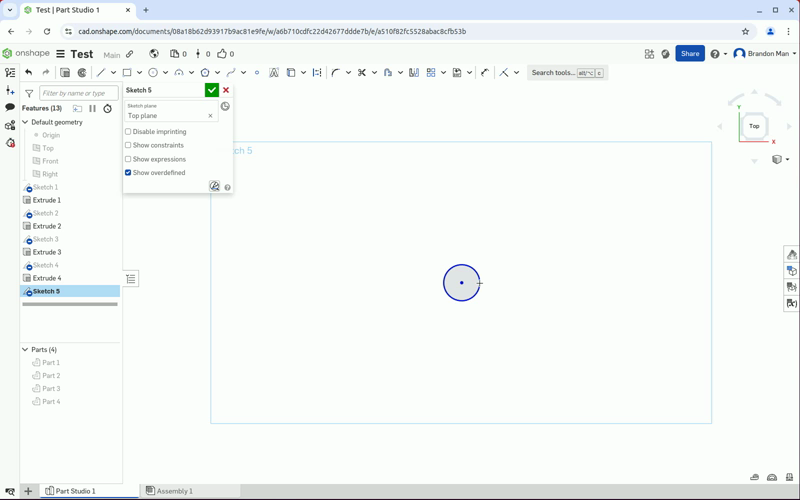
key_down(shift)
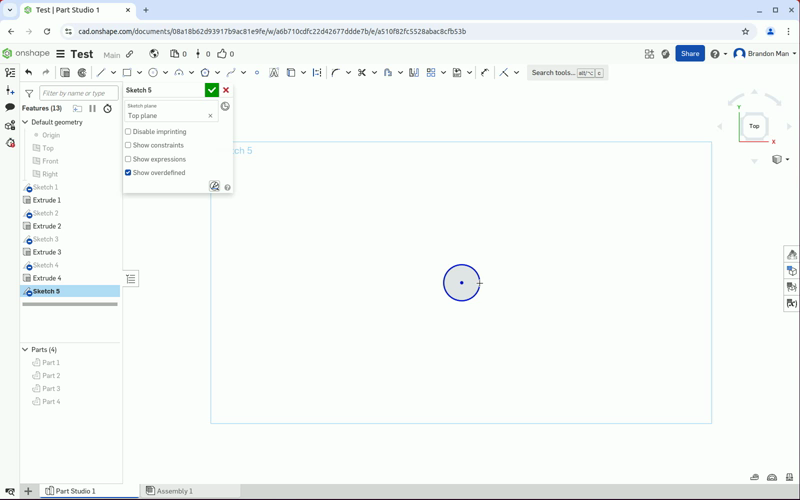
mouse_move(461, 282)
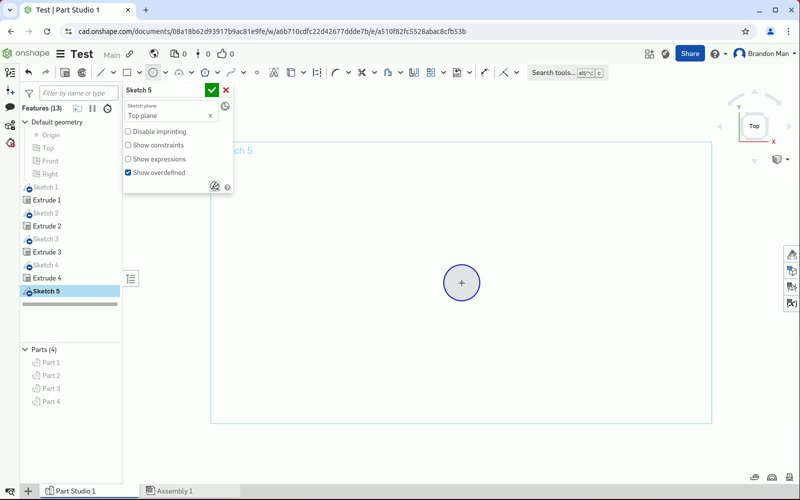
click(461, 282)
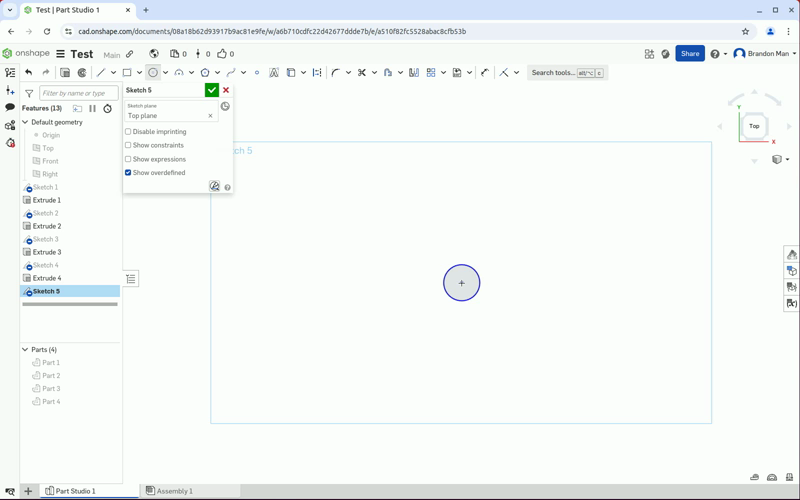
key_up(shift)
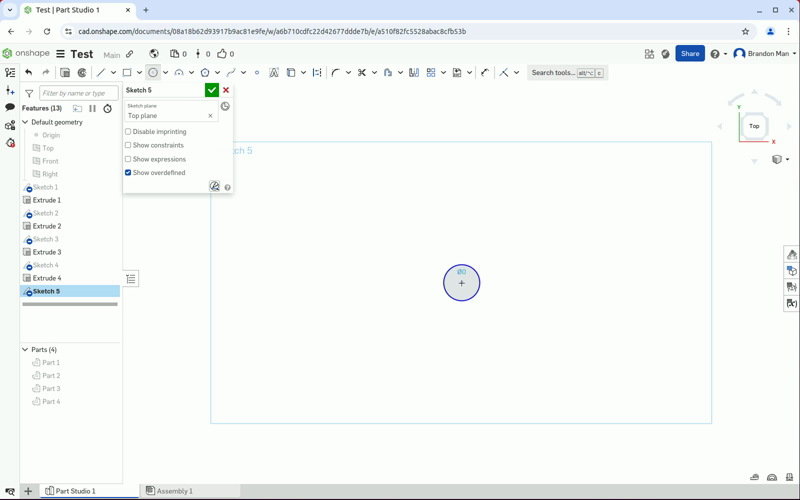
mouse_move(469, 282)
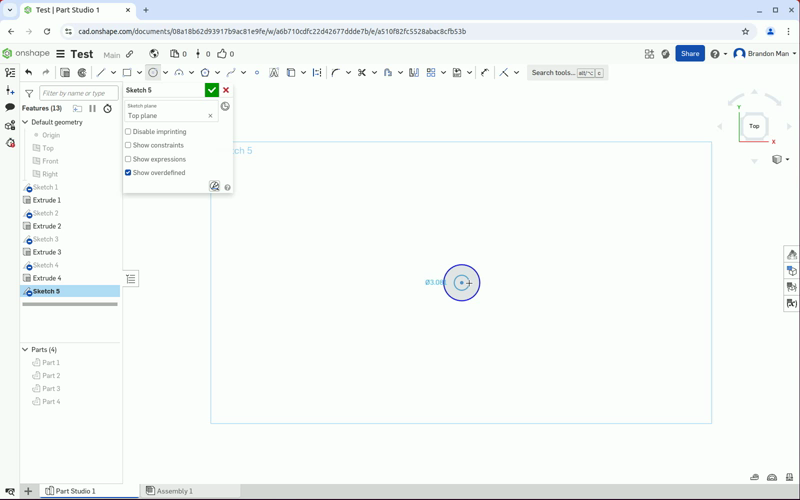
click(469, 282)
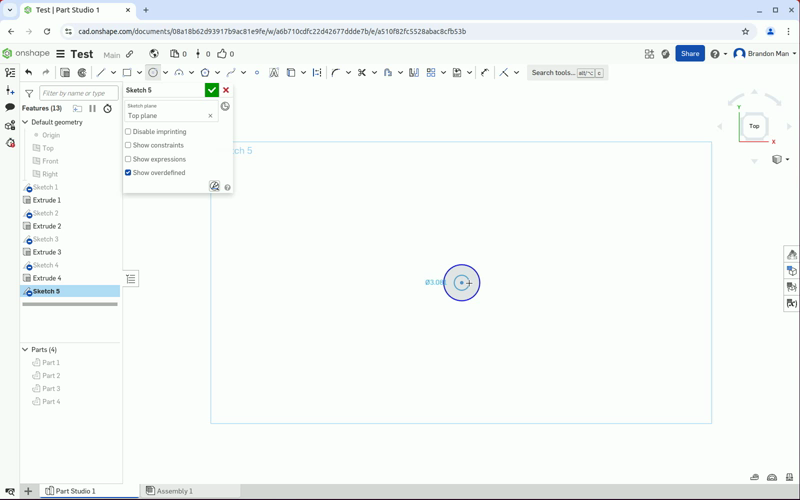
key(esc)
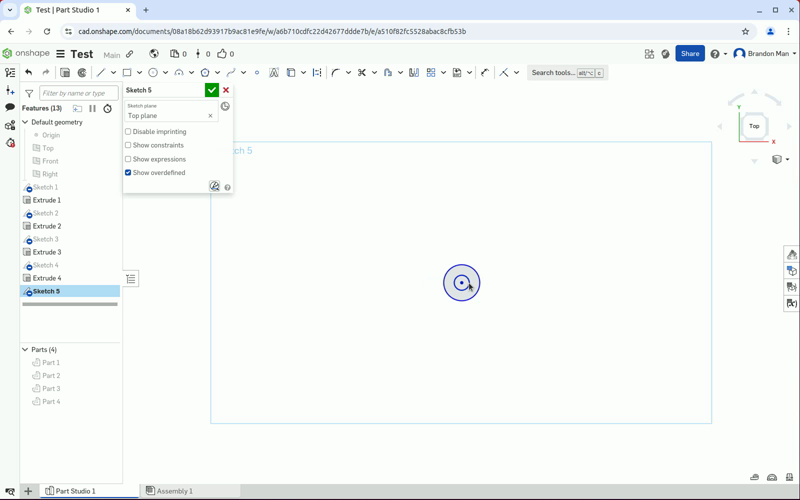
mouse_move(448, 291)
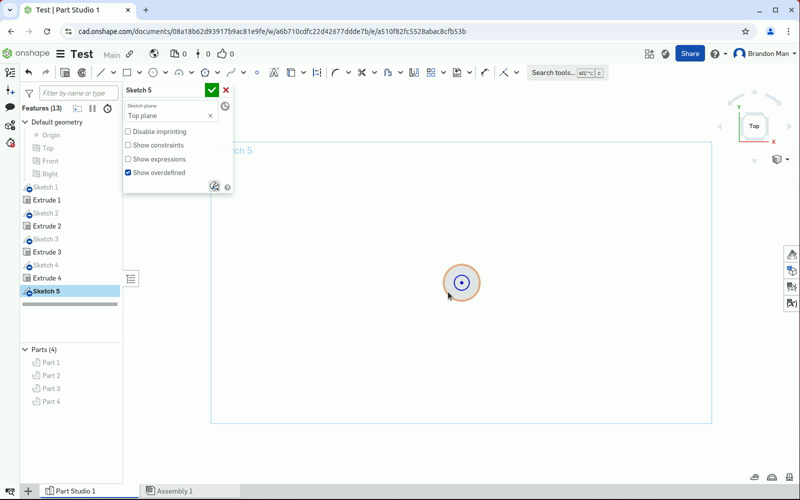
scroll(6)
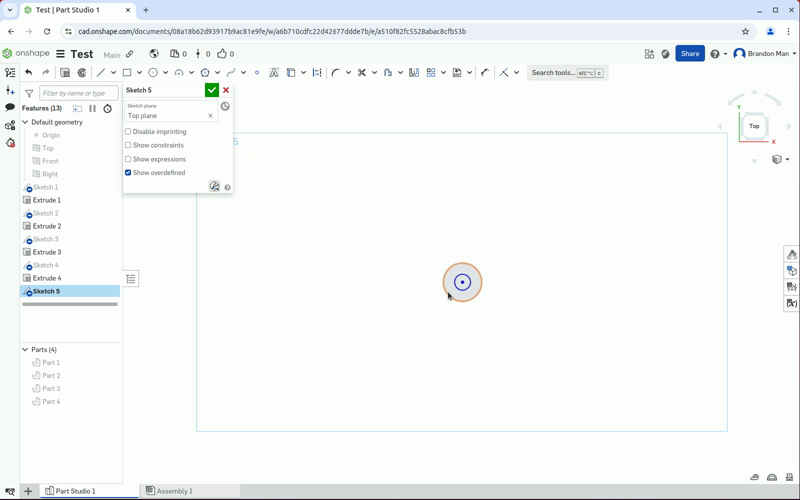
scroll(6)
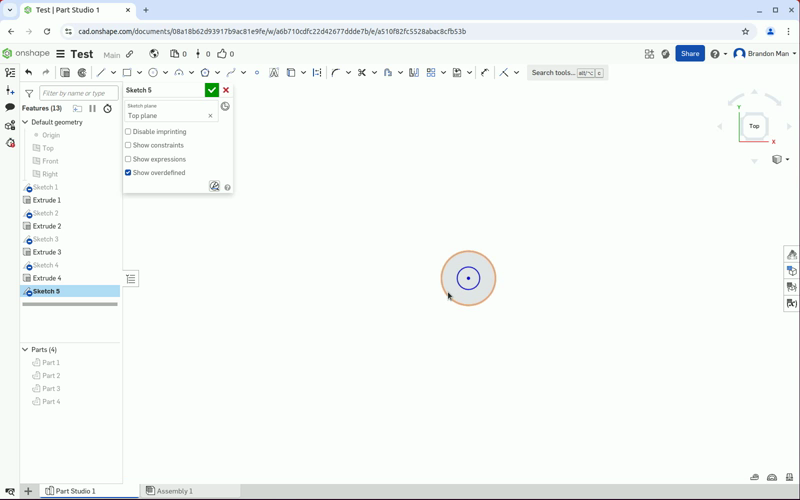
scroll(6)
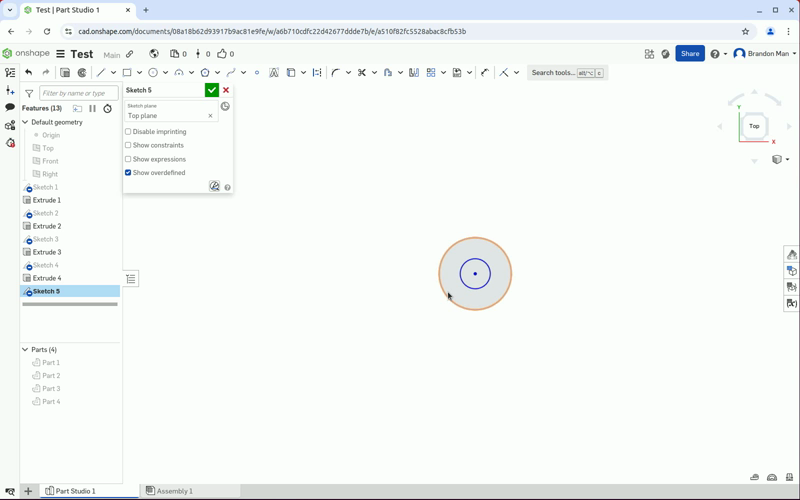
scroll(6)
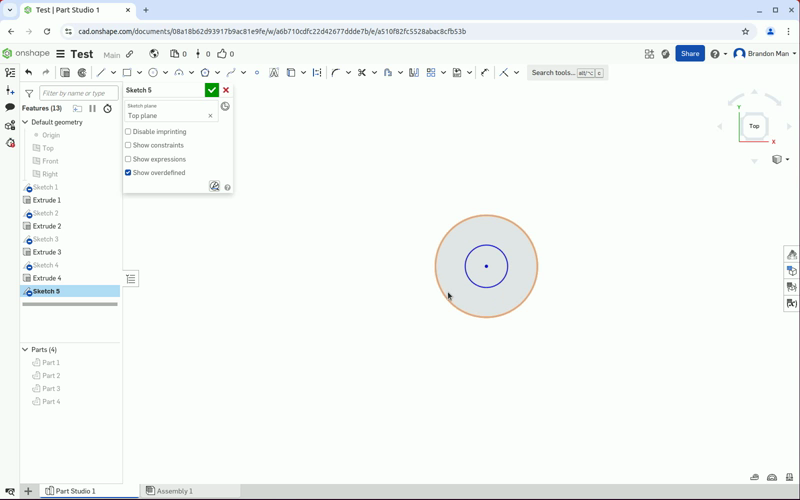
scroll(6)
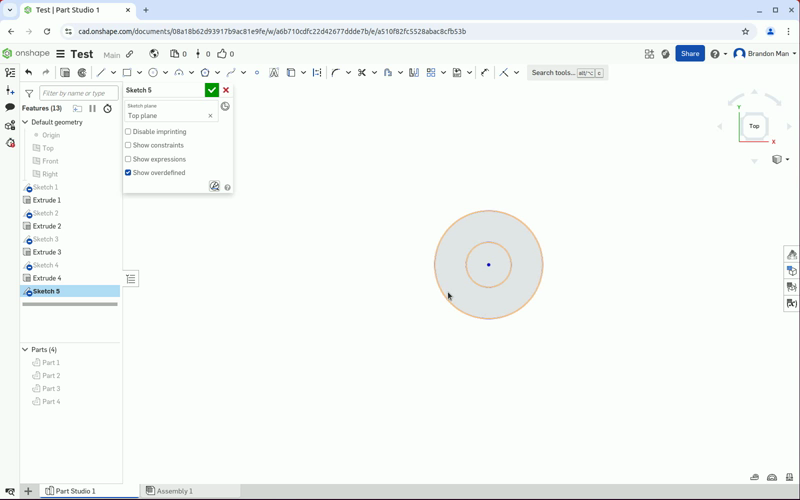
scroll(6)
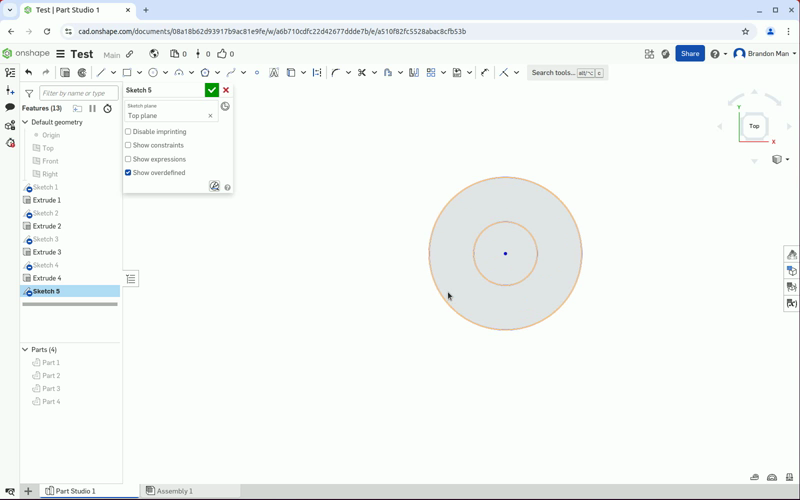
scroll(6)
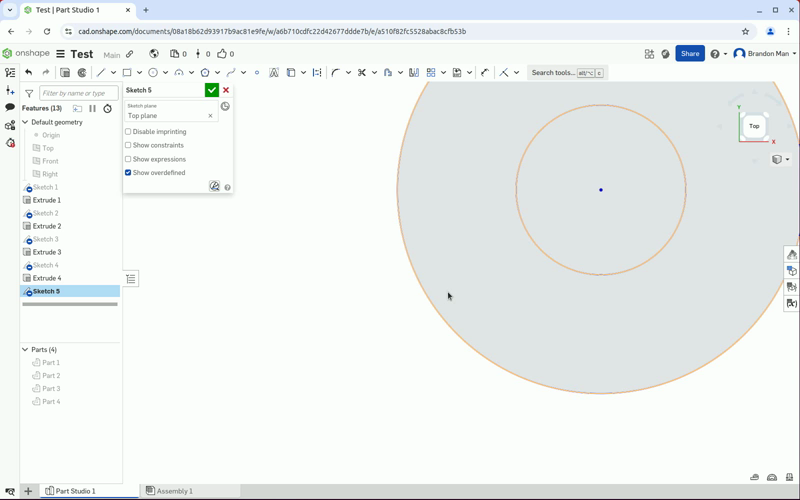
click(448, 291)
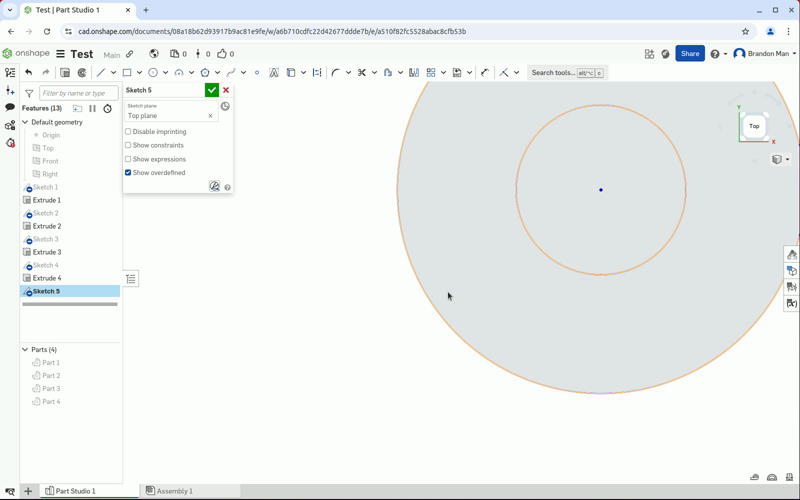
scroll(-6)
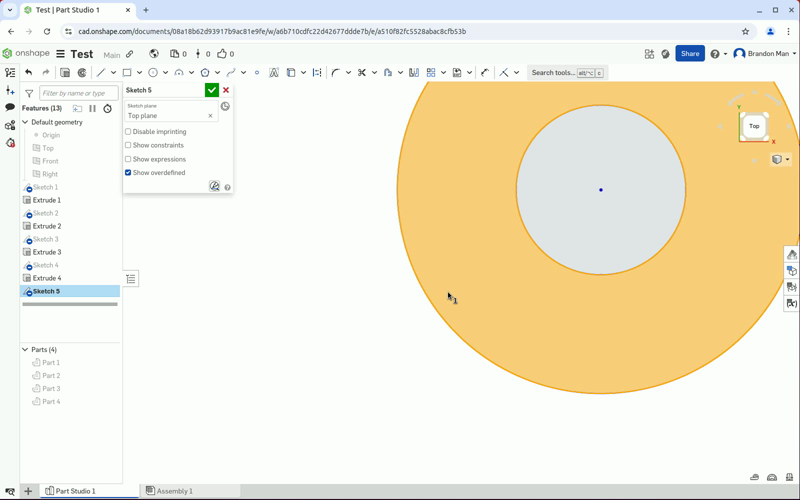
scroll(-6)
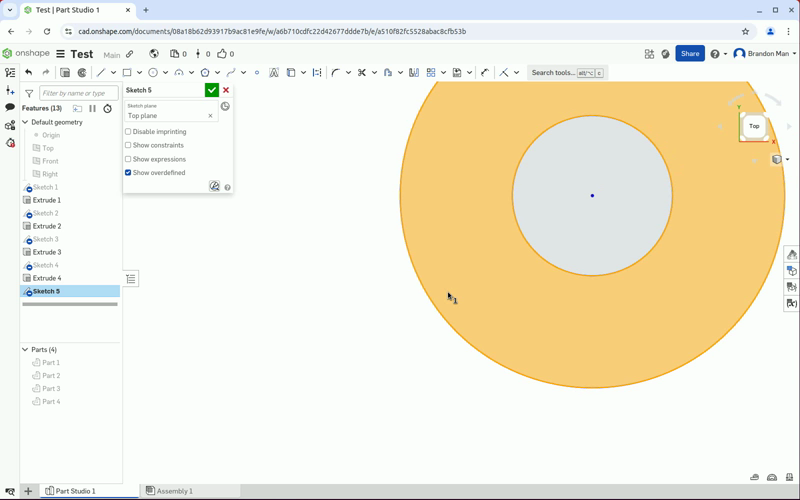
scroll(-6)
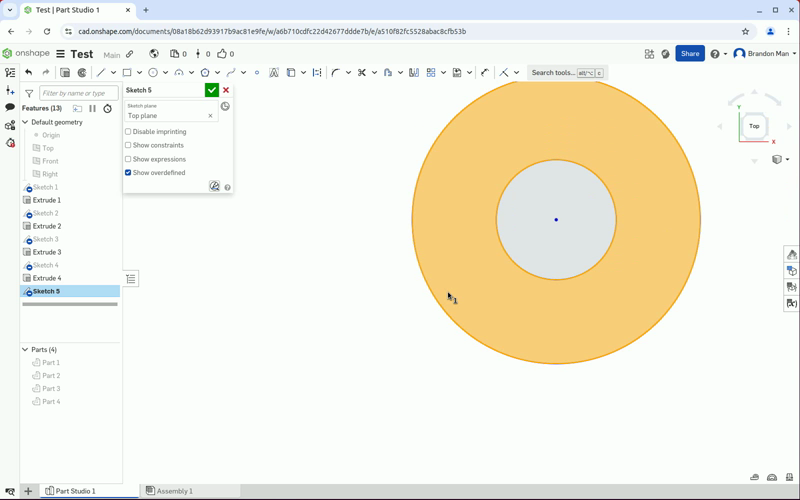
scroll(-6)
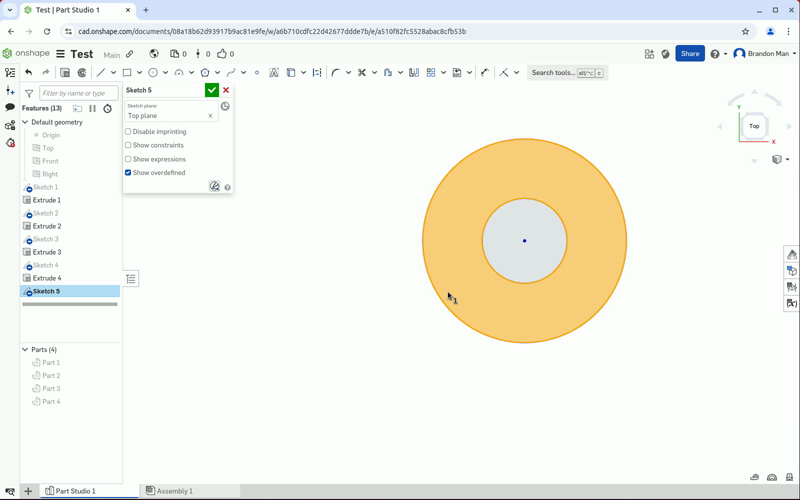
scroll(-6)
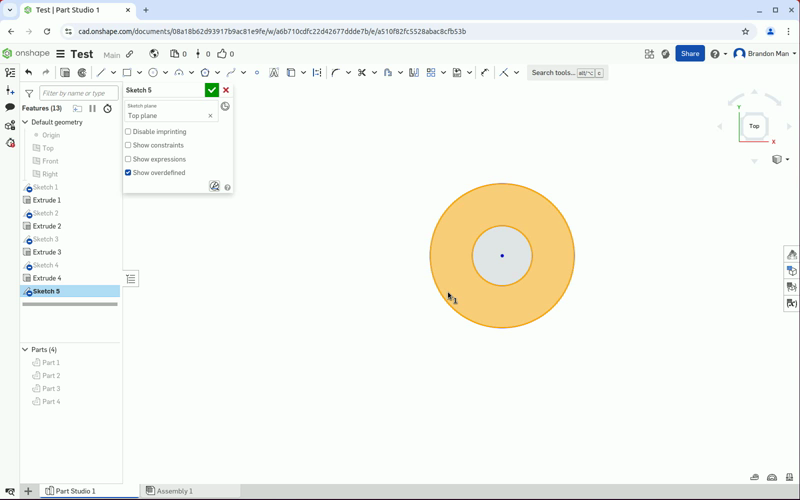
scroll(-6)
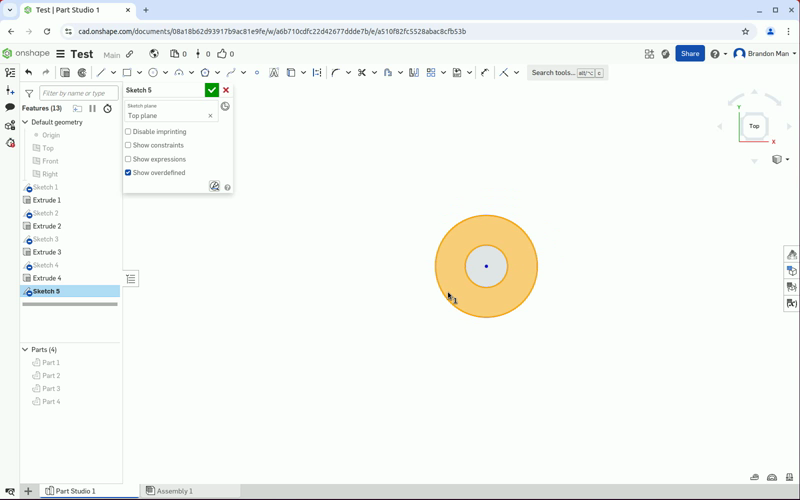
scroll(-6)
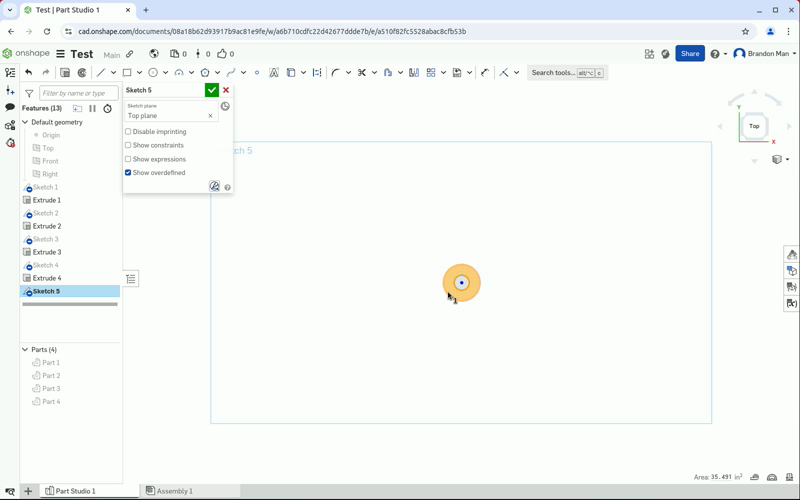
mouse_move(73, 352)
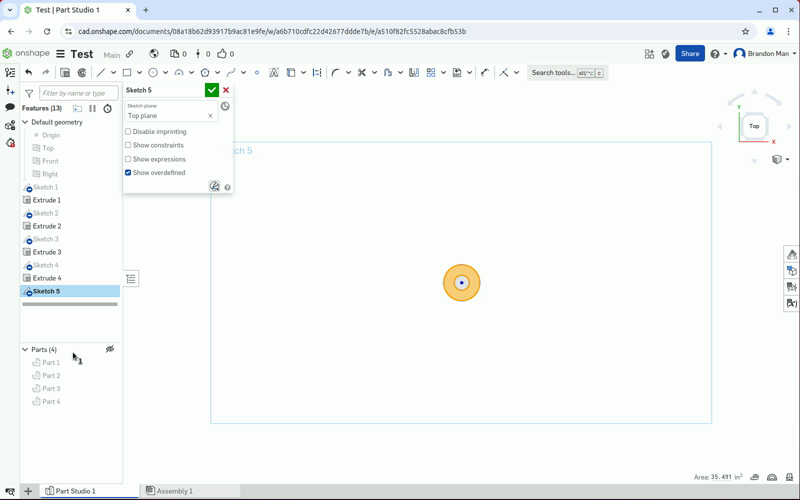
key(shift+y)
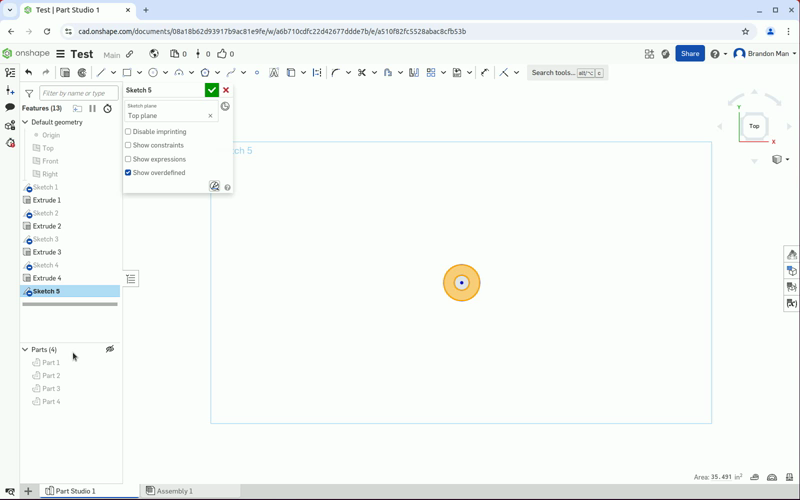
key(shift+e)
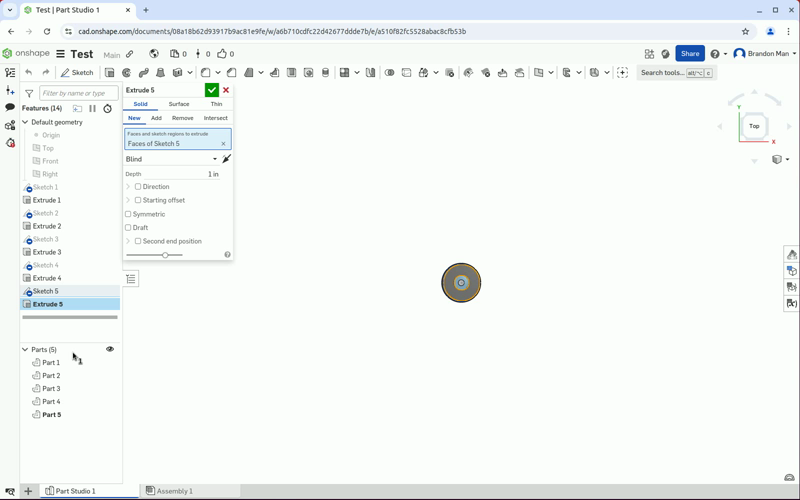
mouse_move(143, 106)
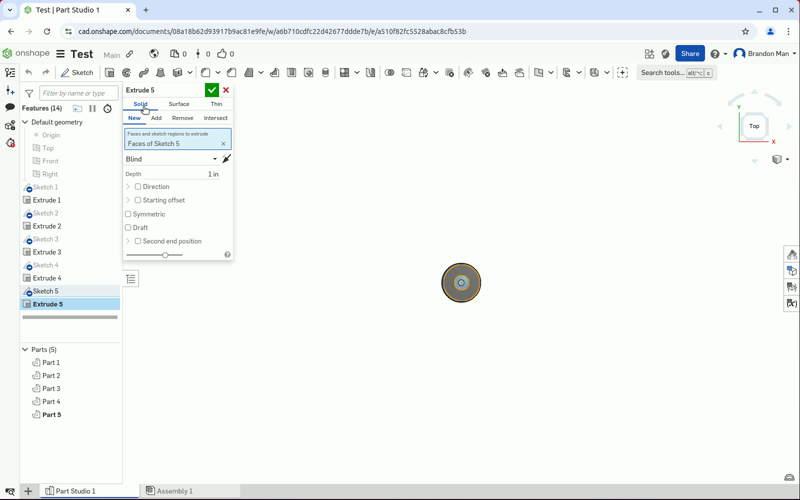
click(143, 106)
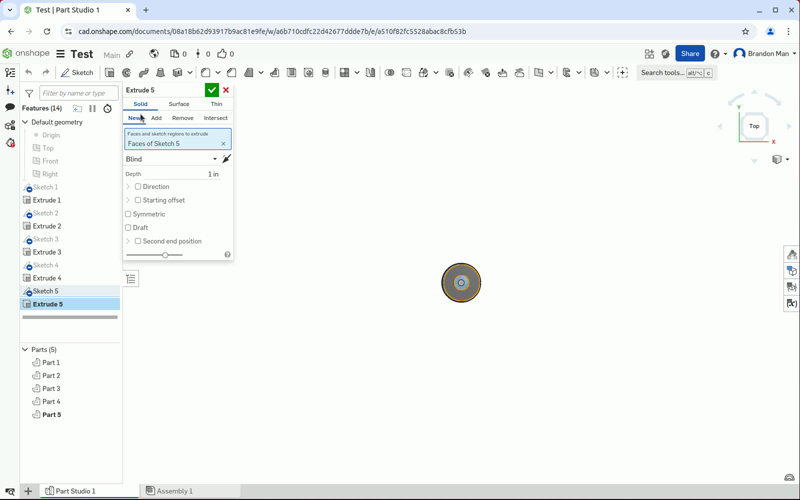
mouse_move(137, 120)
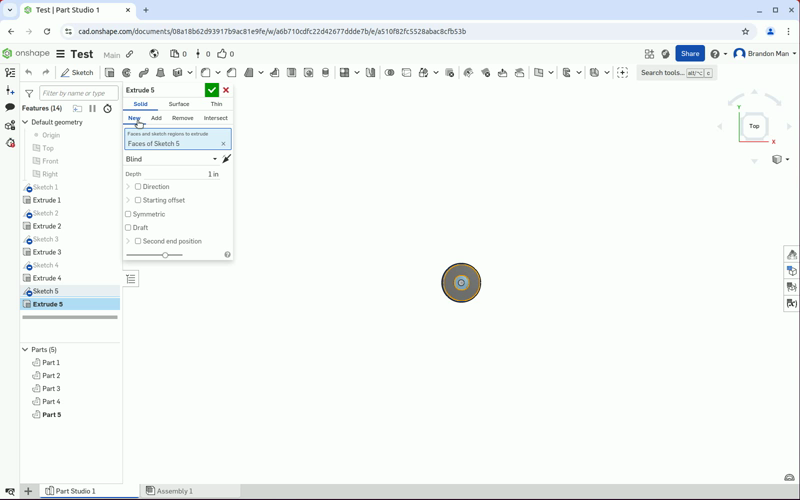
click(137, 120)
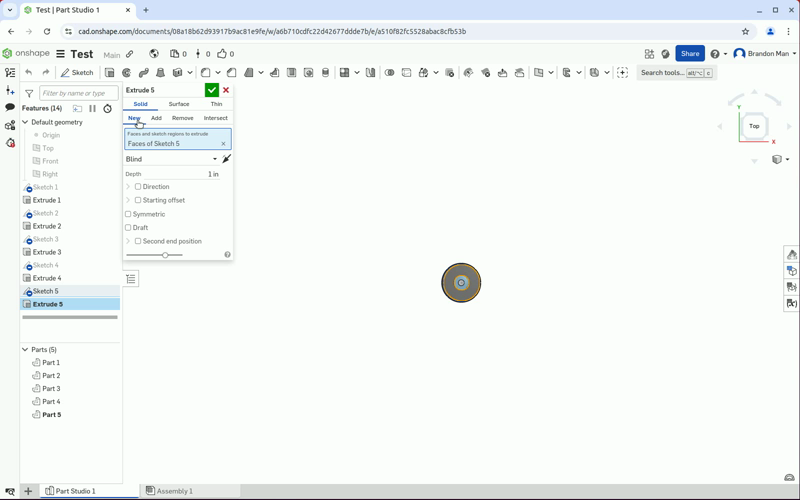
key(tab, 4)
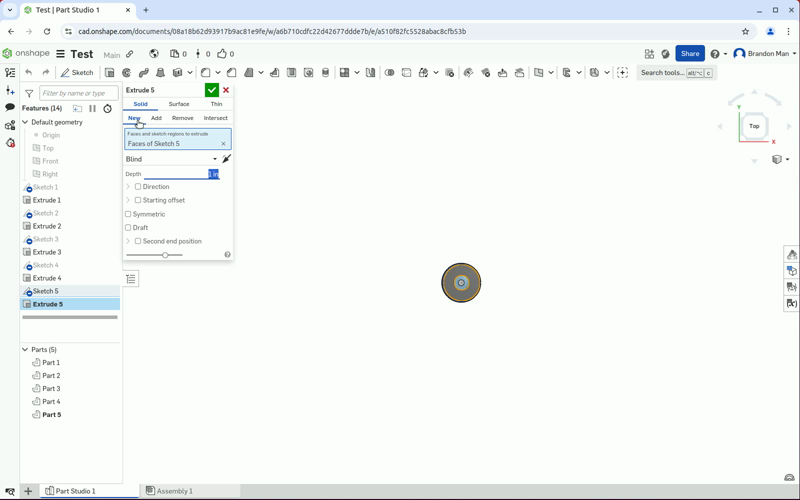
text(1.204)
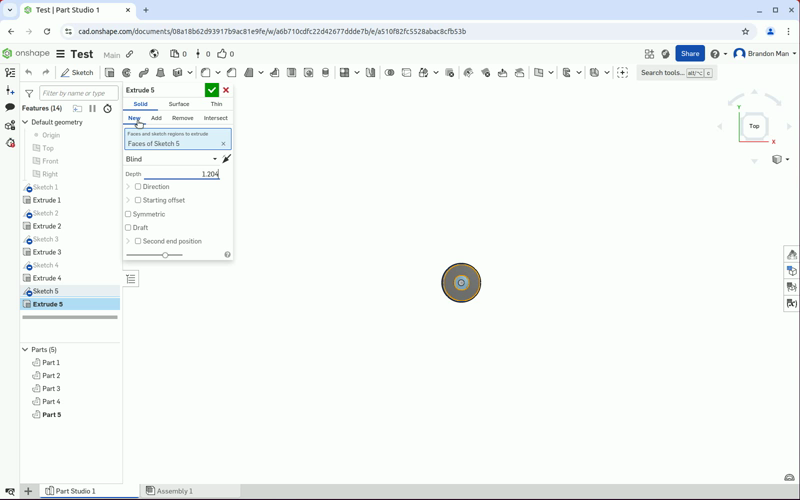
key(enter)
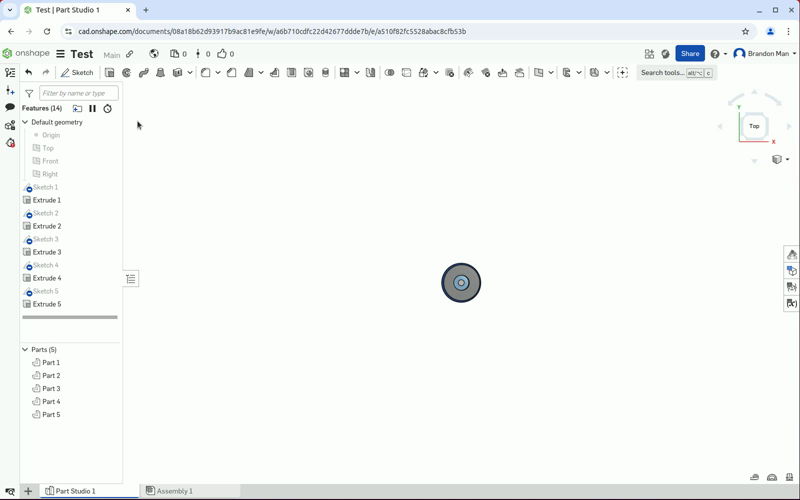
key(shift+h)
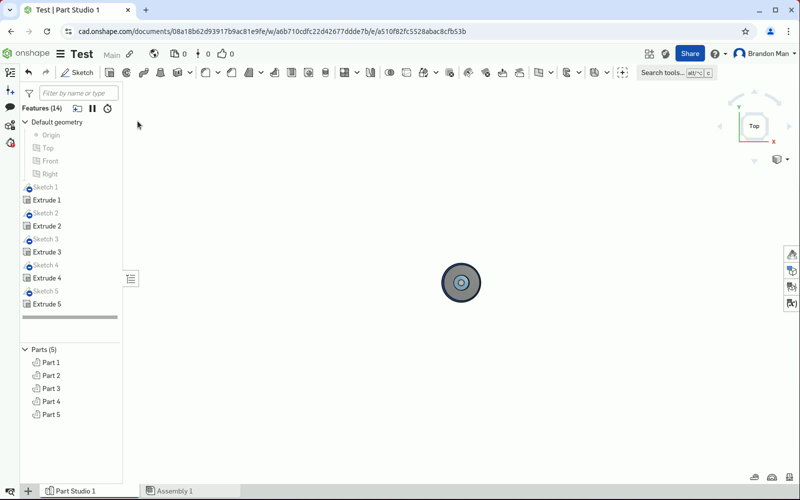
key(shift+h)
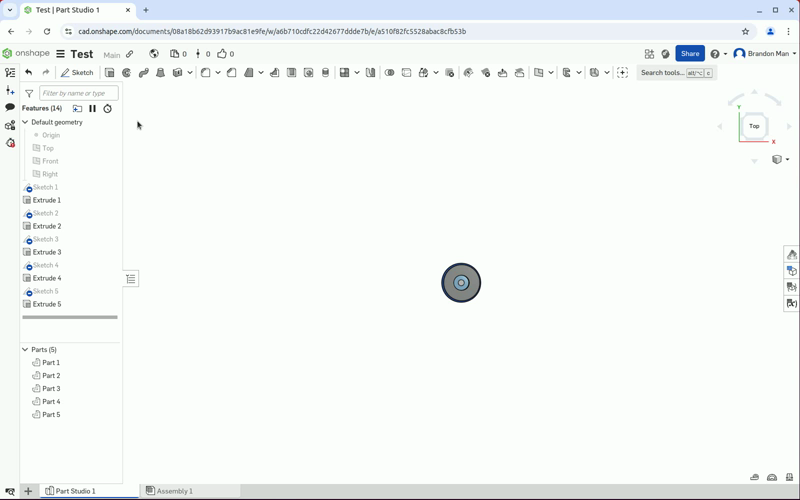
mouse_move(73, 189)
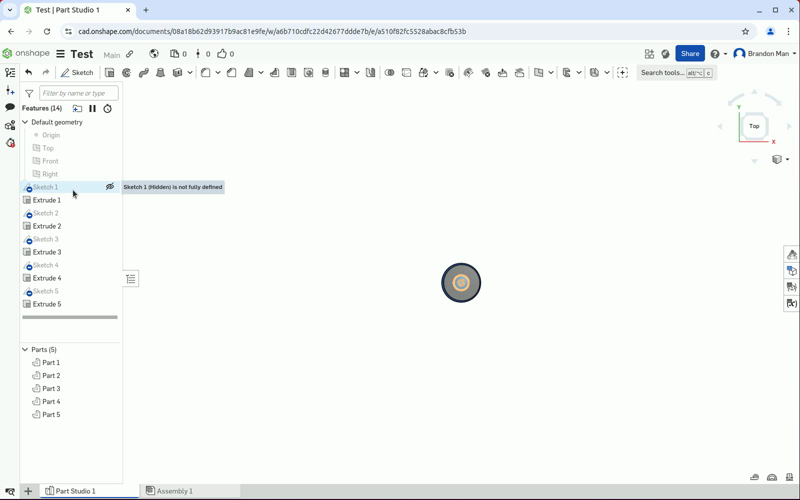
click(73, 189)
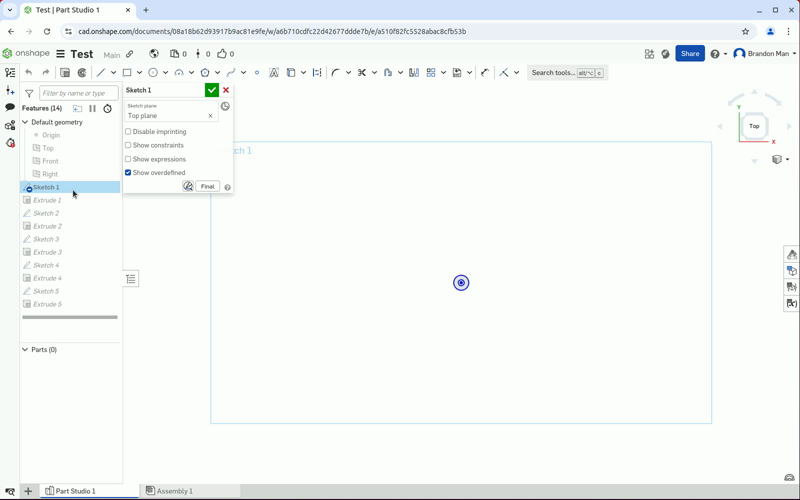
mouse_move(229, 92)
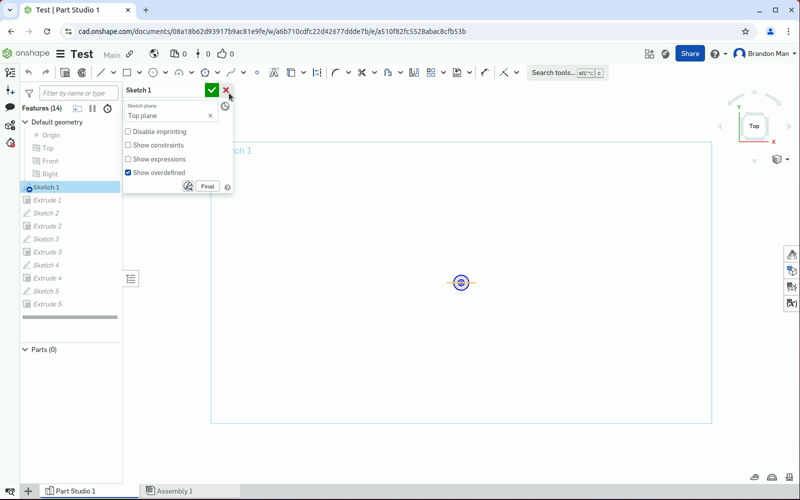
click(229, 92)
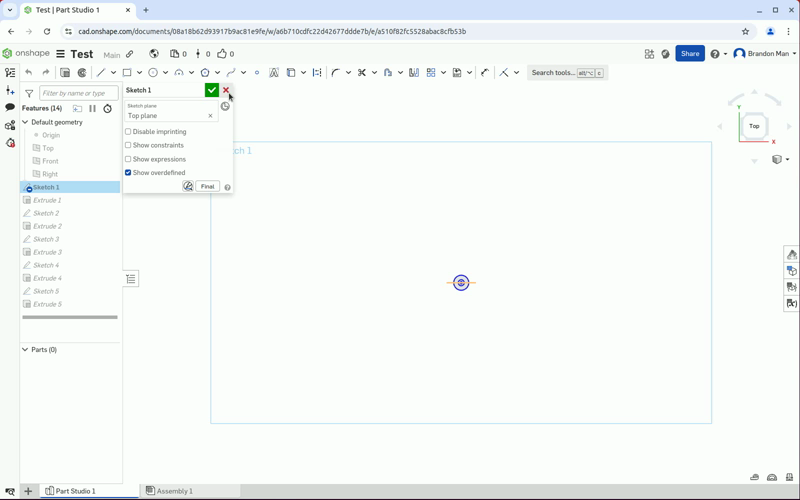
key(shift+s)
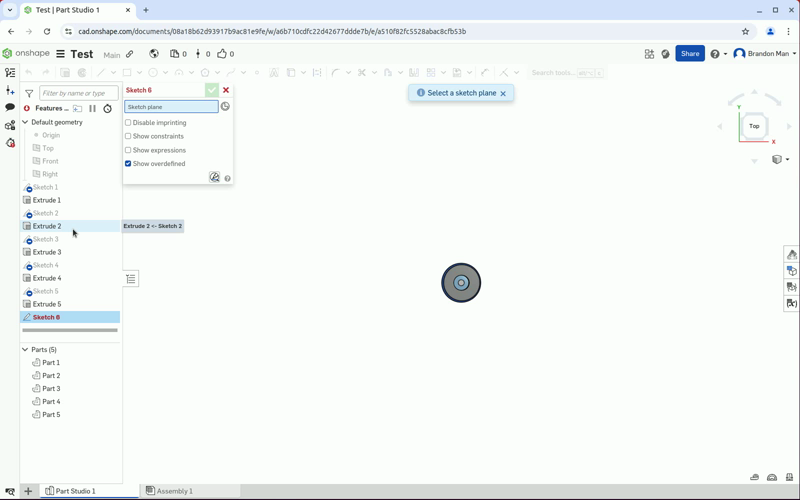
scroll(3)
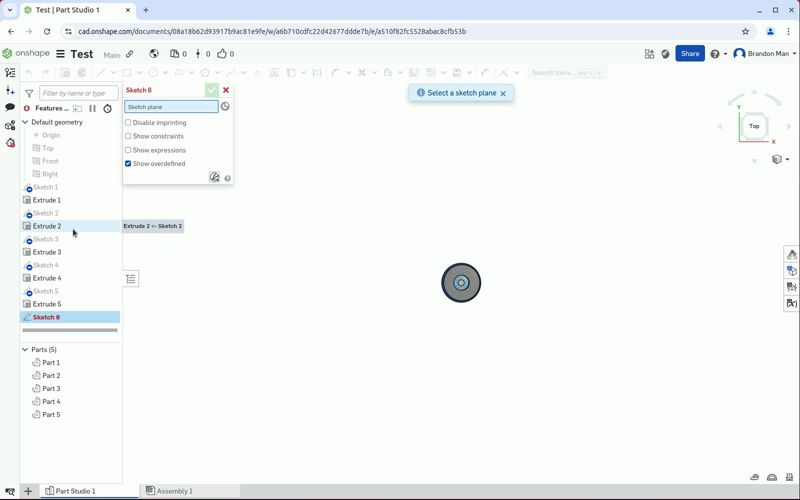
mouse_move(73, 150)
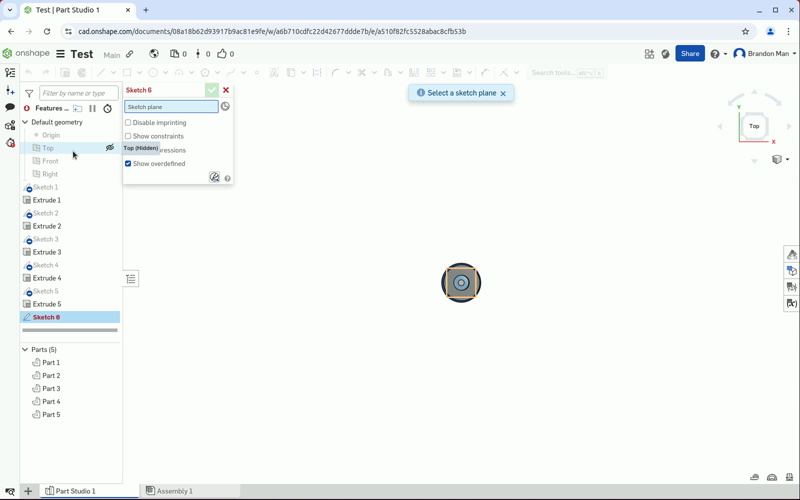
click(73, 150)
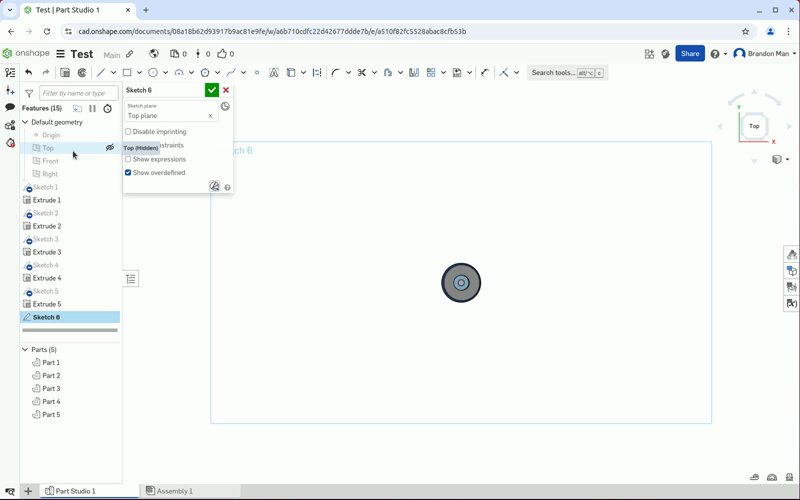
mouse_move(73, 352)
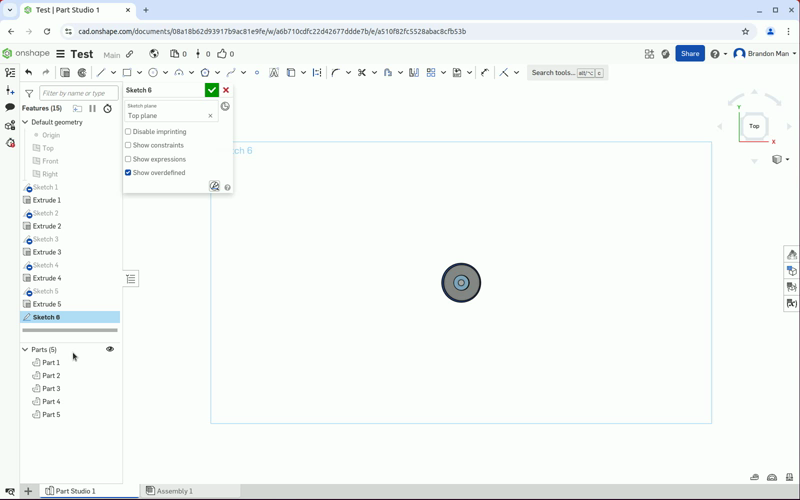
key(y)
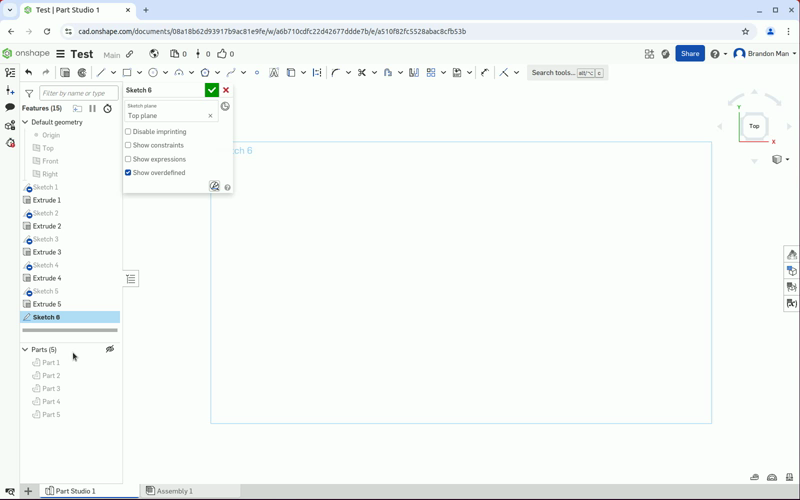
key(c)
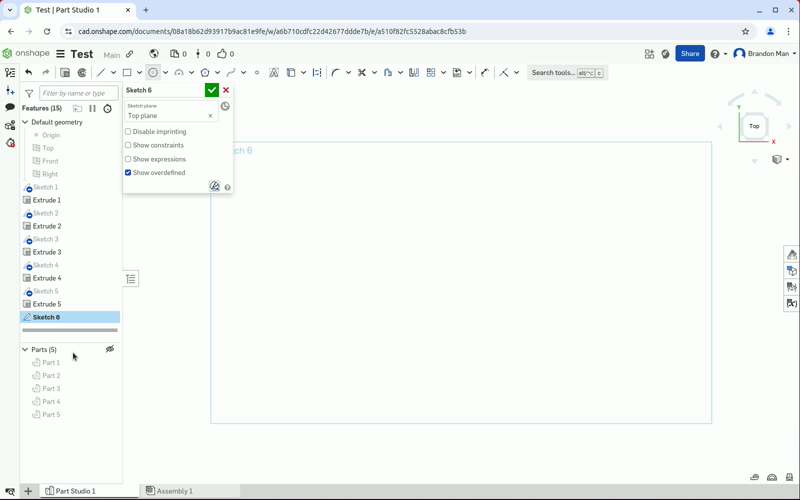
key_down(shift)
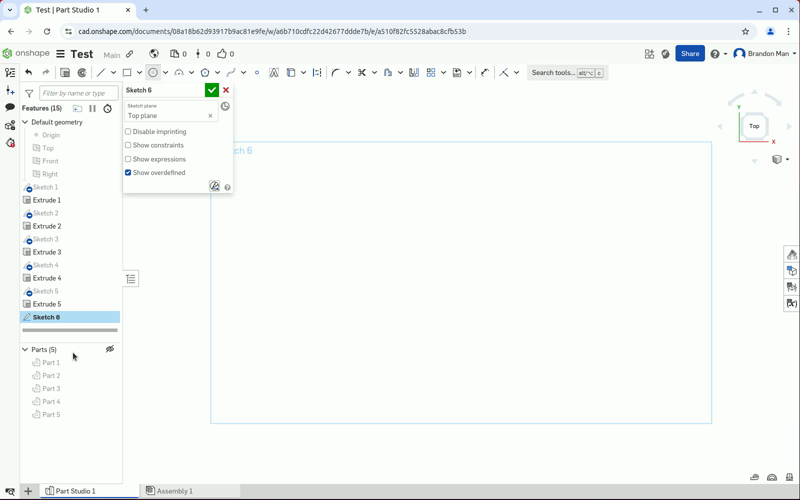
mouse_move(461, 282)
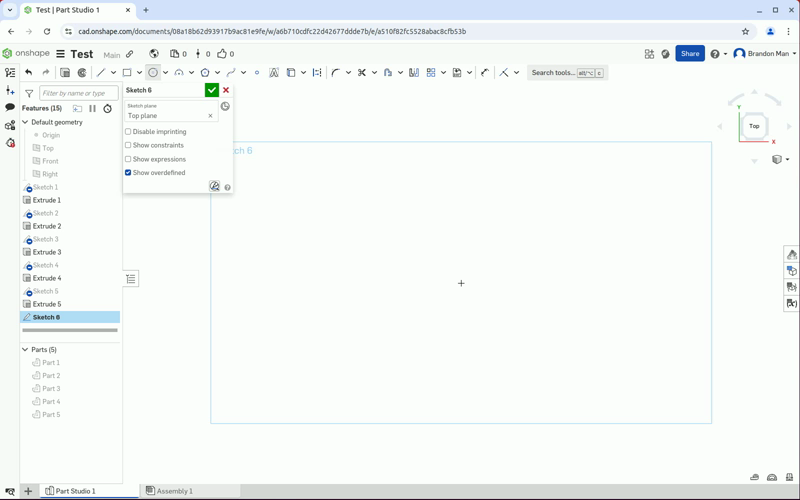
click(461, 282)
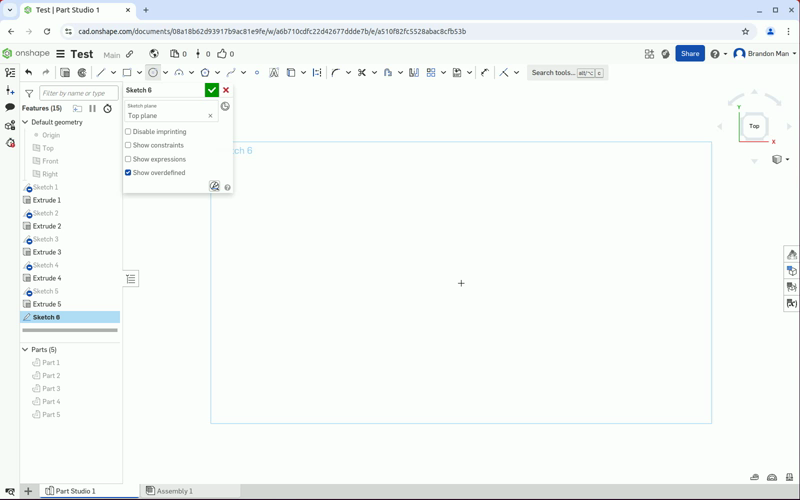
key_up(shift)
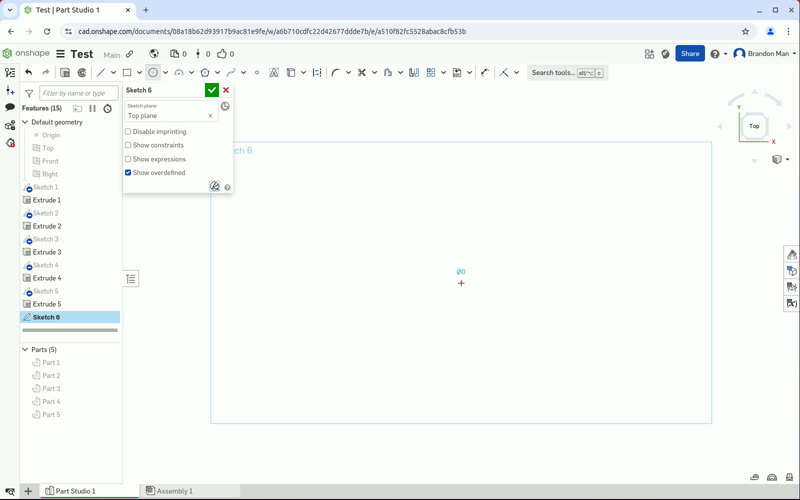
mouse_move(480, 282)
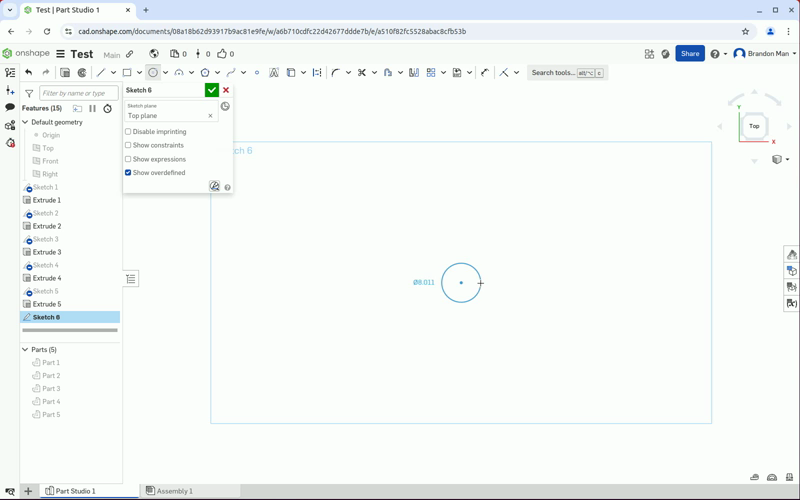
click(480, 282)
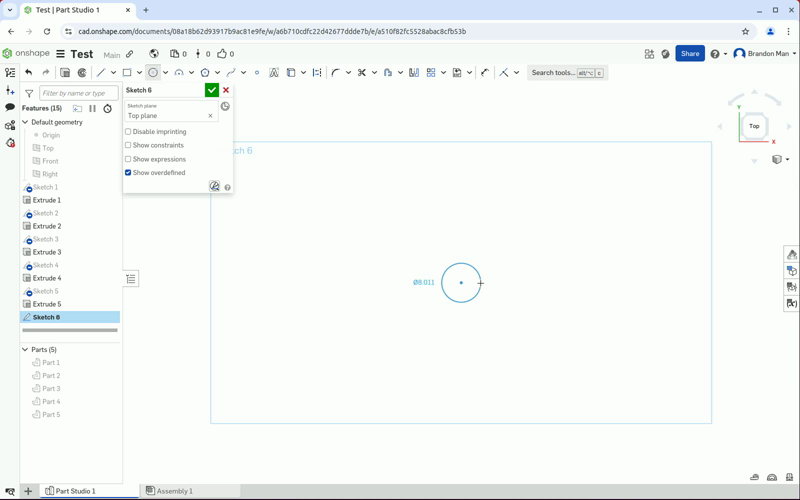
key(esc)
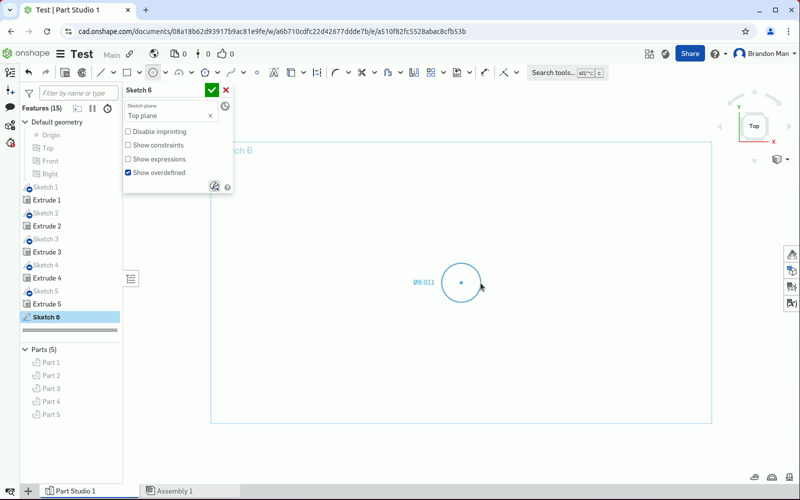
key(c)
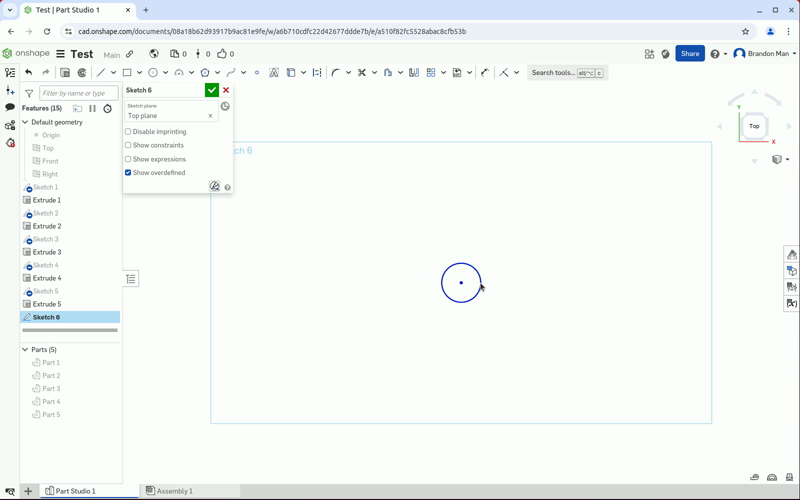
key_down(shift)
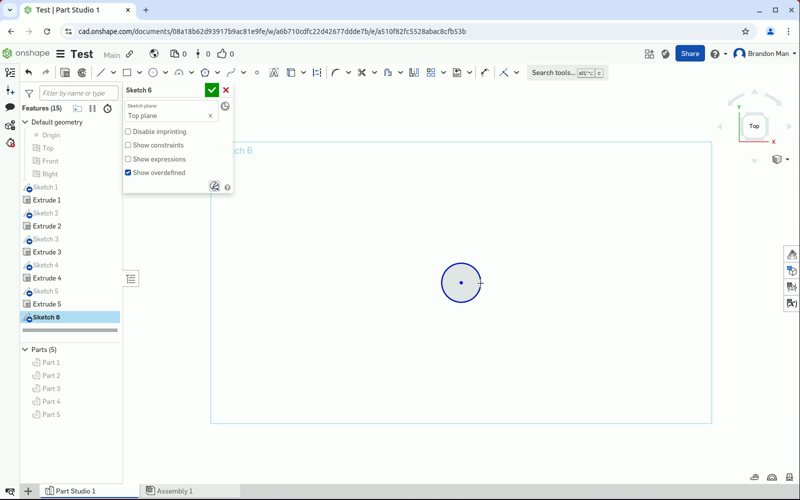
mouse_move(461, 282)
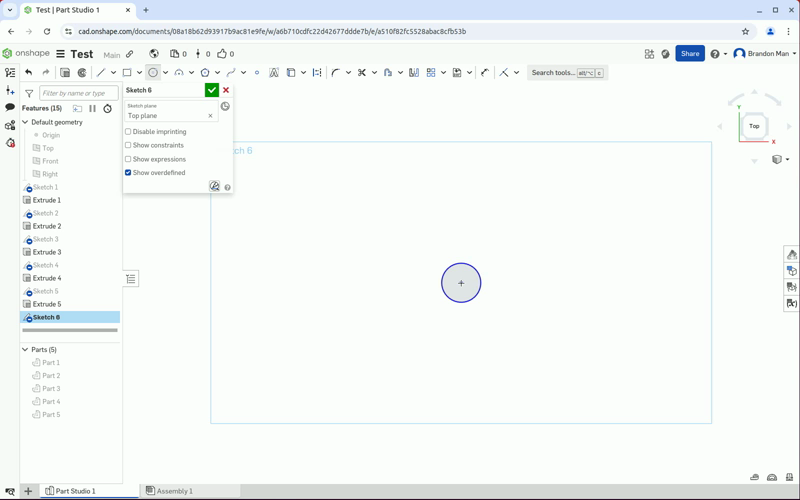
click(461, 282)
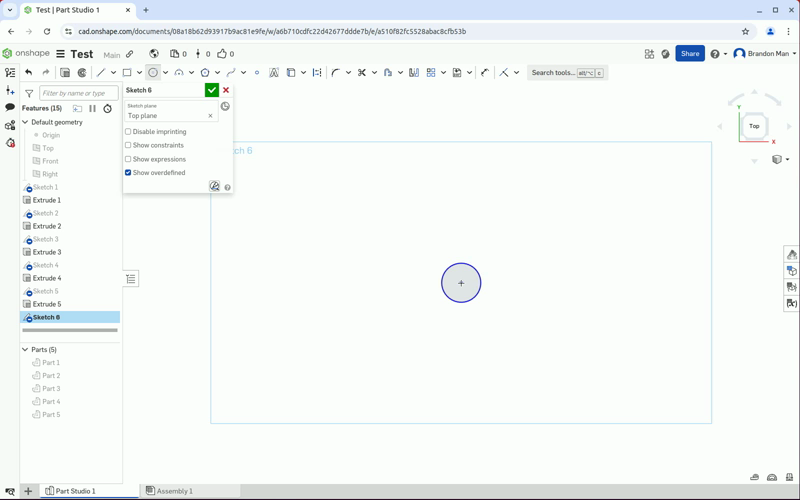
key_up(shift)
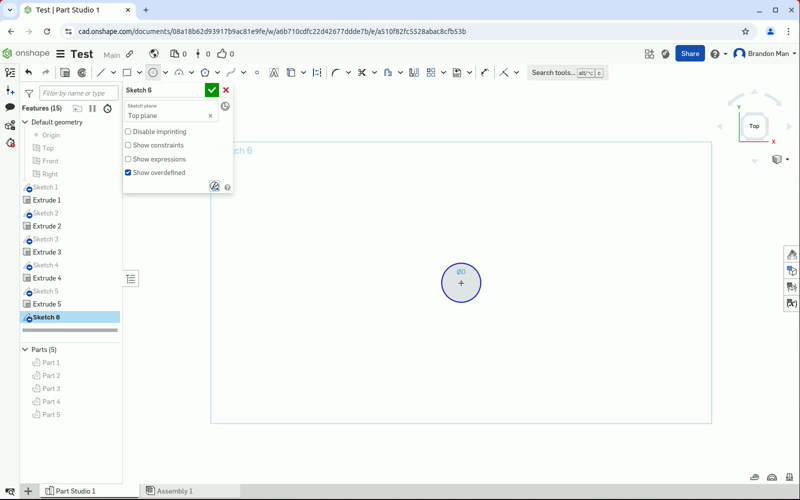
mouse_move(478, 282)
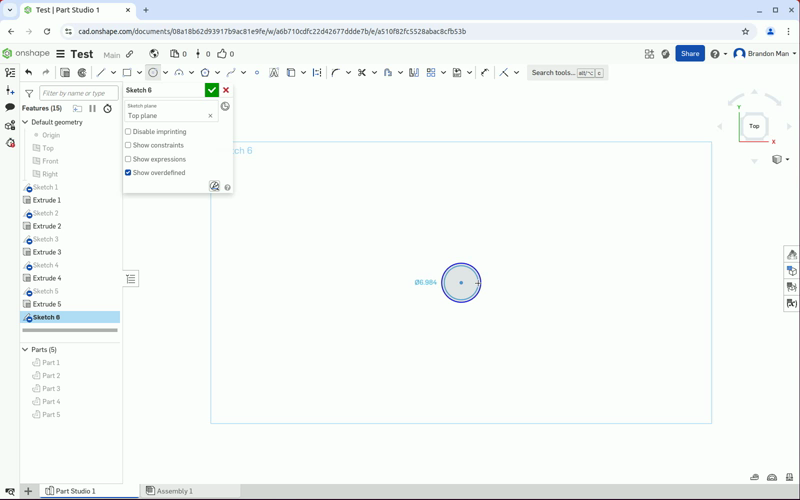
scroll(6)
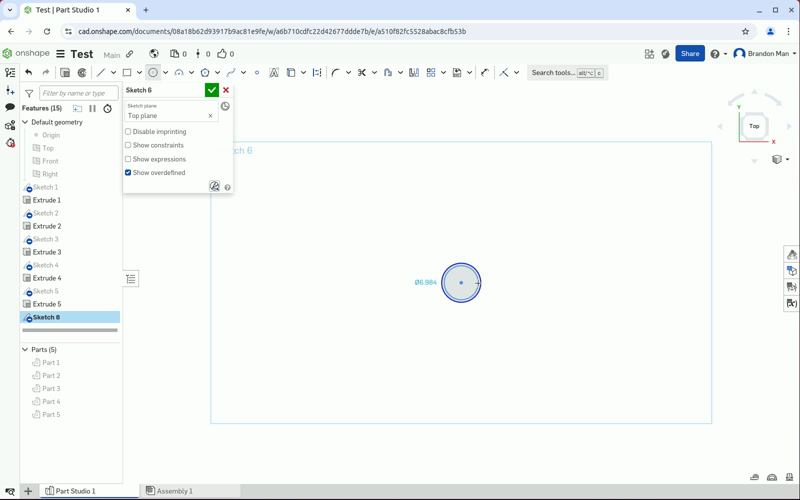
scroll(6)
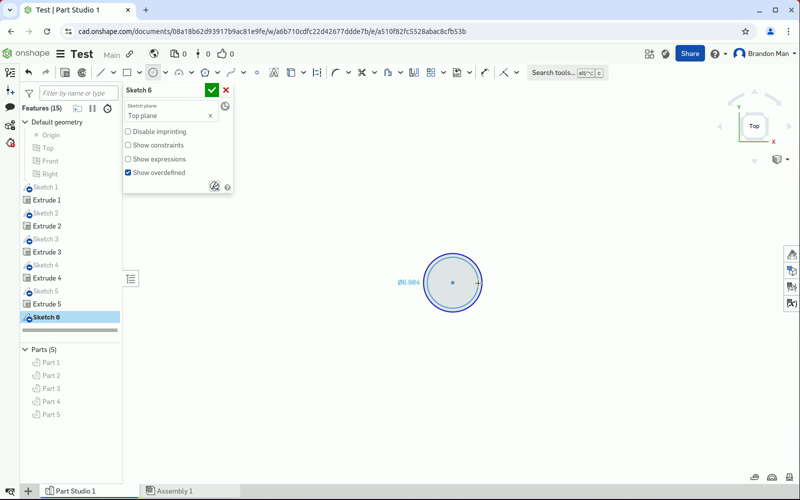
scroll(6)
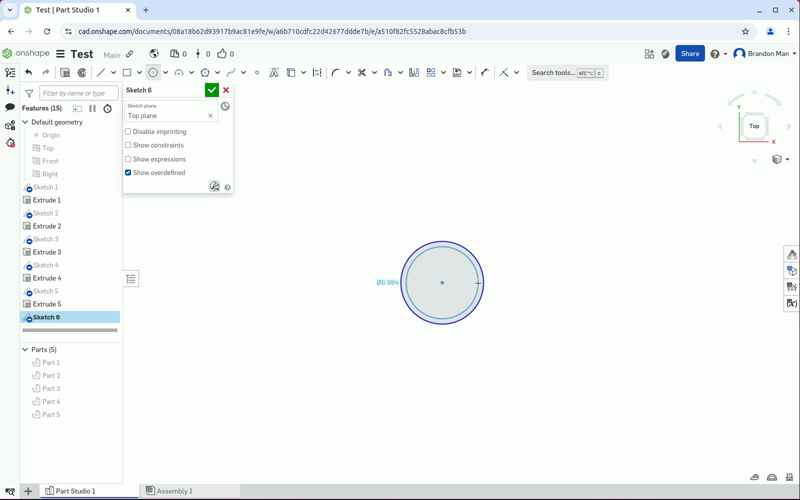
scroll(6)
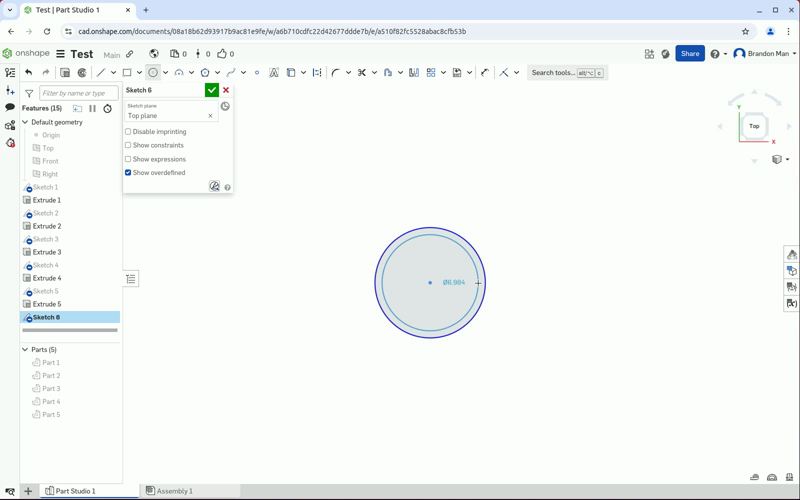
scroll(6)
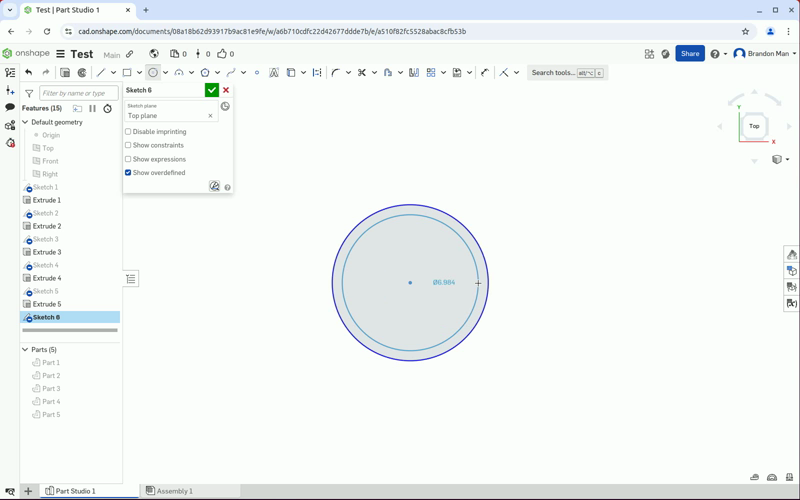
scroll(6)
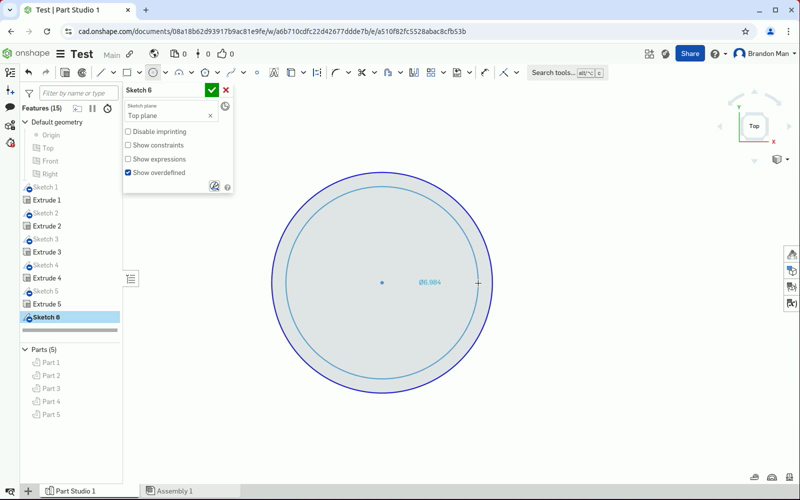
scroll(6)
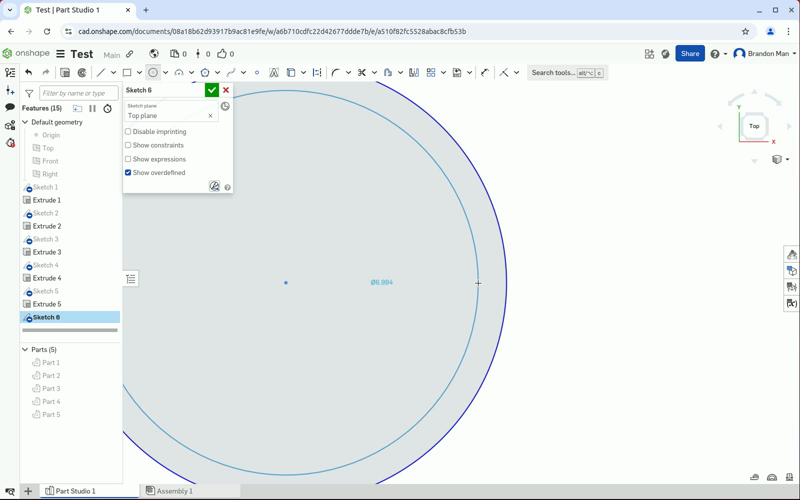
click(478, 282)
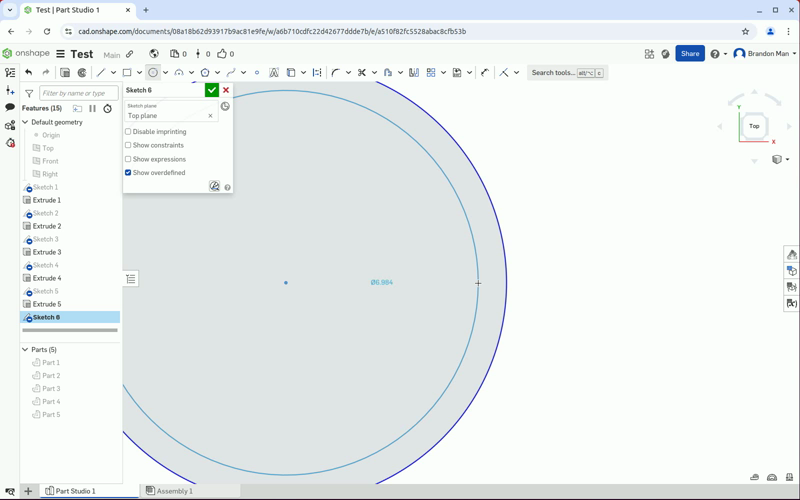
scroll(-6)
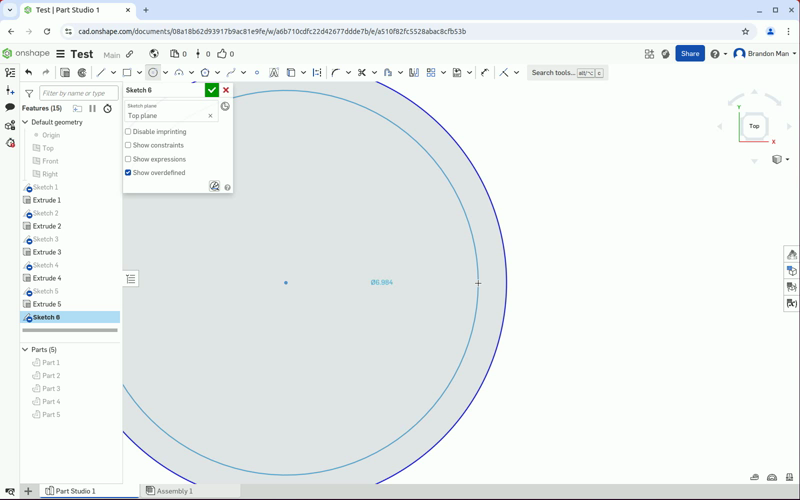
scroll(-6)
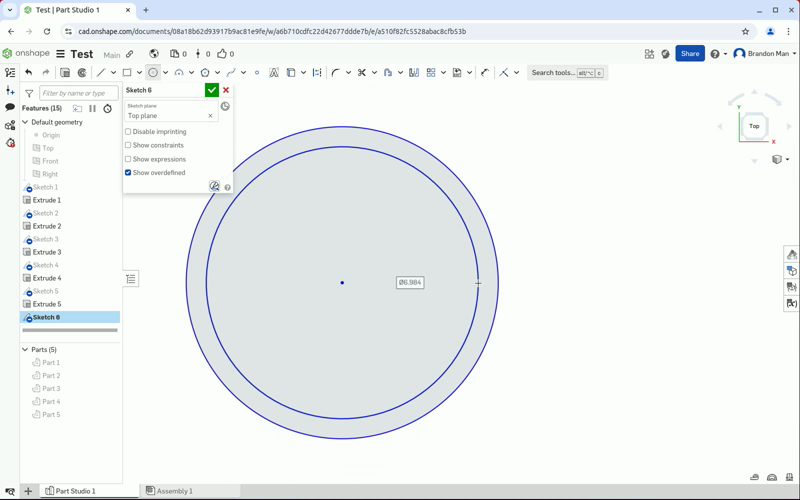
scroll(-6)
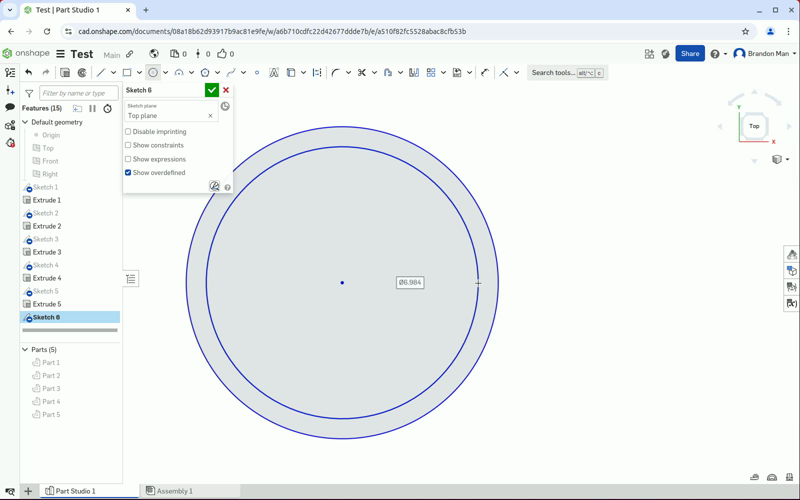
scroll(-6)
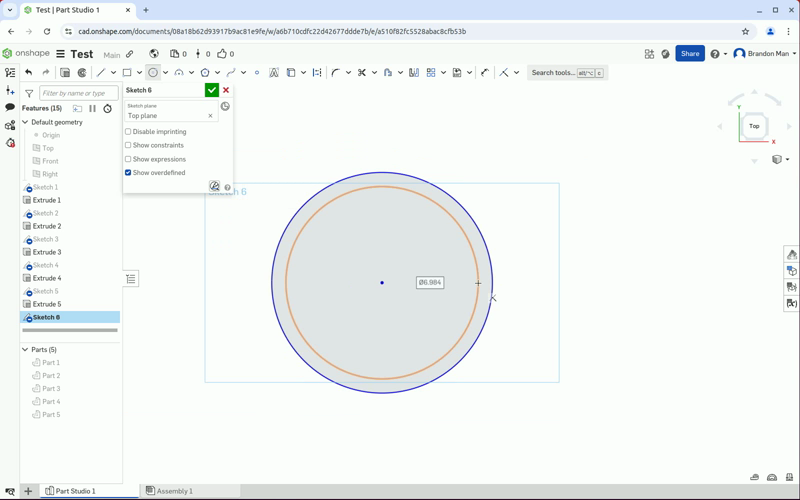
scroll(-6)
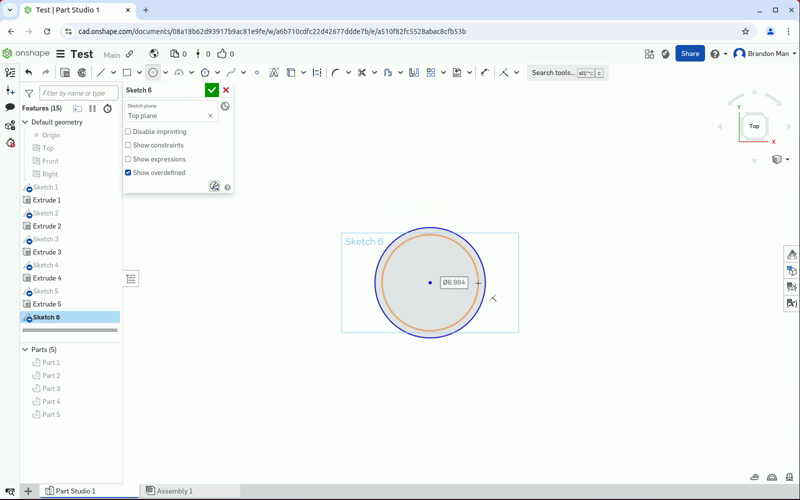
scroll(-6)
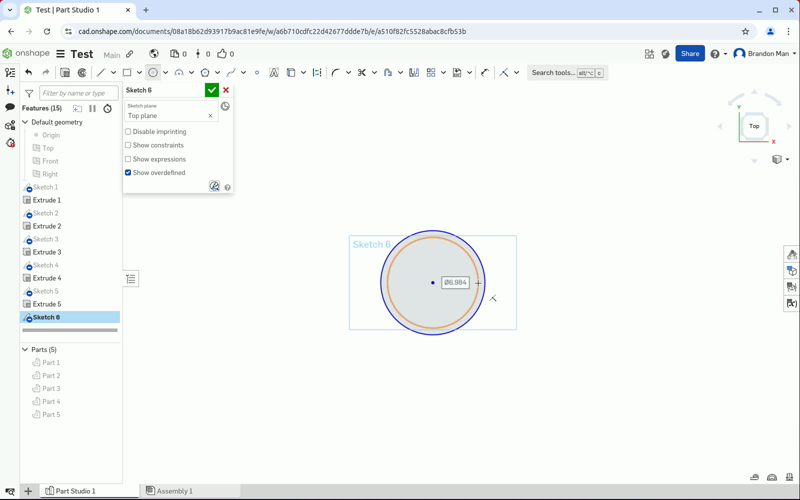
scroll(-6)
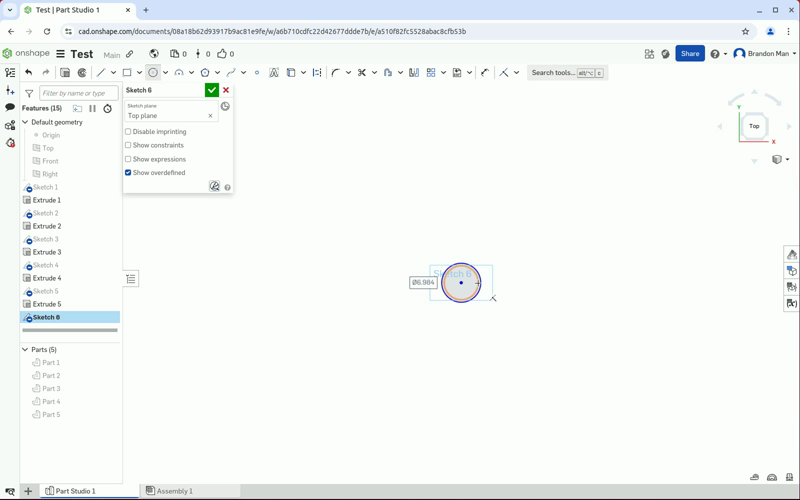
key(esc)
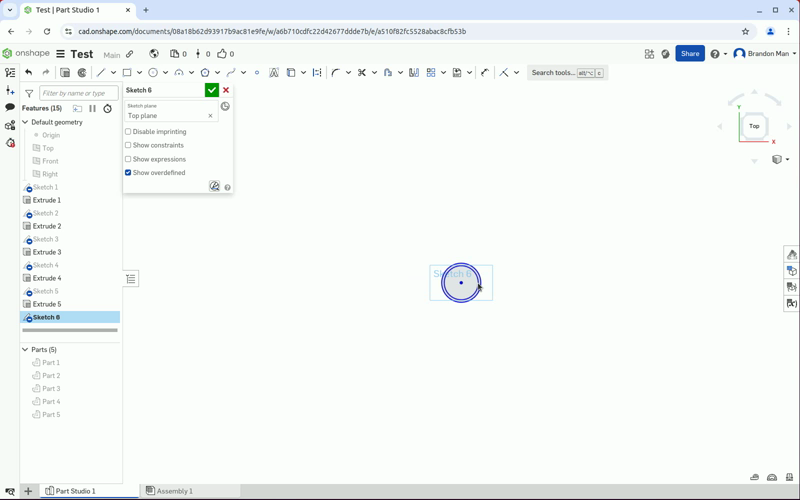
mouse_move(466, 299)
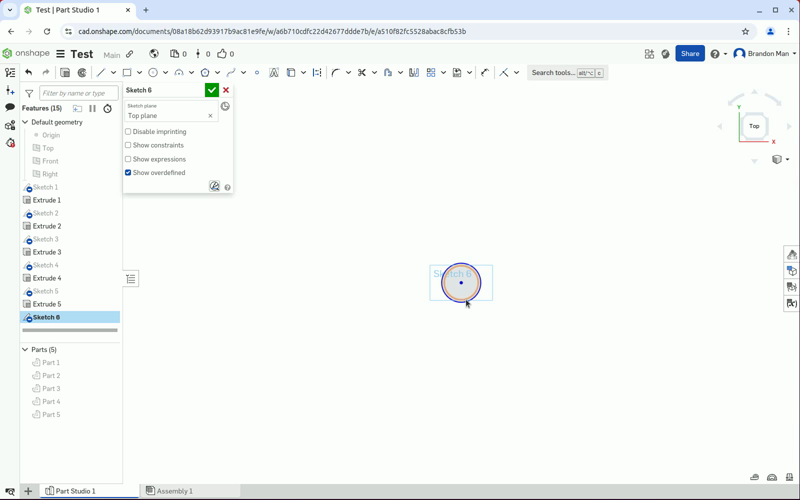
scroll(6)
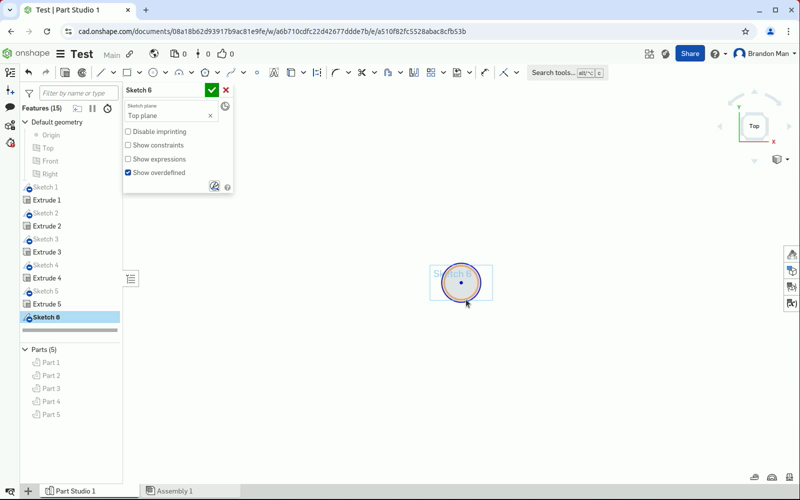
scroll(6)
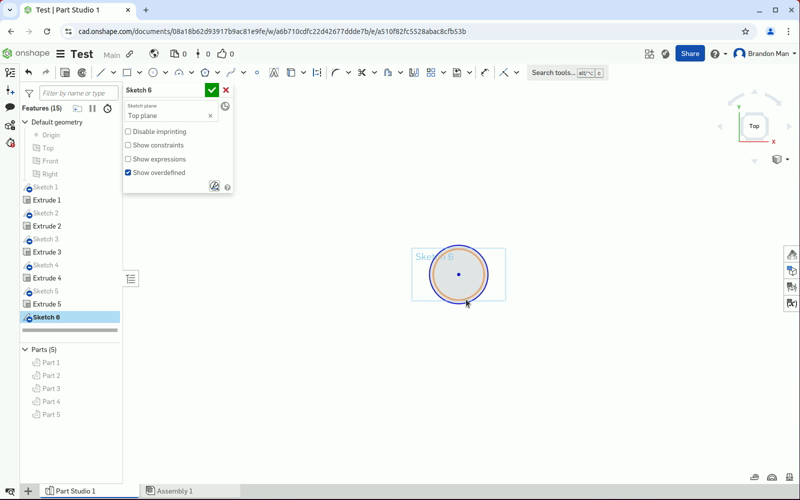
scroll(6)
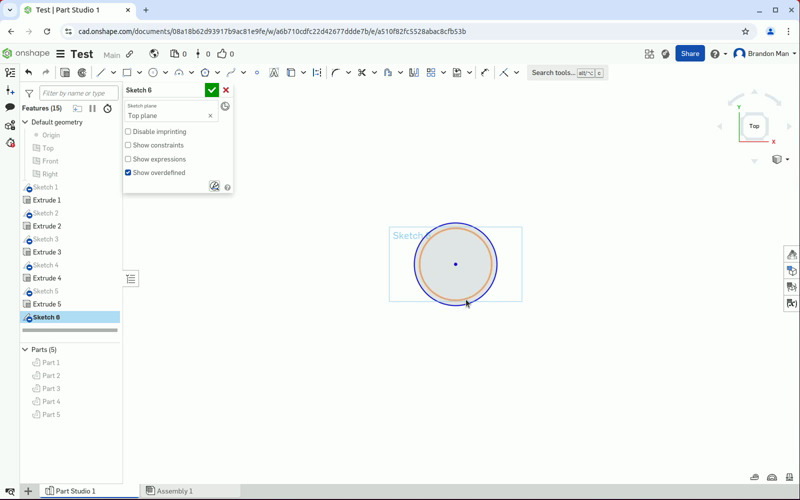
scroll(6)
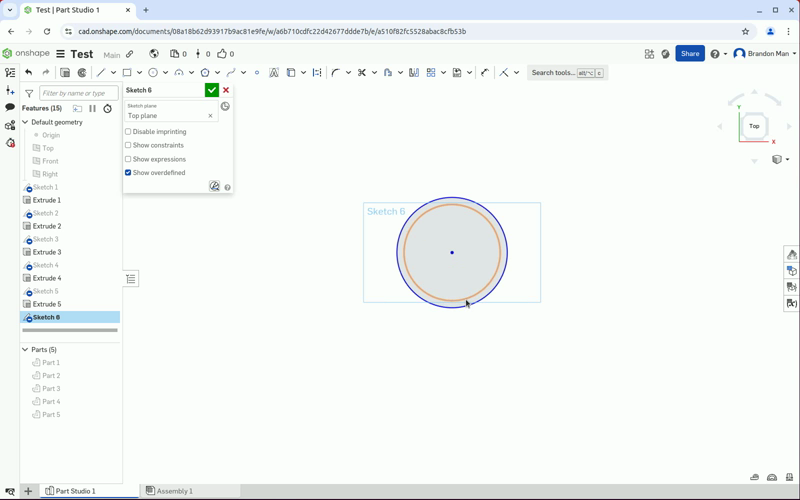
scroll(6)
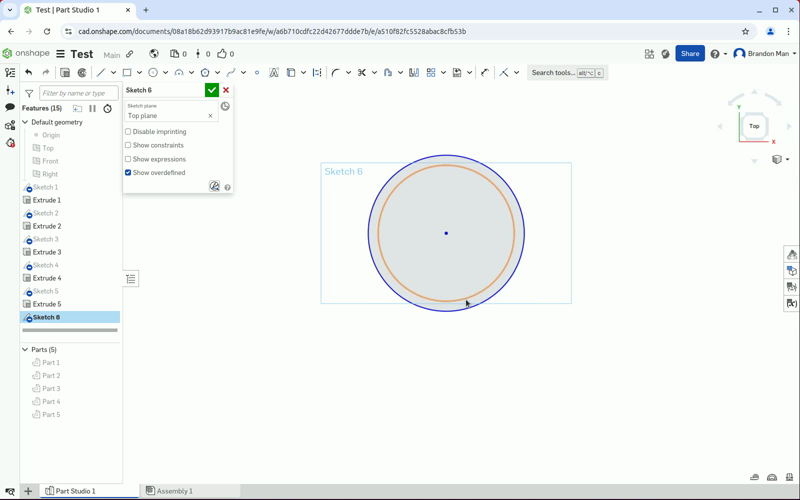
scroll(6)
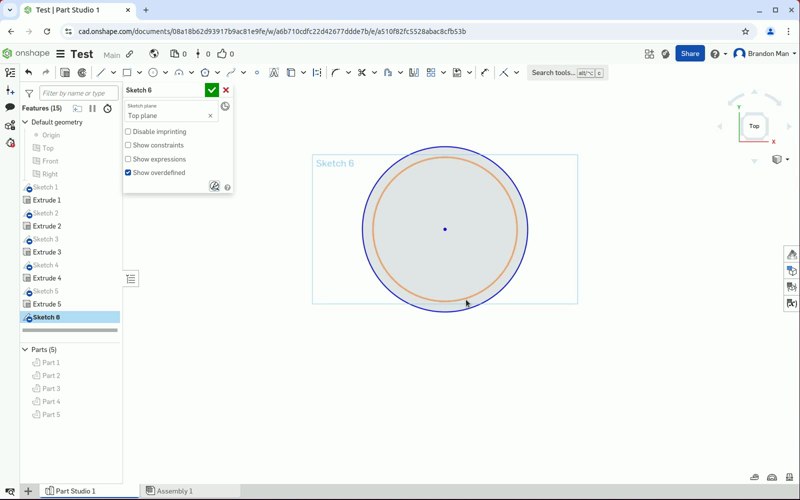
scroll(6)
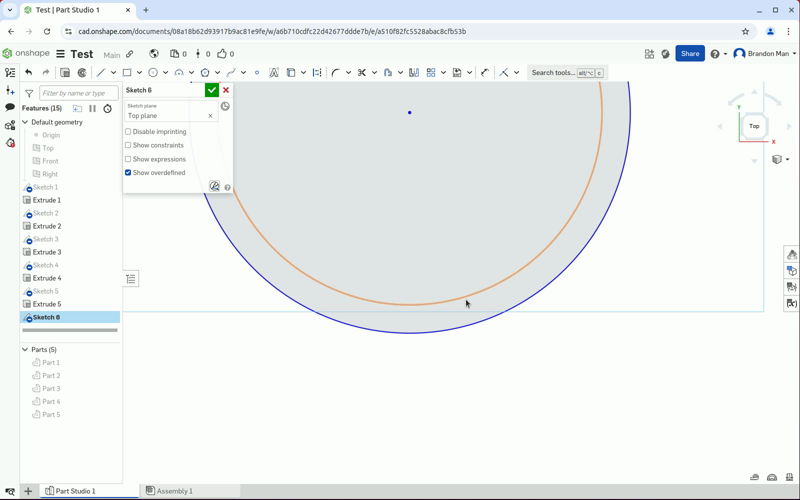
click(466, 299)
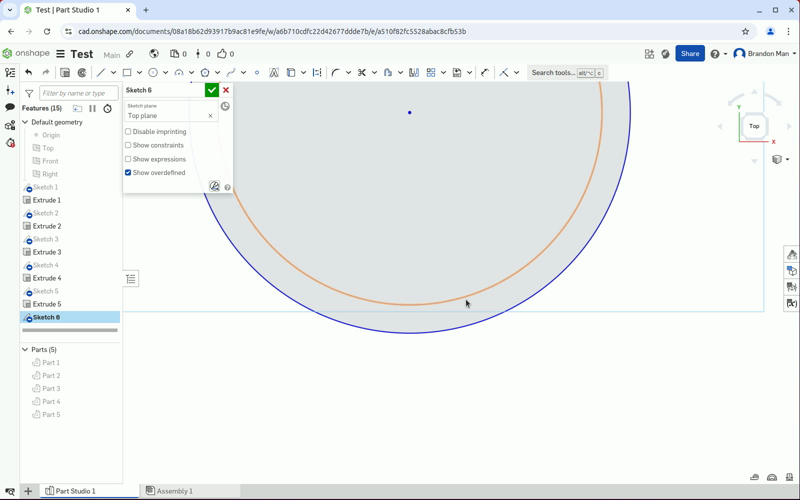
scroll(-6)
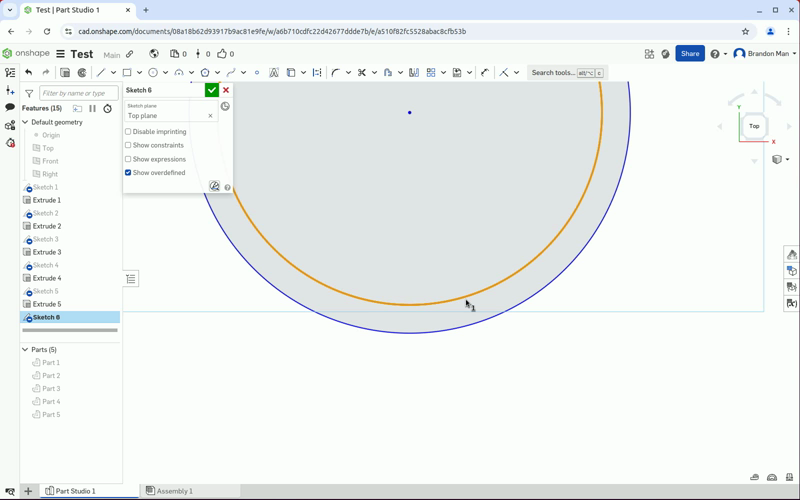
scroll(-6)
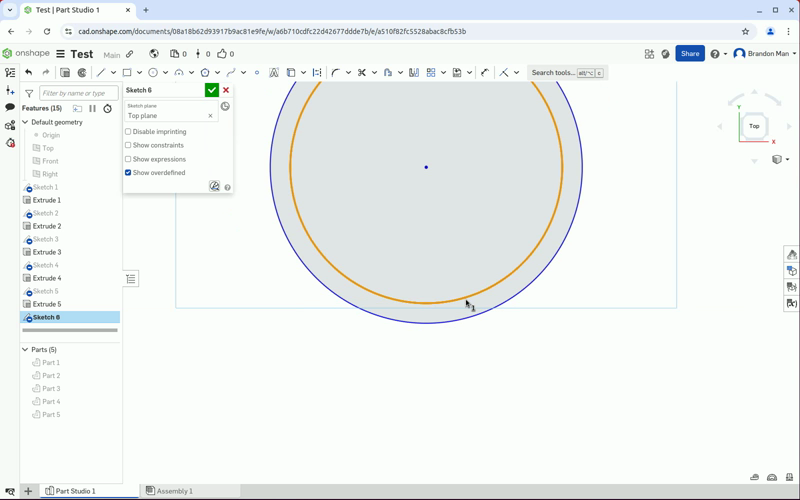
scroll(-6)
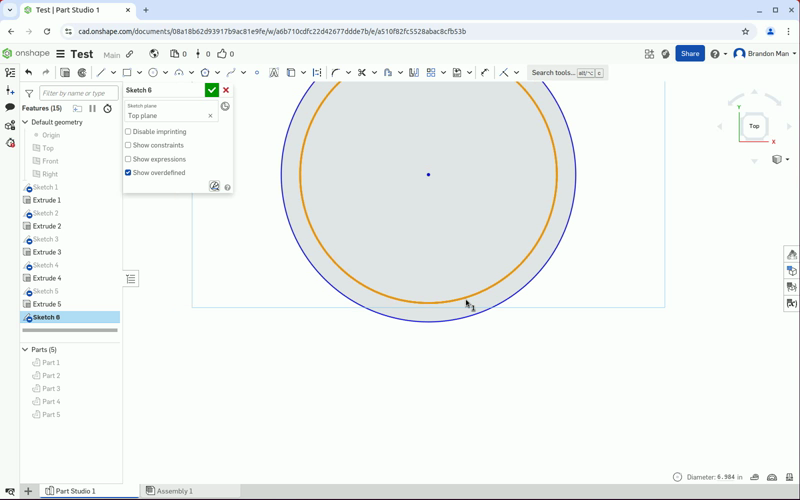
scroll(-6)
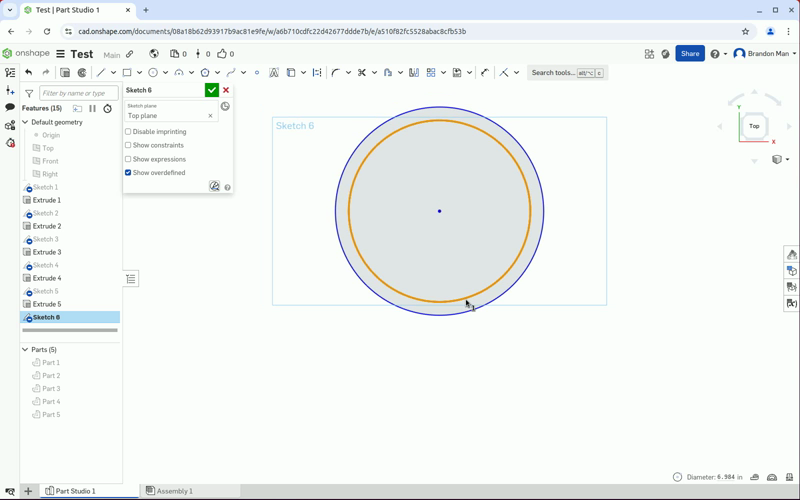
scroll(-6)
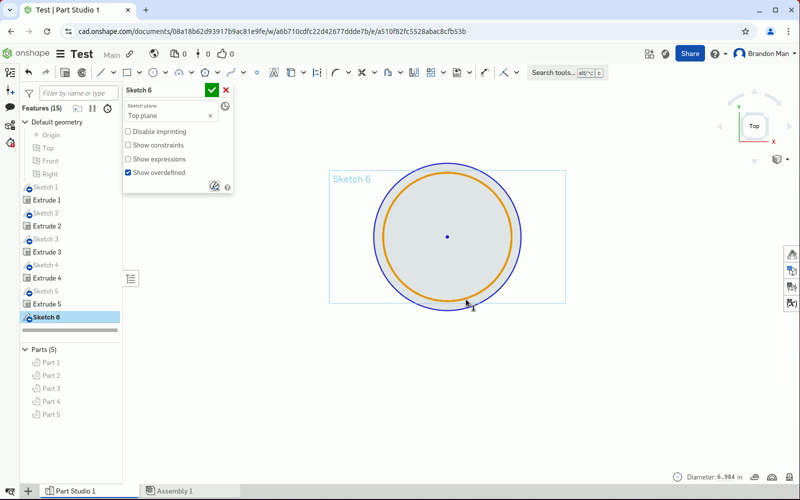
scroll(-6)
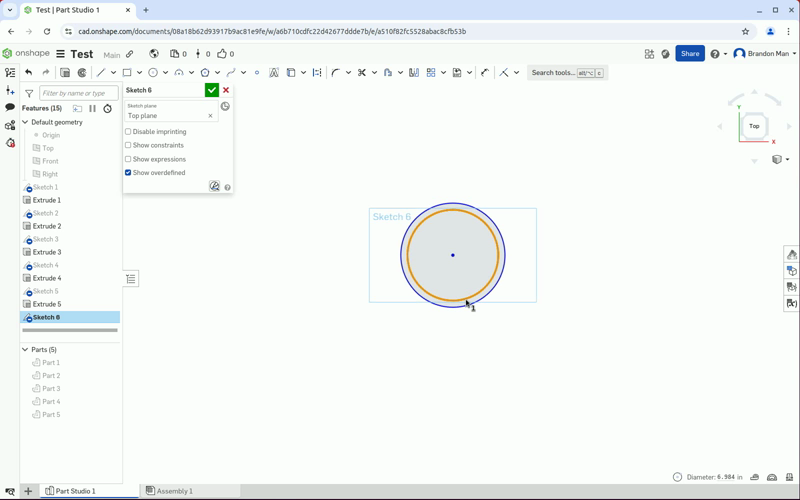
scroll(-6)
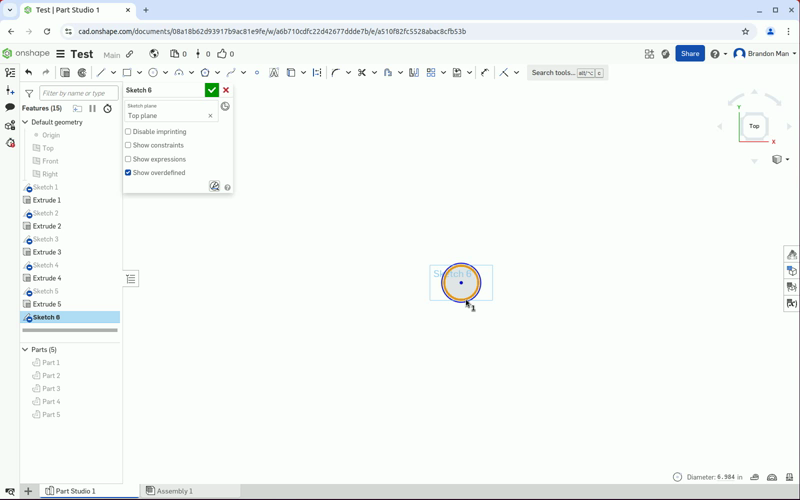
mouse_move(73, 352)
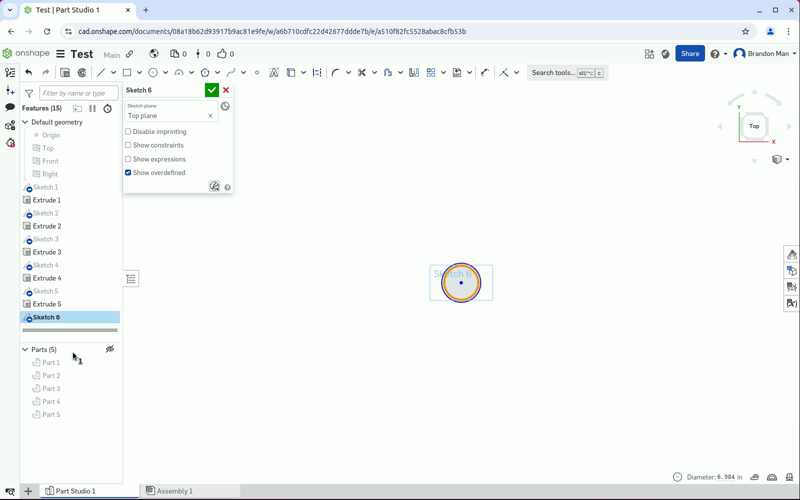
key(shift+y)
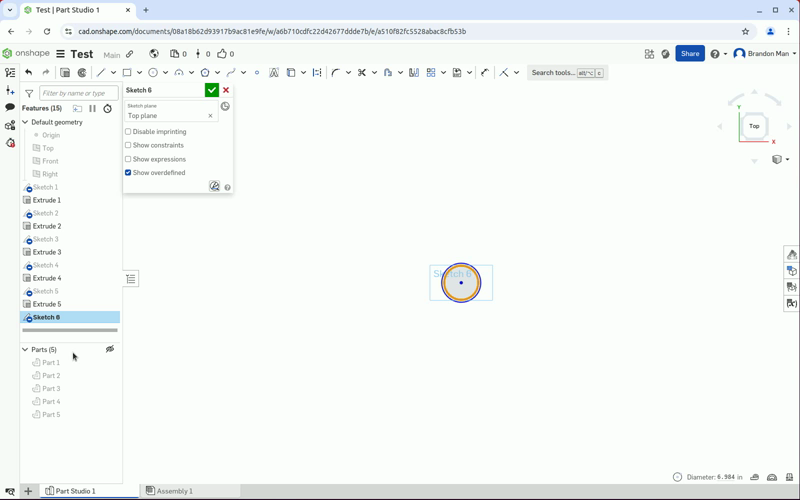
key(shift+e)
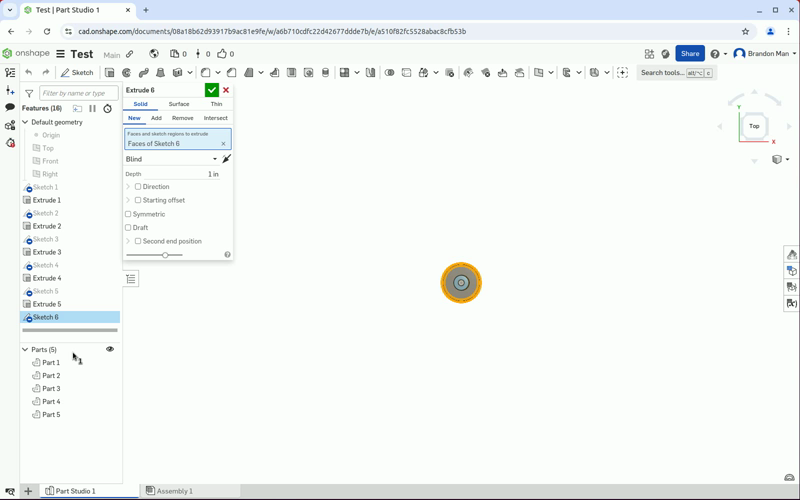
mouse_move(143, 106)
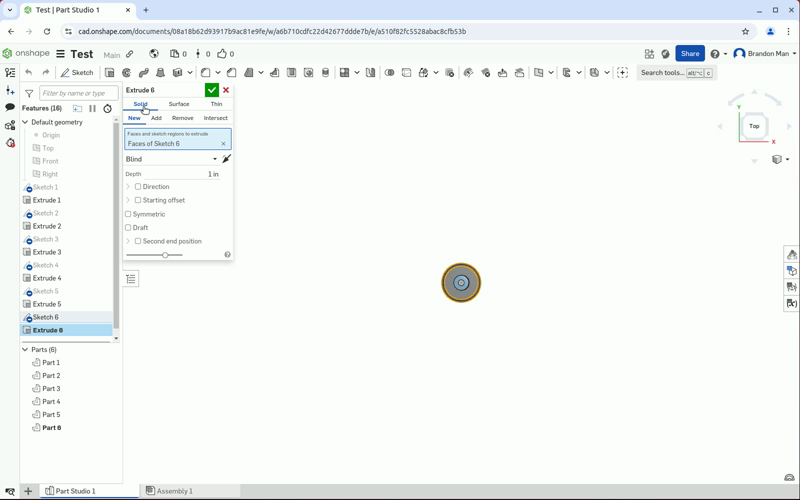
click(143, 106)
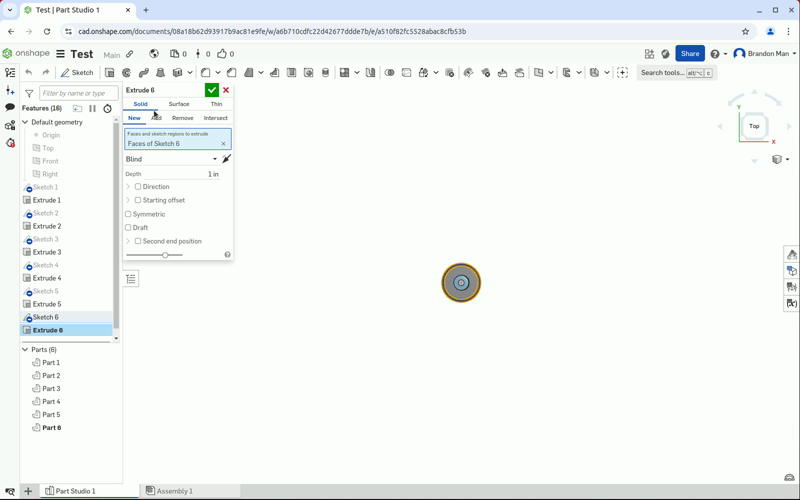
mouse_move(186, 120)
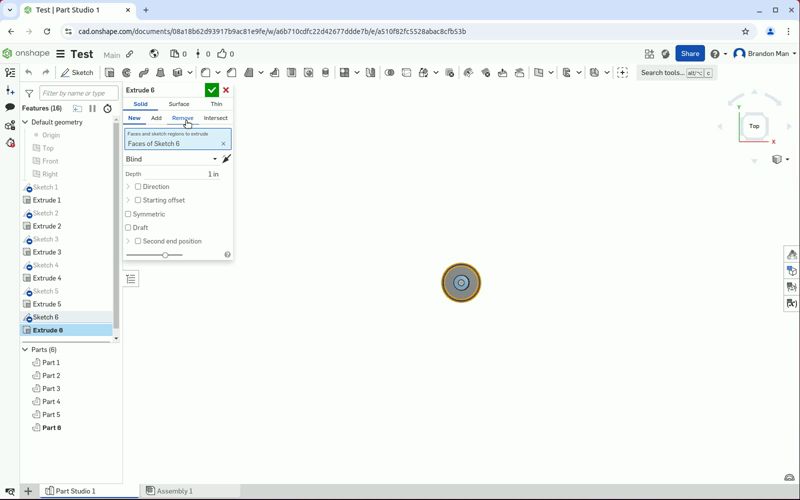
click(186, 120)
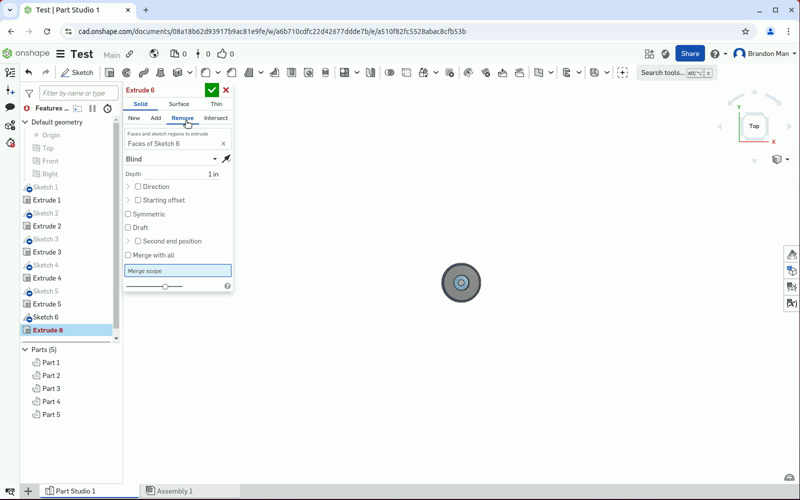
key(tab, 4)
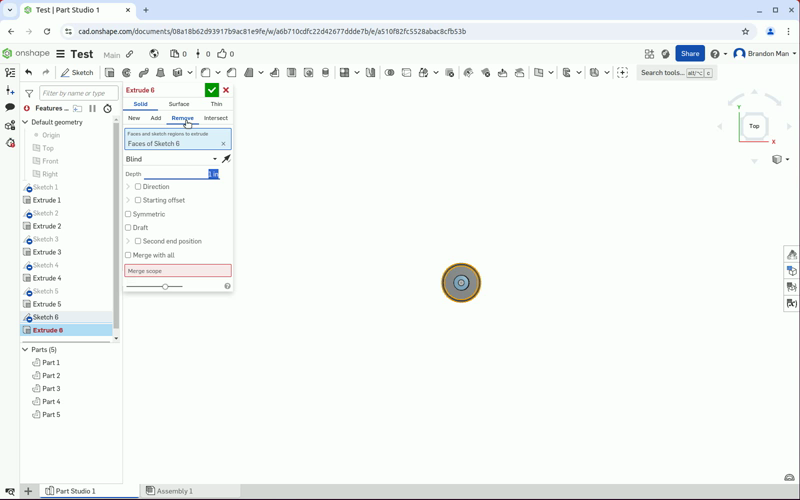
text(-0.963)
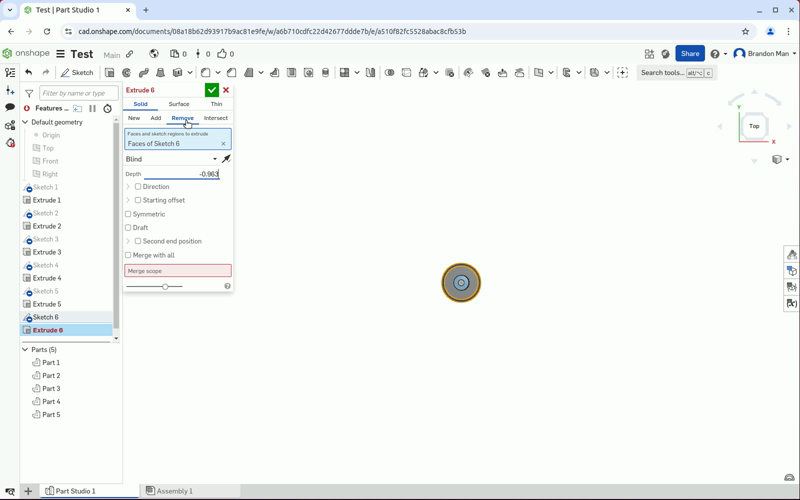
key(tab, 6)
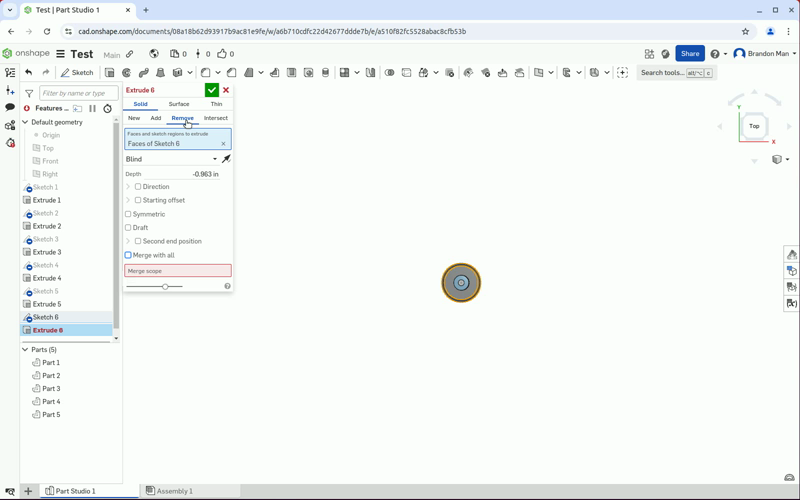
key(space)
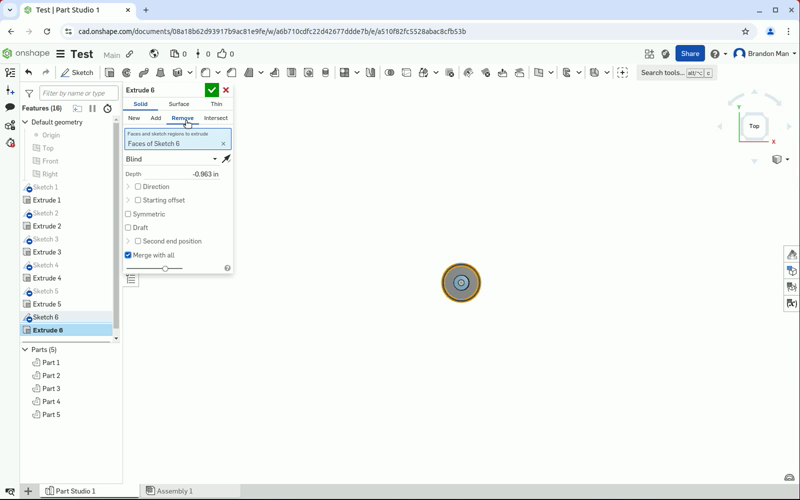
key(enter)
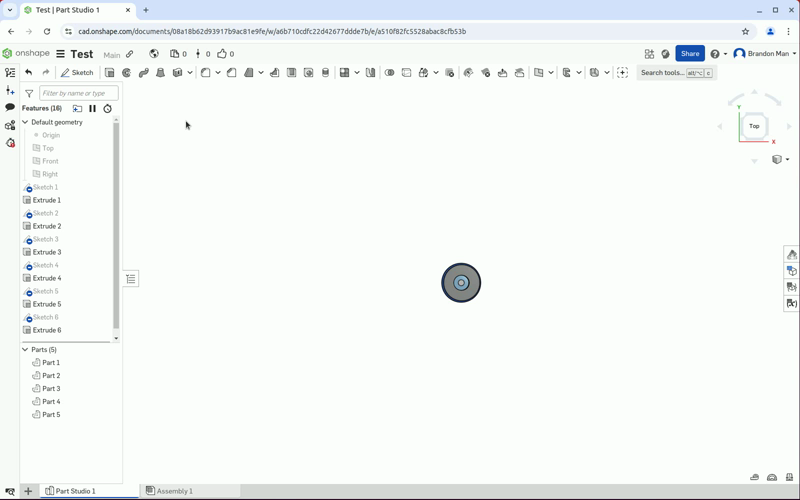
key(shift+h)
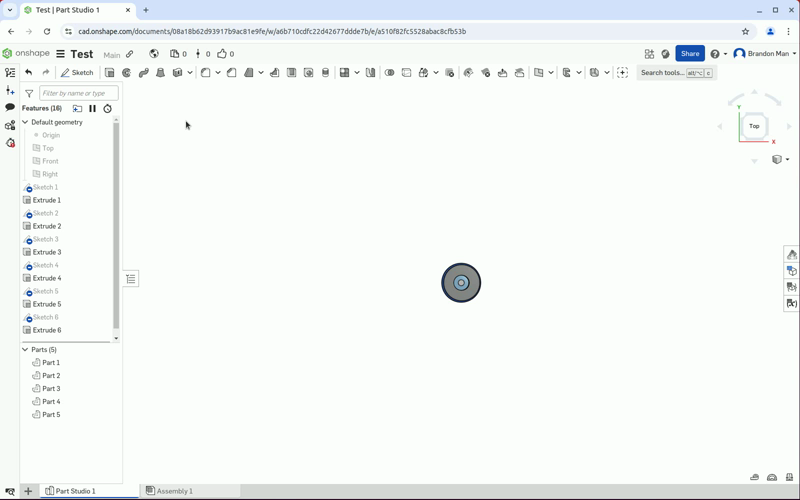
key(shift+h)
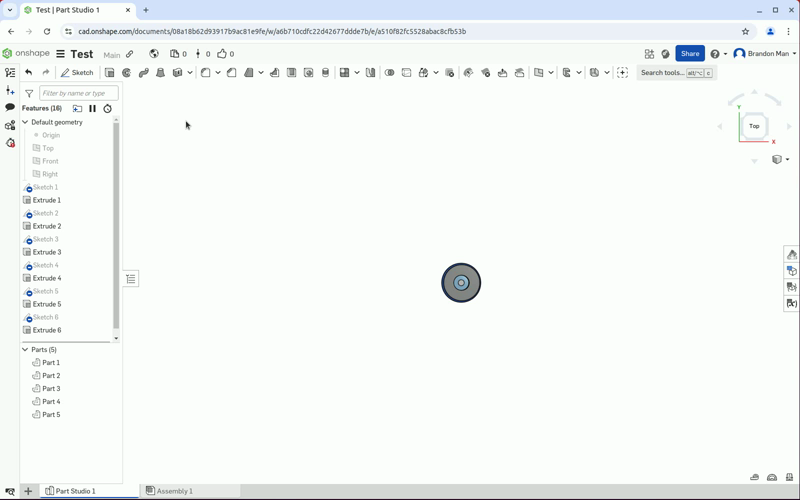
mouse_move(69, 189)
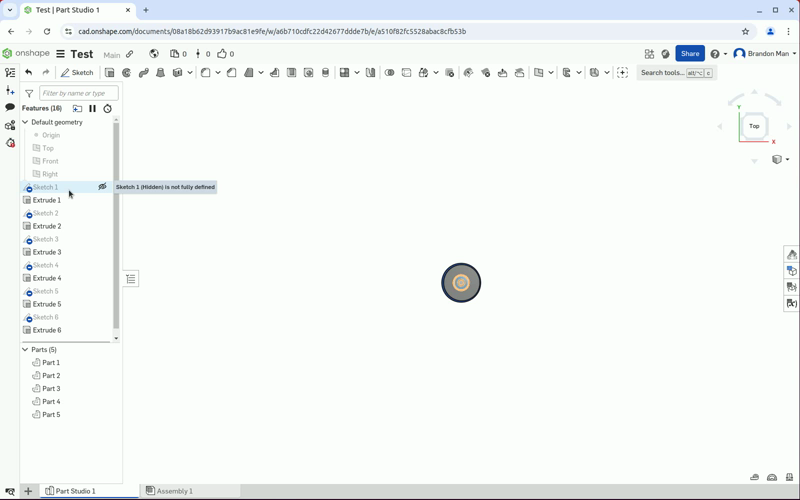
click(69, 189)
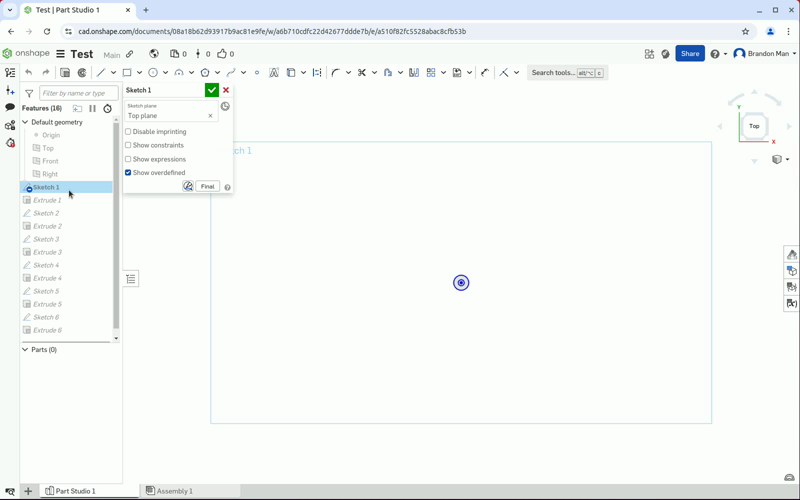
mouse_move(229, 92)
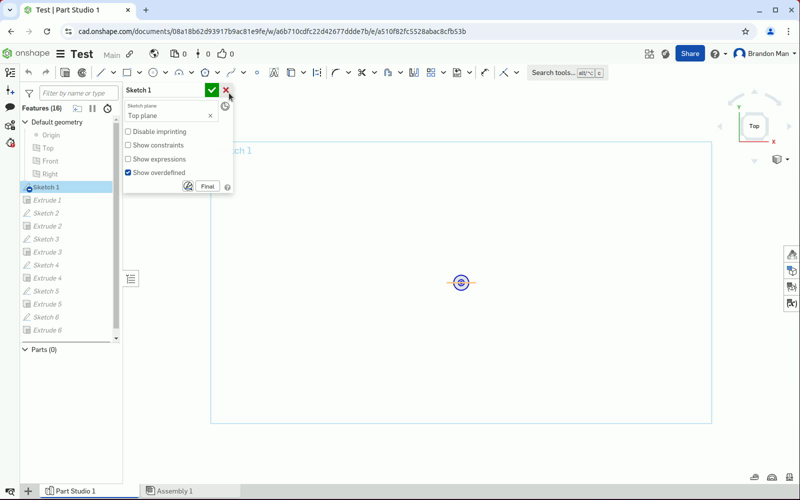
click(229, 92)
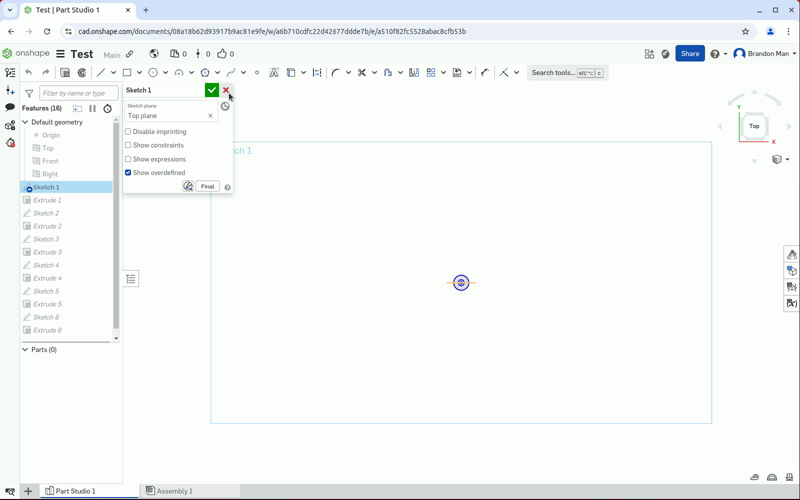
key(shift+s)
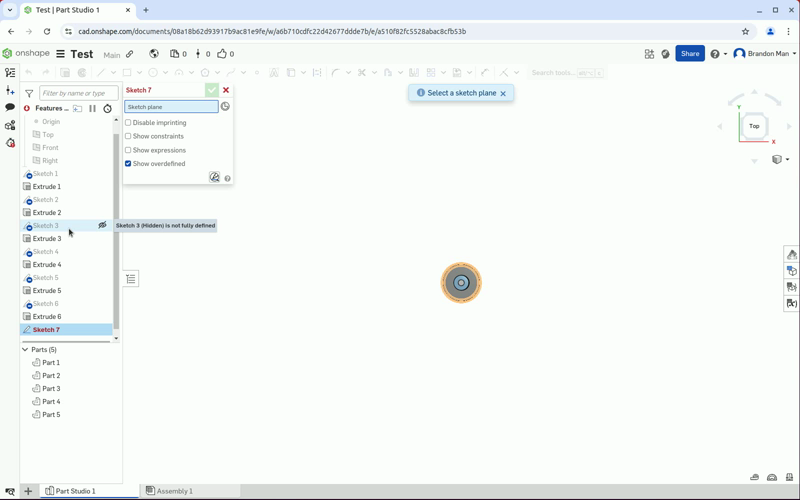
scroll(3)
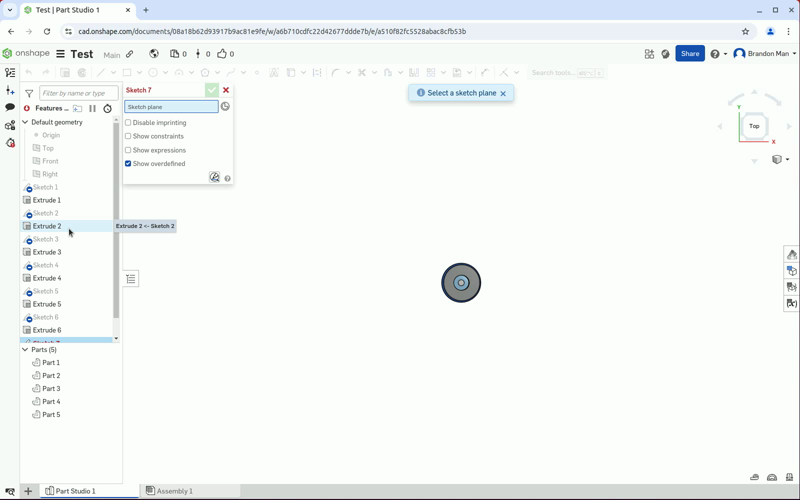
mouse_move(69, 150)
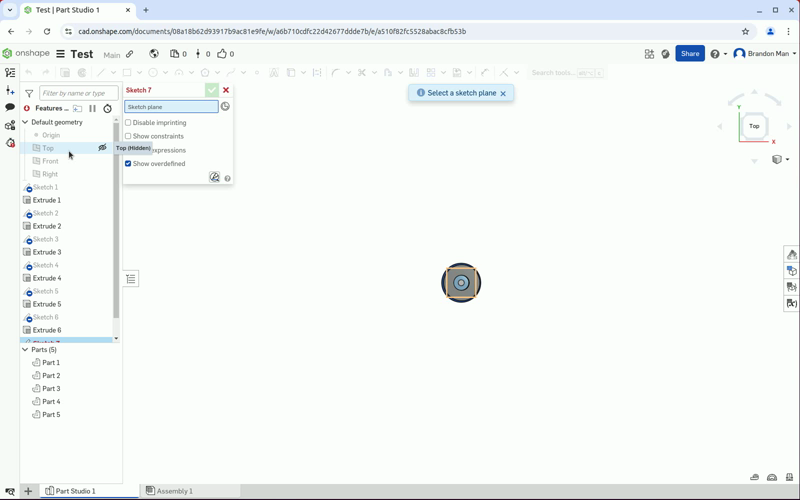
click(69, 150)
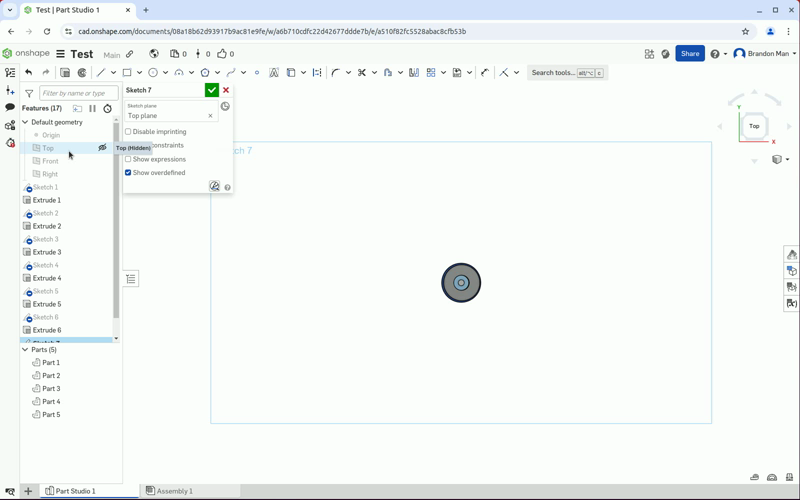
mouse_move(73, 352)
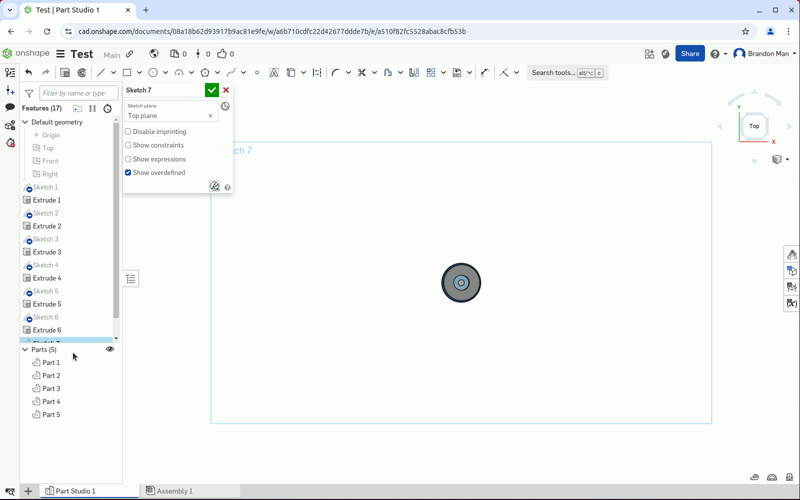
key(y)
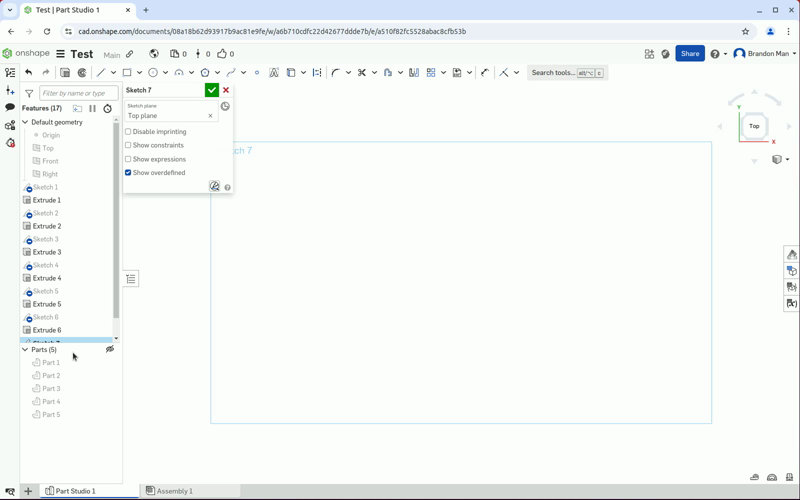
key(c)
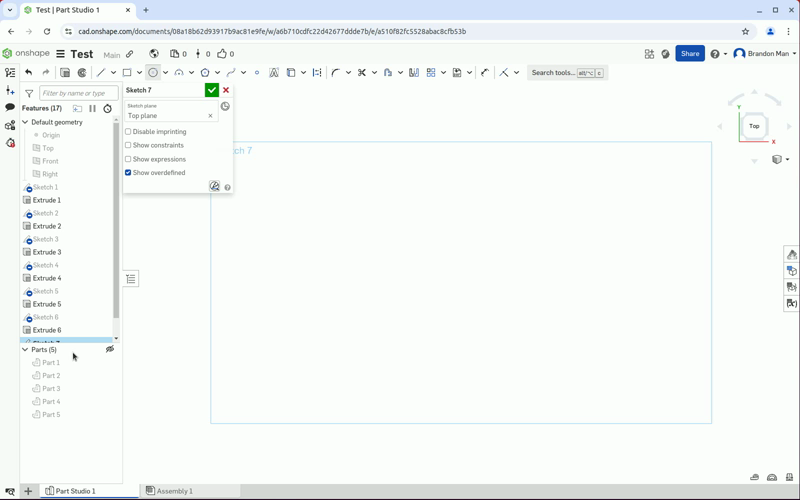
key_down(shift)
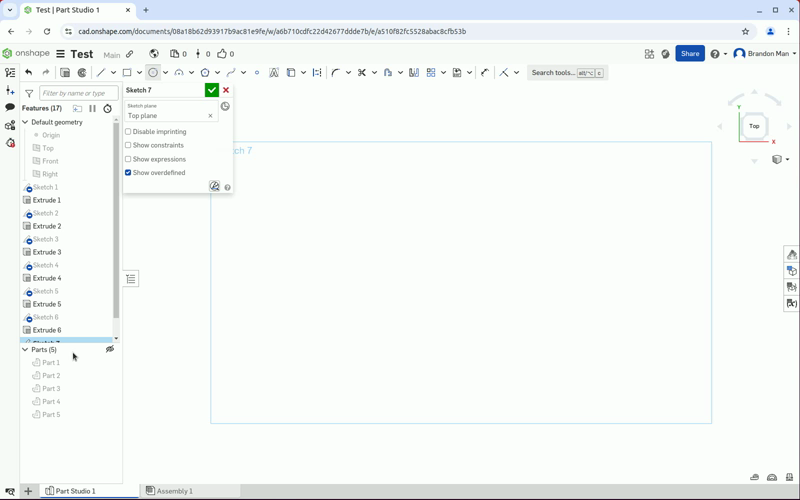
mouse_move(461, 282)
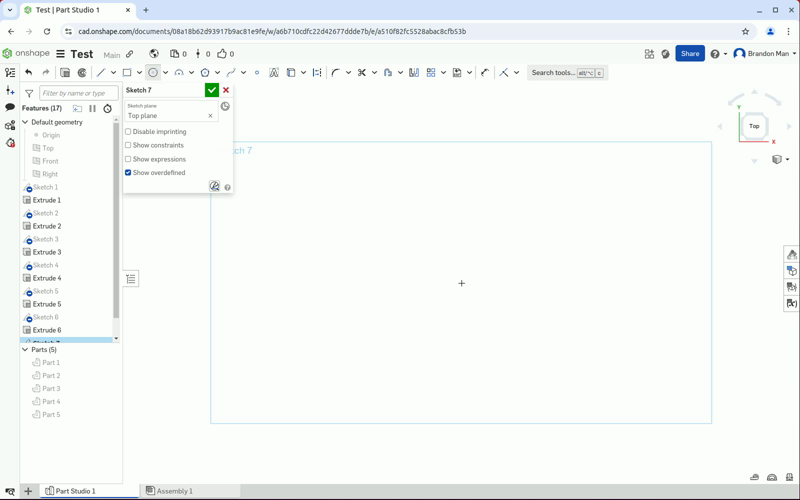
click(461, 282)
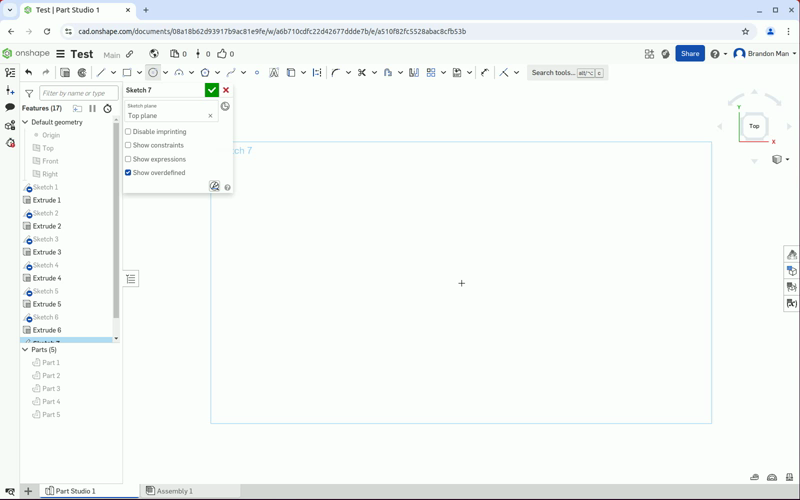
key_up(shift)
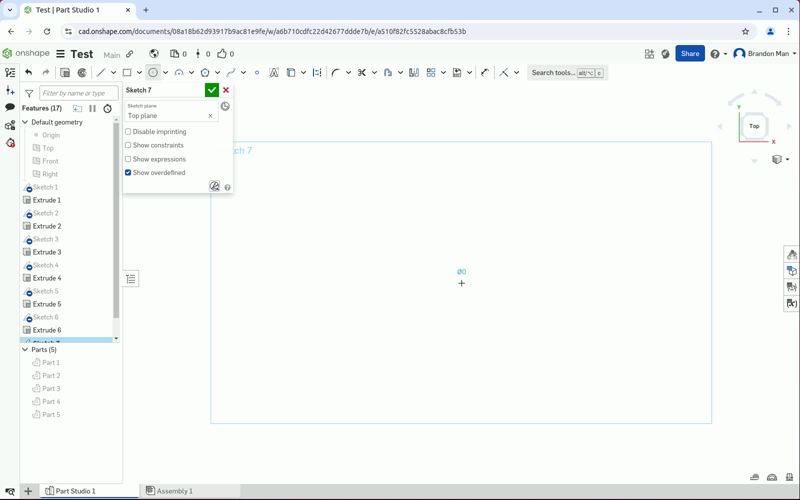
mouse_move(479, 282)
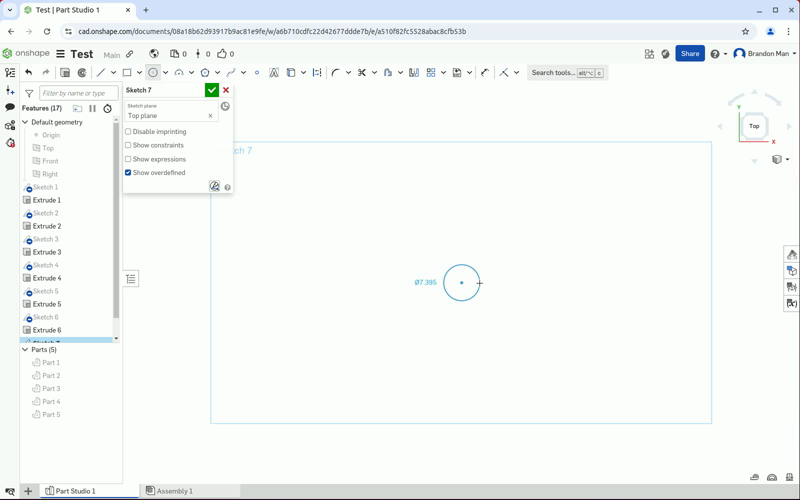
click(479, 282)
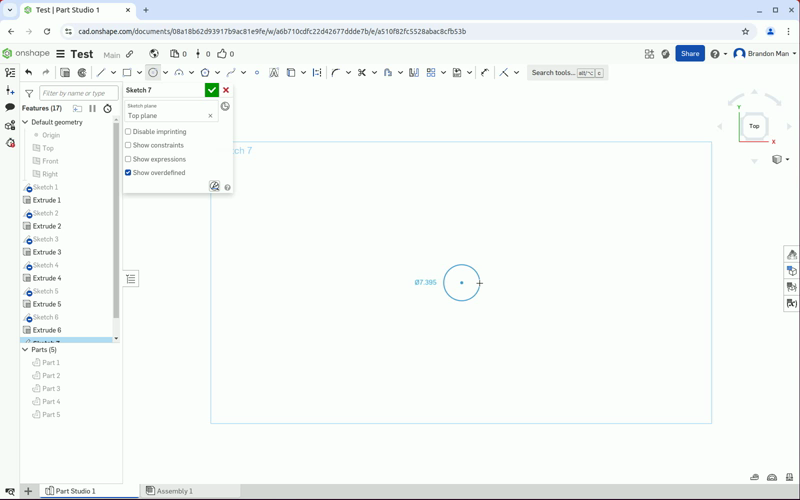
key(esc)
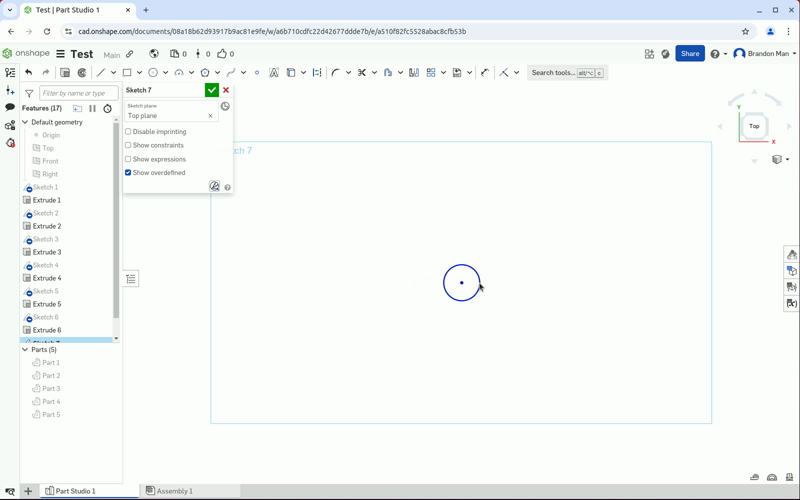
key(c)
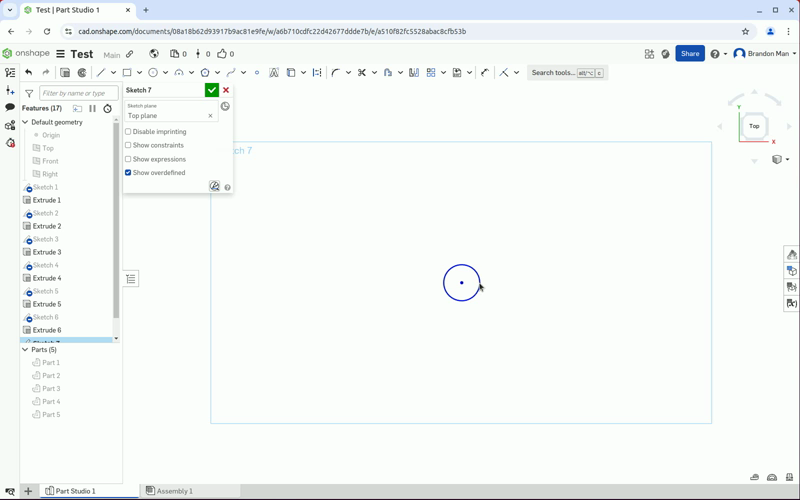
key_down(shift)
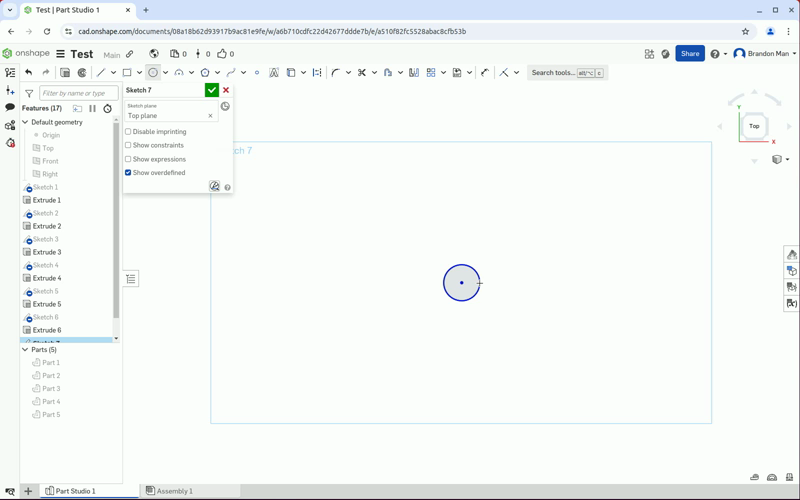
mouse_move(461, 282)
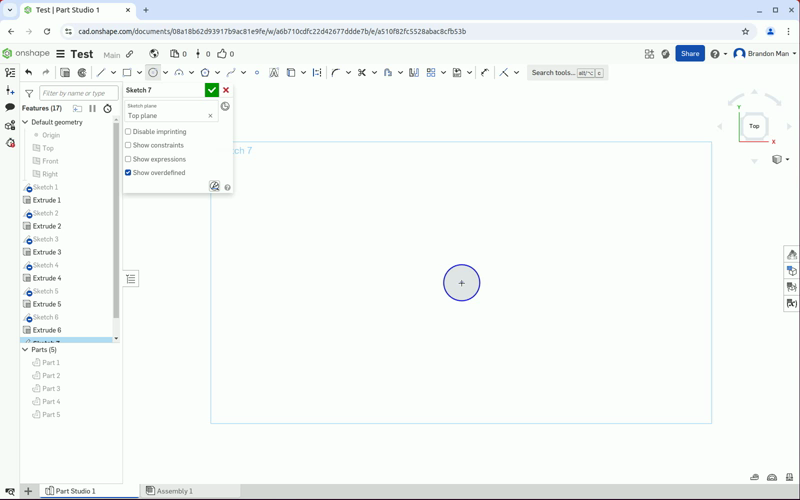
click(461, 282)
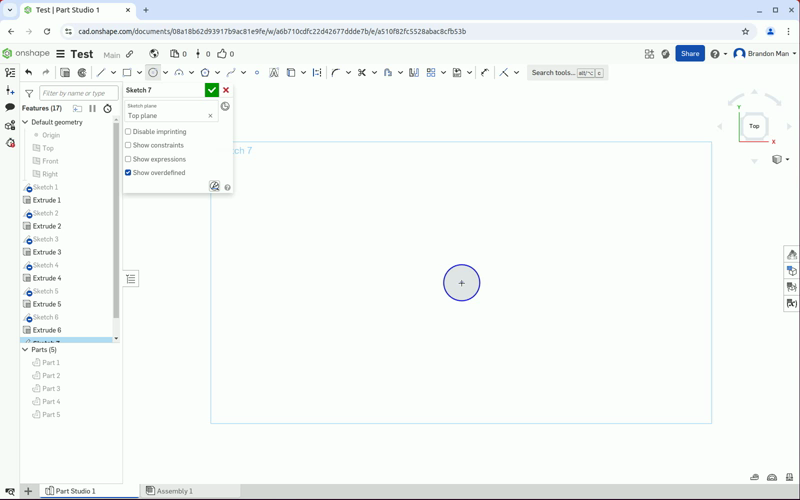
key_up(shift)
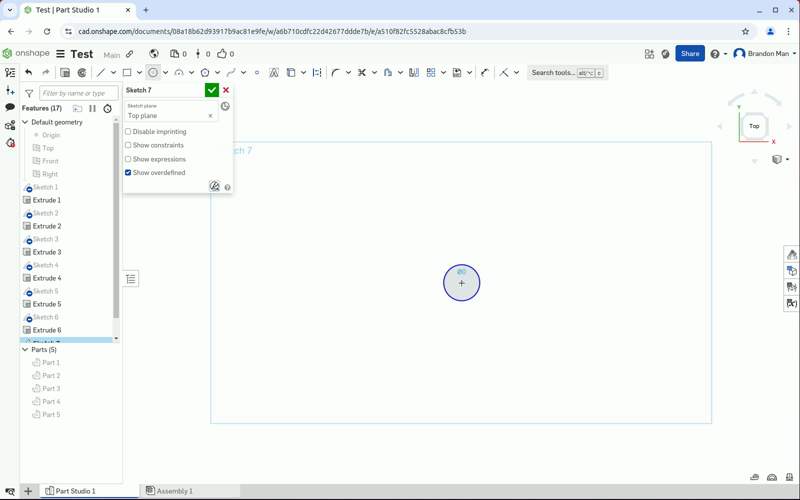
mouse_move(469, 282)
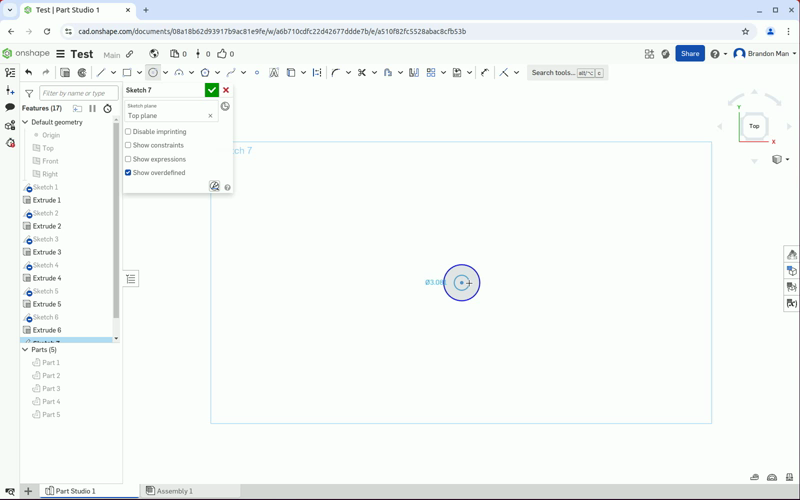
click(469, 282)
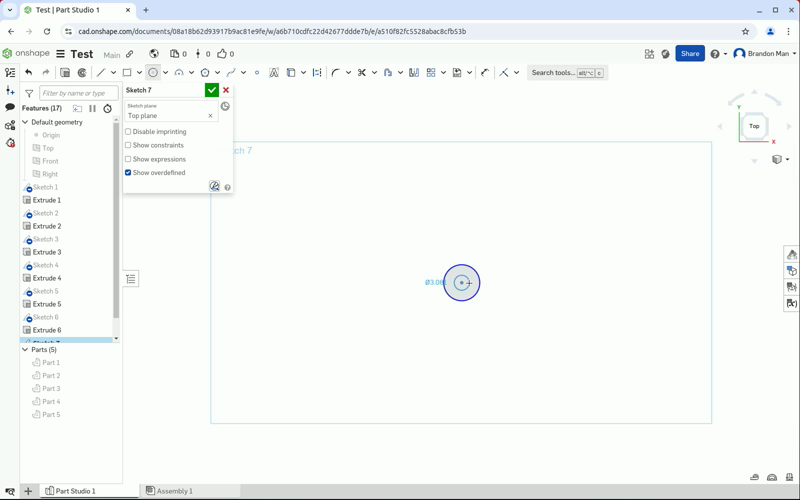
key(esc)
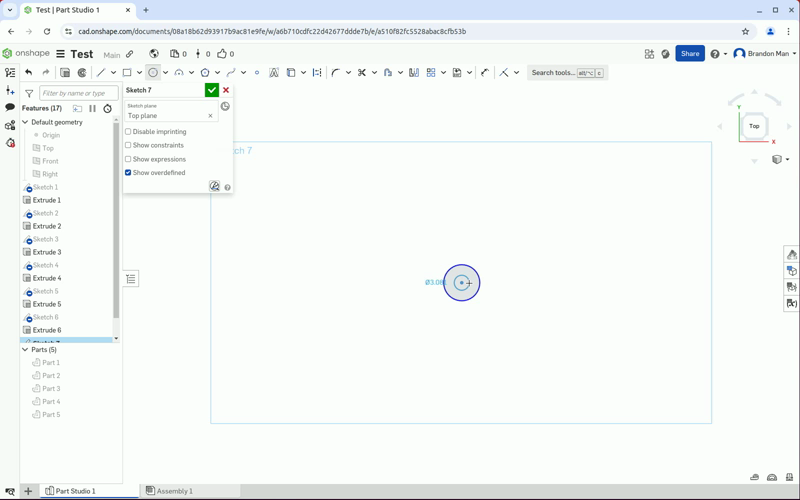
mouse_move(448, 275)
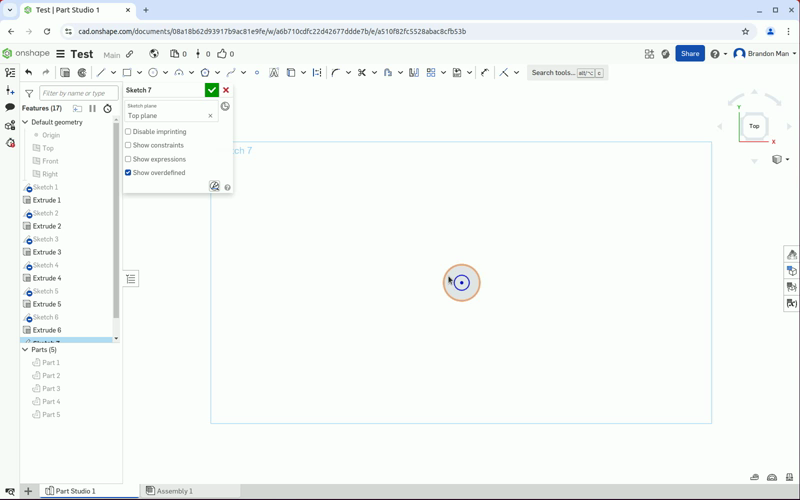
scroll(6)
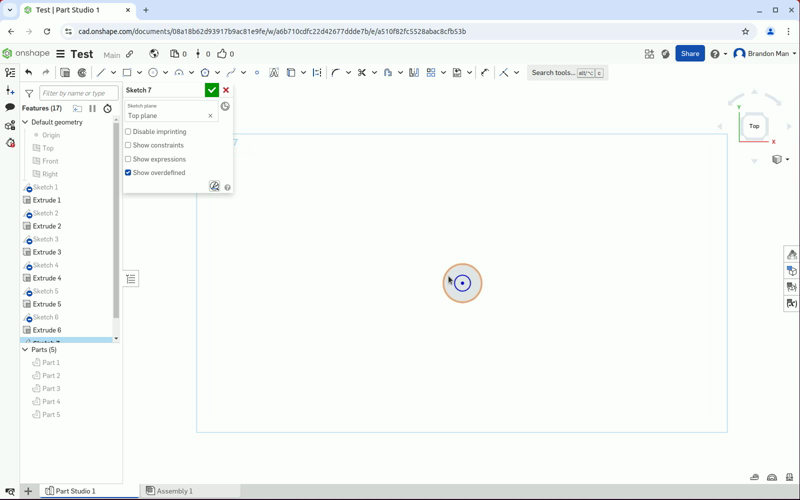
scroll(6)
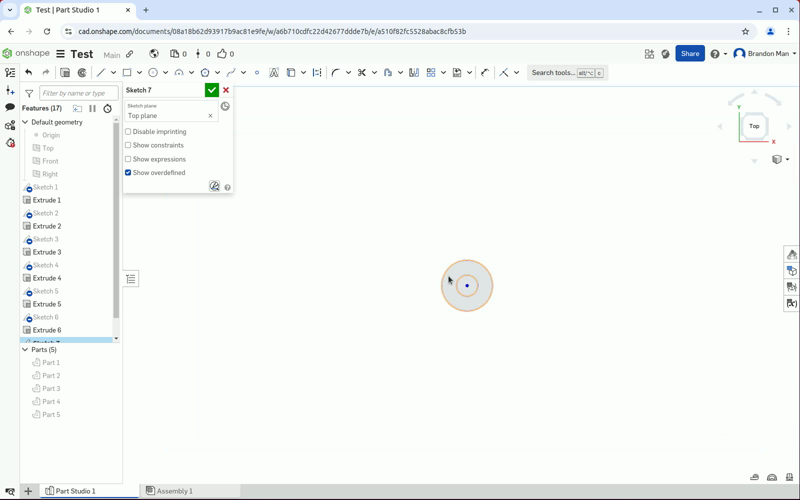
scroll(6)
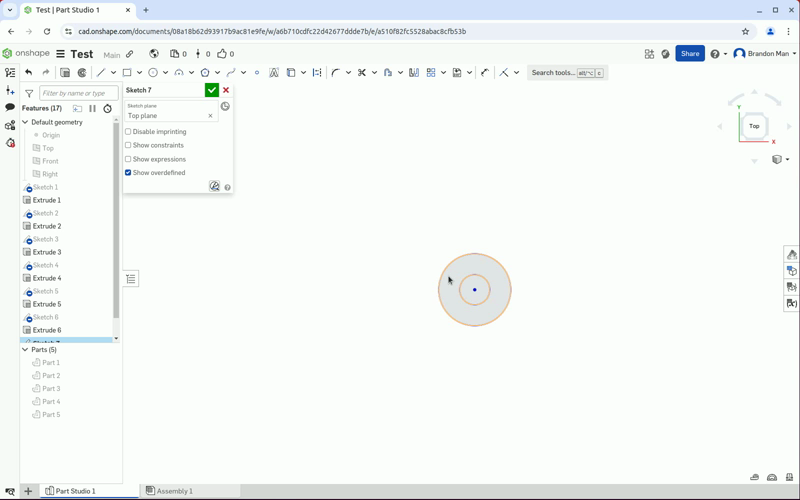
scroll(6)
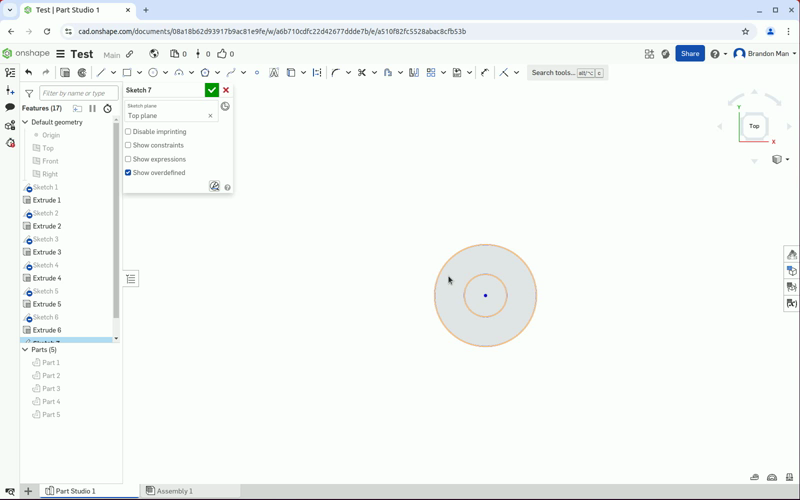
scroll(6)
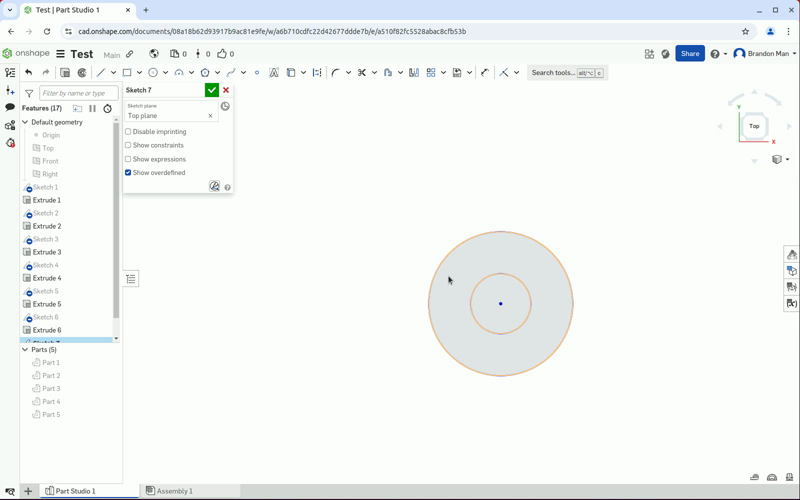
scroll(6)
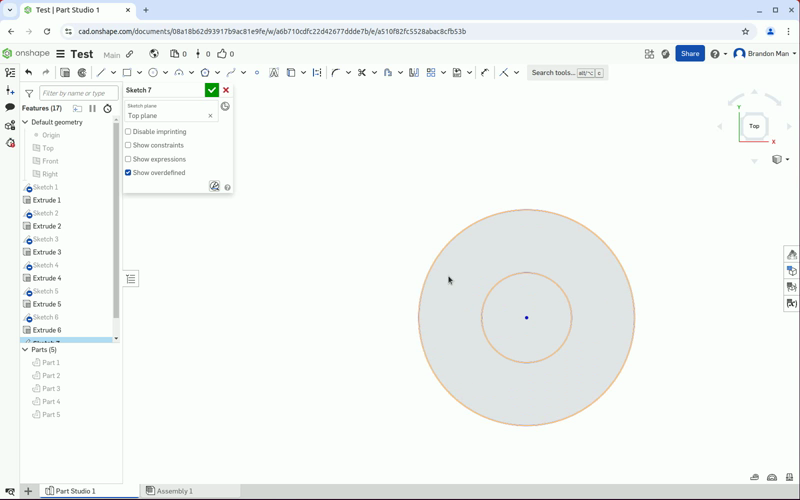
scroll(6)
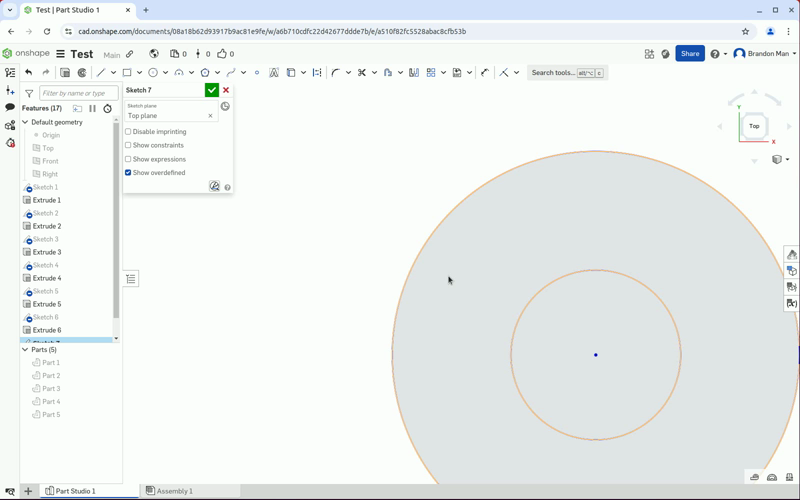
click(448, 275)
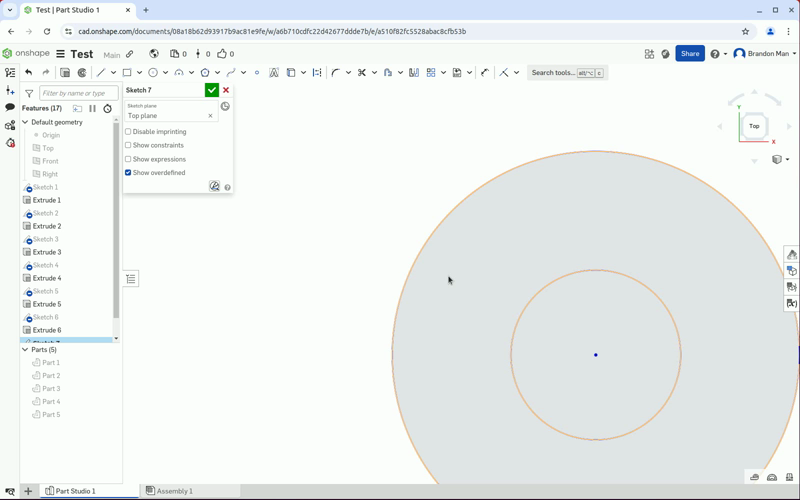
scroll(-6)
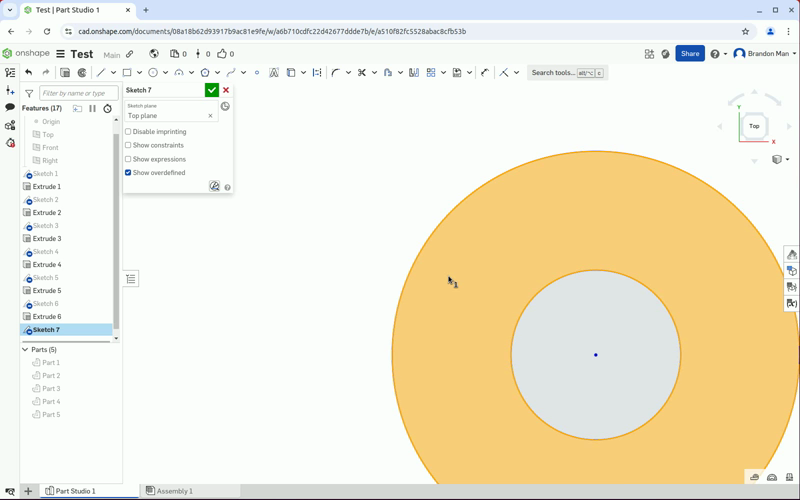
scroll(-6)
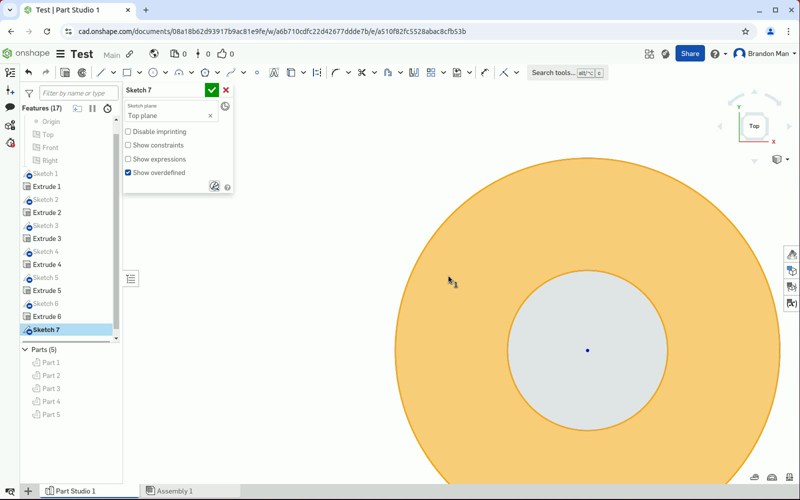
scroll(-6)
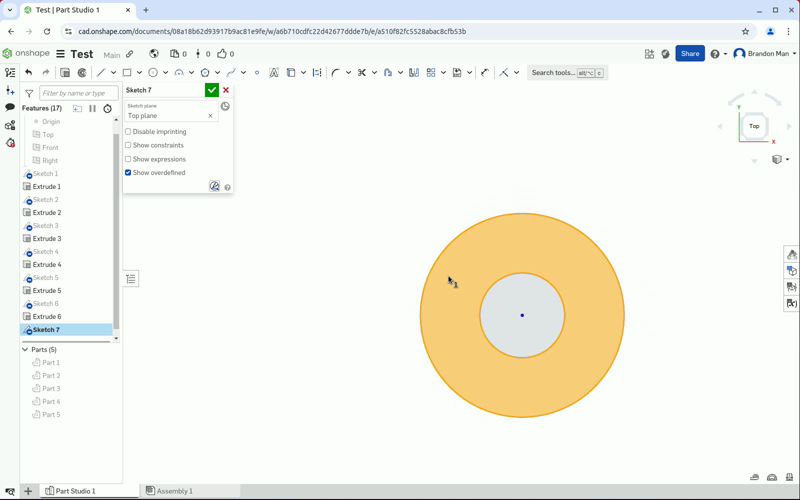
scroll(-6)
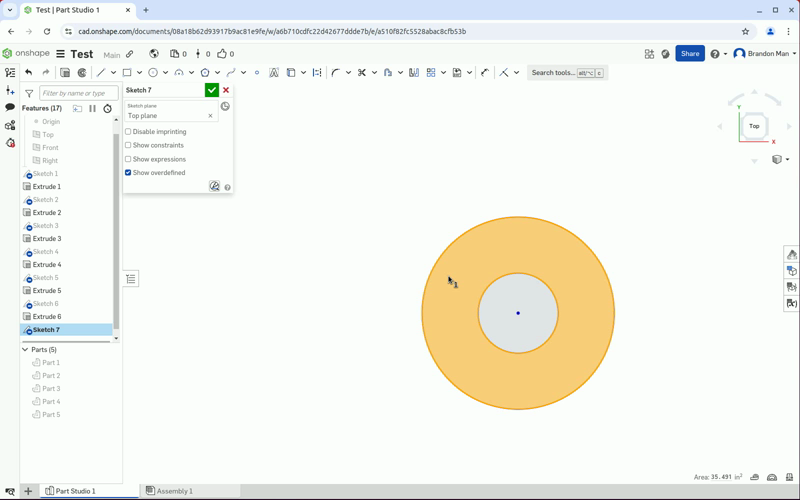
scroll(-6)
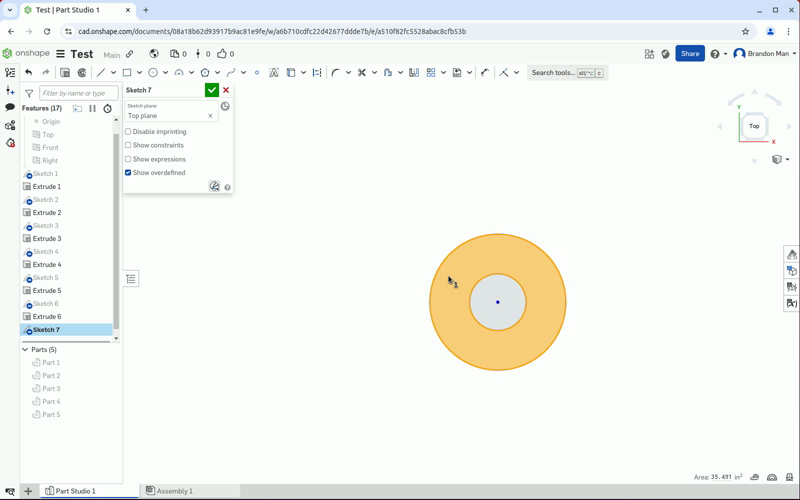
scroll(-6)
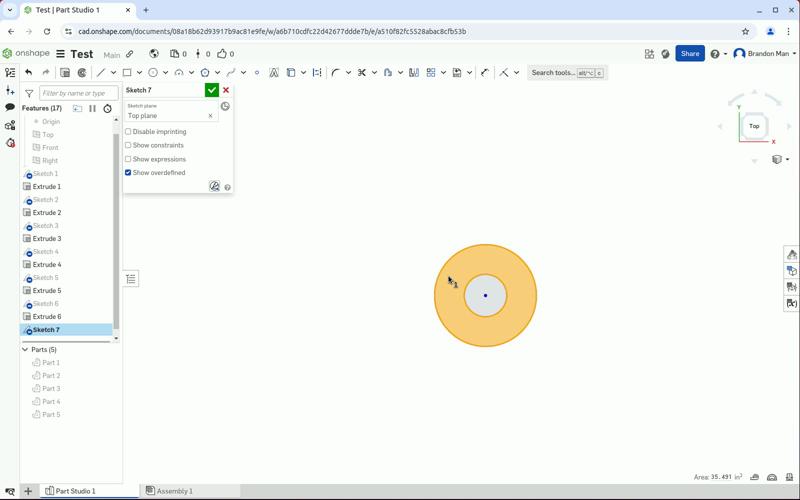
scroll(-6)
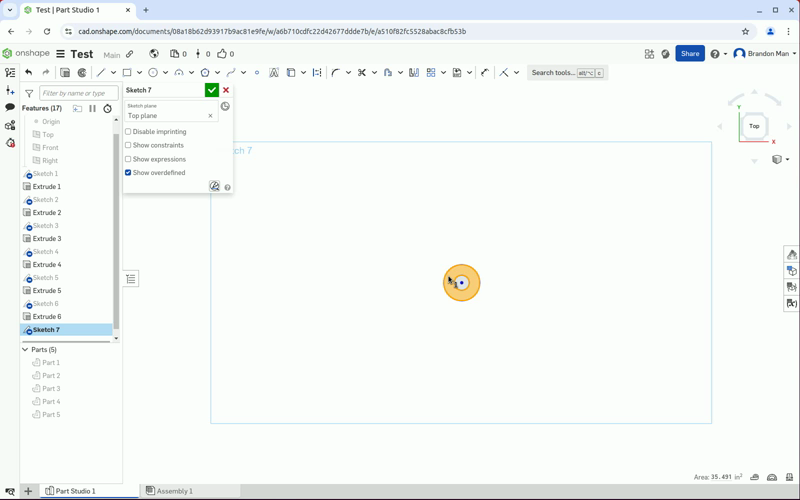
mouse_move(73, 352)
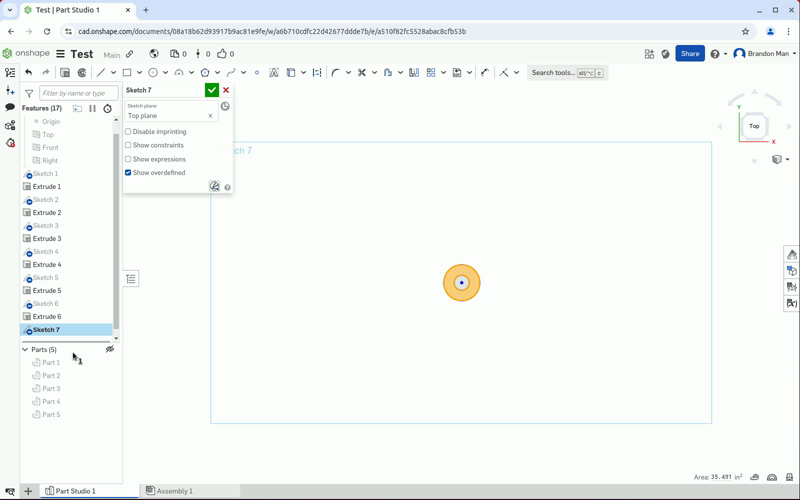
key(shift+y)
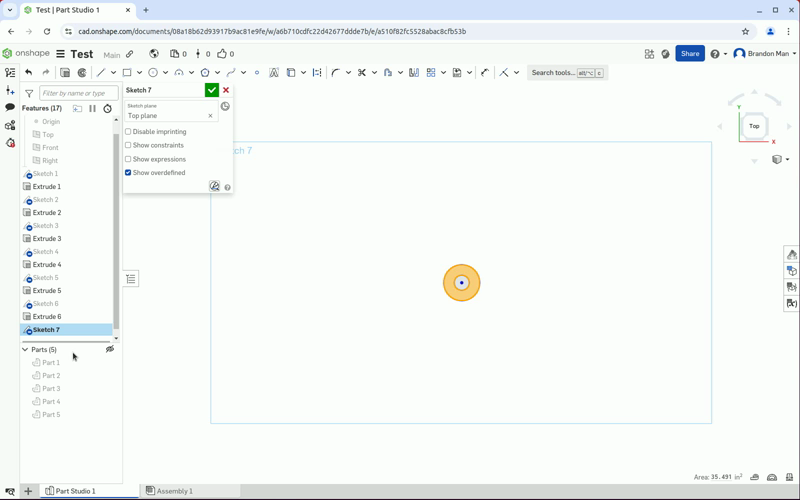
key(shift+e)
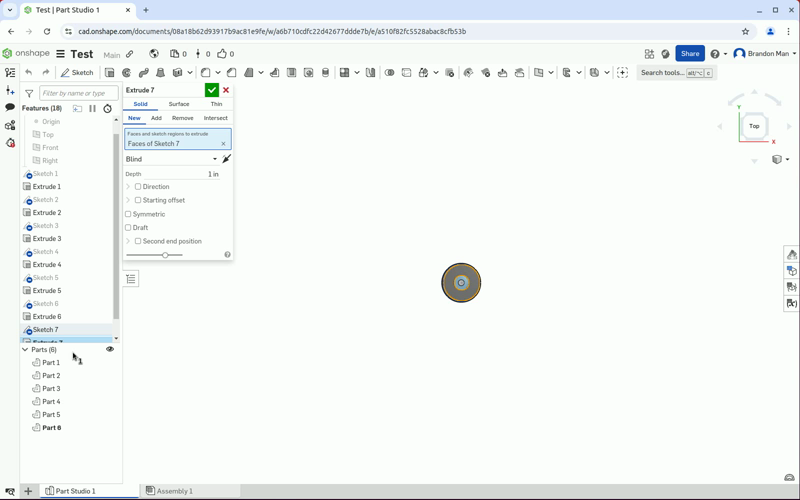
mouse_move(143, 106)
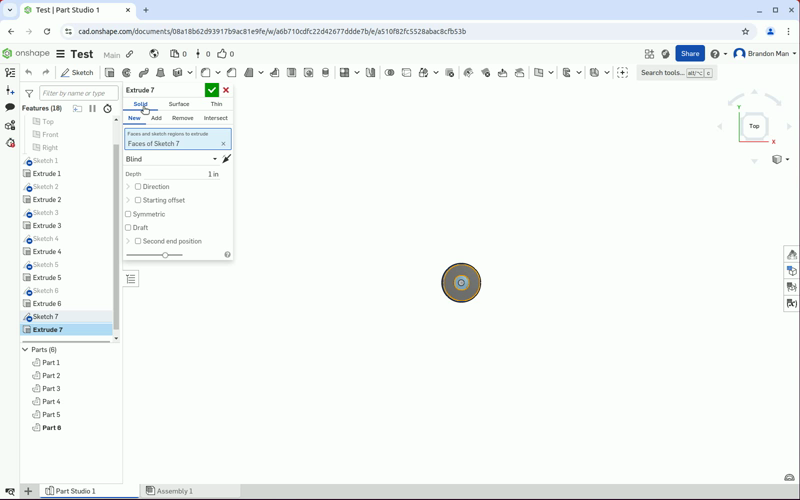
click(143, 106)
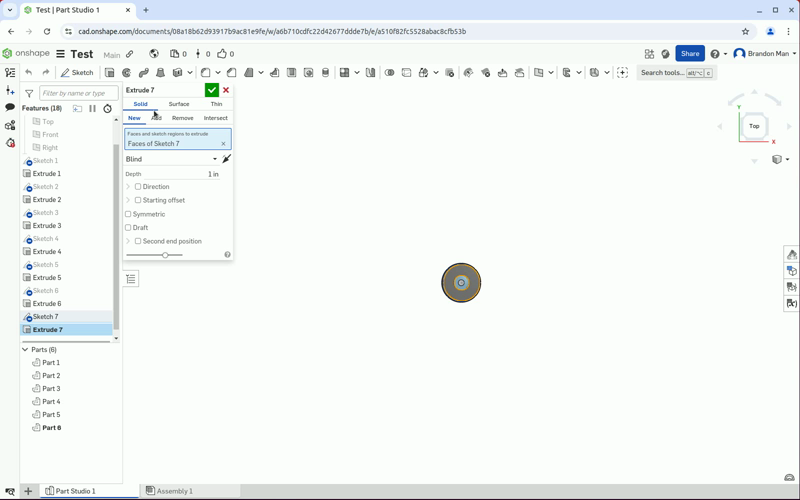
mouse_move(186, 120)
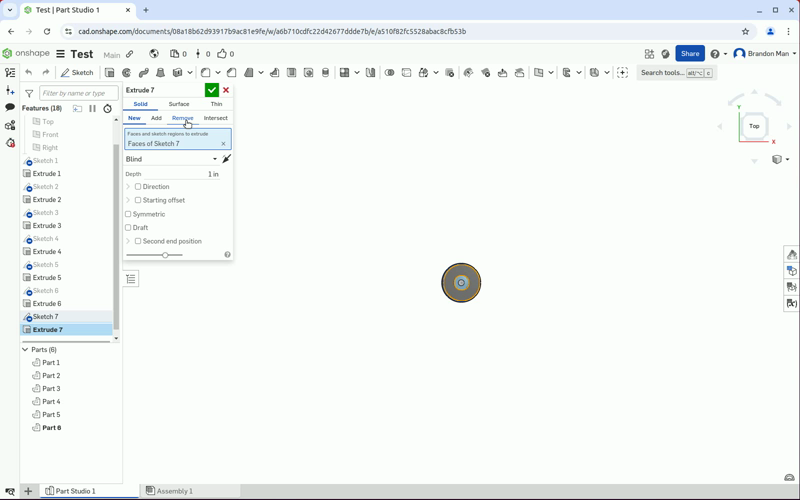
click(186, 120)
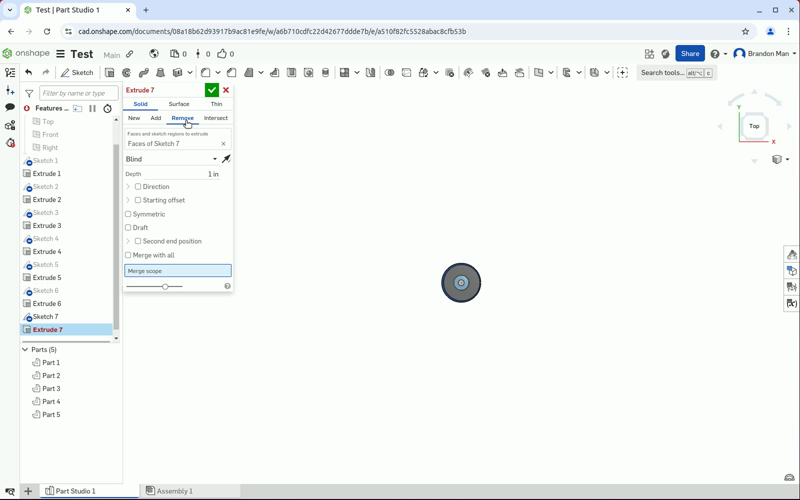
key(tab, 4)
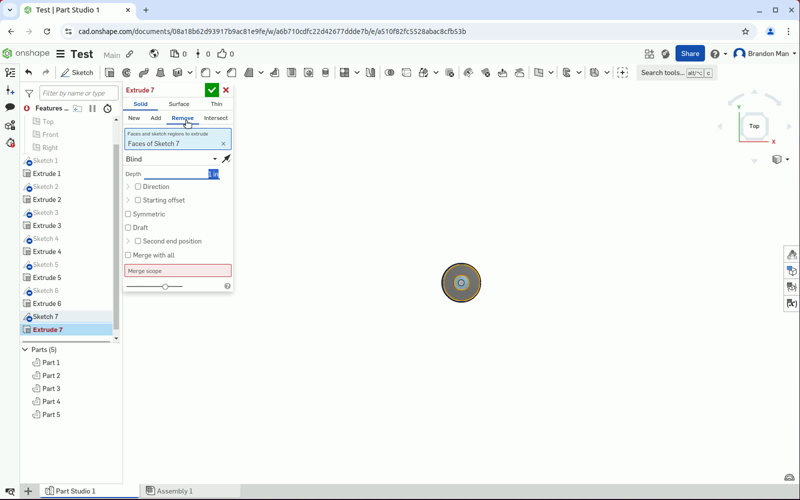
text(-0.963)
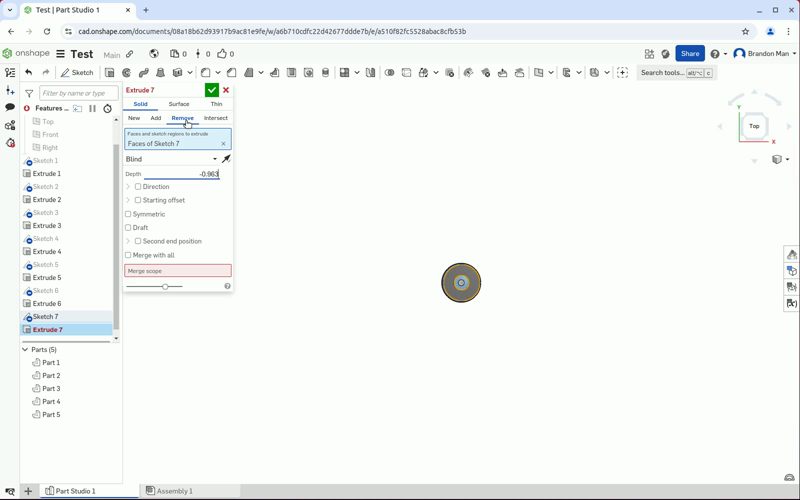
key(tab, 6)
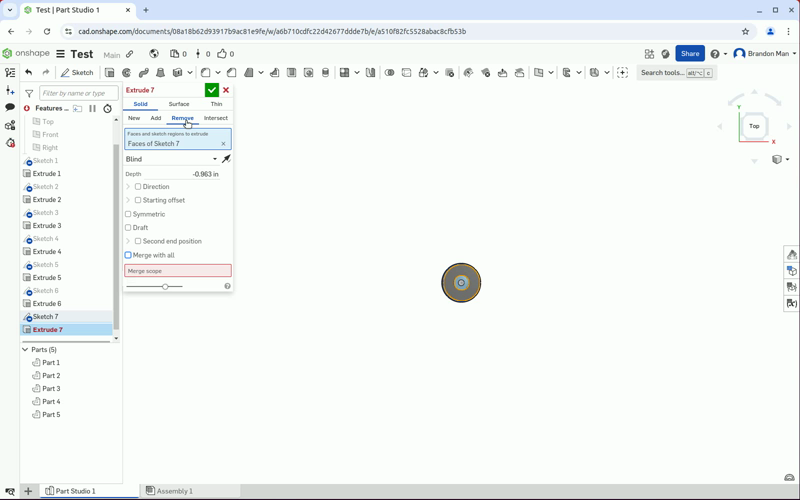
key(space)
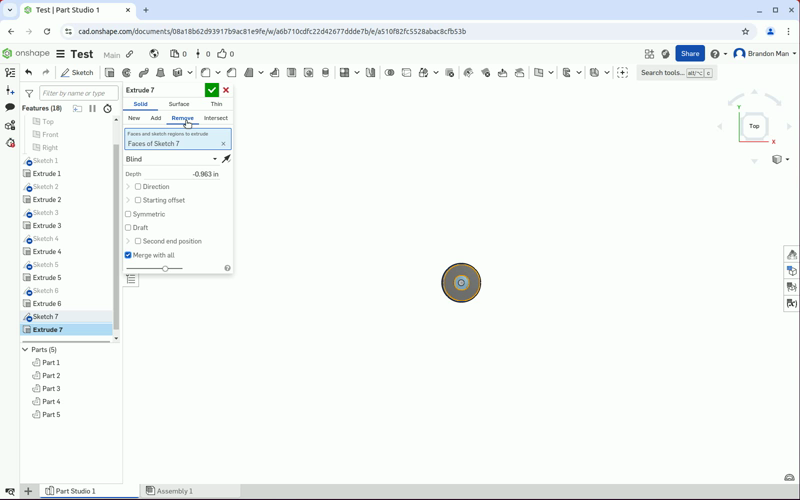
key(enter)
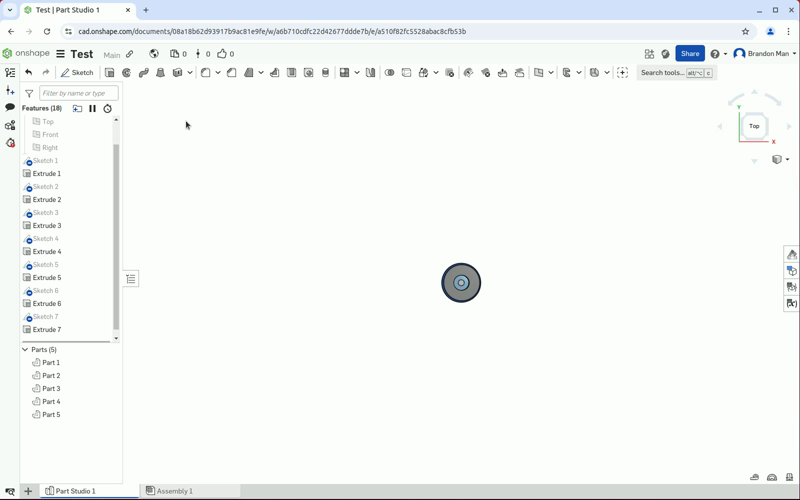
key(shift+h)
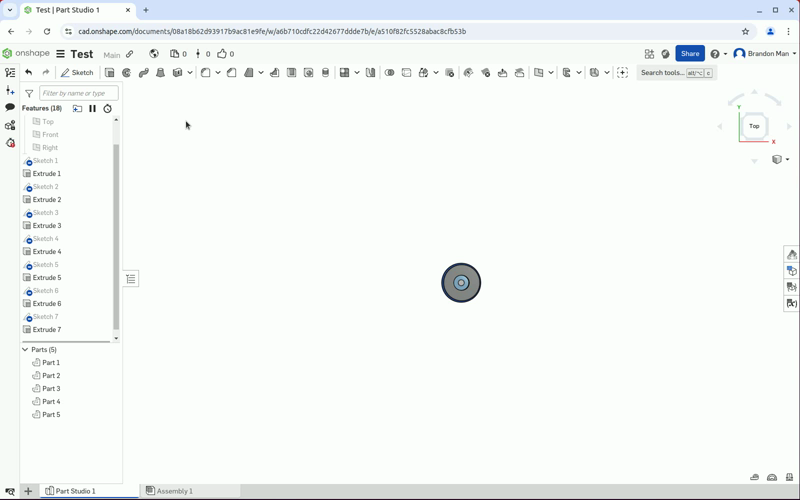
key(shift+h)
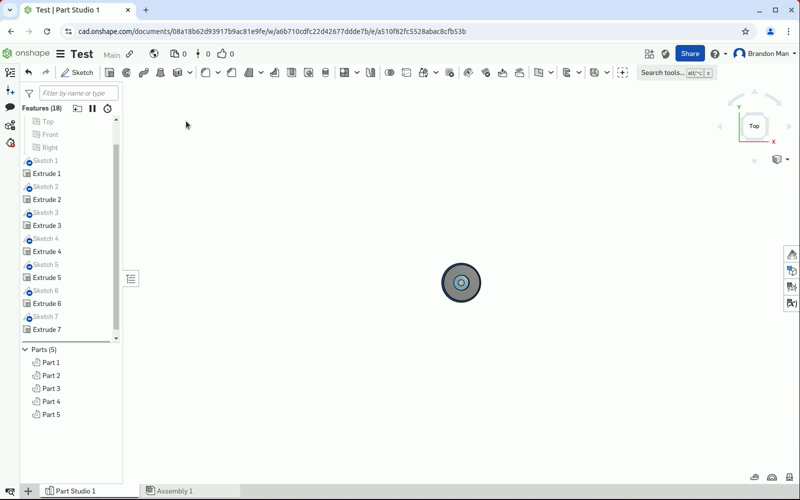
mouse_move(69, 163)
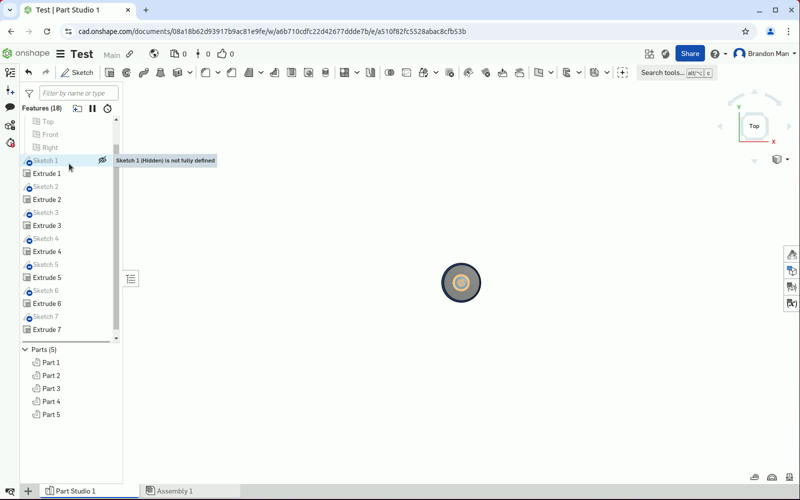
click(69, 163)
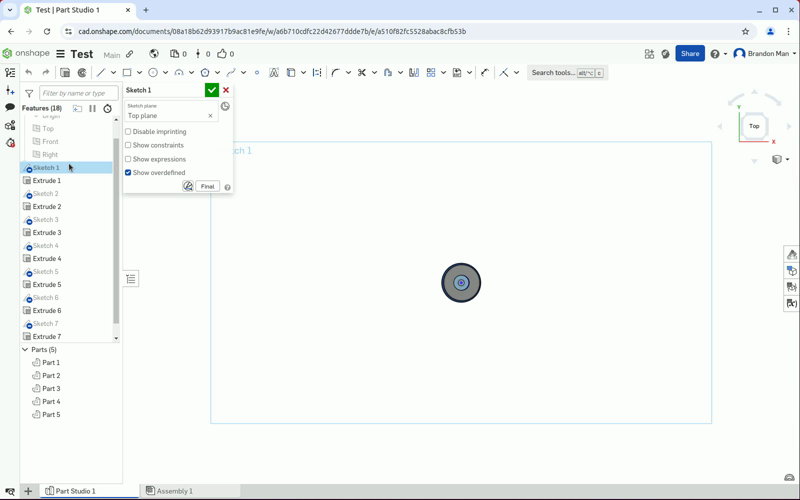
mouse_move(229, 92)
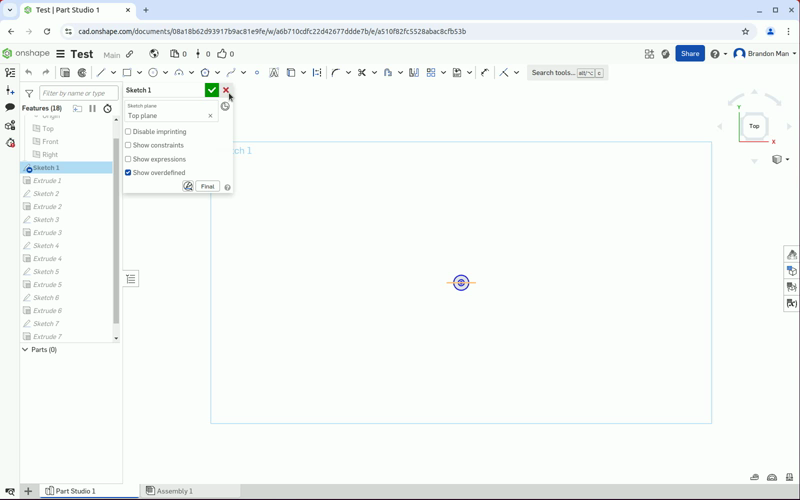
click(229, 92)
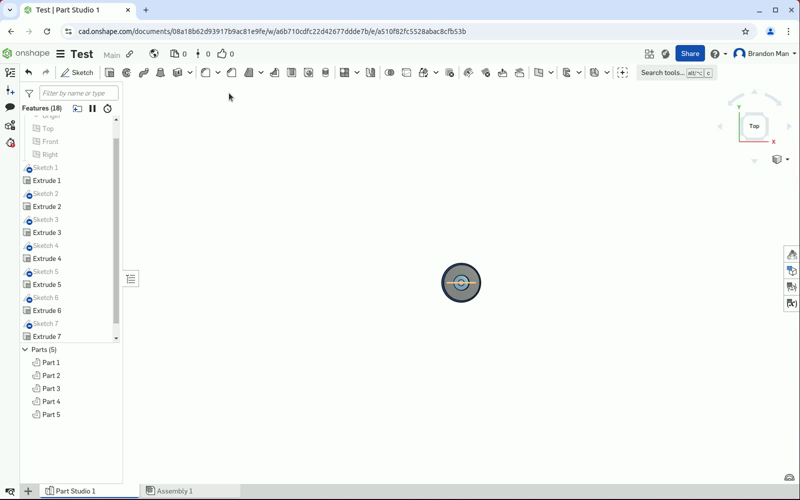
mouse_move(541, 75)
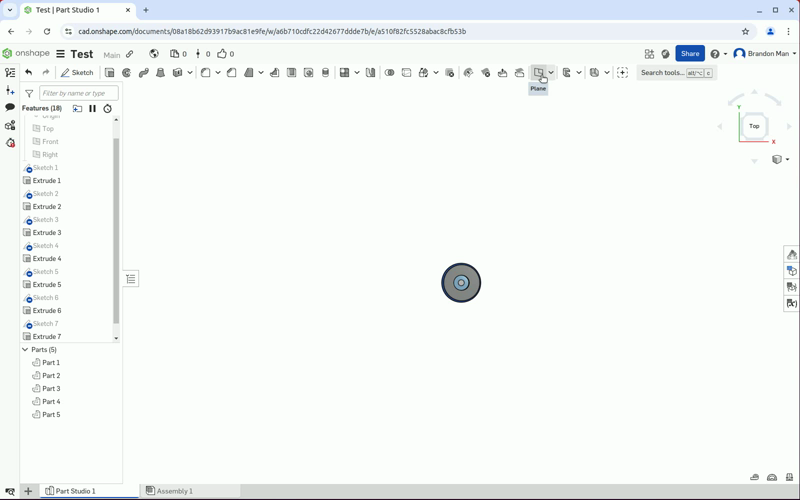
click(541, 75)
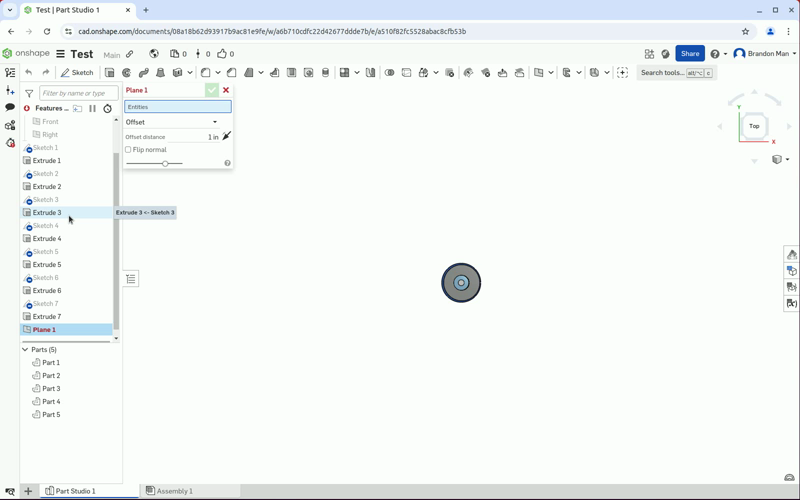
scroll(3)
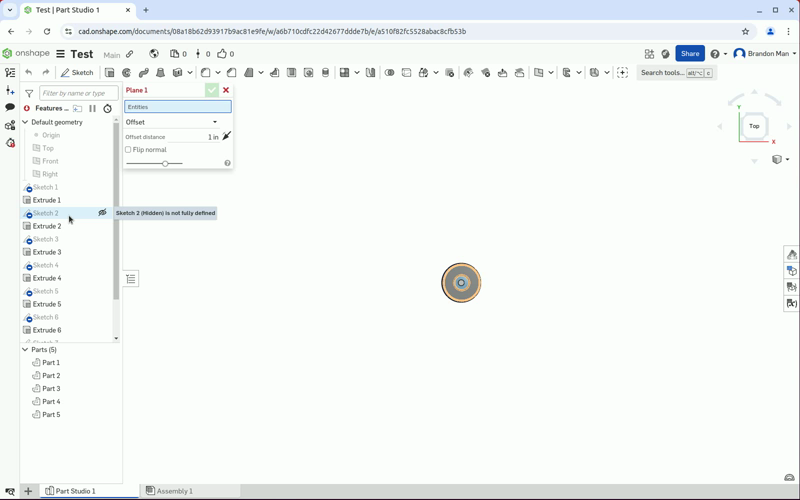
mouse_move(69, 150)
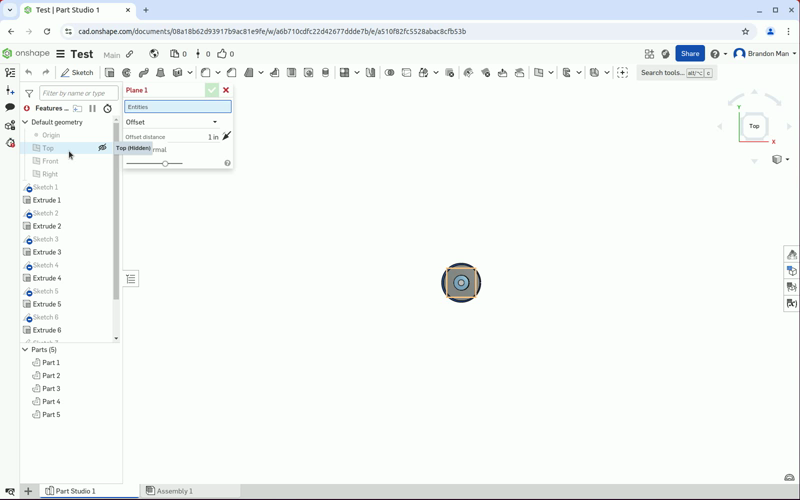
click(69, 150)
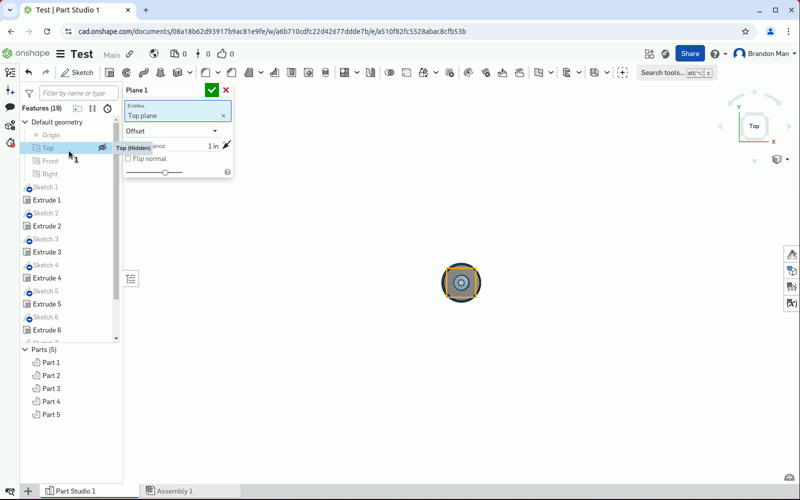
key(tab, 2)
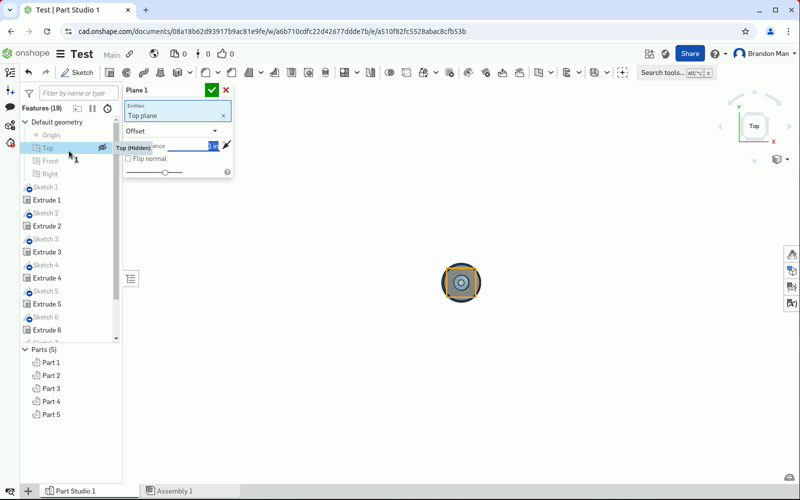
text(2.65)
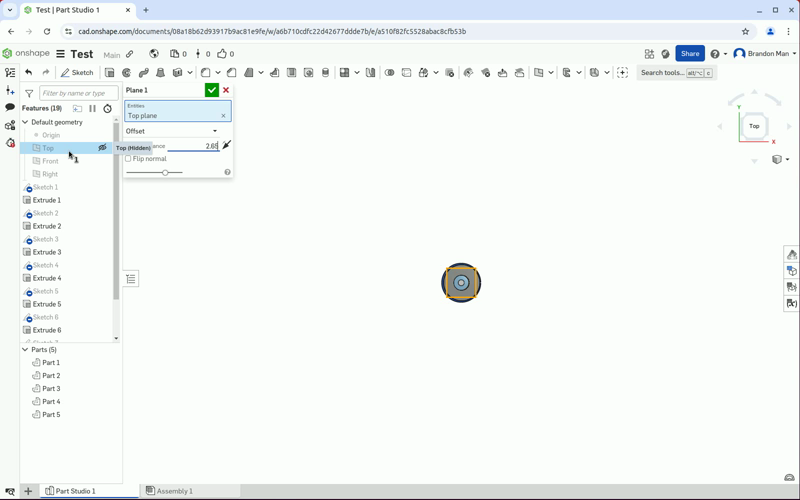
key(enter, 2)
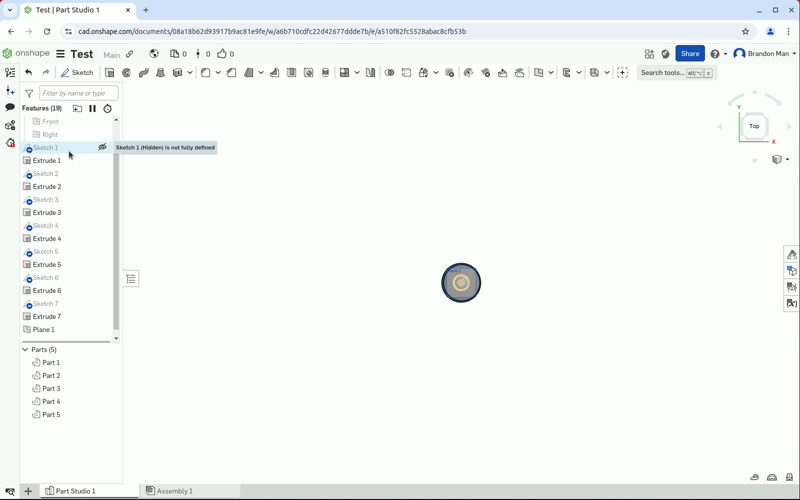
key(shift+s)
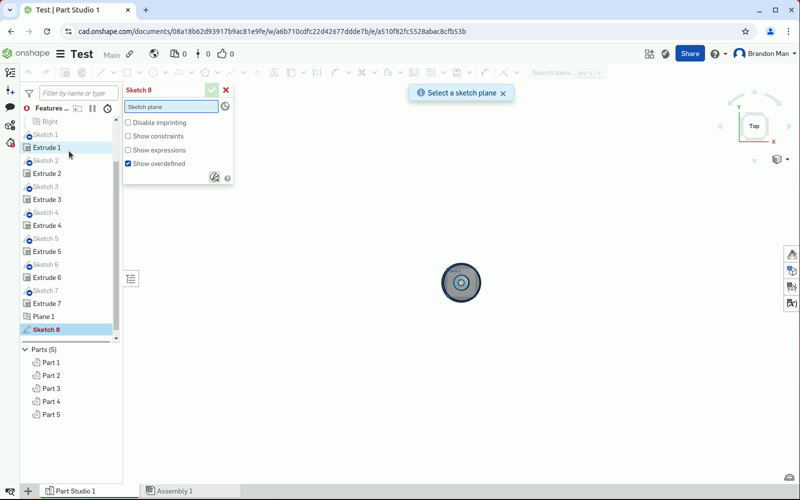
mouse_move(69, 319)
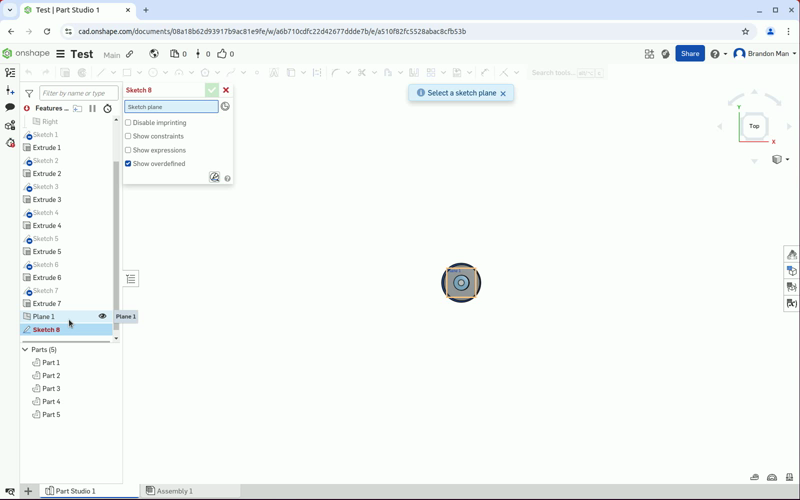
click(69, 319)
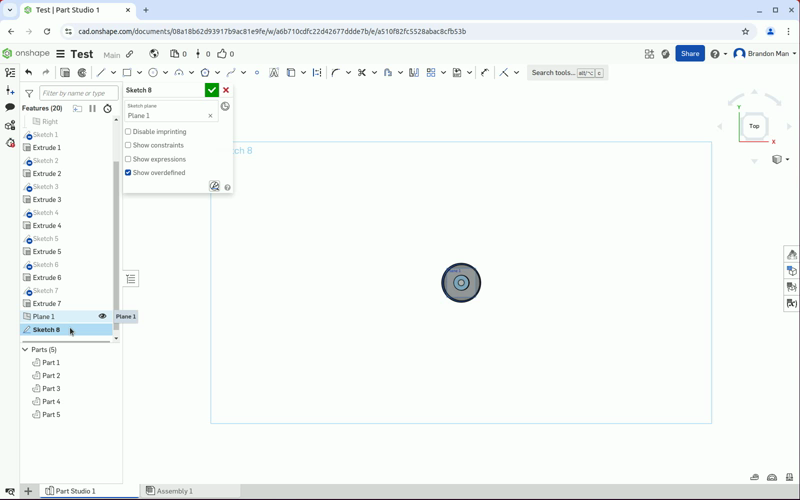
mouse_move(73, 352)
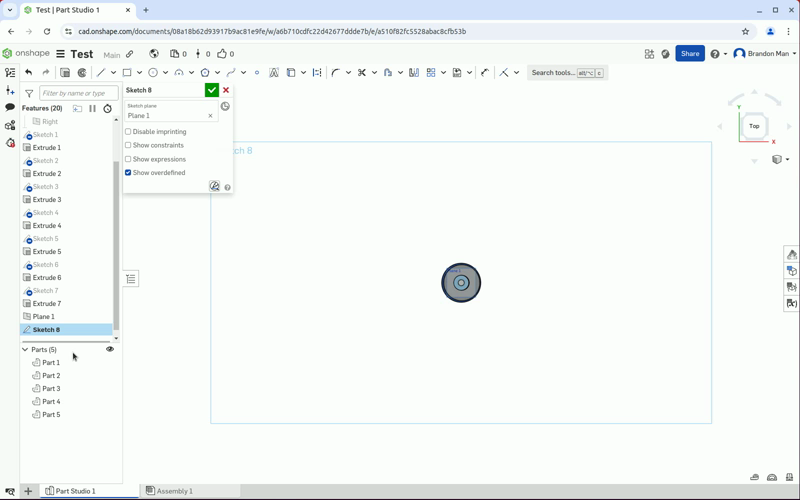
key(y)
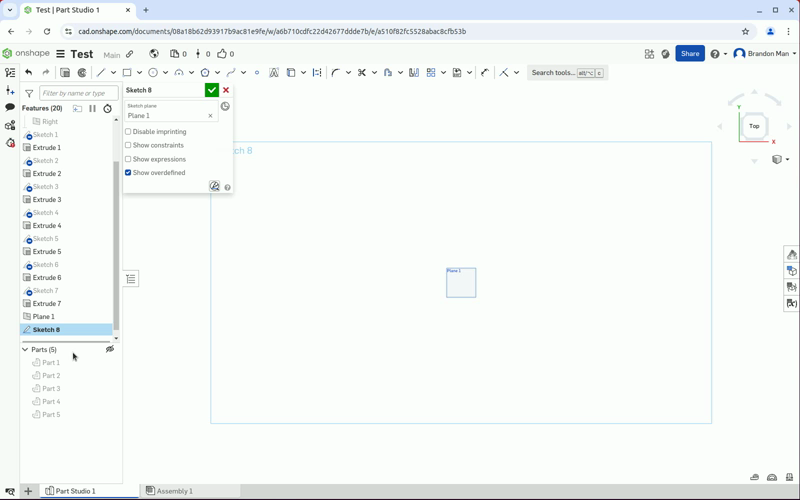
key(c)
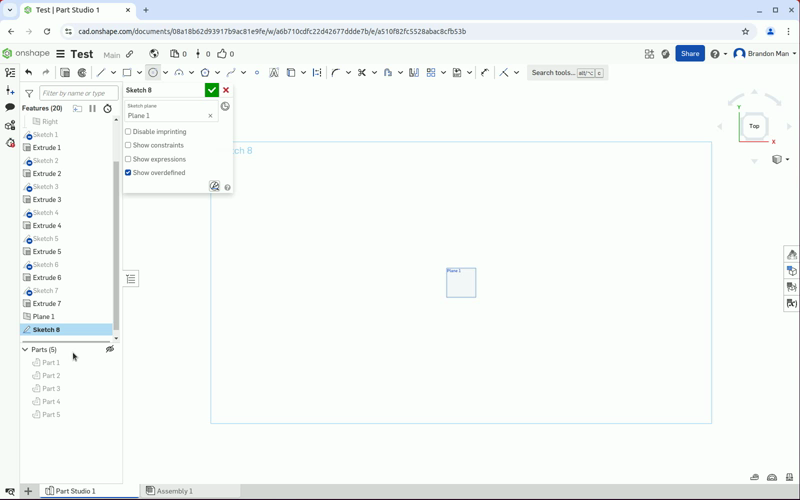
key_down(shift)
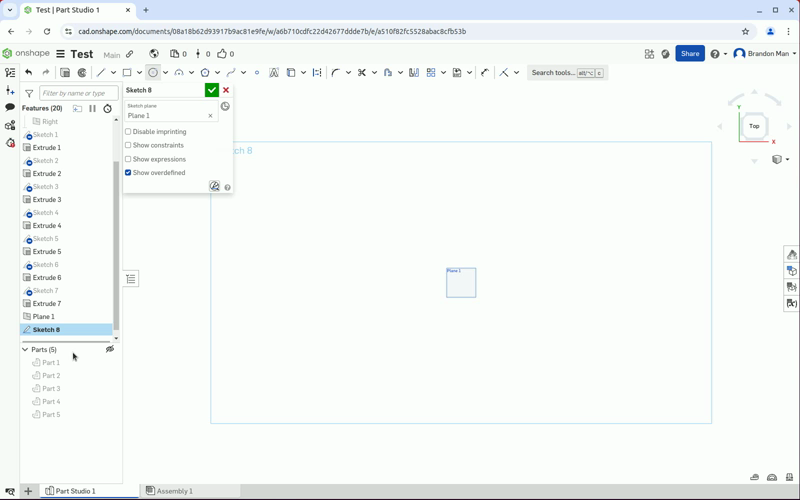
mouse_move(461, 282)
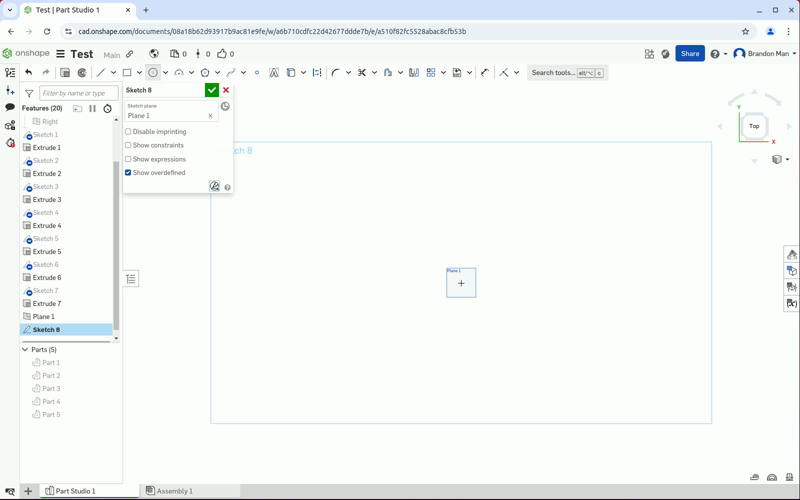
click(461, 282)
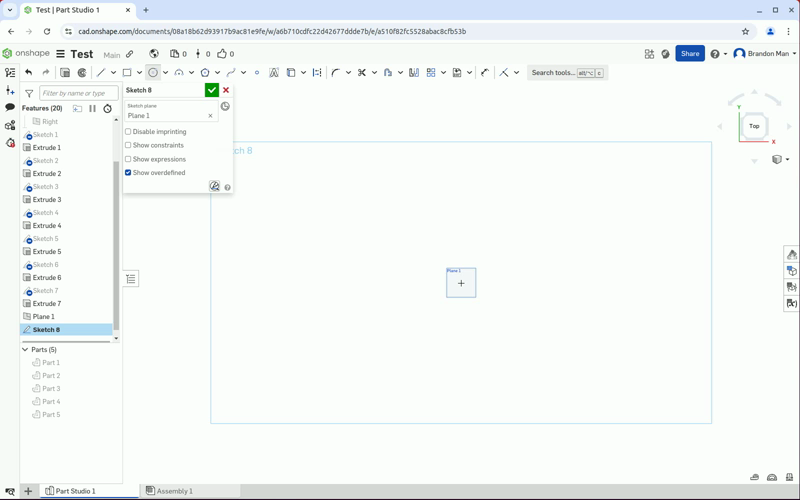
key_up(shift)
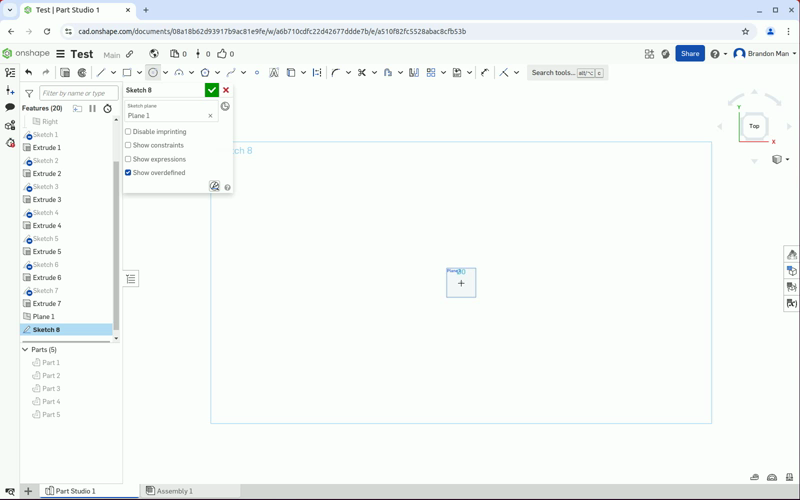
mouse_move(480, 282)
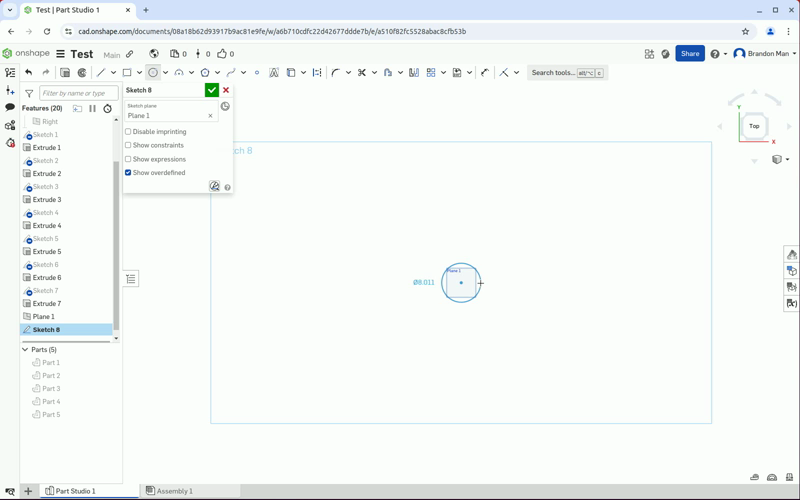
click(480, 282)
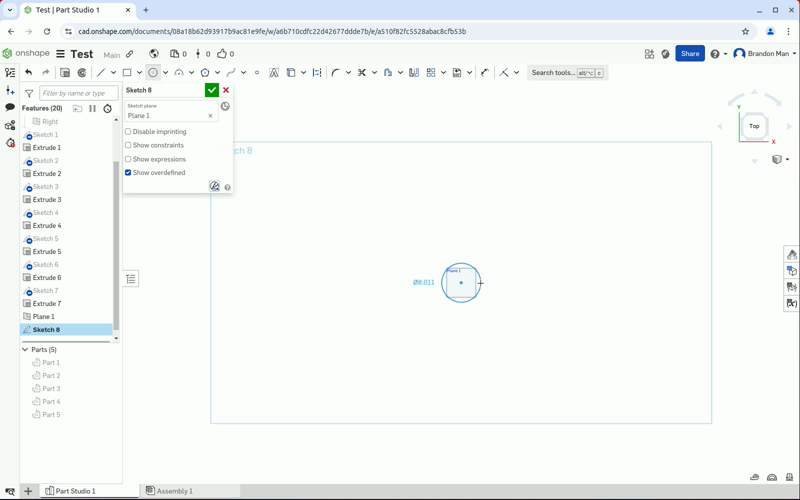
key(esc)
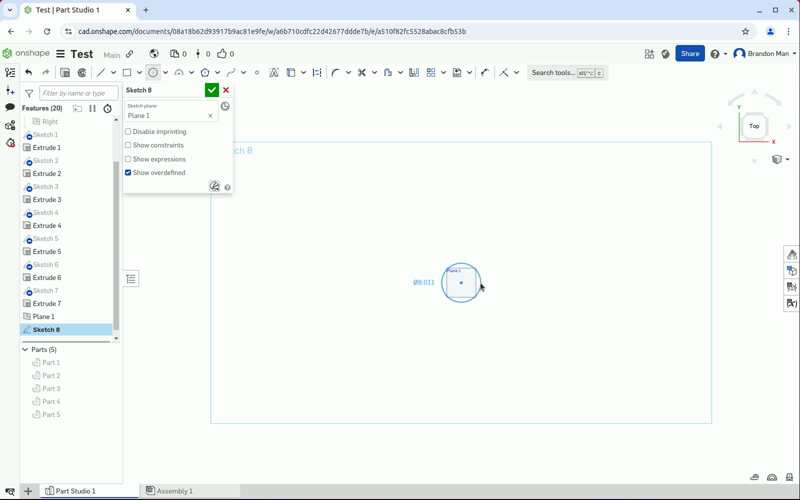
key(c)
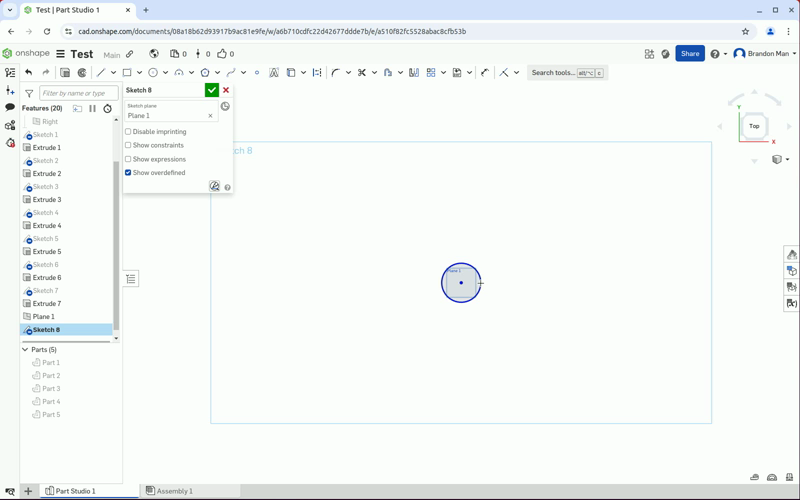
key_down(shift)
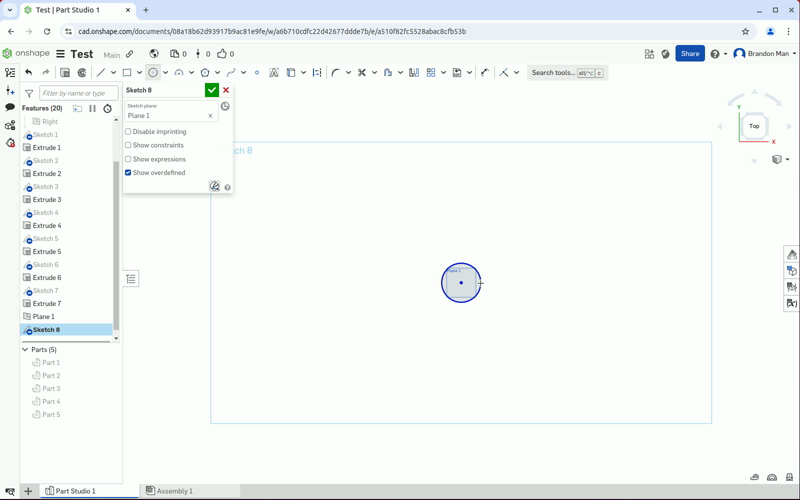
mouse_move(461, 282)
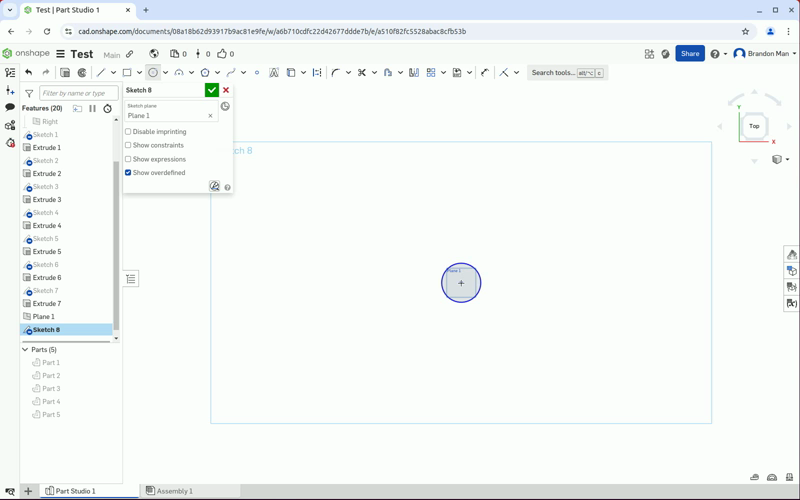
click(461, 282)
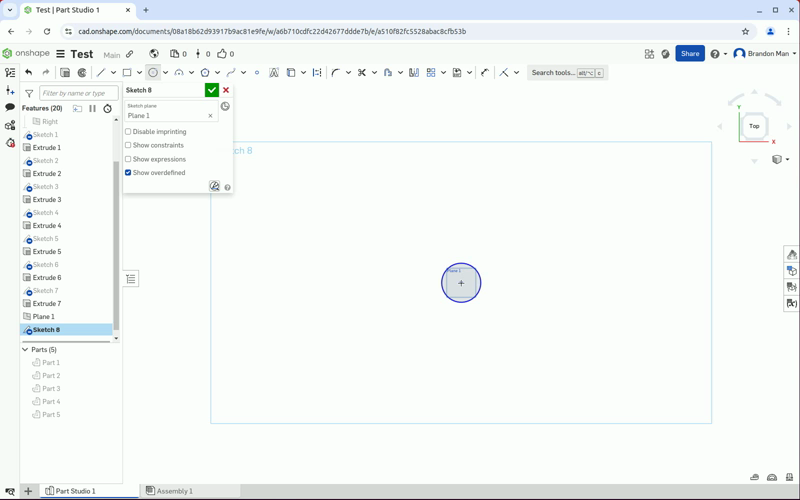
key_up(shift)
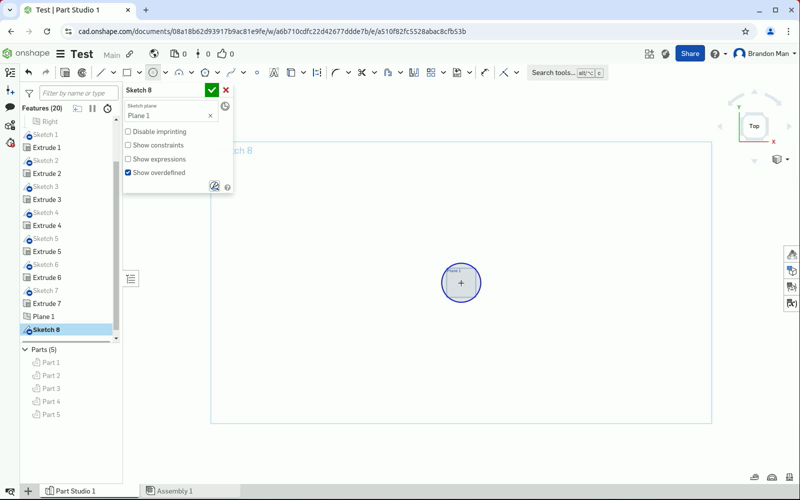
mouse_move(478, 282)
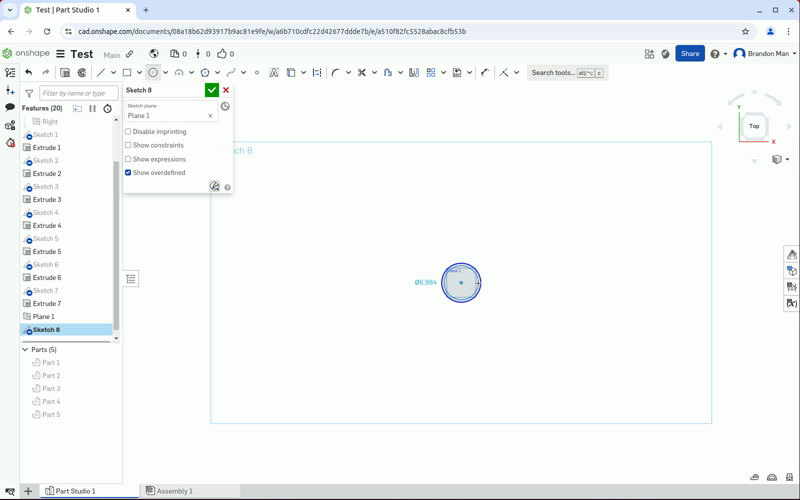
scroll(6)
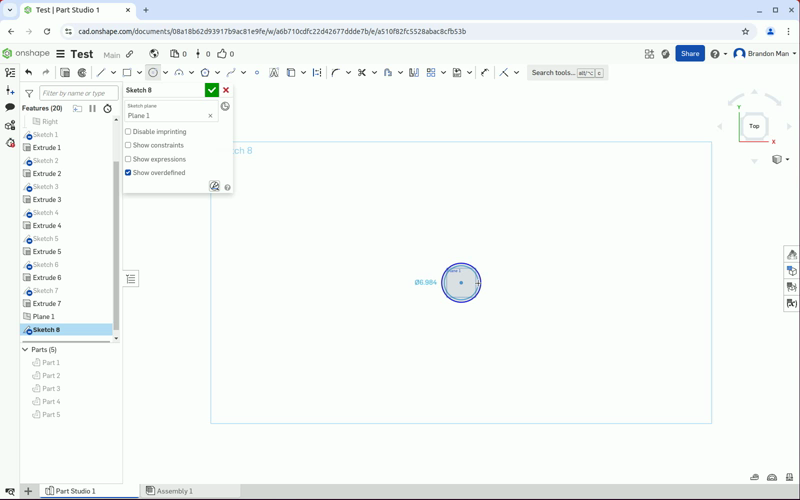
scroll(6)
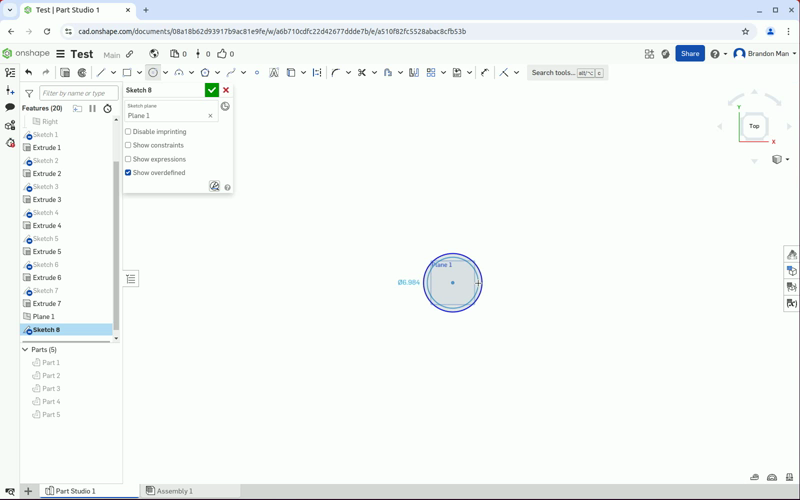
scroll(6)
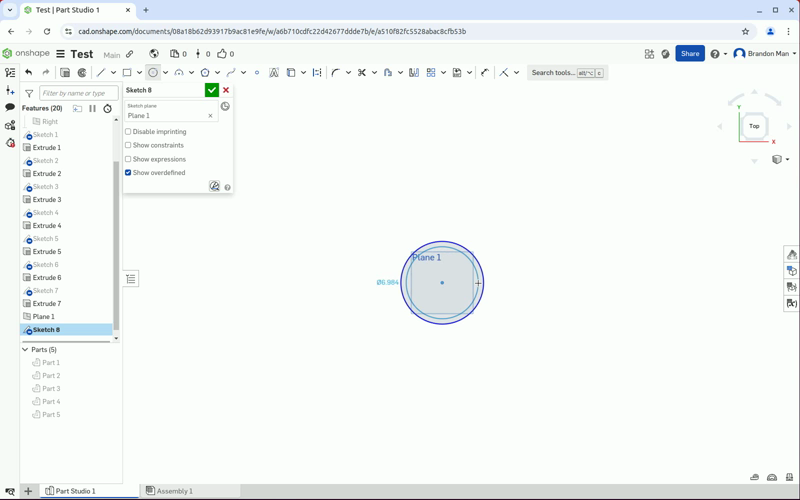
scroll(6)
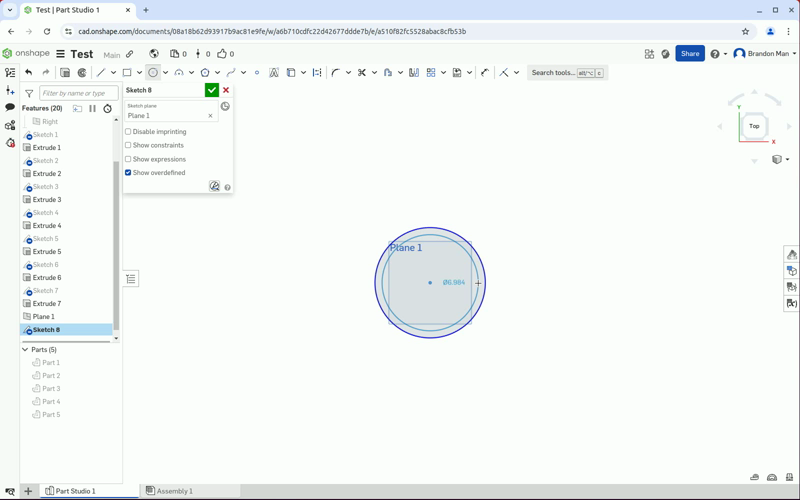
scroll(6)
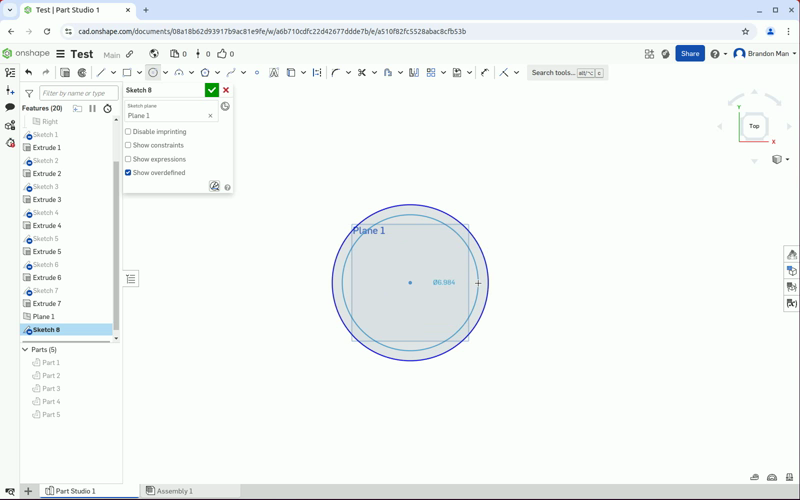
scroll(6)
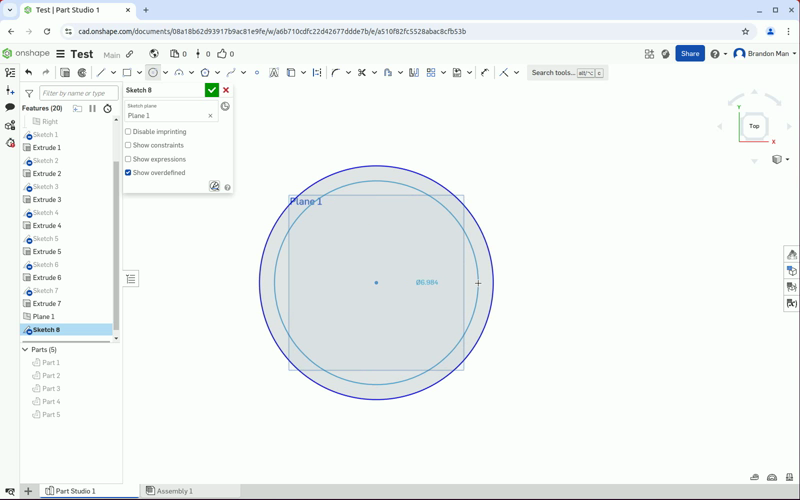
scroll(6)
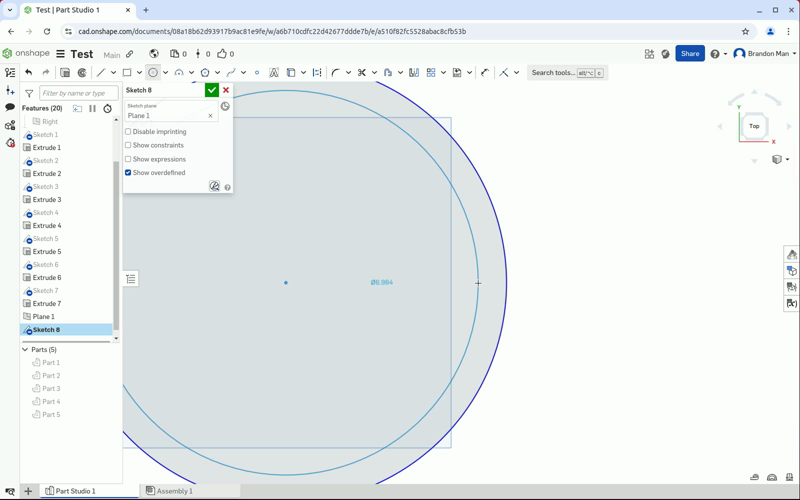
click(478, 282)
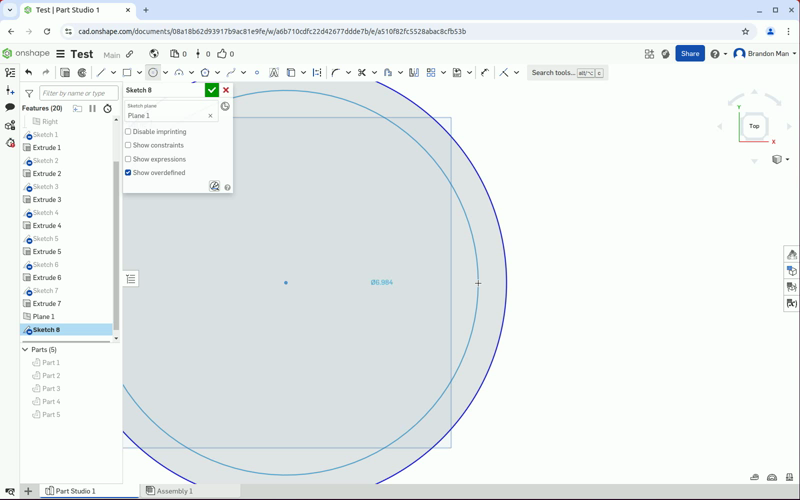
scroll(-6)
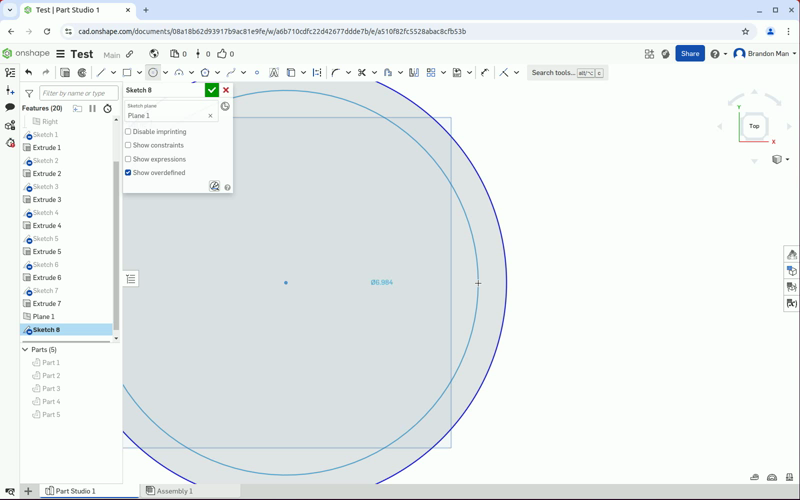
scroll(-6)
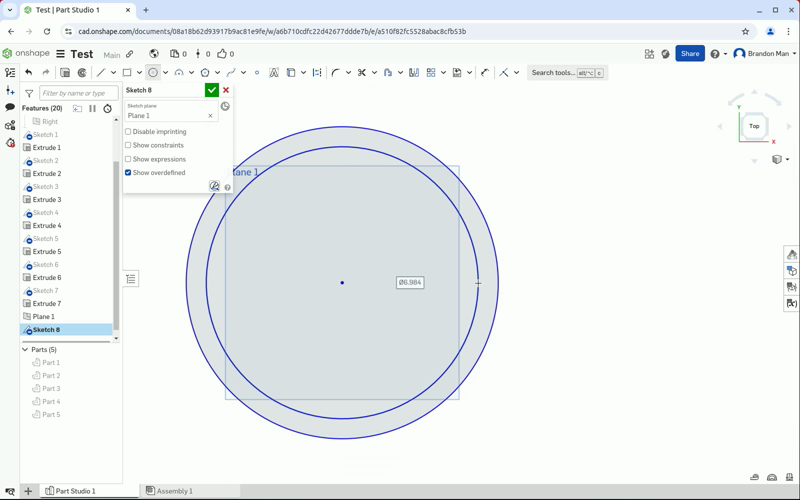
scroll(-6)
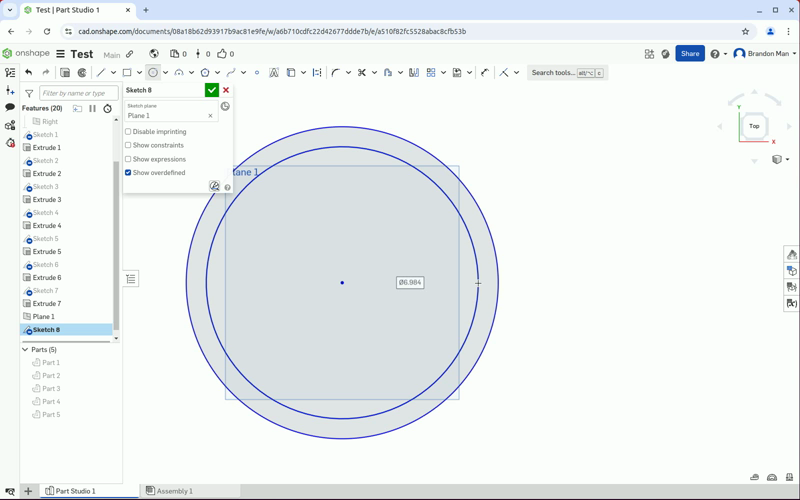
scroll(-6)
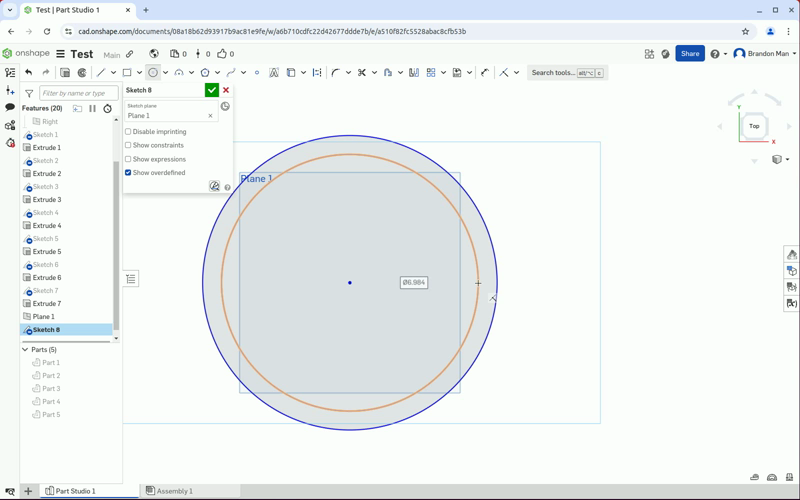
scroll(-6)
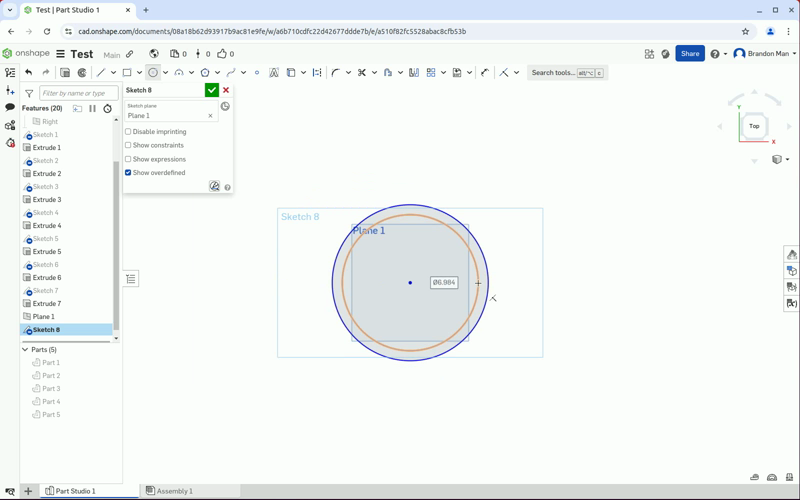
scroll(-6)
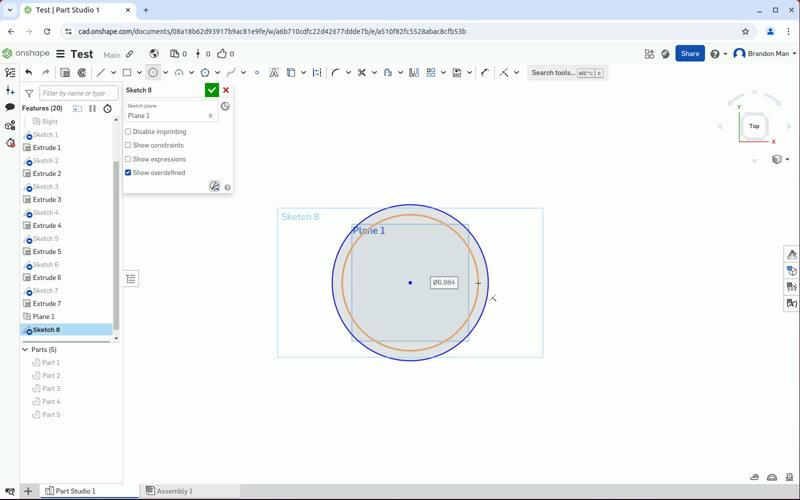
scroll(-6)
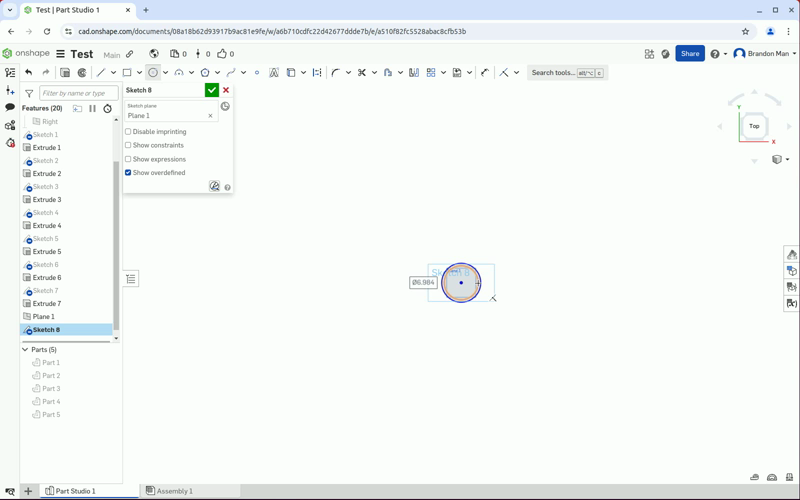
key(esc)
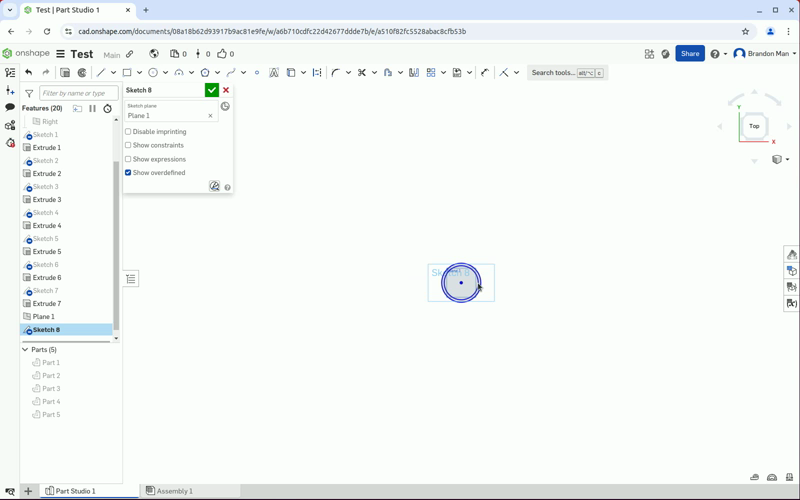
mouse_move(467, 266)
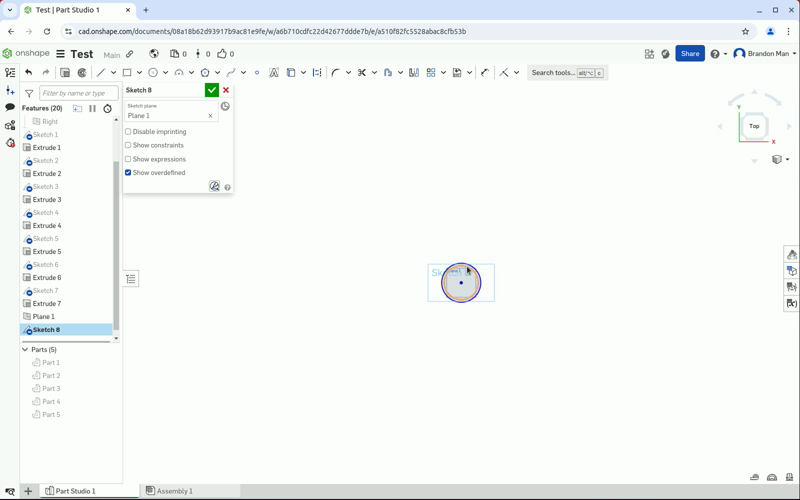
scroll(6)
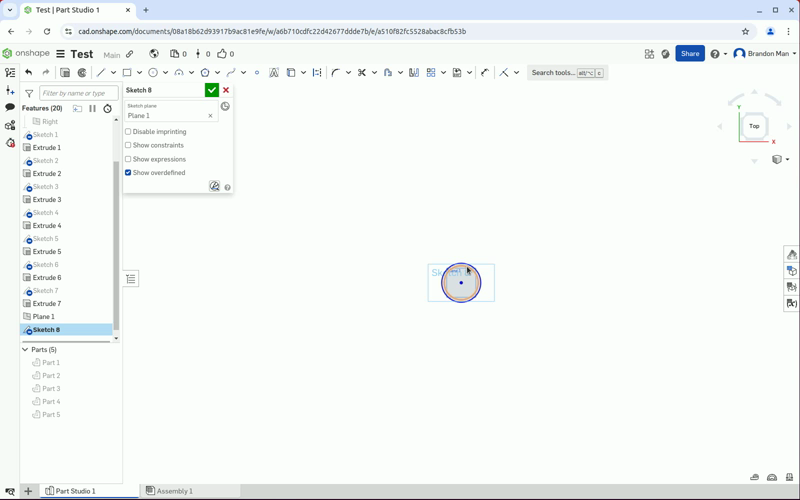
scroll(6)
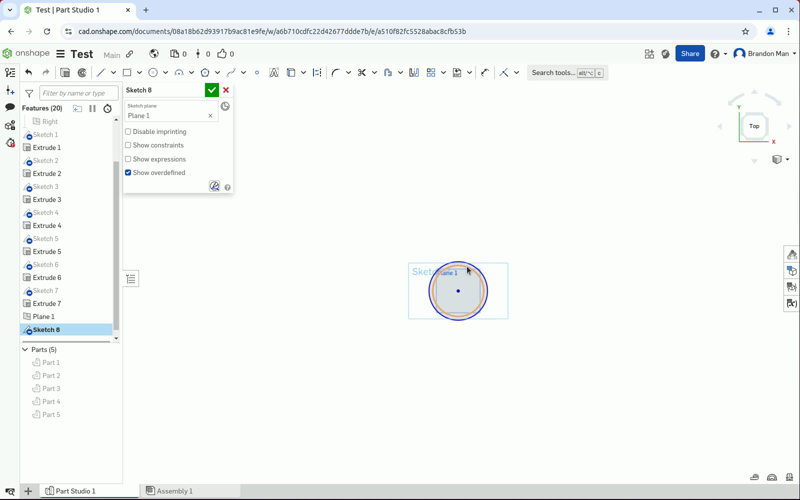
scroll(6)
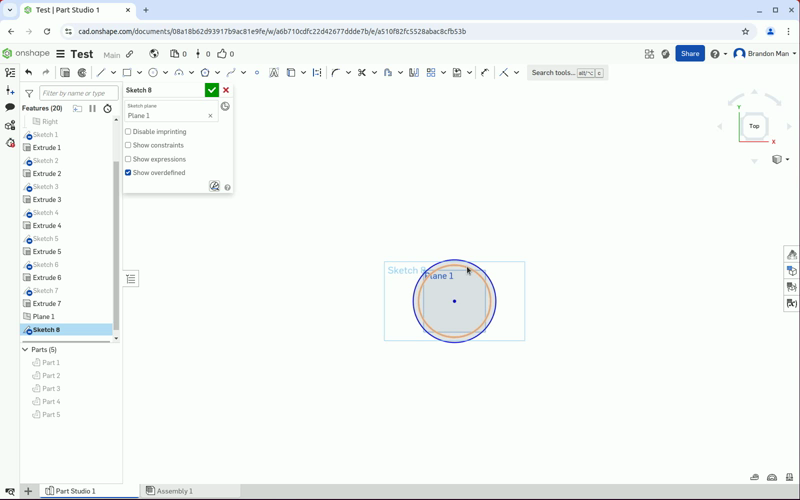
scroll(6)
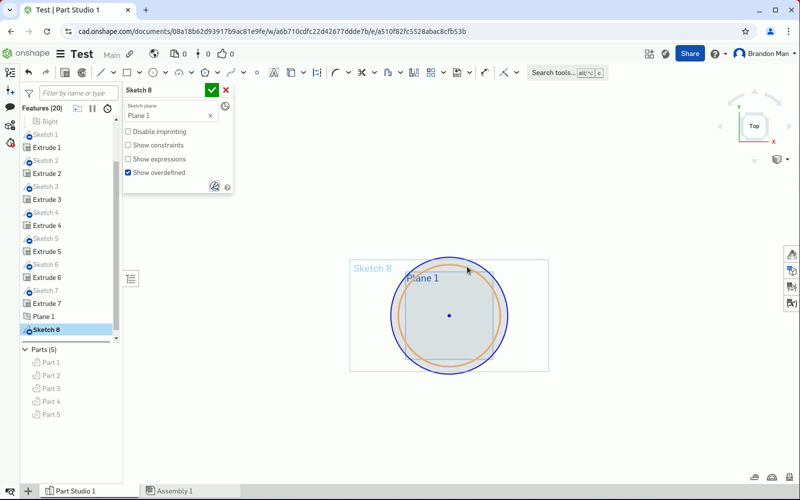
scroll(6)
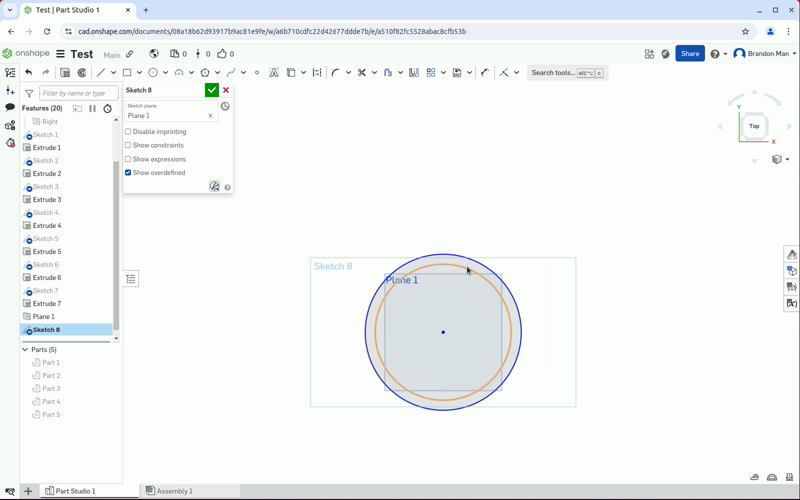
scroll(6)
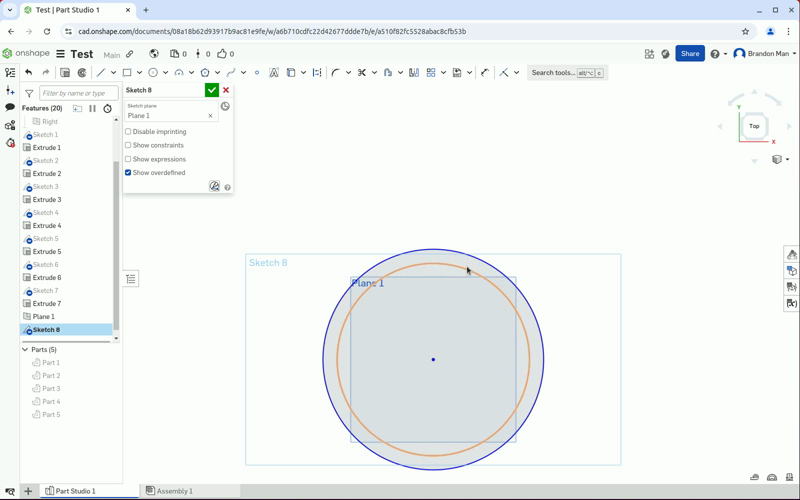
scroll(6)
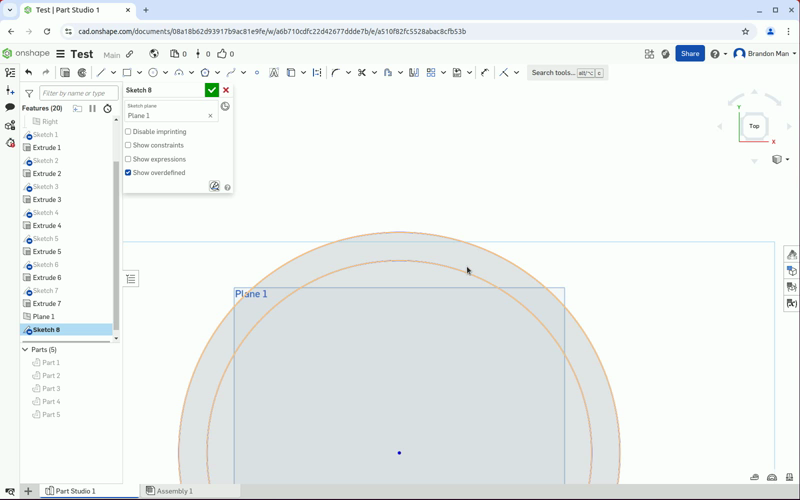
click(467, 266)
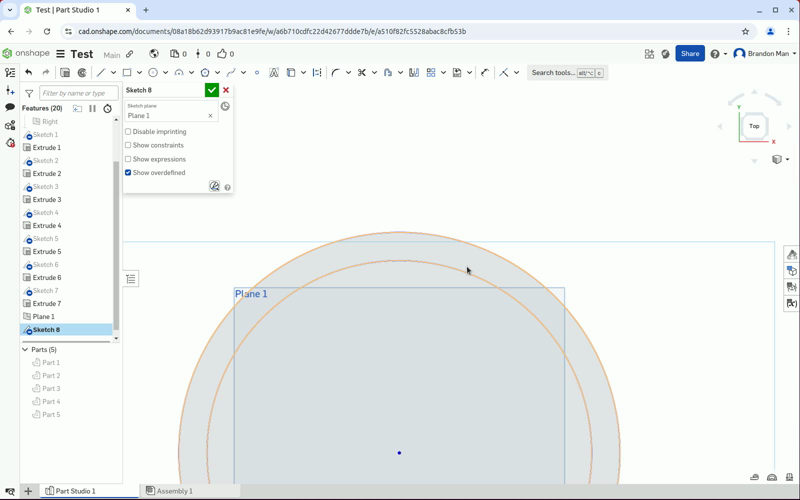
scroll(-6)
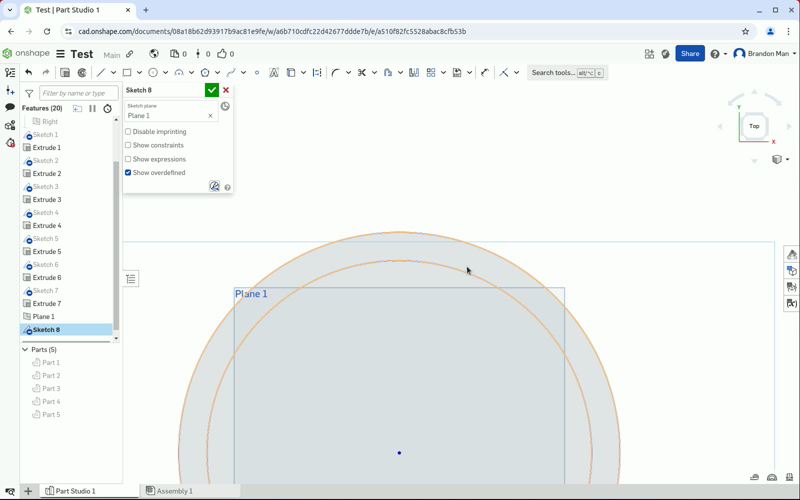
scroll(-6)
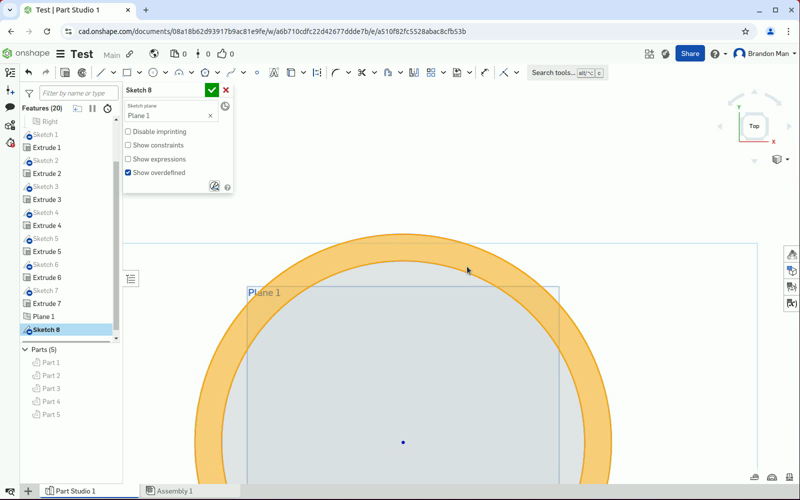
scroll(-6)
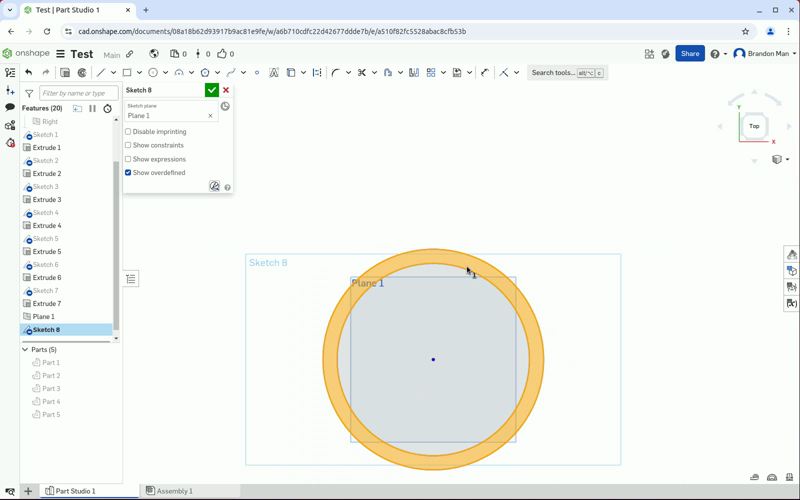
scroll(-6)
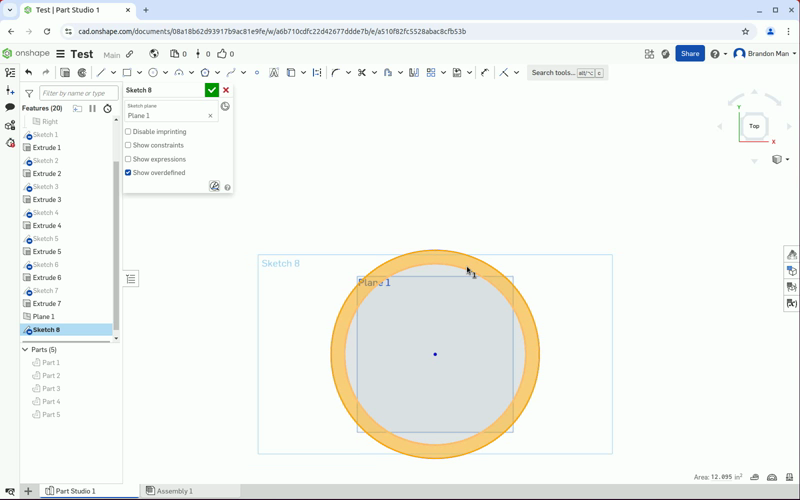
scroll(-6)
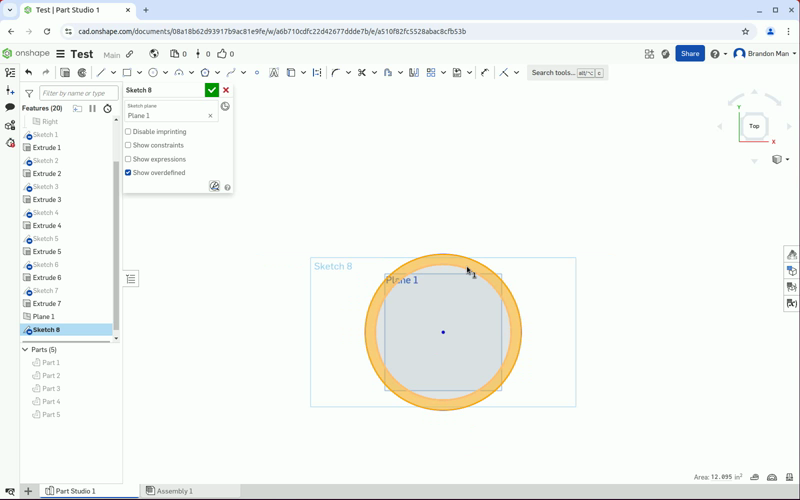
scroll(-6)
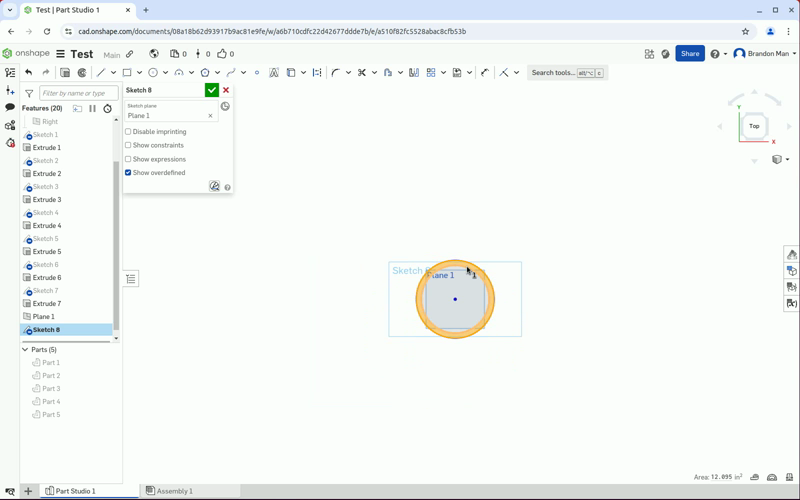
scroll(-6)
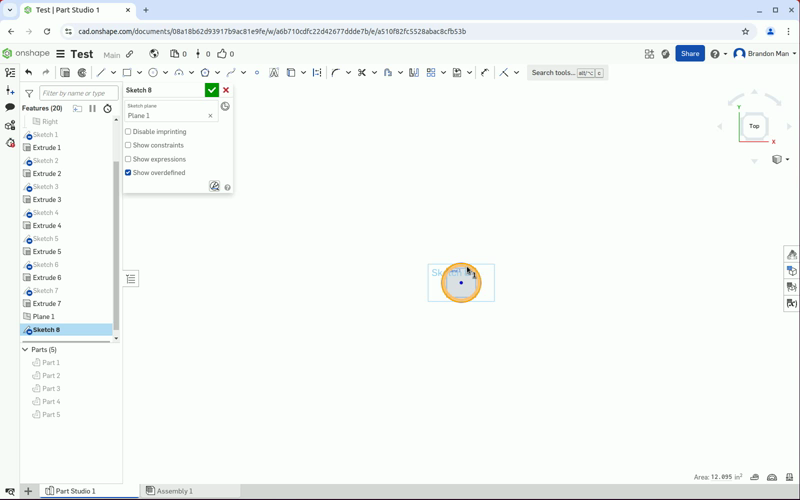
mouse_move(73, 352)
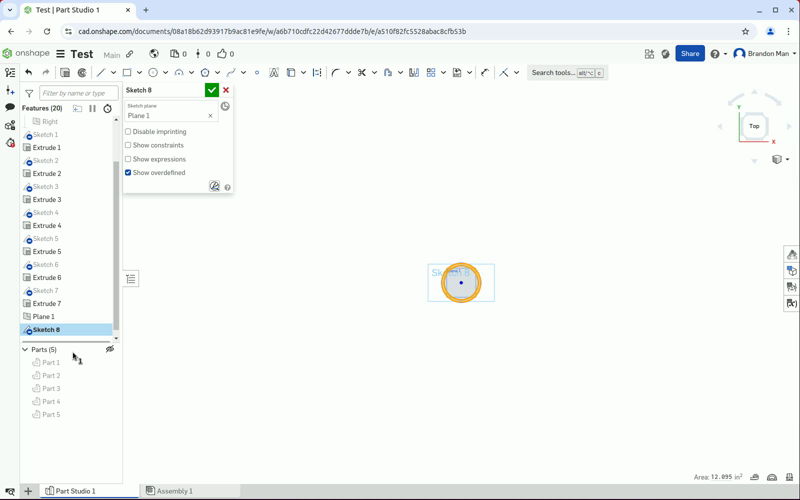
key(shift+y)
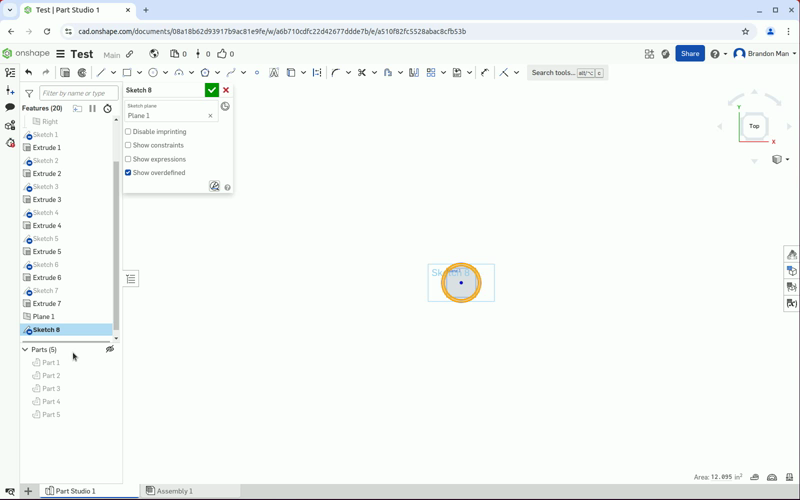
key(shift+e)
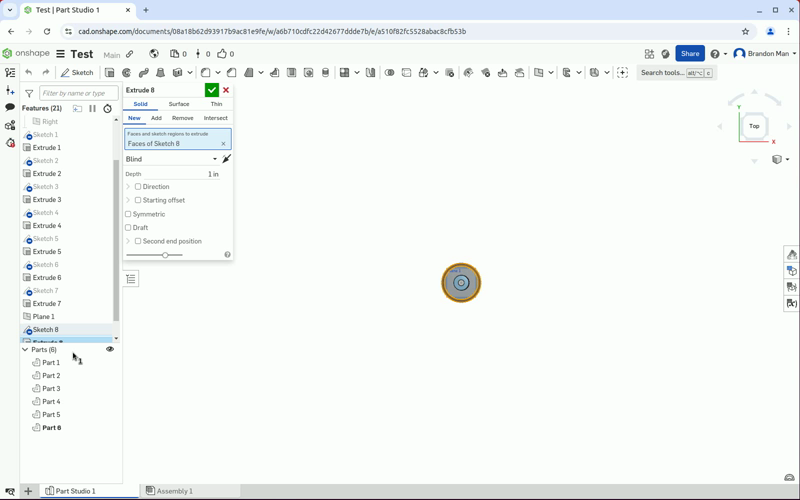
mouse_move(143, 106)
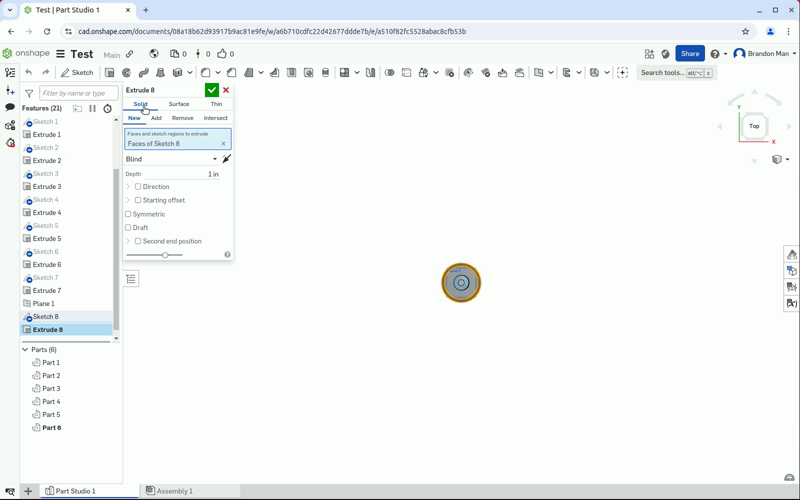
click(143, 106)
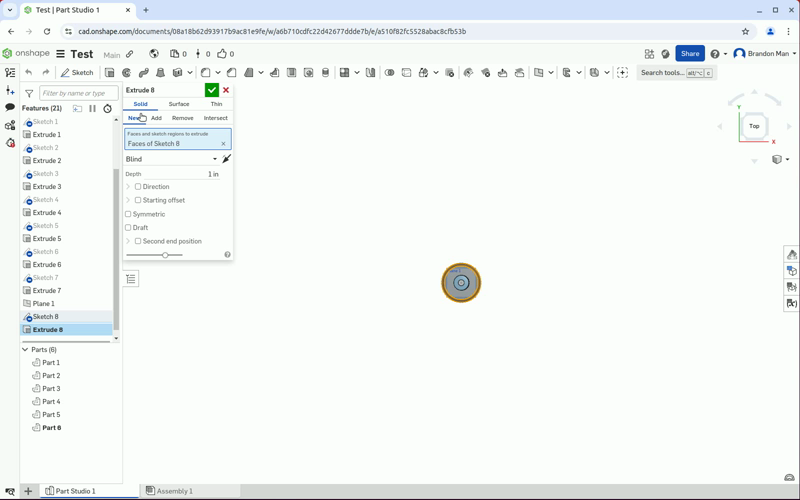
mouse_move(137, 120)
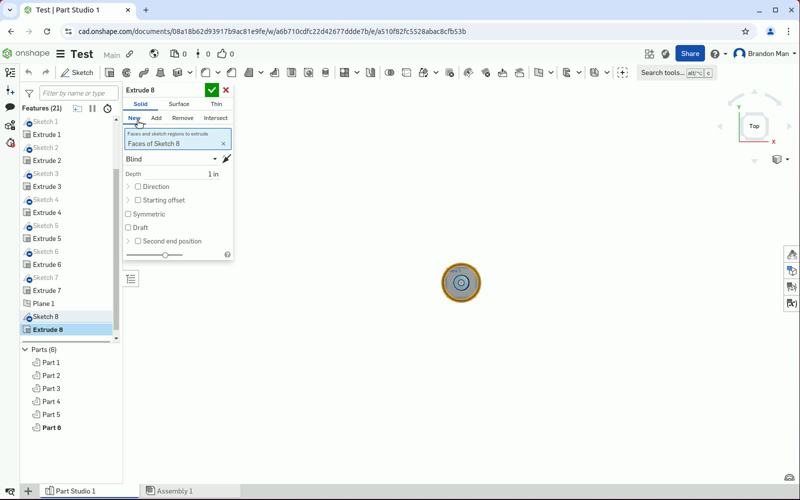
click(137, 120)
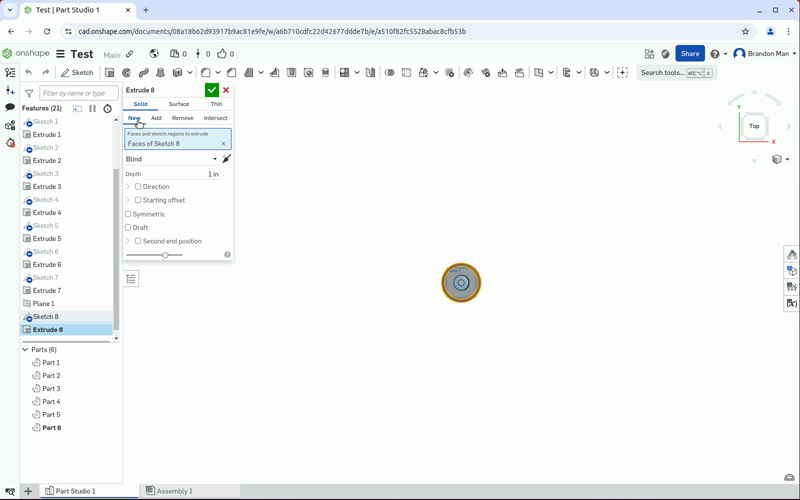
key(tab, 4)
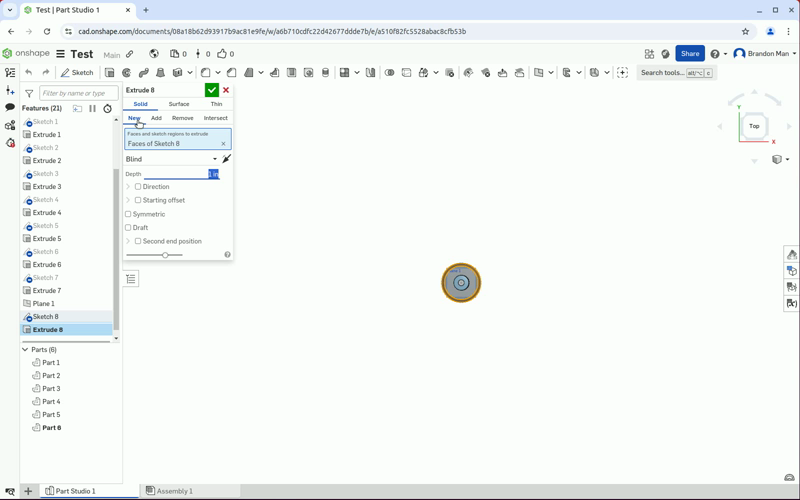
text(-0.241)
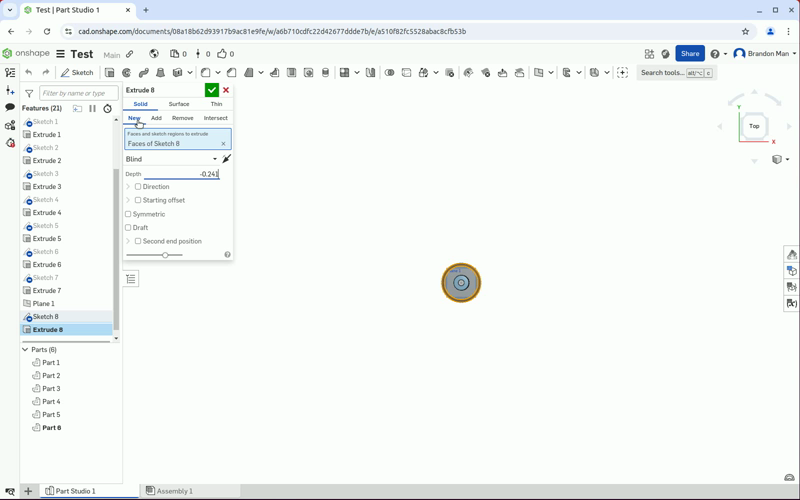
key(enter)
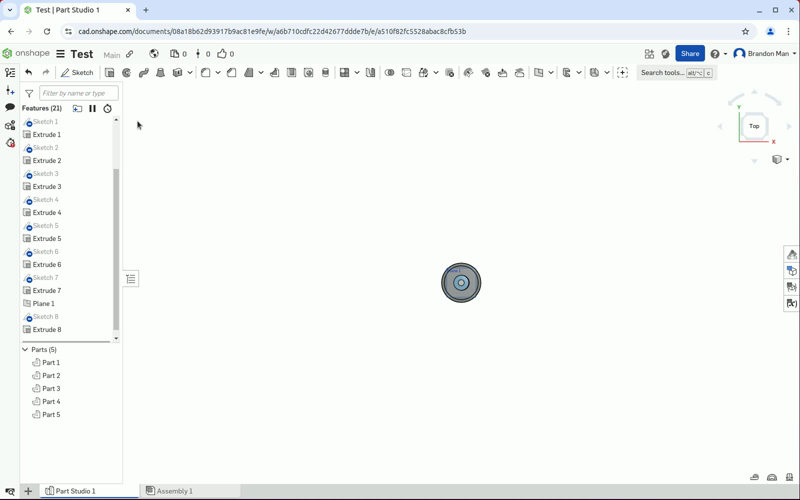
key(shift+h)
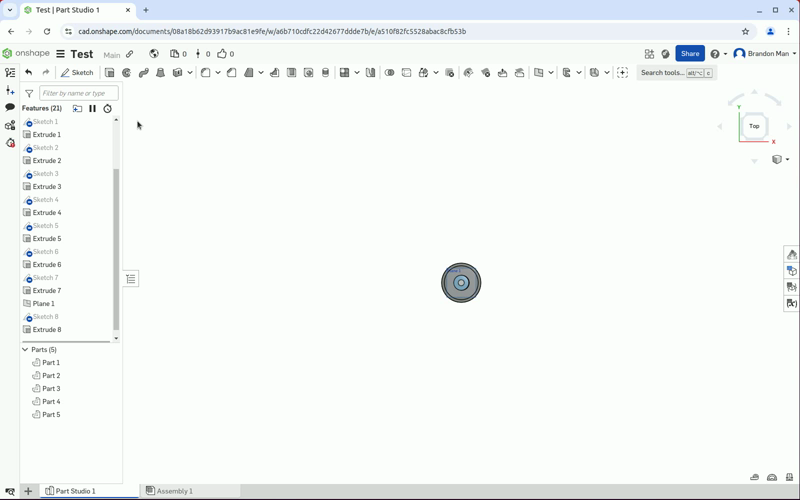
key(shift+h)
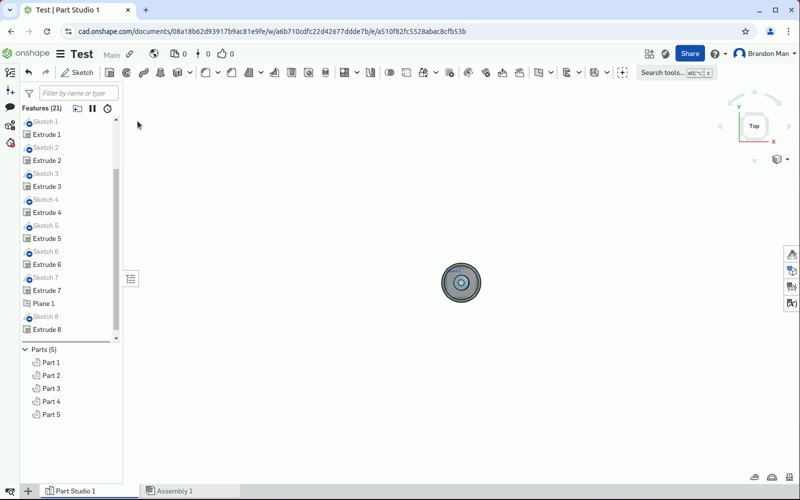
mouse_move(69, 124)
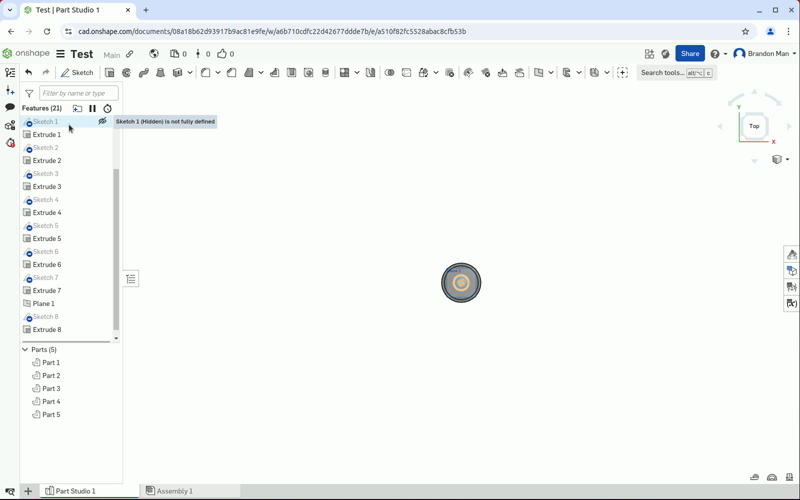
click(69, 124)
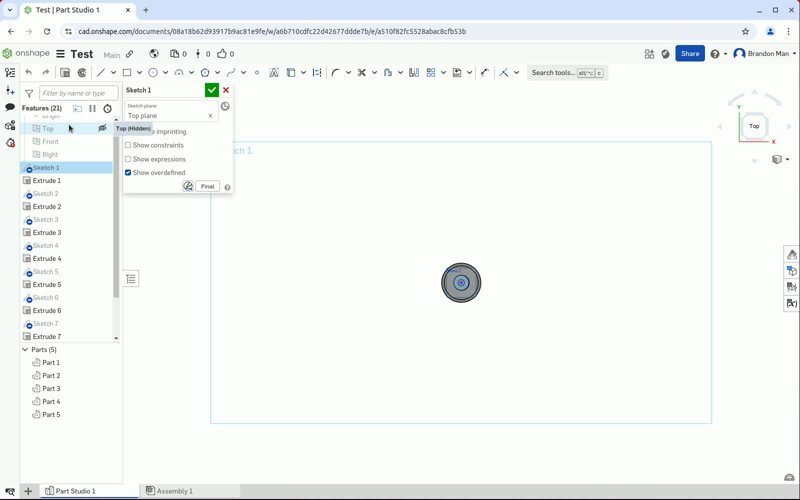
mouse_move(229, 92)
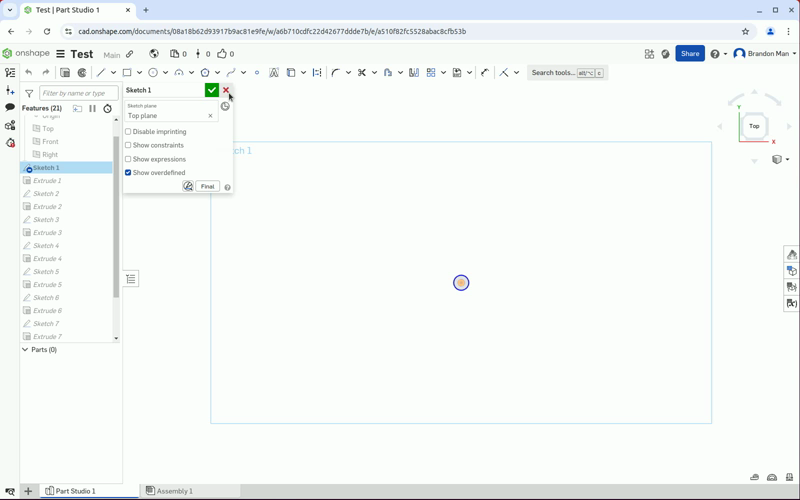
click(229, 92)
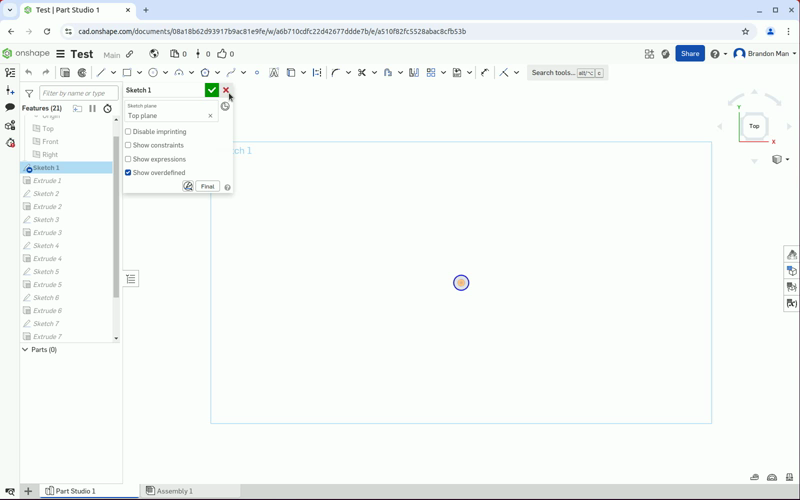
key(shift+s)
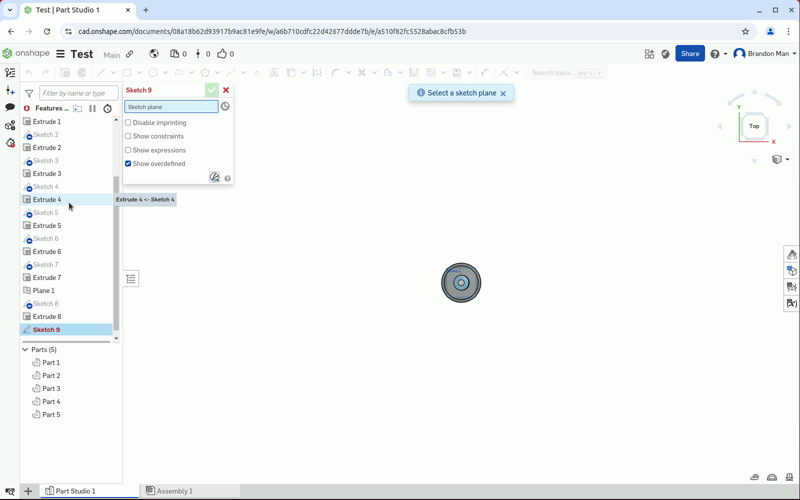
scroll(3)
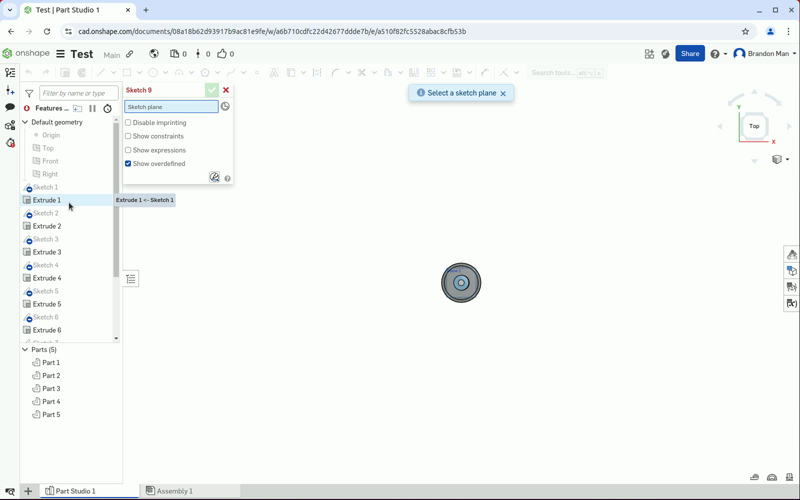
mouse_move(69, 150)
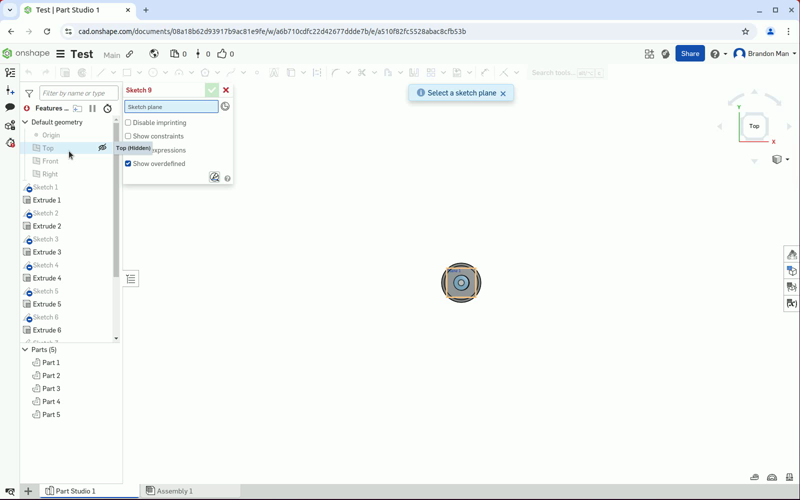
click(69, 150)
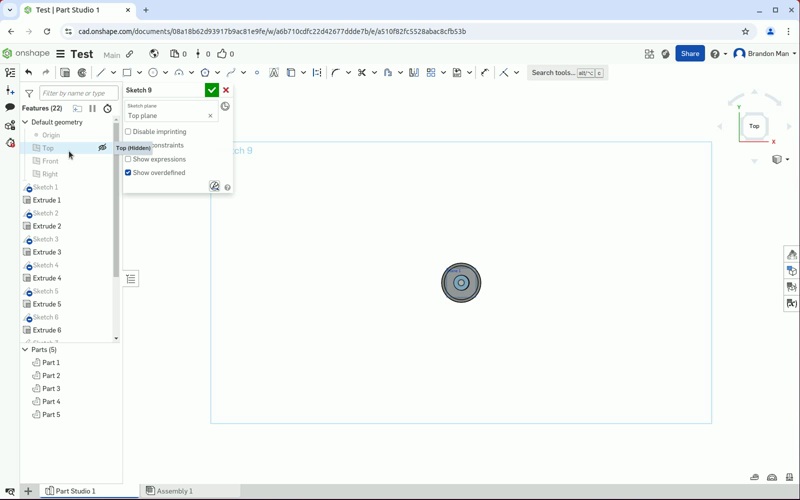
mouse_move(73, 352)
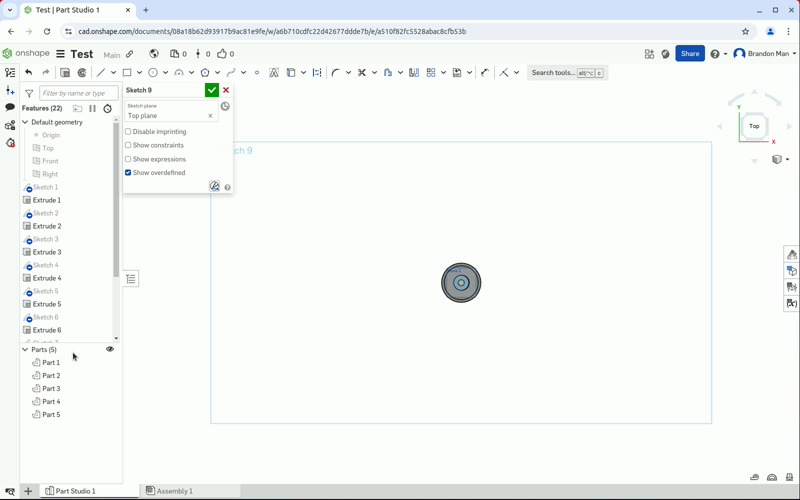
key(y)
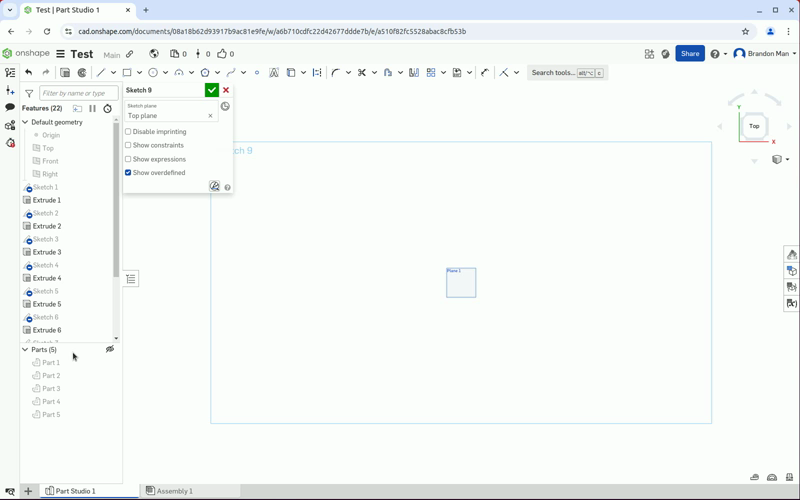
key(c)
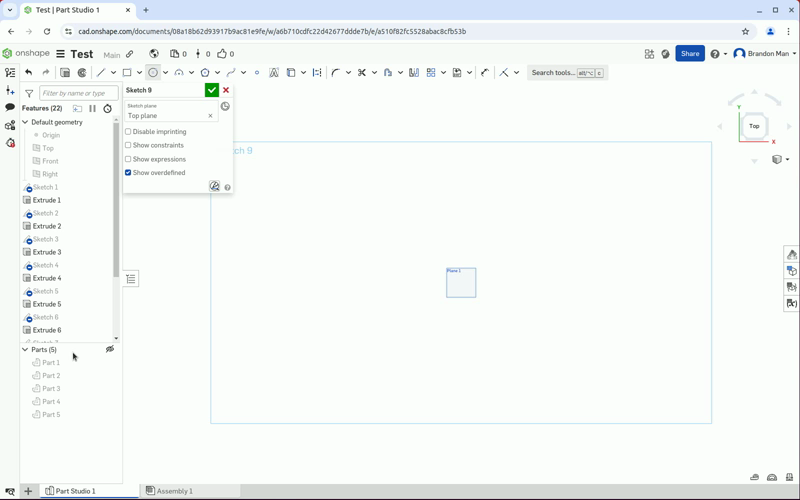
key_down(shift)
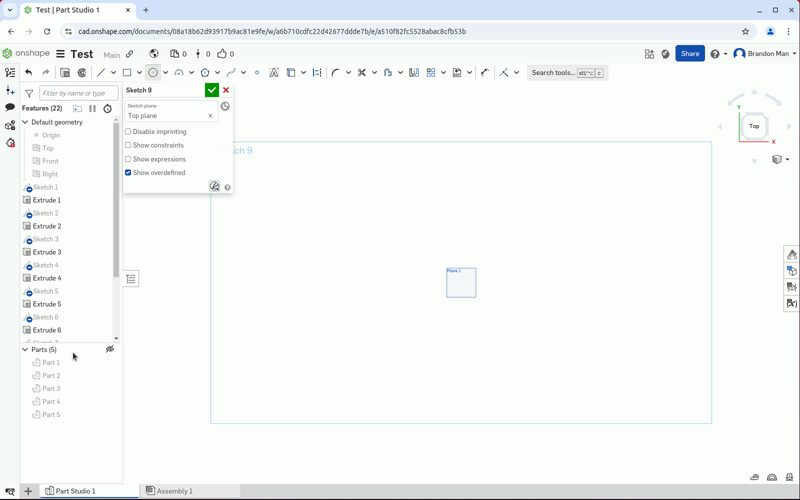
mouse_move(461, 282)
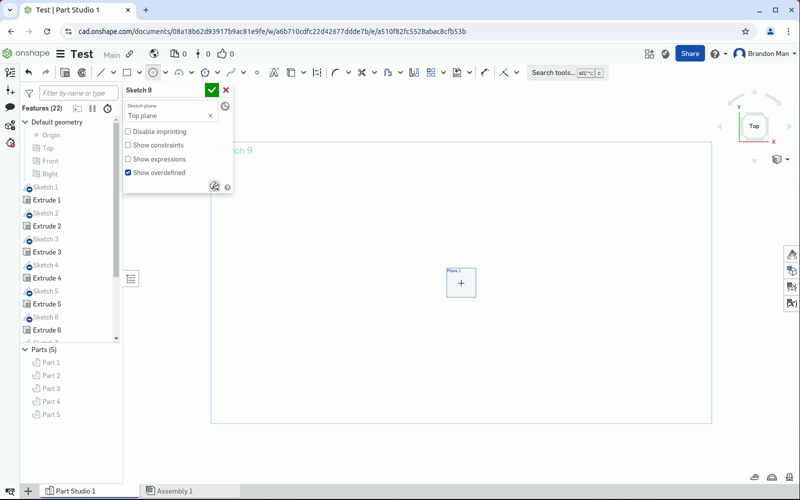
click(461, 282)
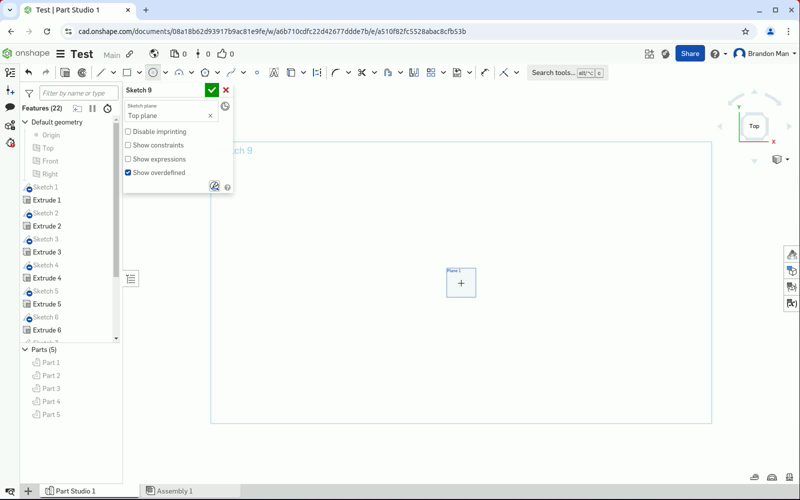
key_up(shift)
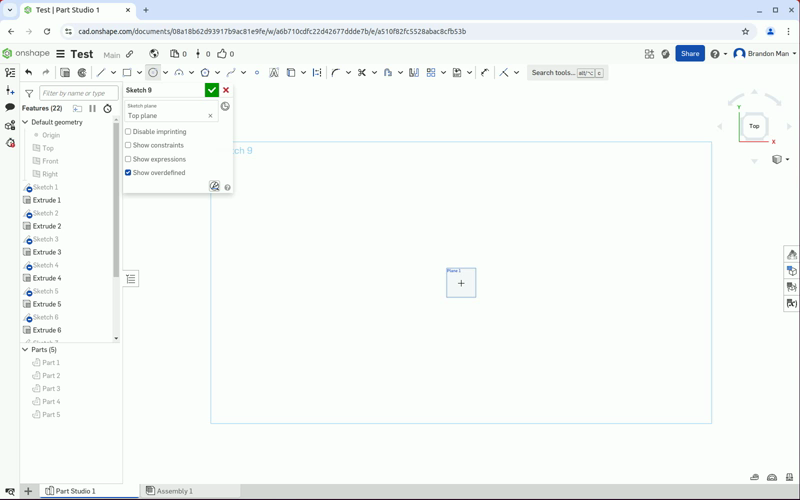
mouse_move(464, 282)
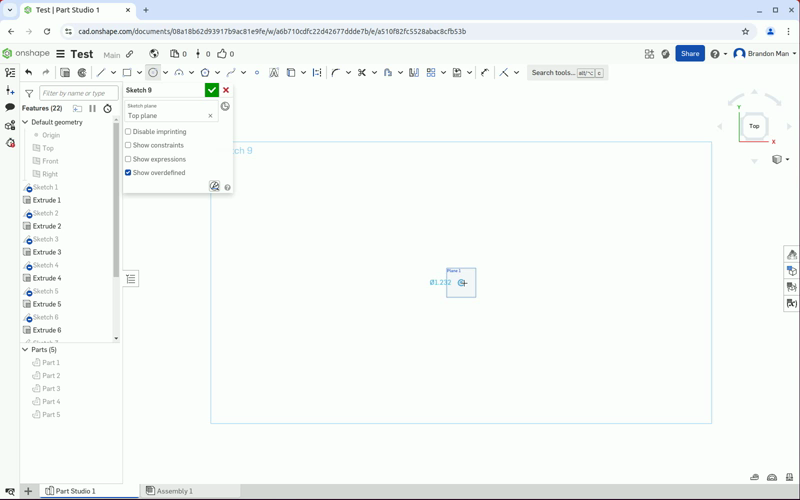
click(464, 282)
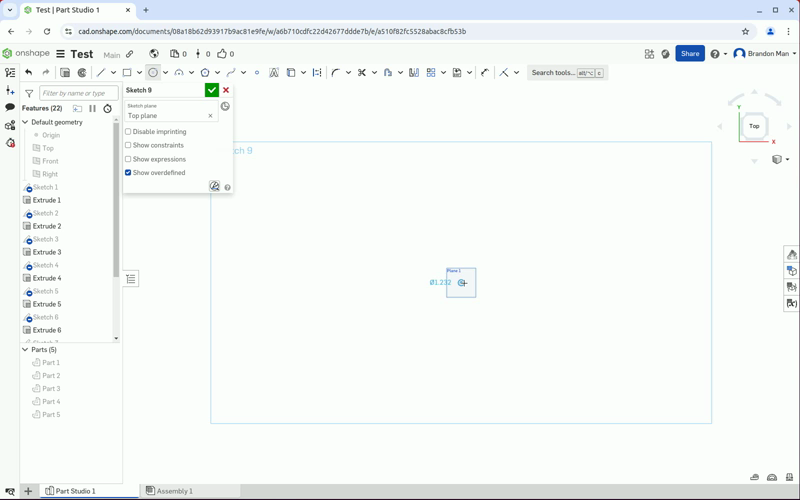
key(esc)
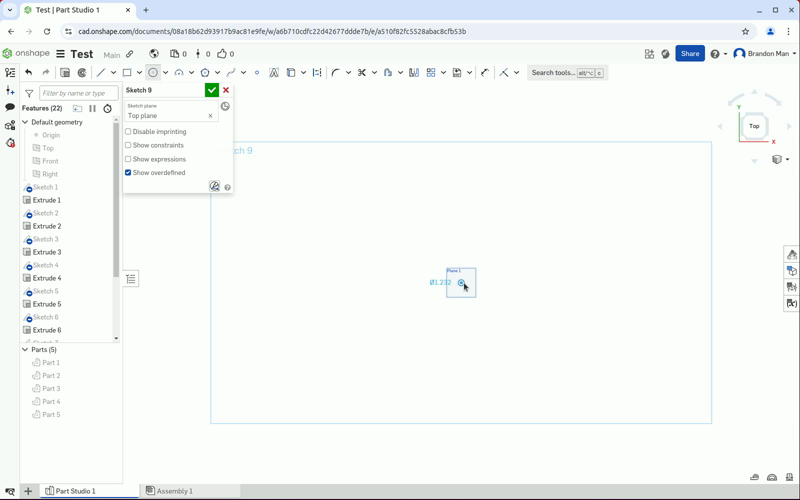
mouse_move(463, 281)
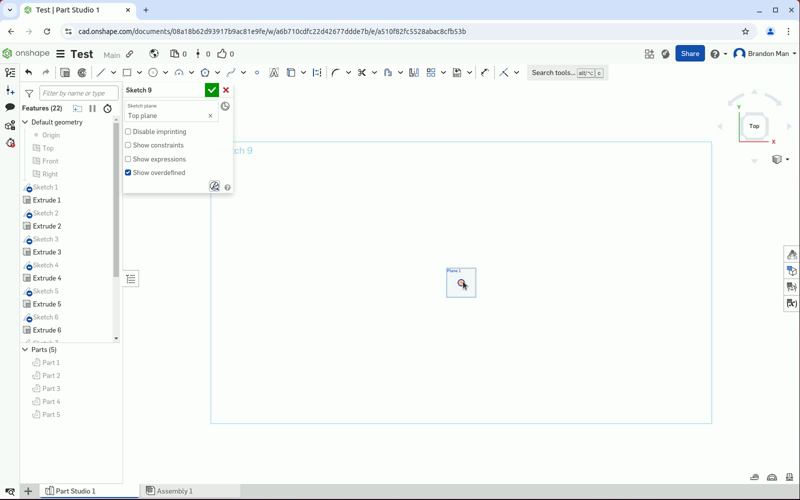
scroll(6)
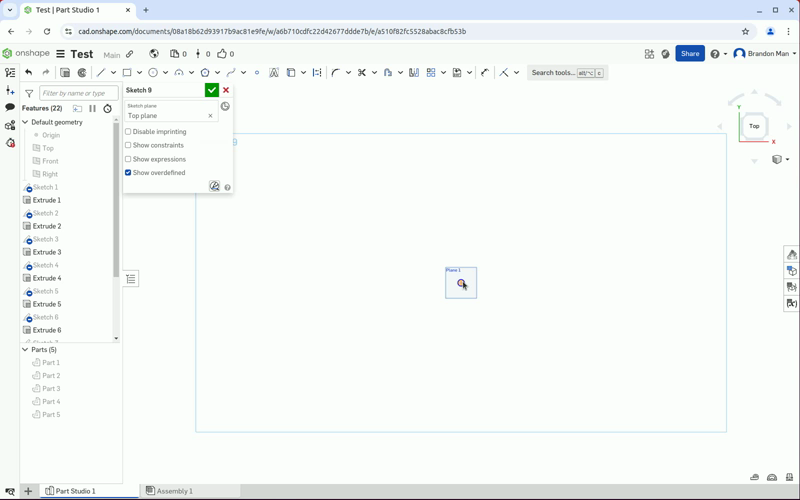
scroll(6)
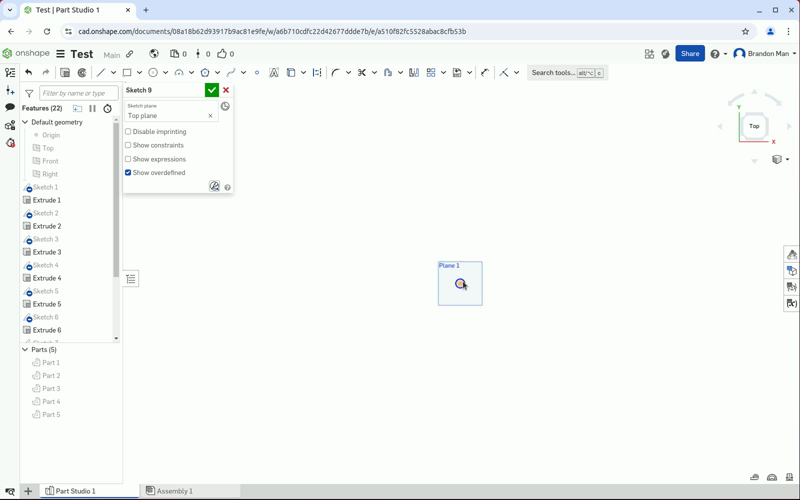
scroll(6)
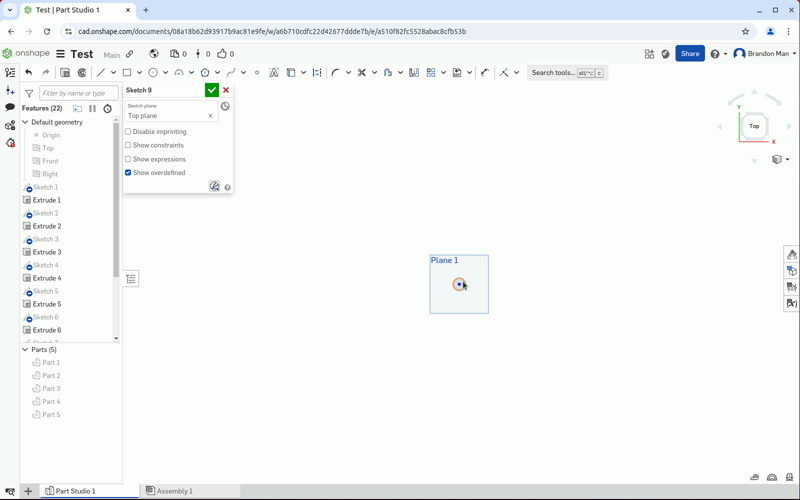
scroll(6)
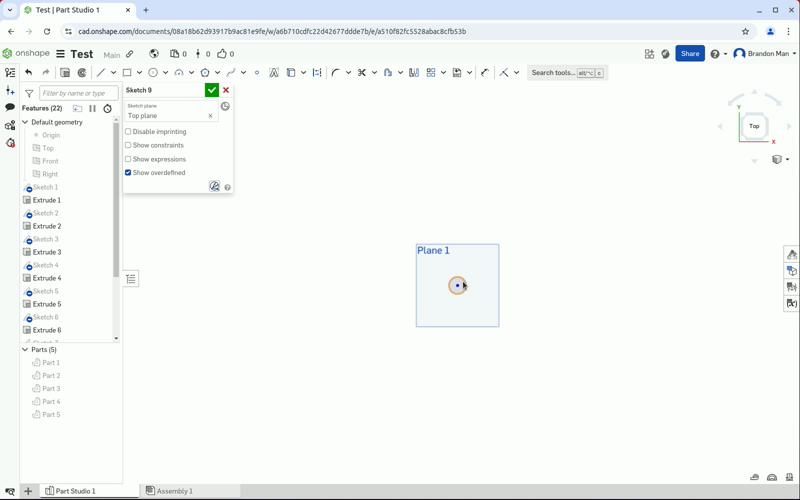
scroll(6)
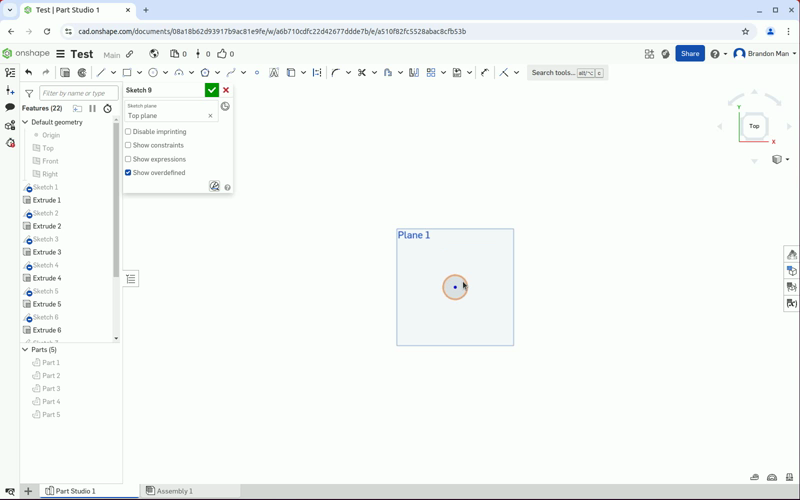
scroll(6)
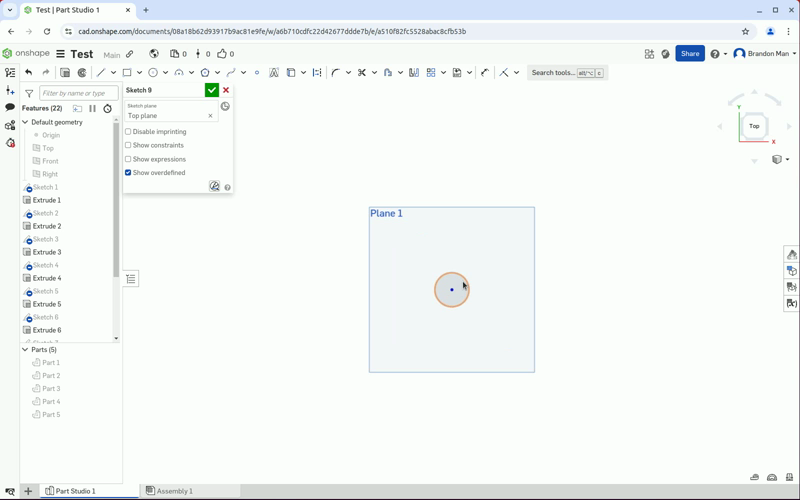
scroll(6)
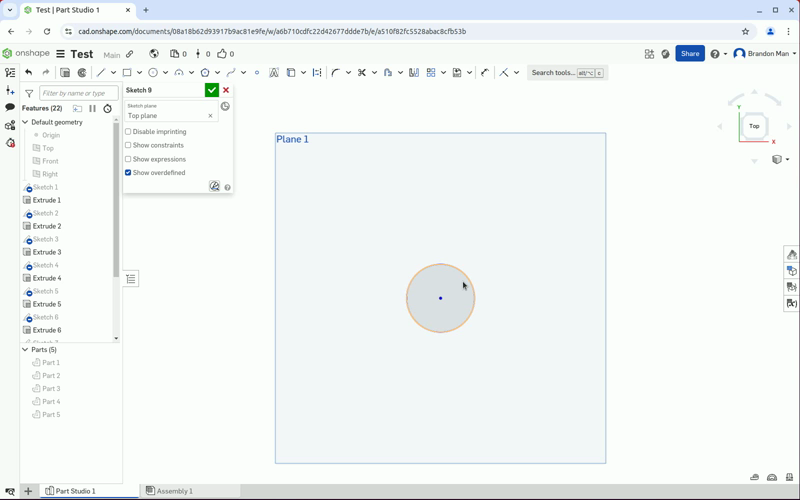
click(463, 281)
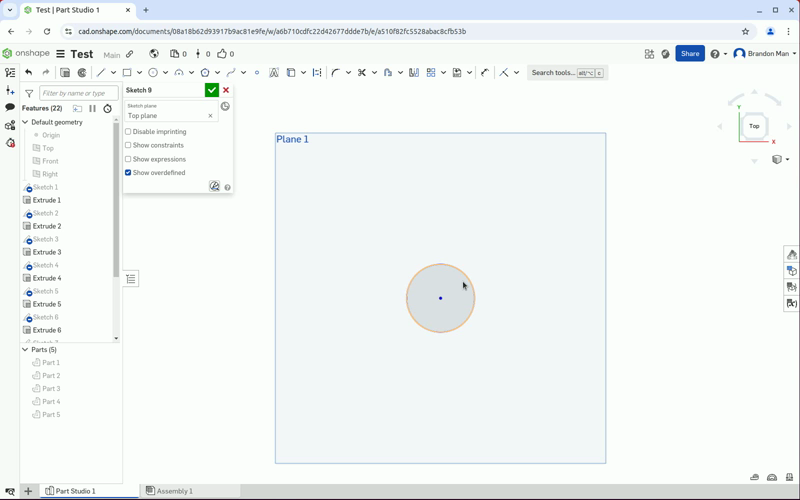
scroll(-6)
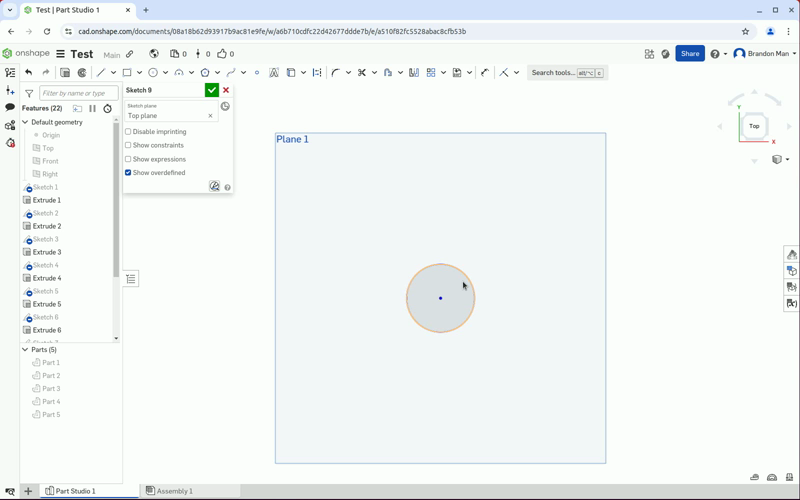
scroll(-6)
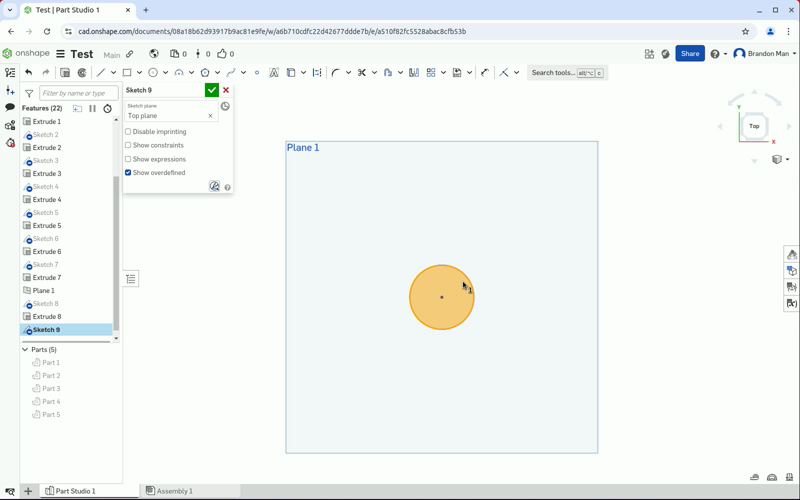
scroll(-6)
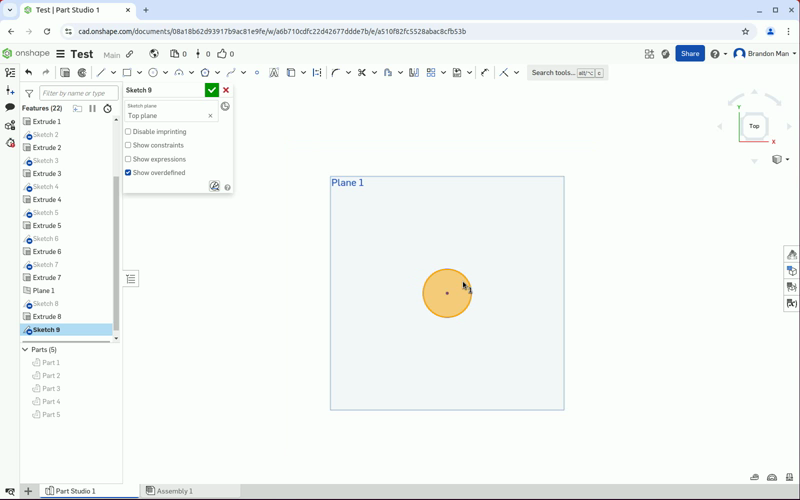
scroll(-6)
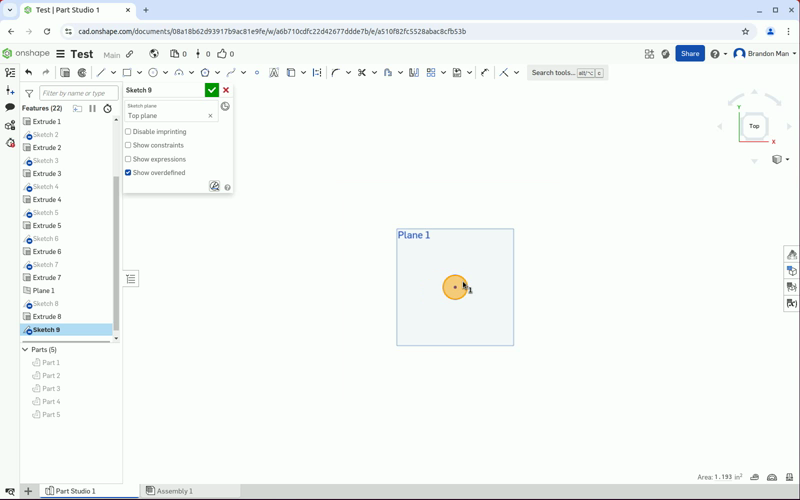
scroll(-6)
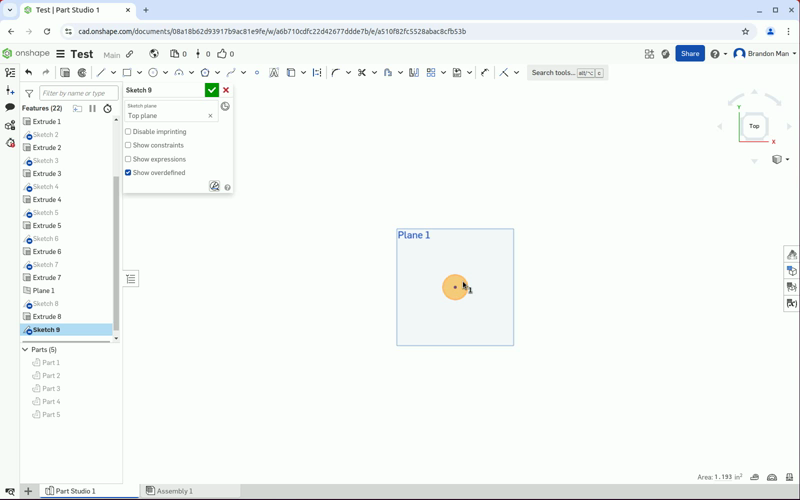
scroll(-6)
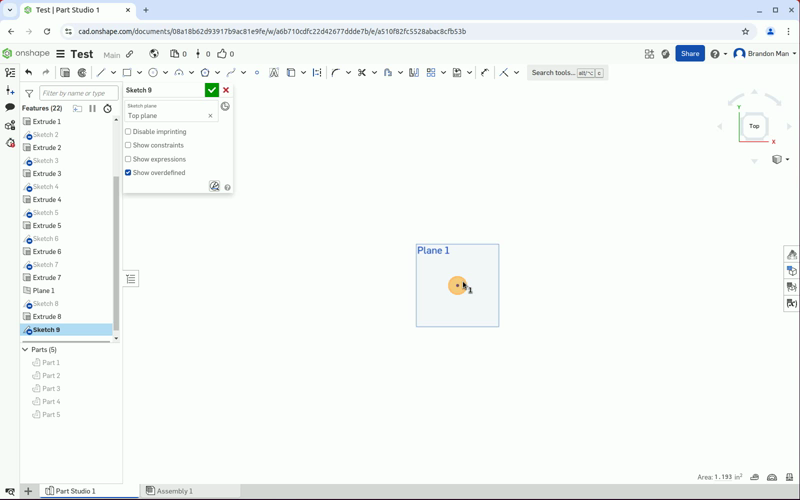
scroll(-6)
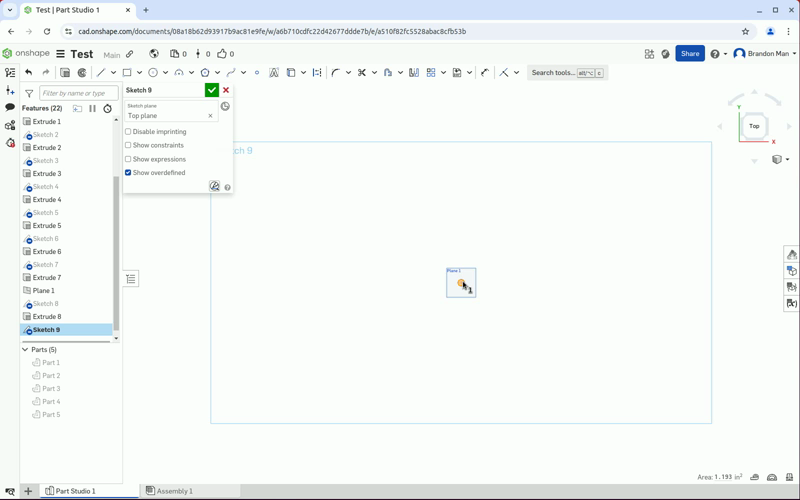
mouse_move(73, 352)
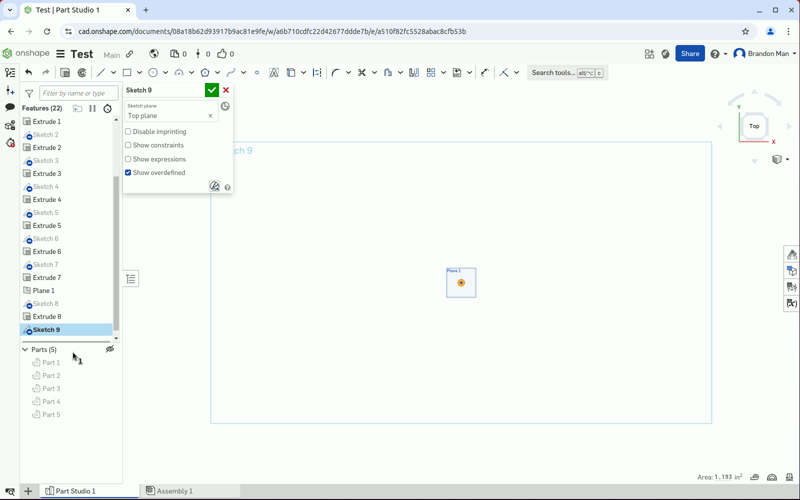
key(shift+y)
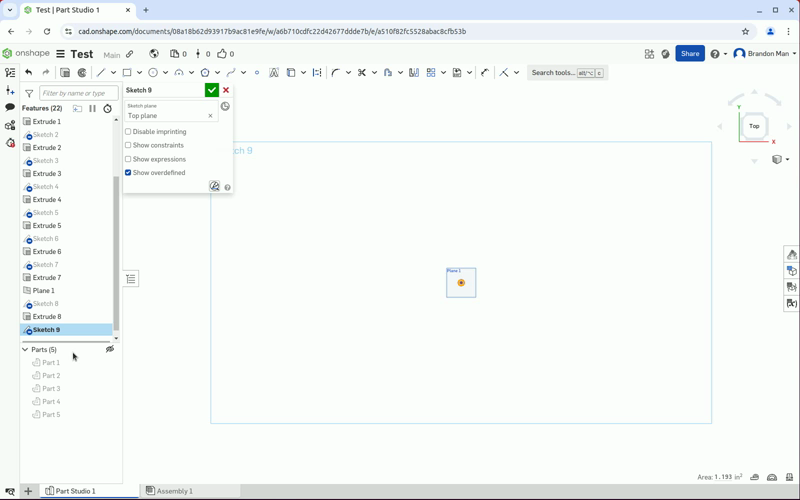
key(shift+e)
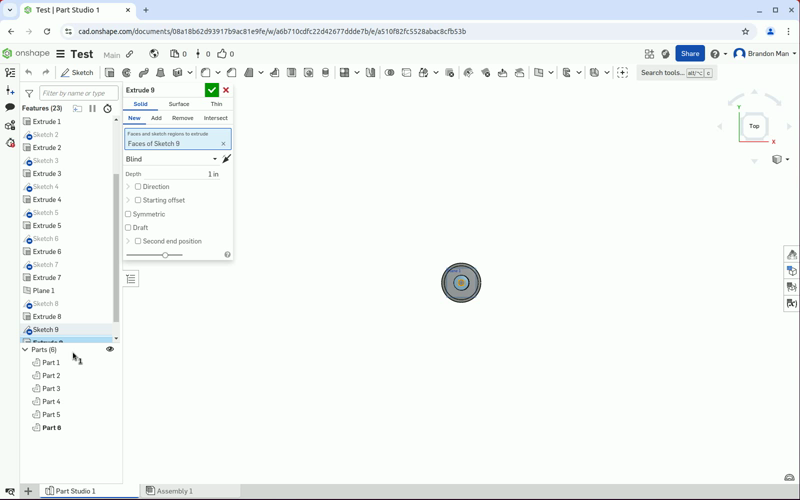
mouse_move(143, 106)
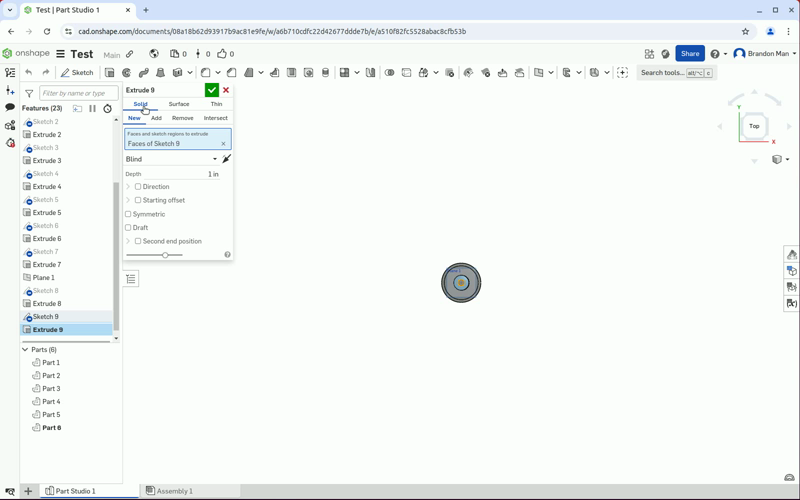
click(143, 106)
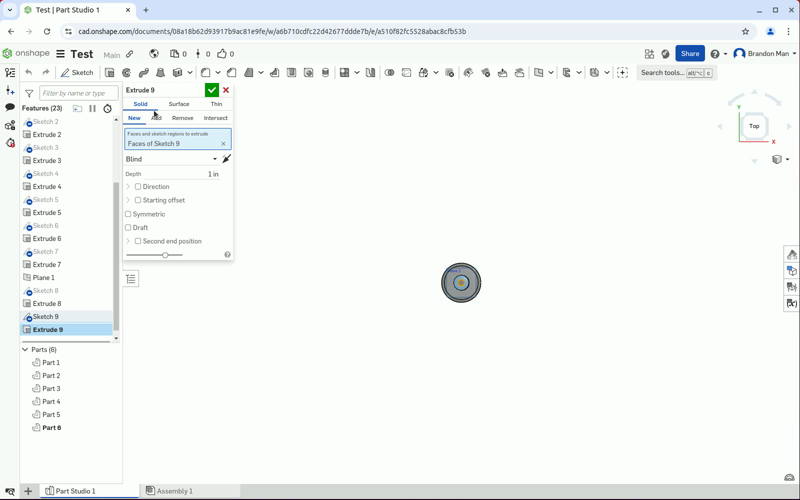
mouse_move(186, 120)
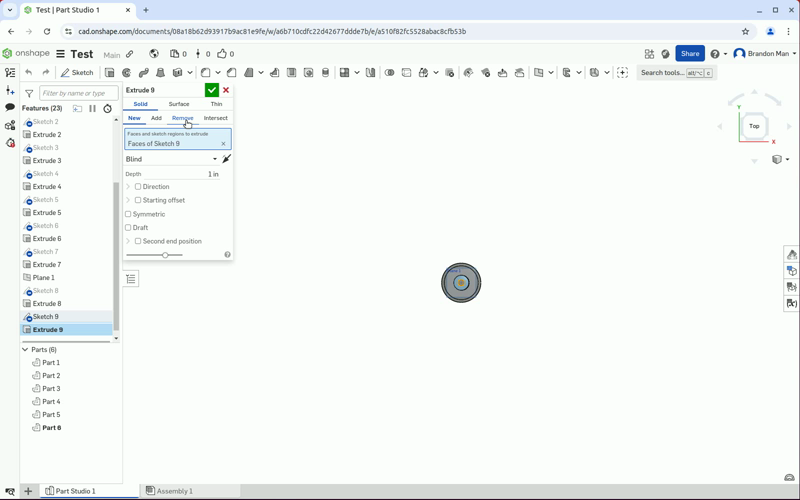
click(186, 120)
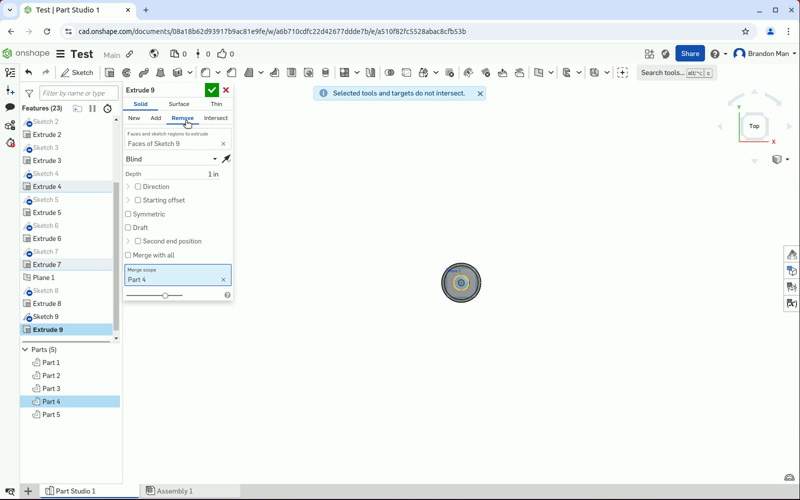
key(tab, 4)
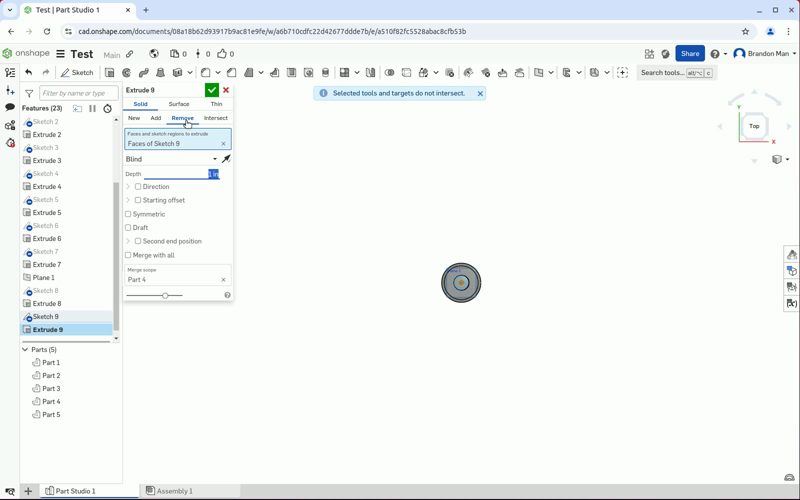
text(-24.312)
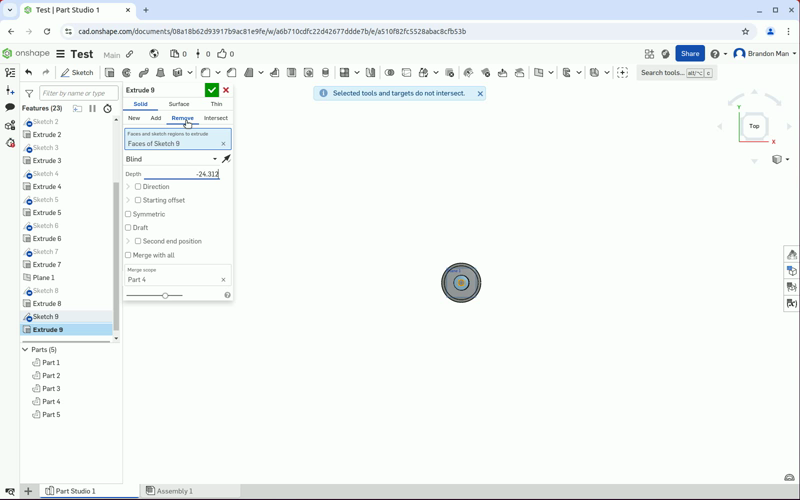
key(tab, 6)
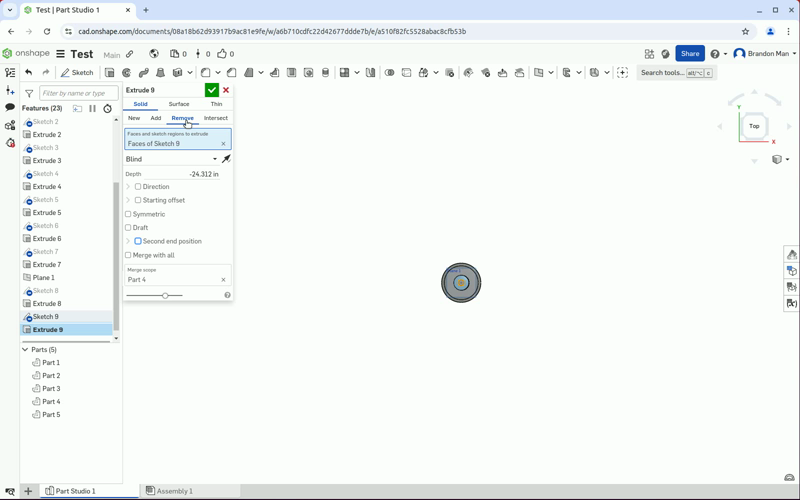
key(space)
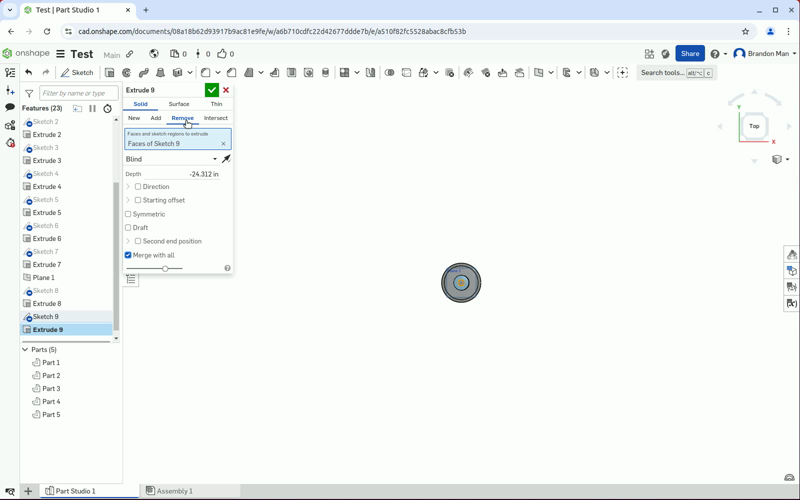
key(enter)
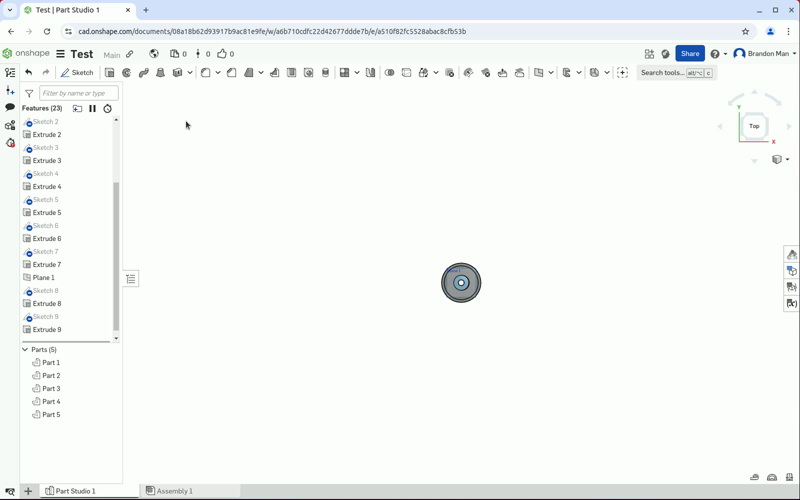
key(shift+h)
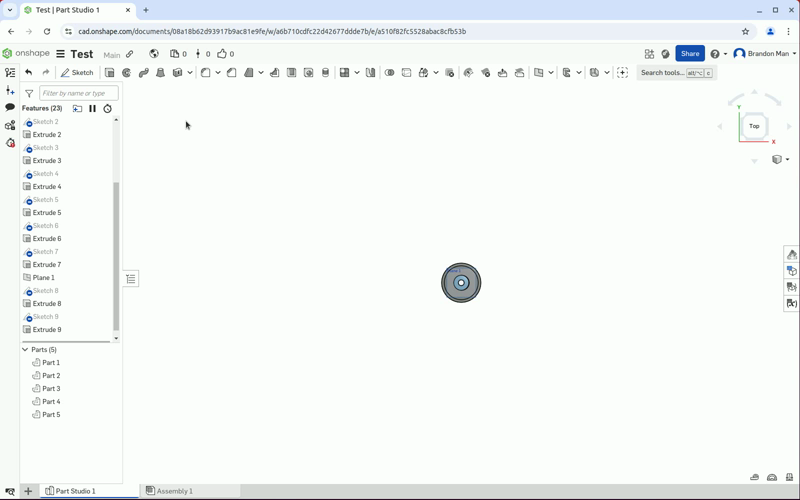
key(shift+h)
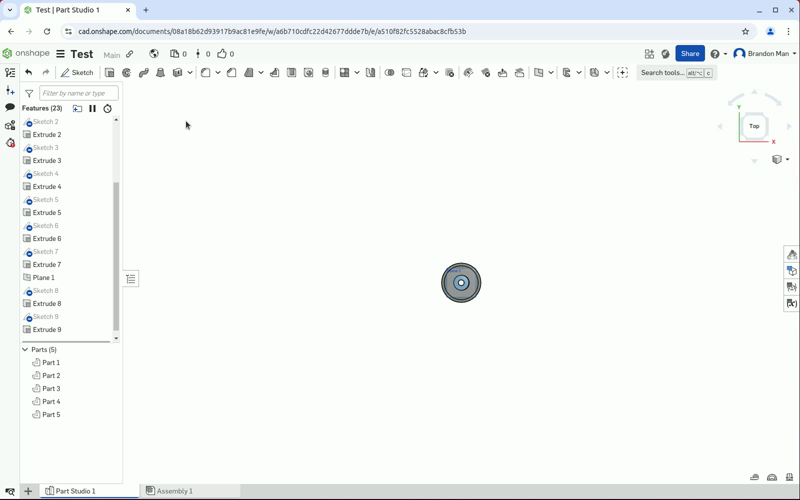
key(shift+7)
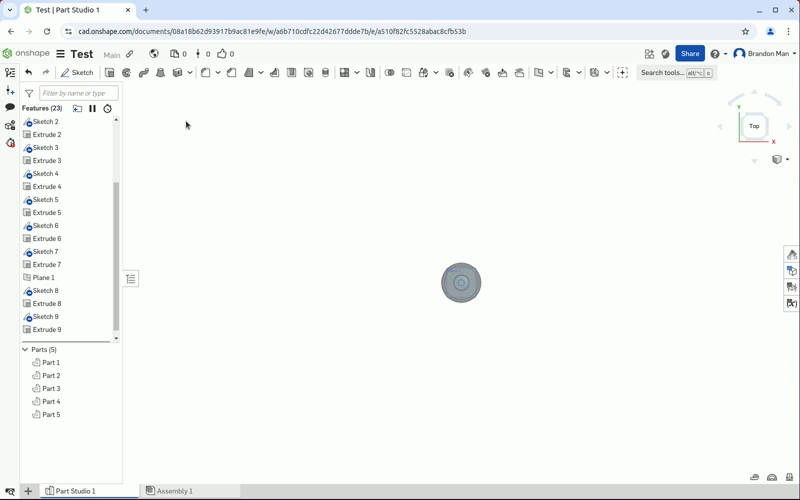
key(up, 3)
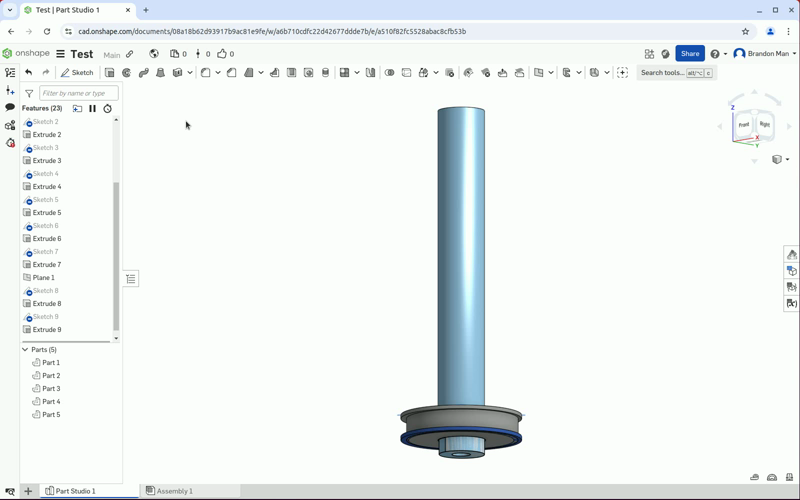
key(left, 3)
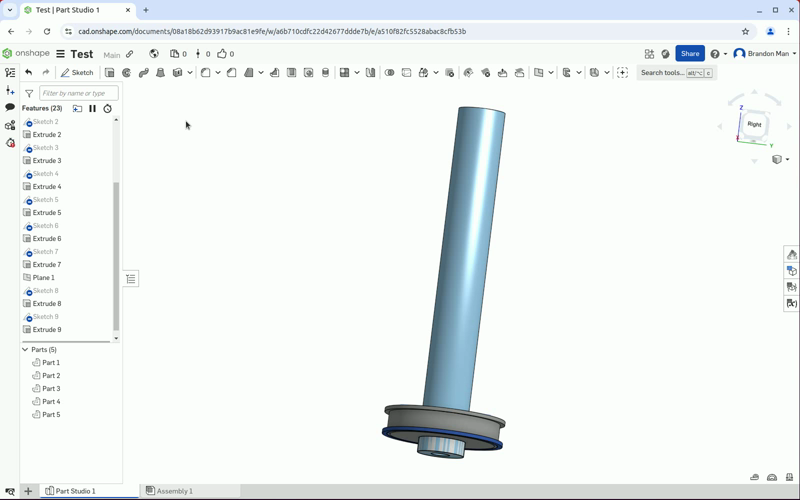
key(right, 3)
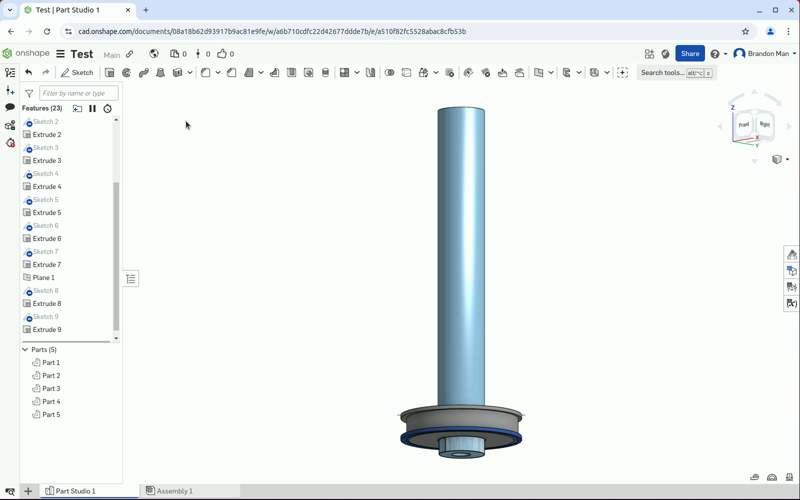
key(down, 3)
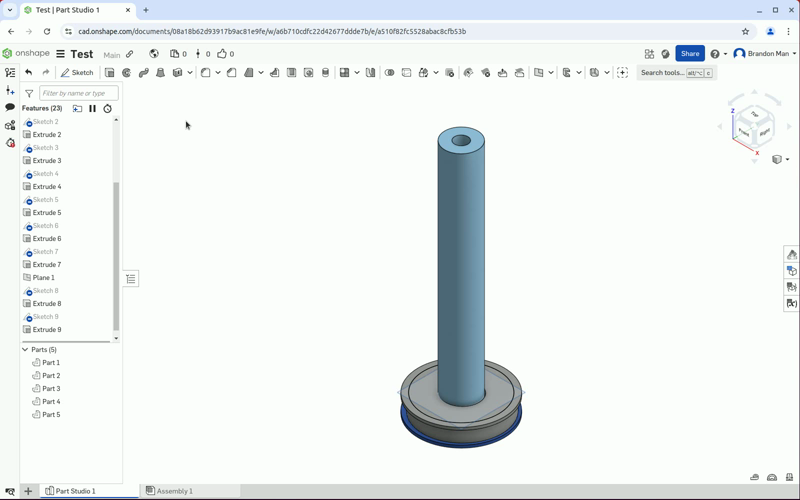
mouse_move(69, 98)
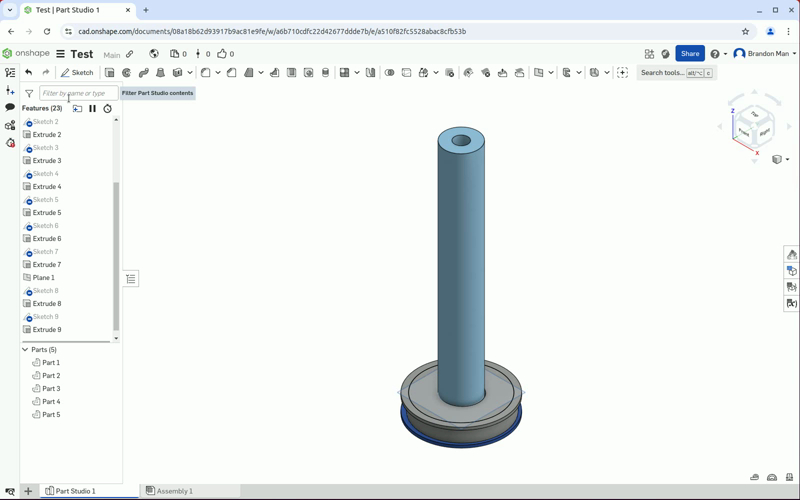
click(69, 98)